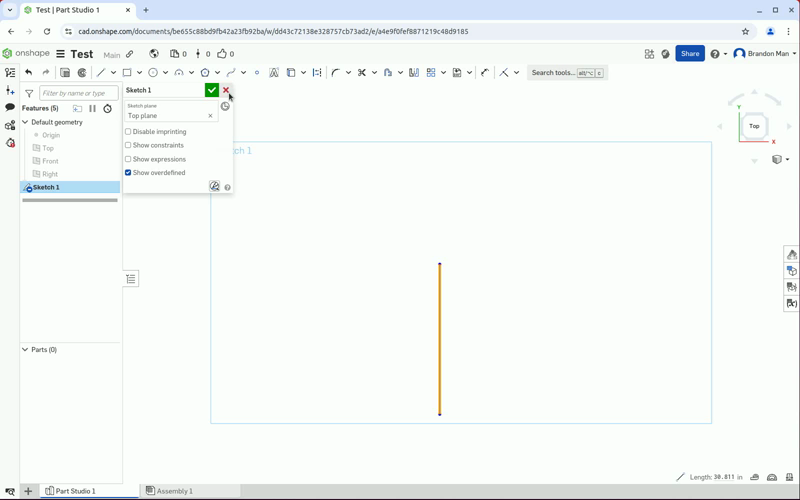
key(shift+h)
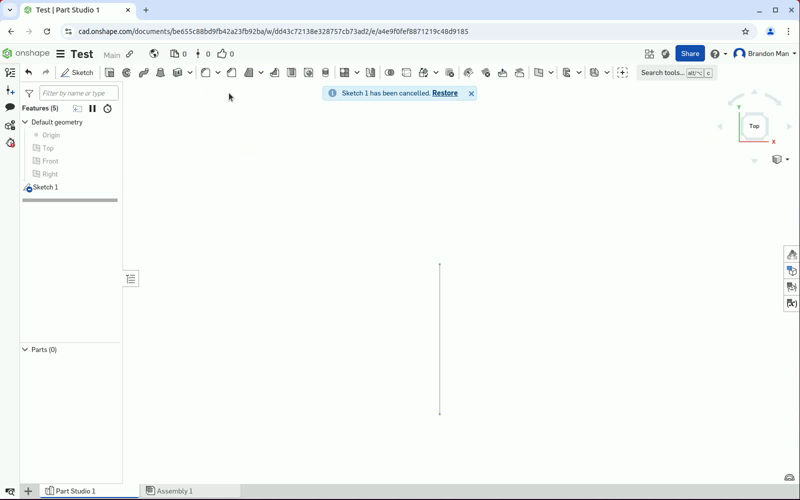
key(shift+s)
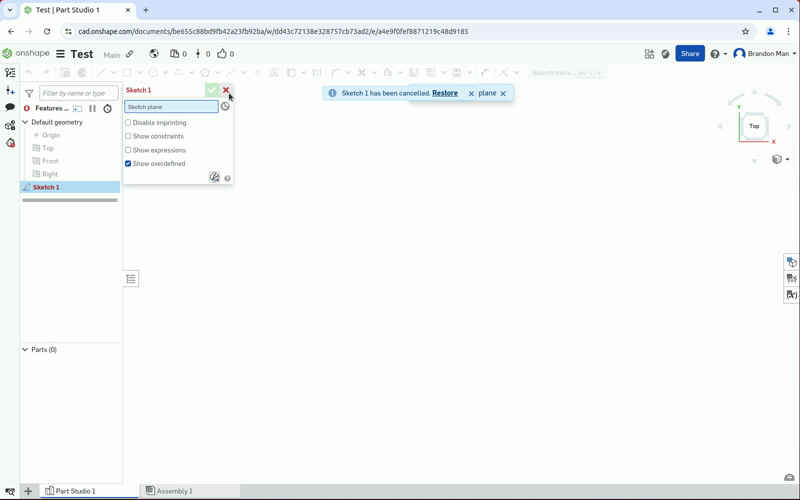
mouse_move(73, 150)
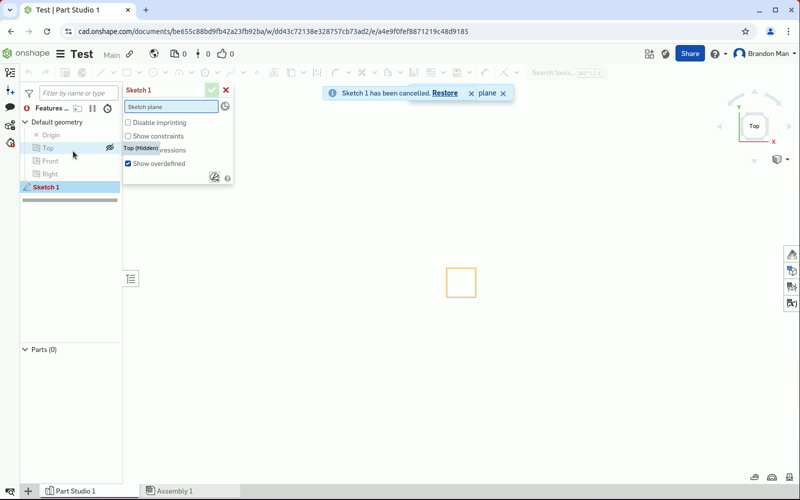
click(73, 150)
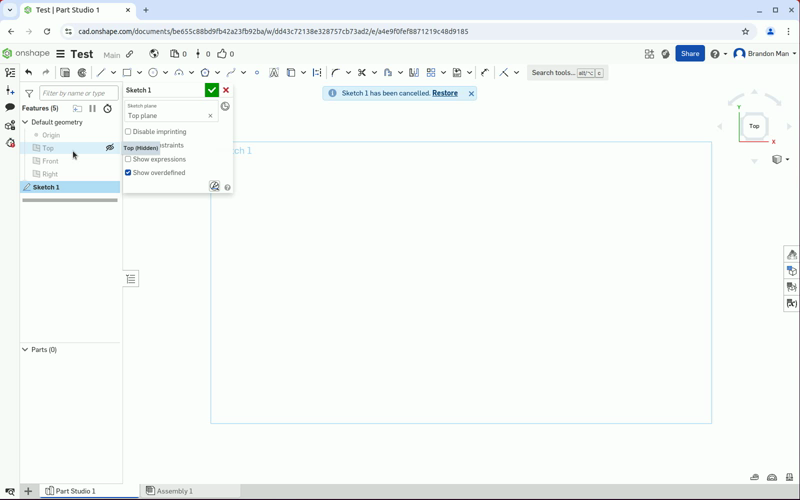
mouse_move(73, 352)
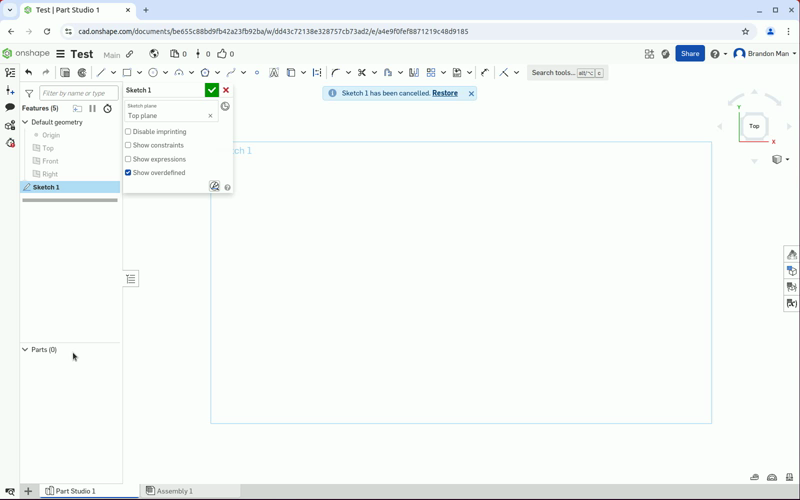
key(y)
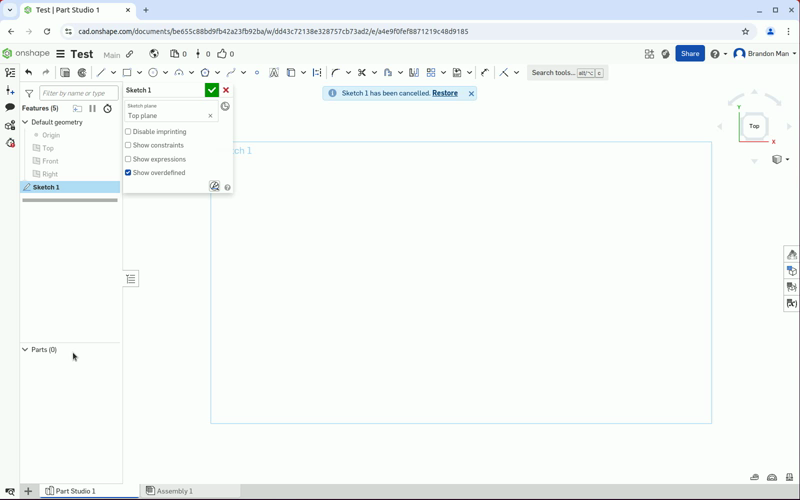
key(l)
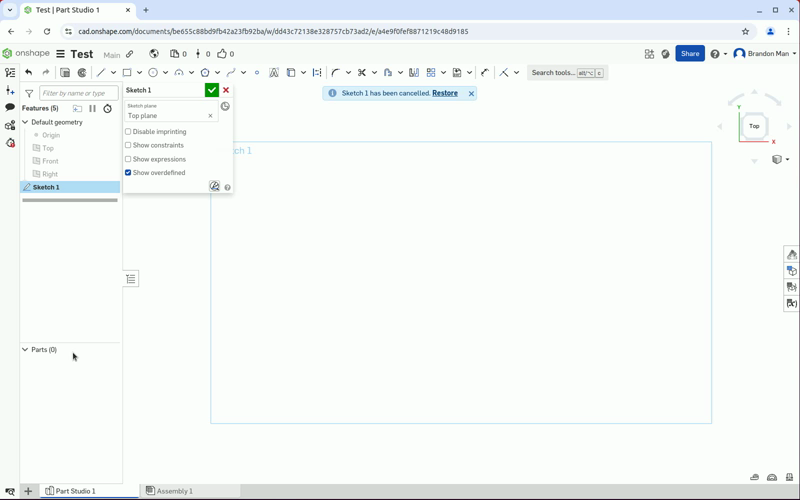
key_down(shift)
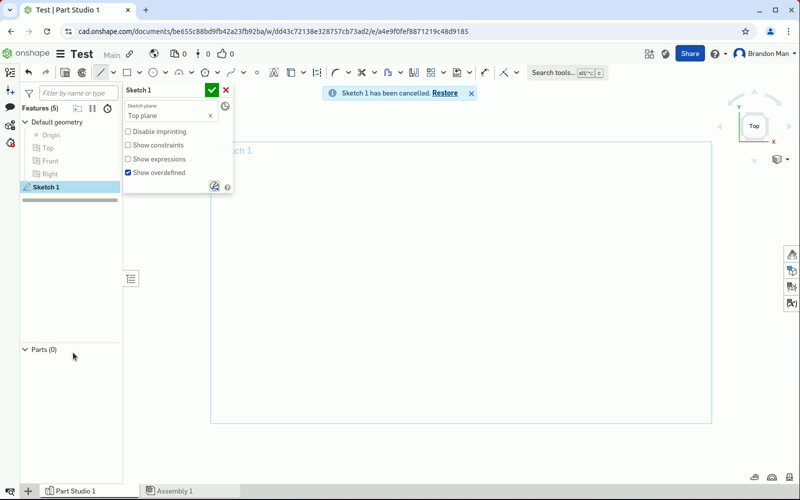
mouse_move(348, 312)
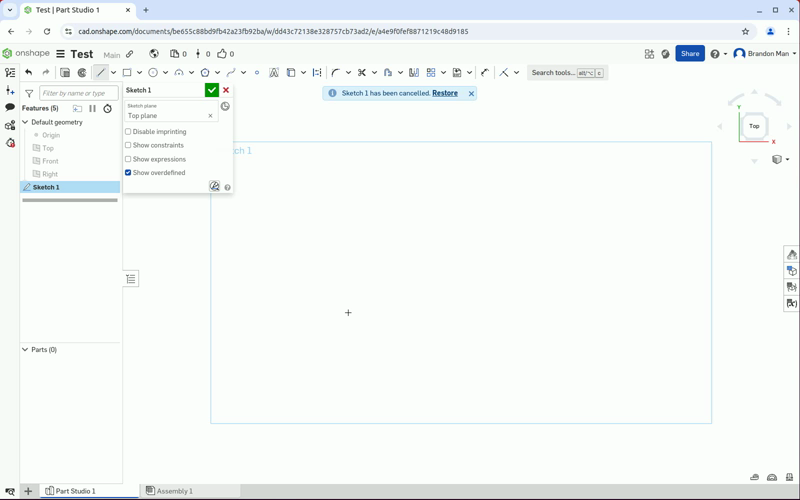
click(348, 312)
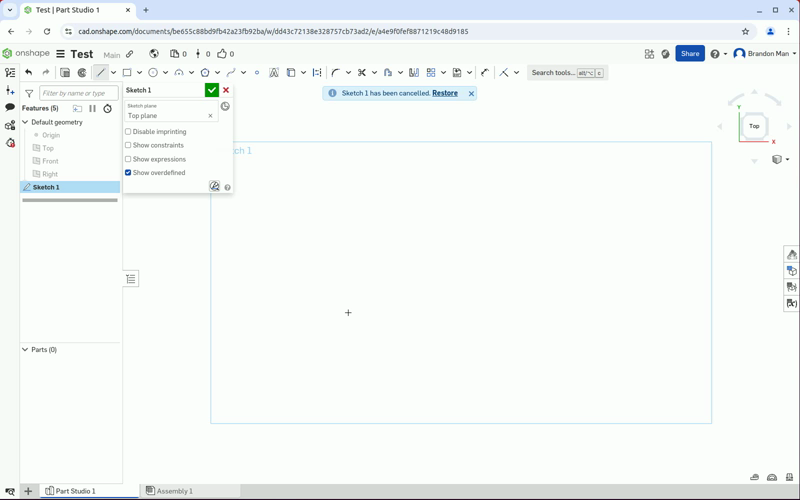
key_up(shift)
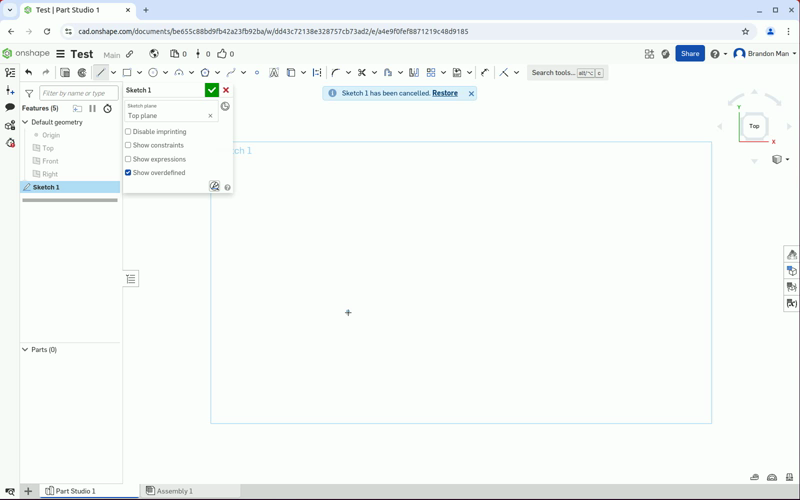
key_down(shift)
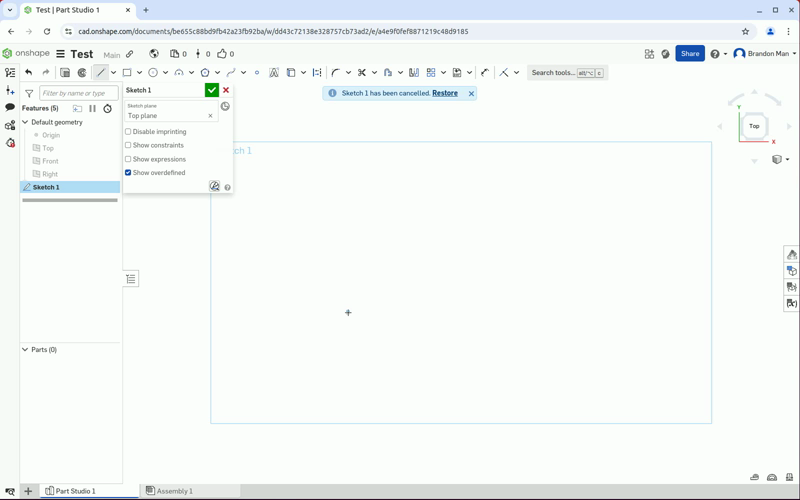
mouse_move(460, 312)
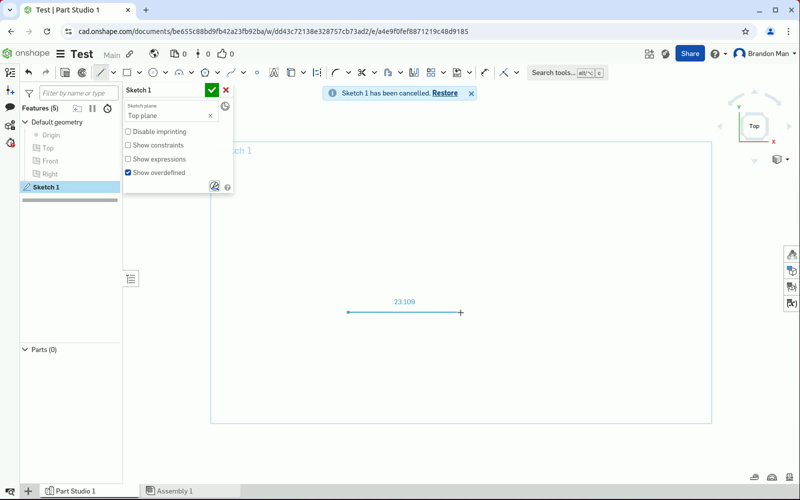
click(460, 312)
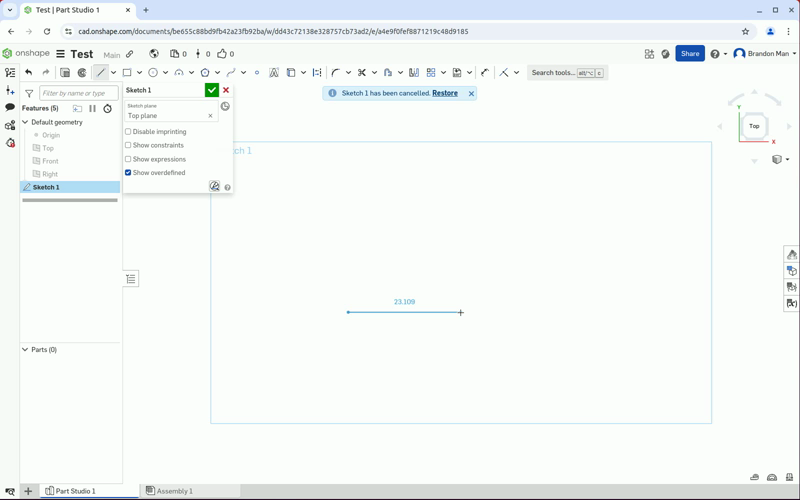
key_up(shift)
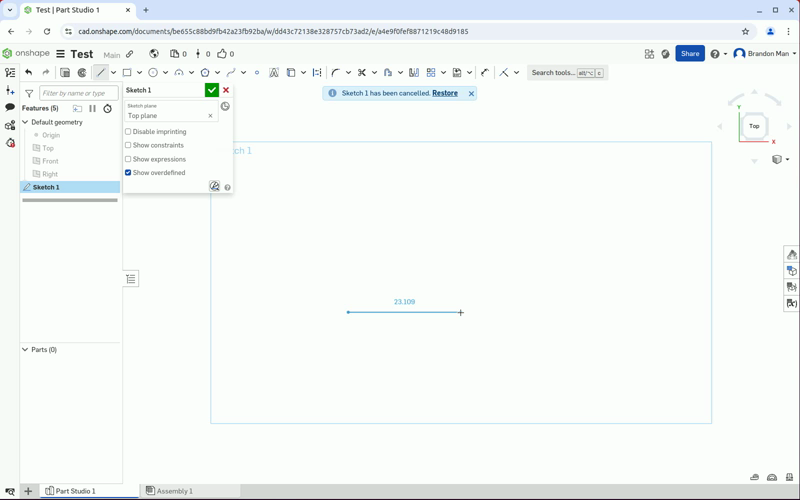
key(esc)
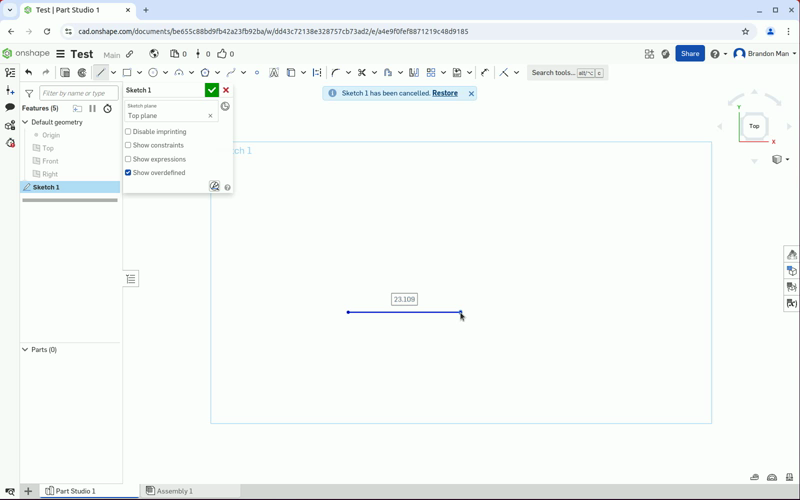
key(a)
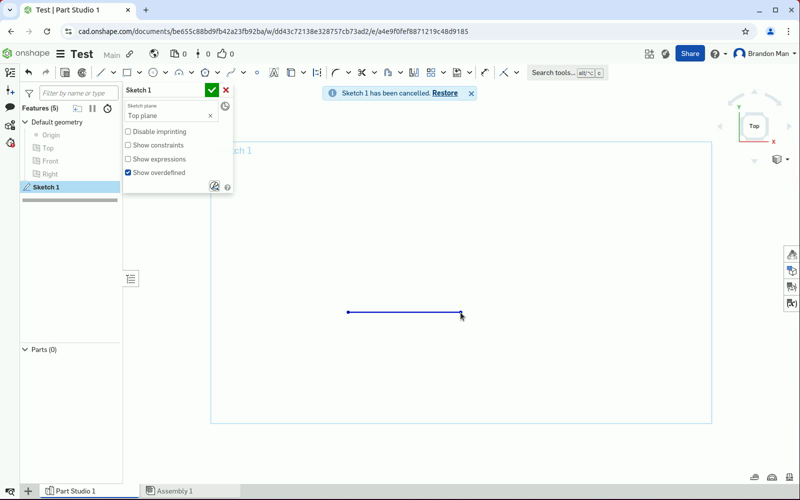
mouse_move(460, 312)
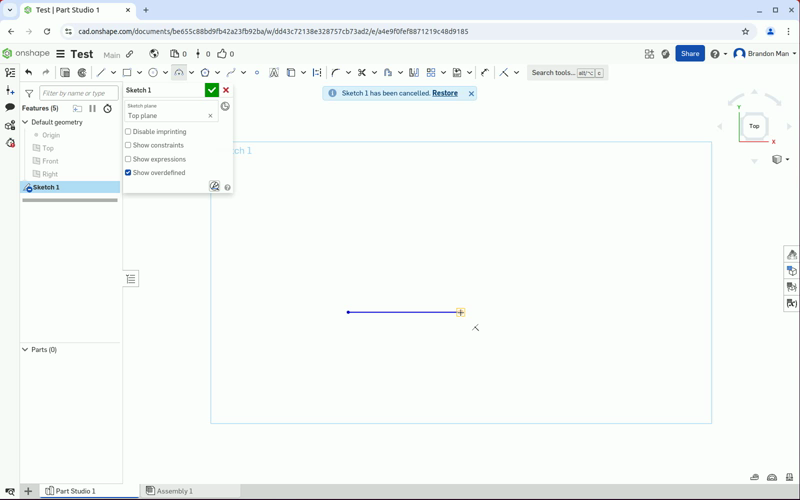
click(460, 312)
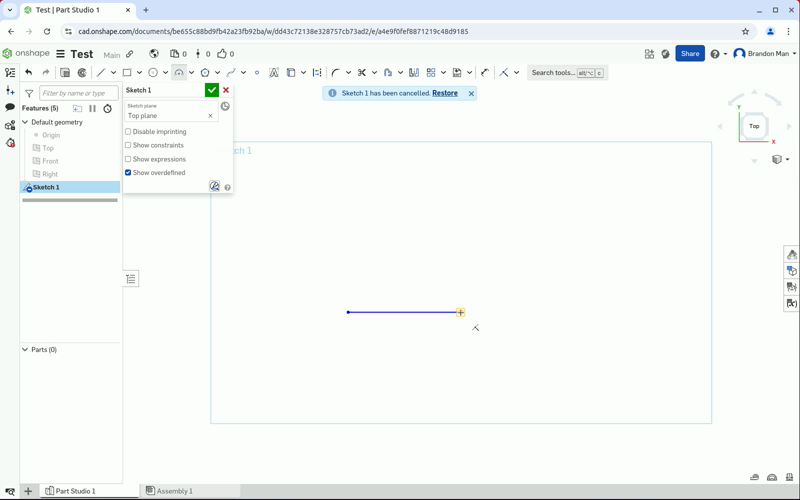
key_down(shift)
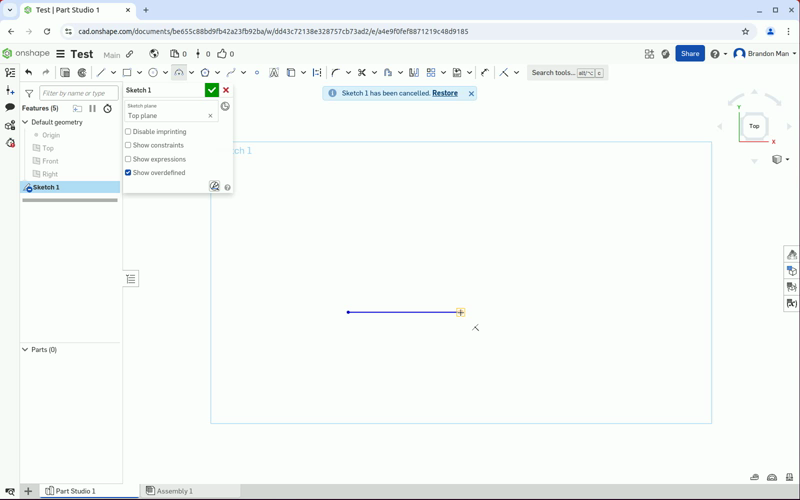
mouse_move(448, 256)
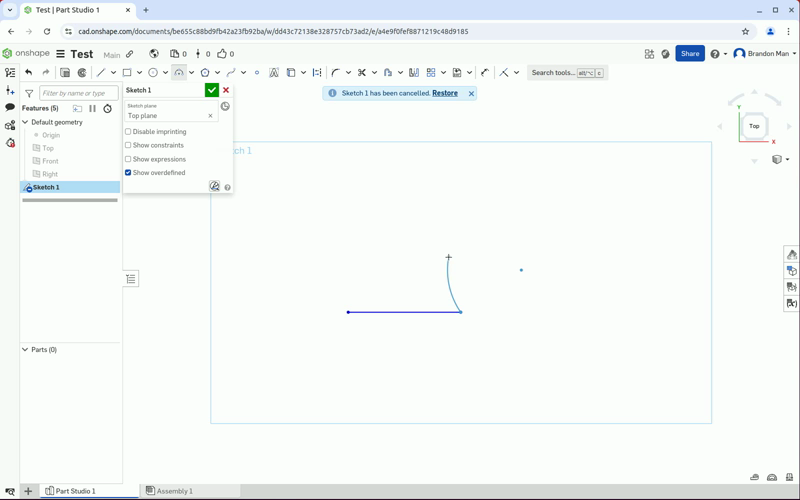
click(448, 256)
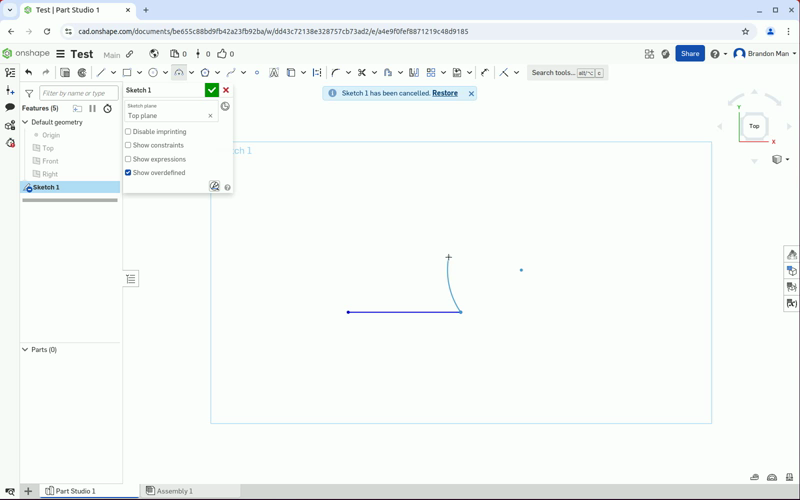
mouse_move(432, 289)
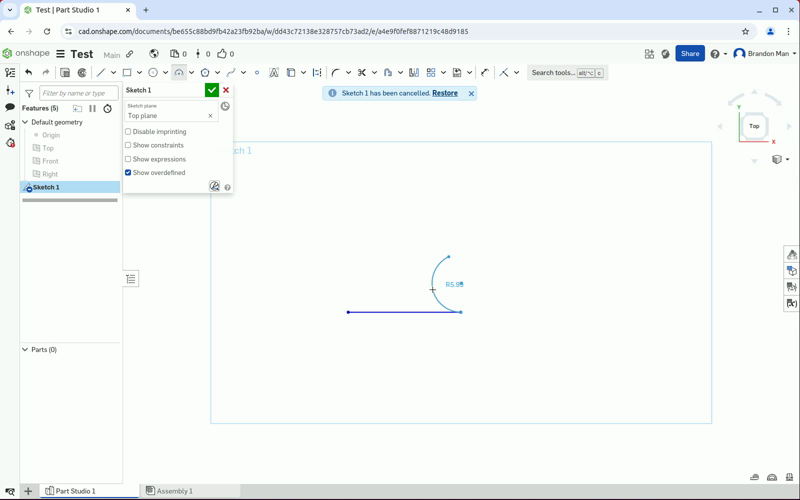
click(432, 289)
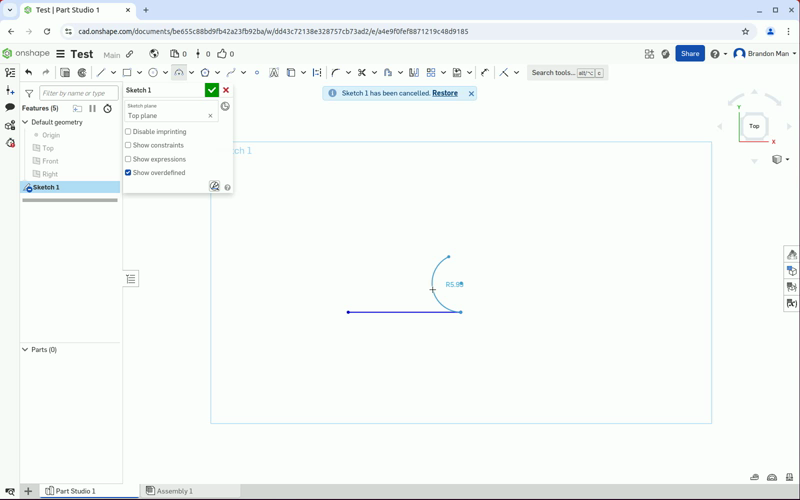
key_up(shift)
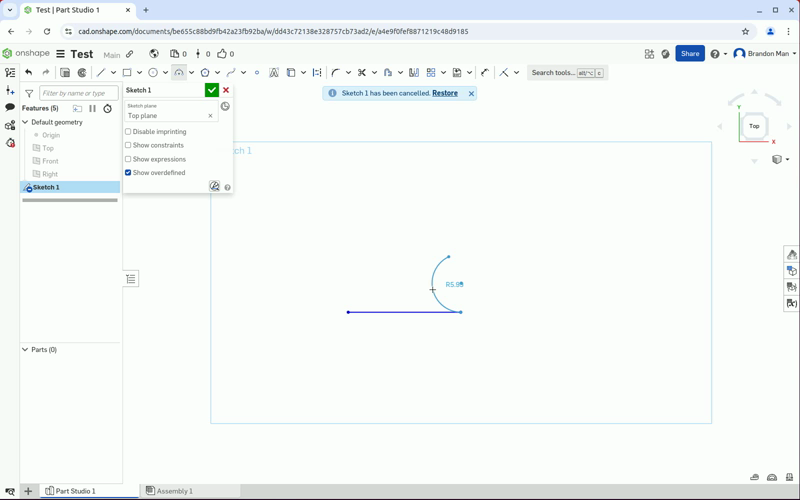
key(esc)
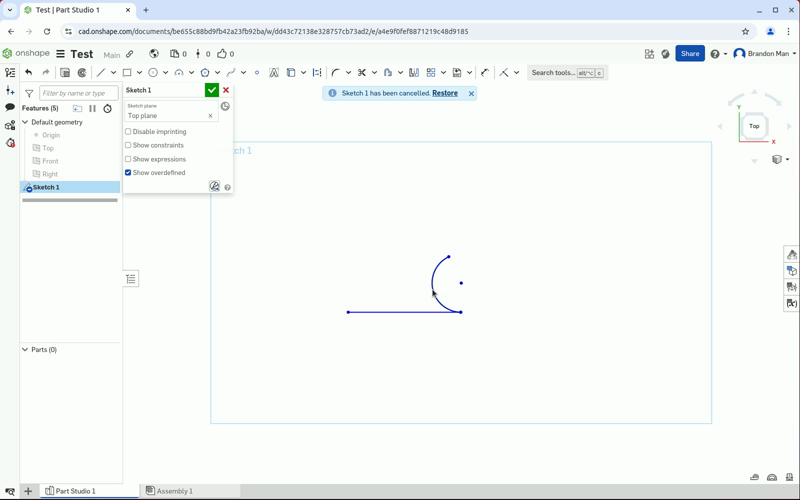
key(l)
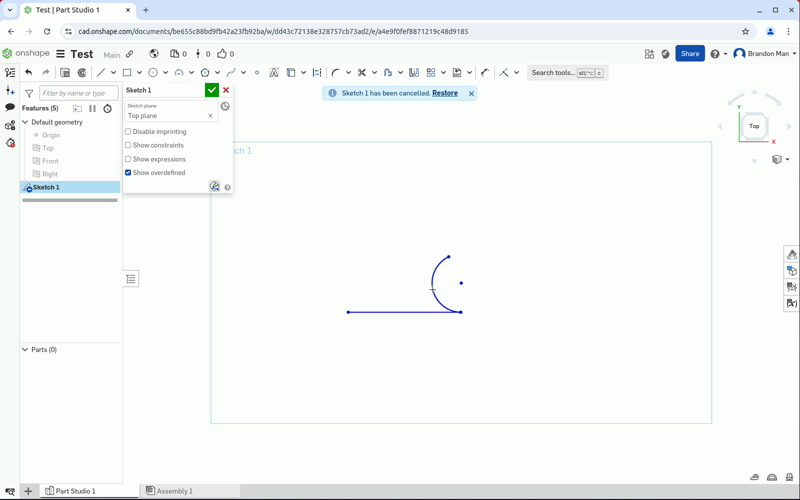
mouse_move(448, 256)
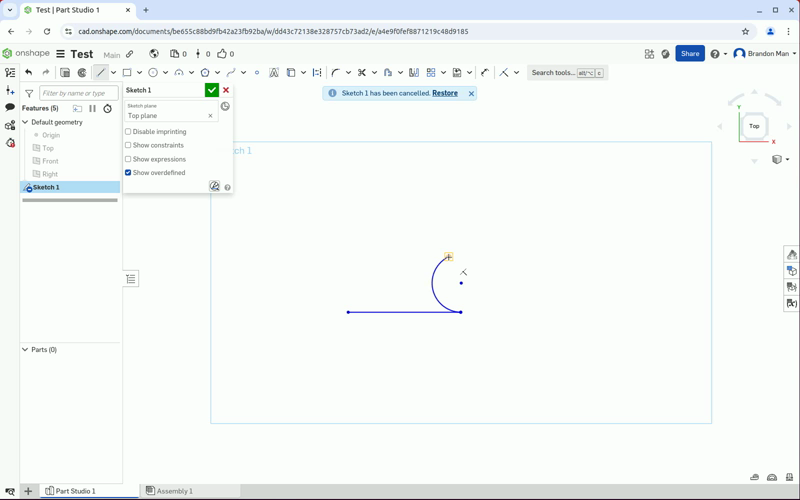
click(448, 256)
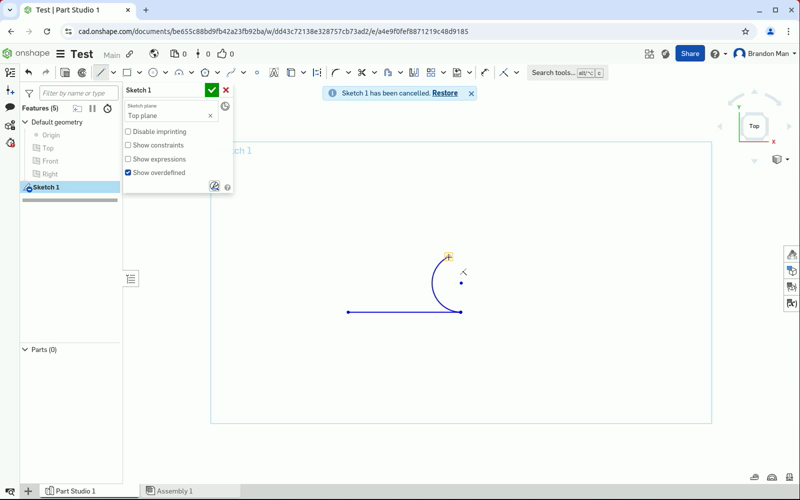
key_down(shift)
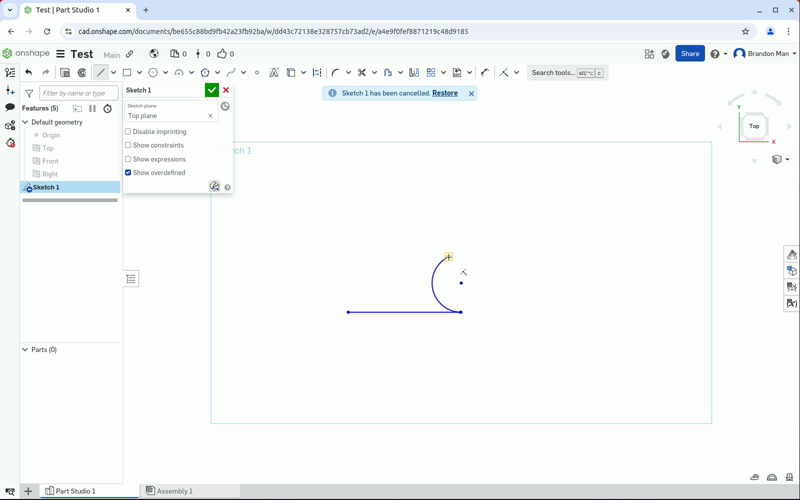
mouse_move(348, 302)
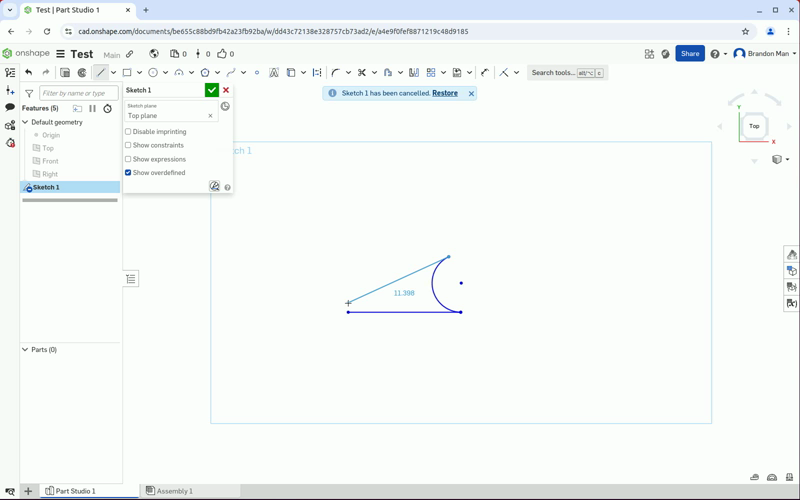
click(348, 302)
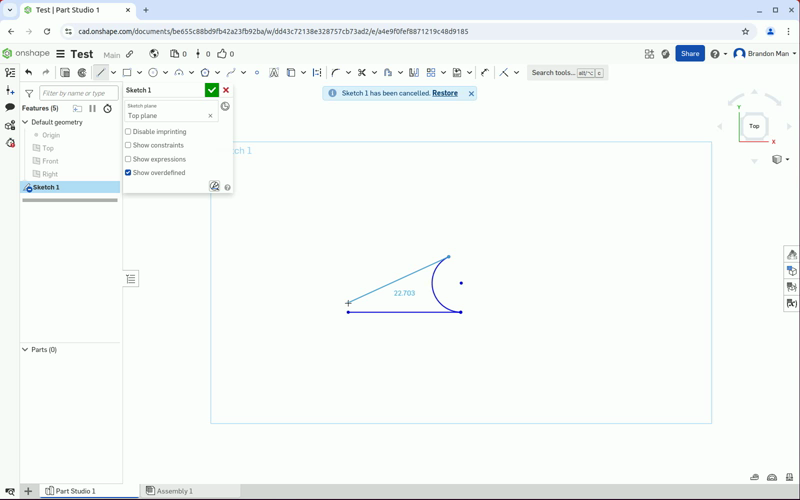
key_up(shift)
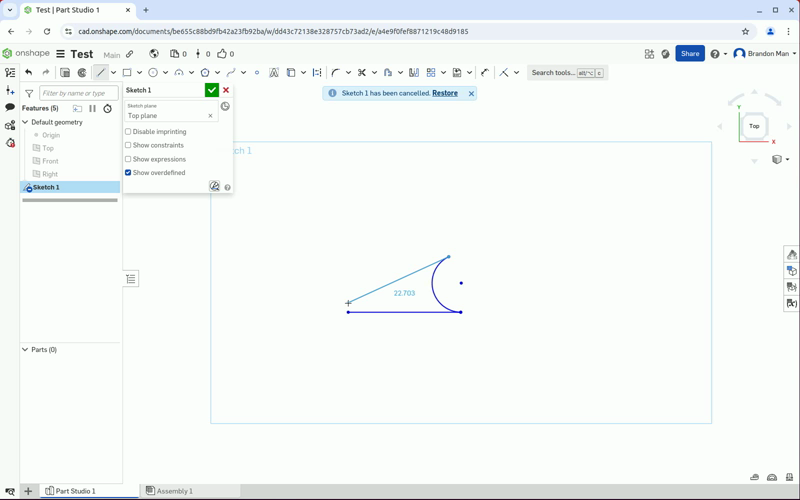
mouse_move(378, 302)
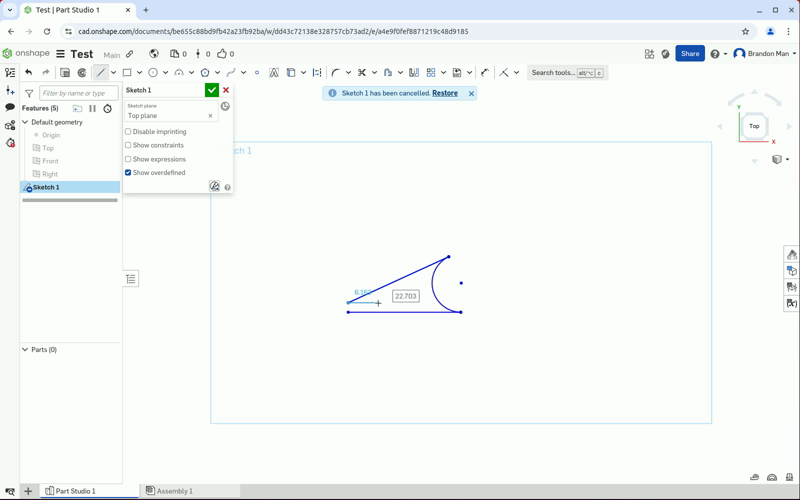
key_down(shift)
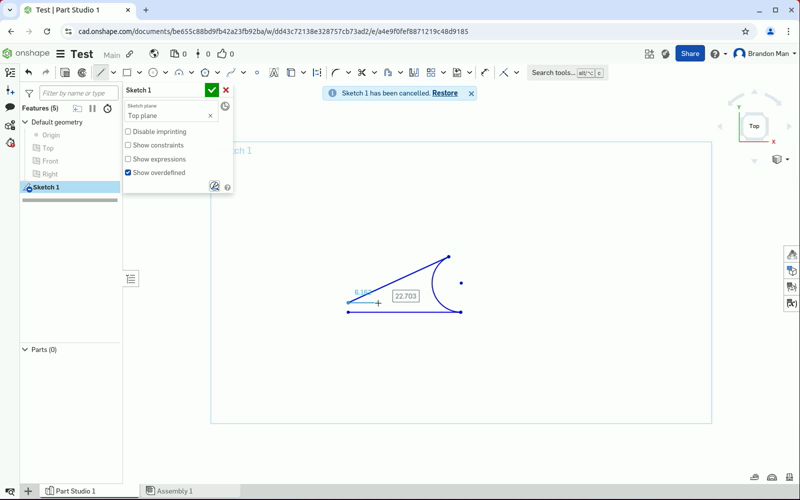
mouse_move(348, 312)
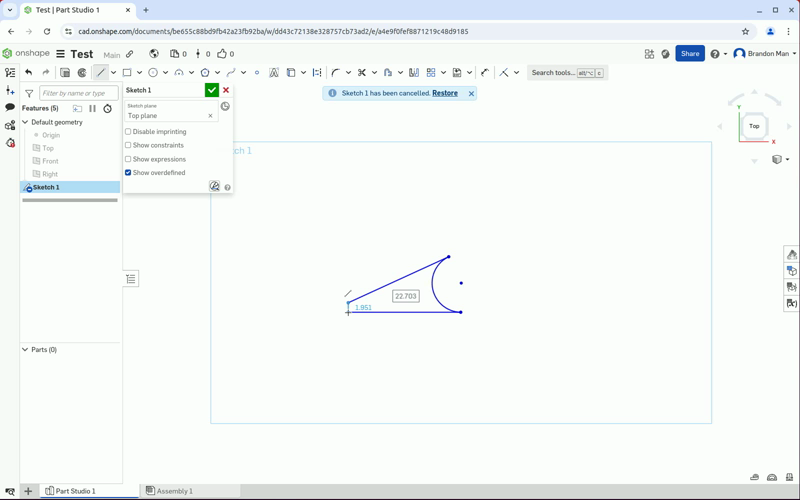
key_up(shift)
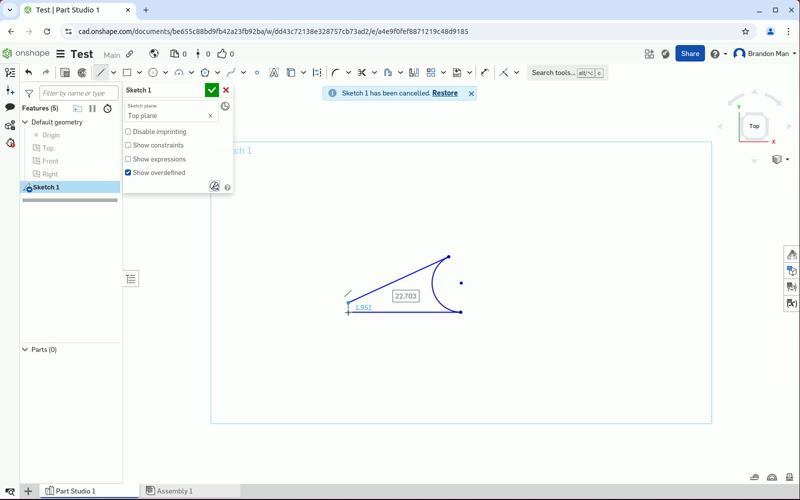
click(348, 312)
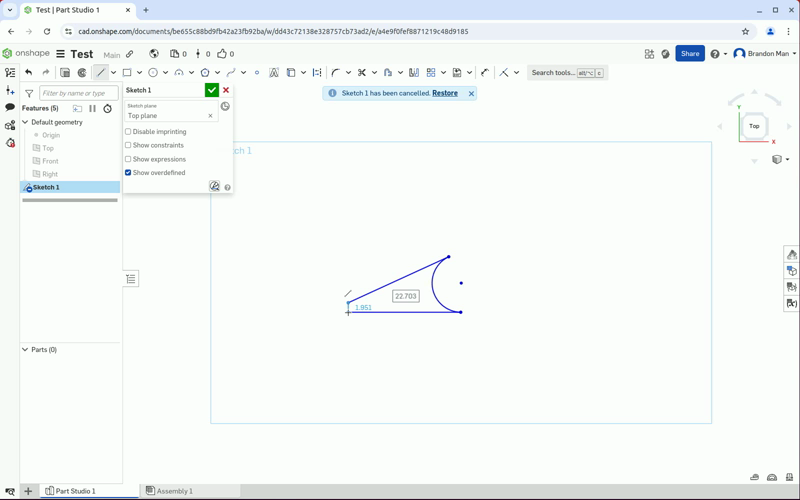
key(esc)
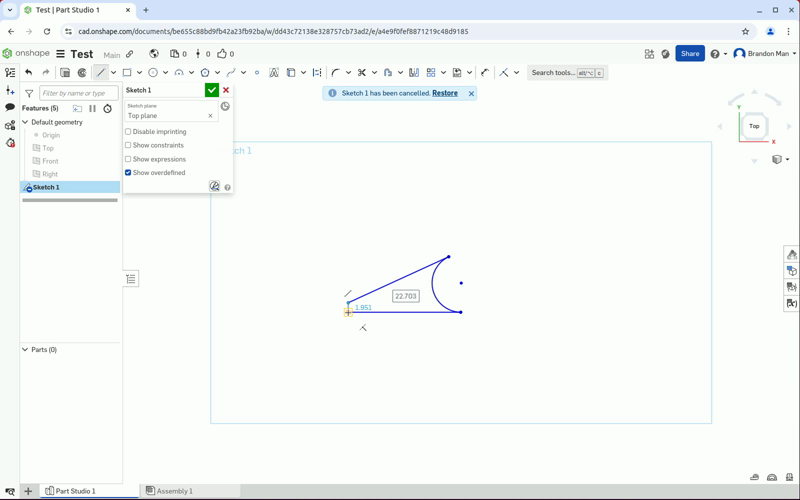
mouse_move(362, 303)
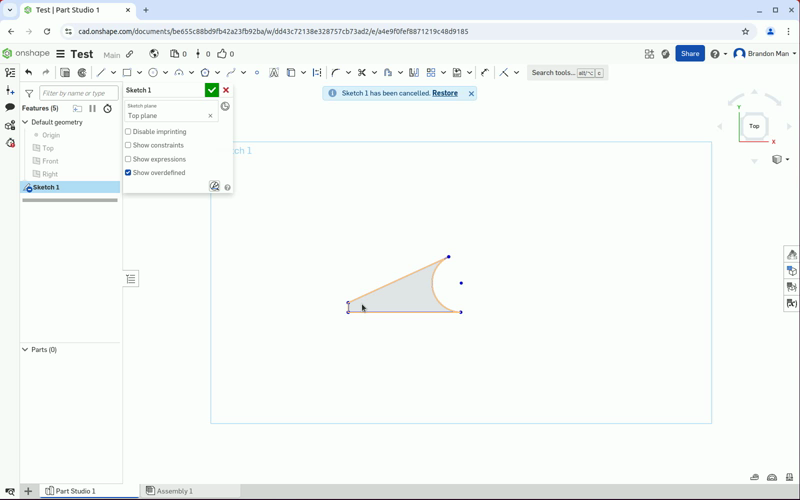
click(362, 303)
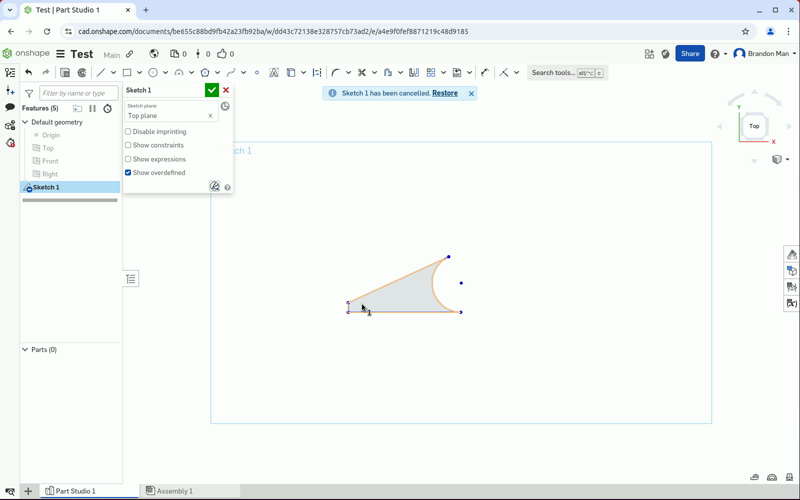
mouse_move(73, 352)
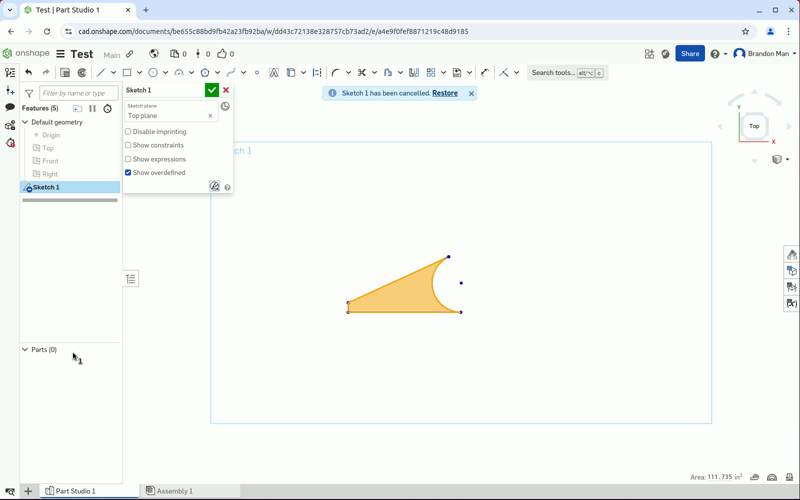
key(shift+y)
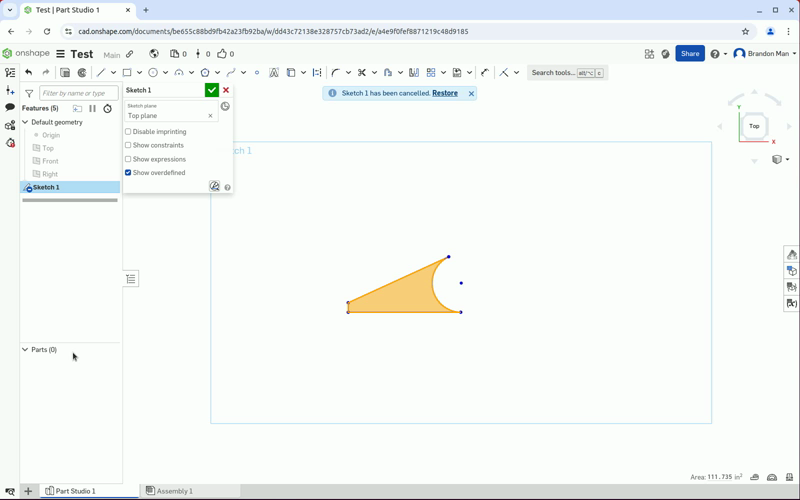
key(shift+e)
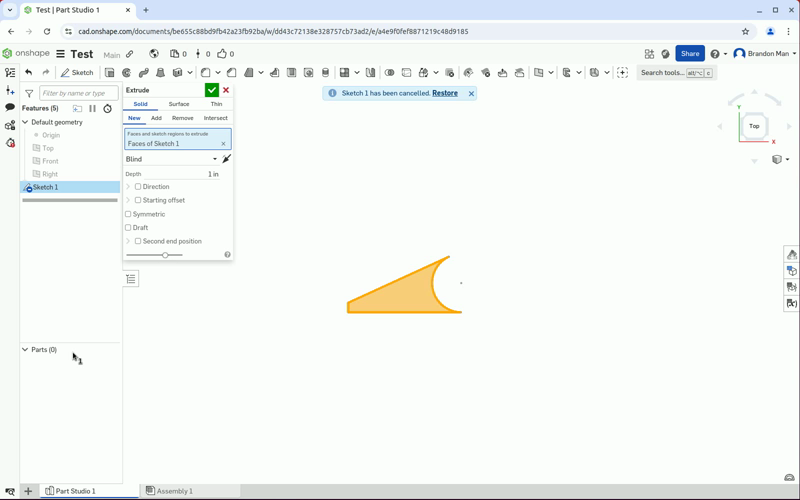
mouse_move(143, 106)
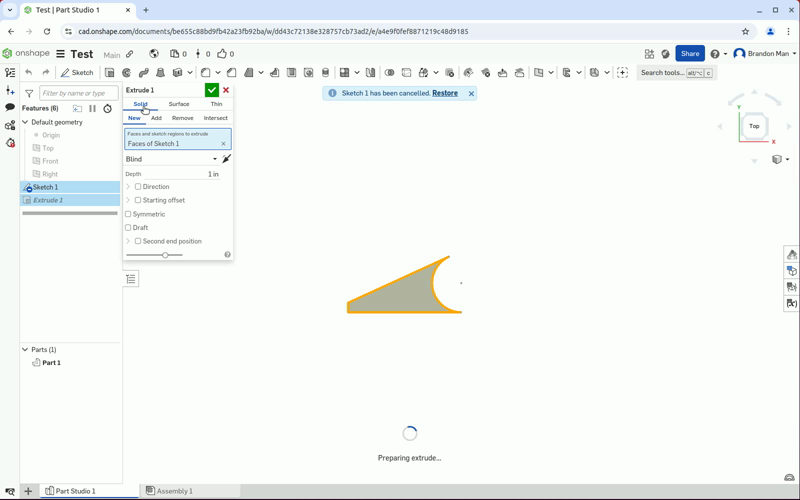
click(143, 106)
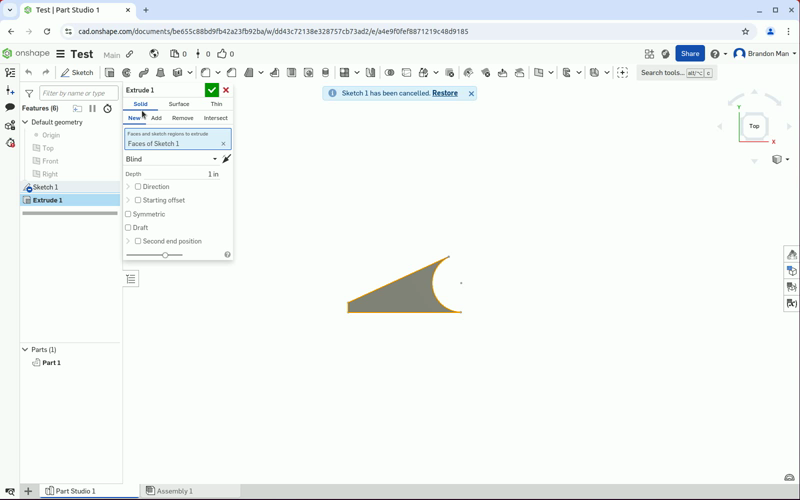
mouse_move(137, 120)
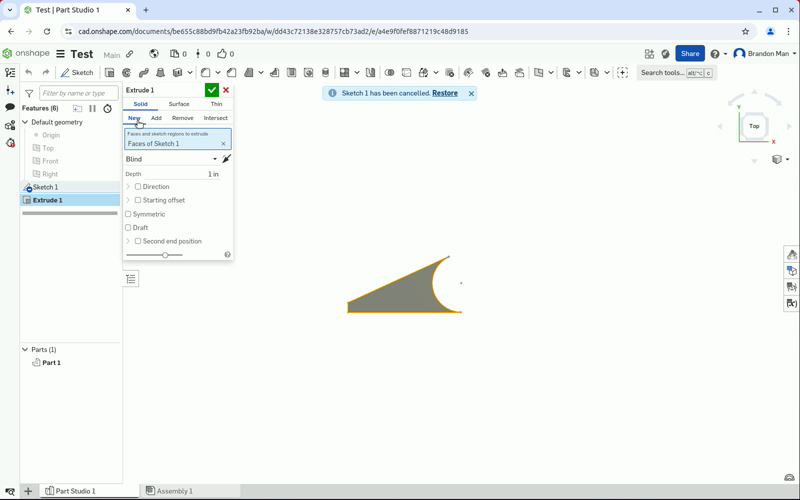
click(137, 120)
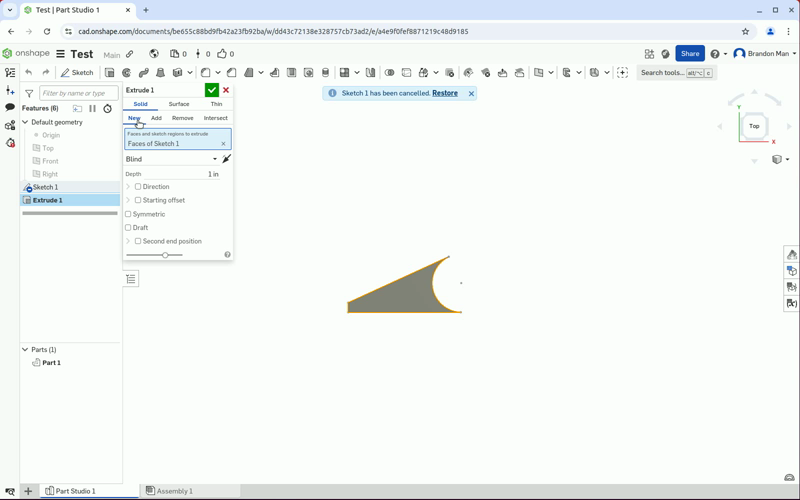
key(tab, 4)
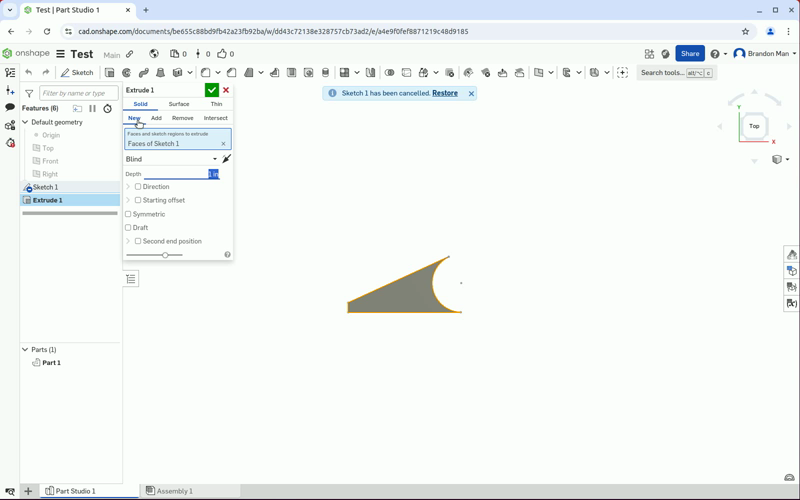
text(1.444)
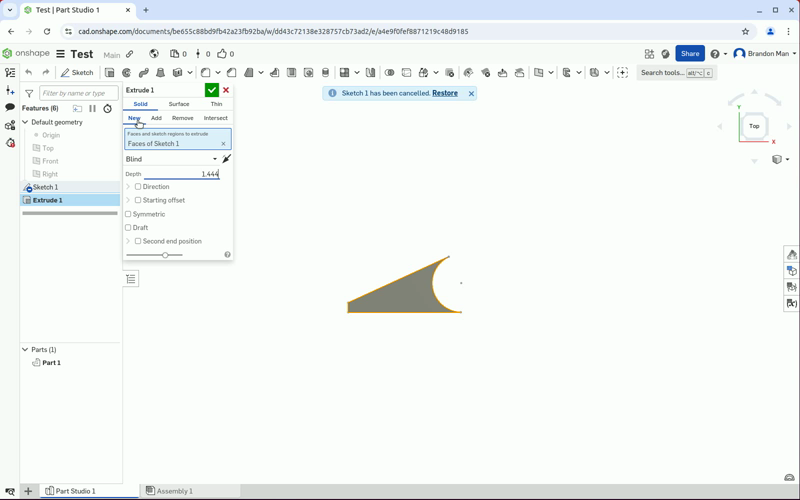
key(enter)
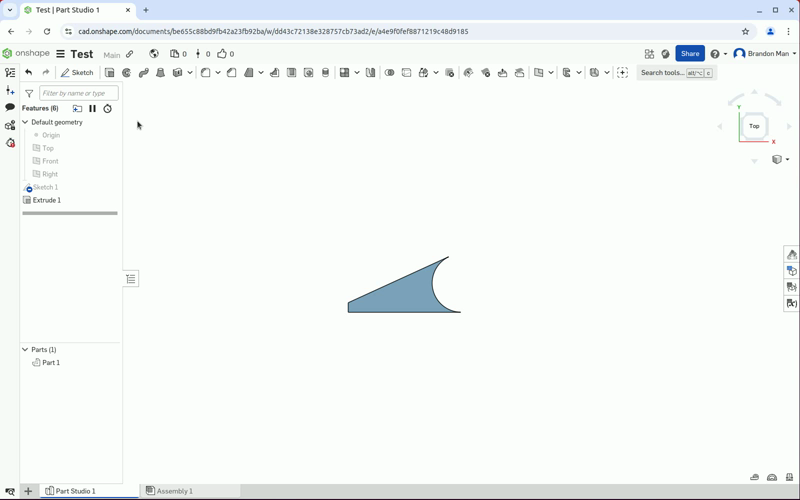
key(shift+h)
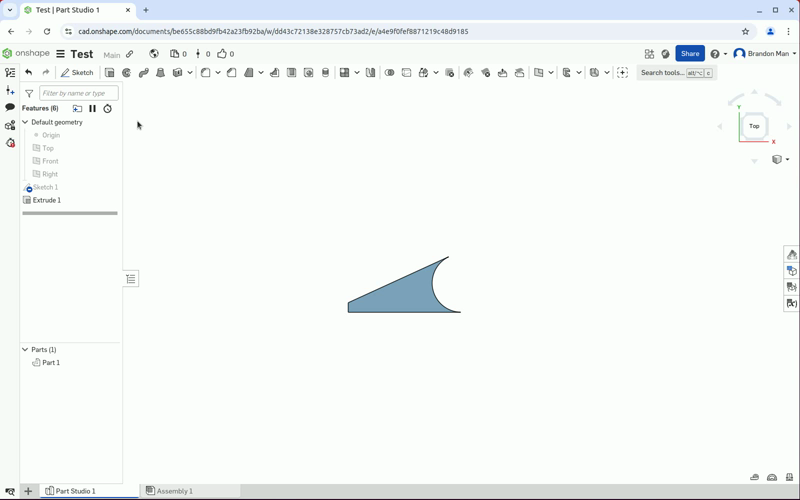
key(shift+h)
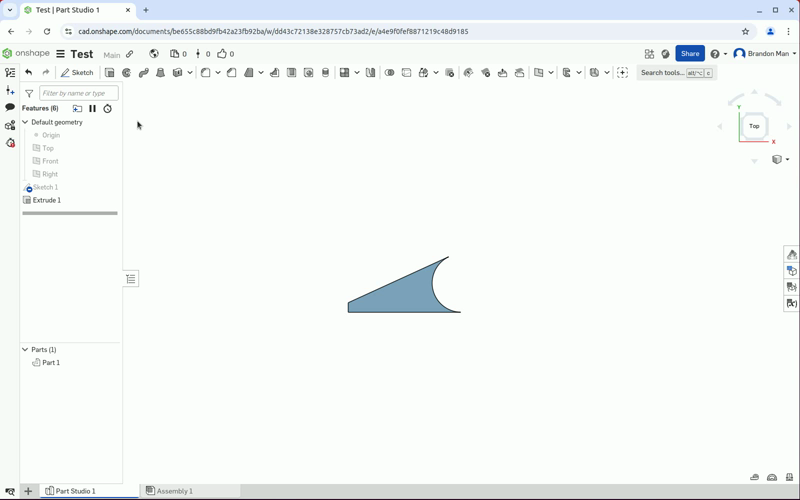
mouse_move(73, 189)
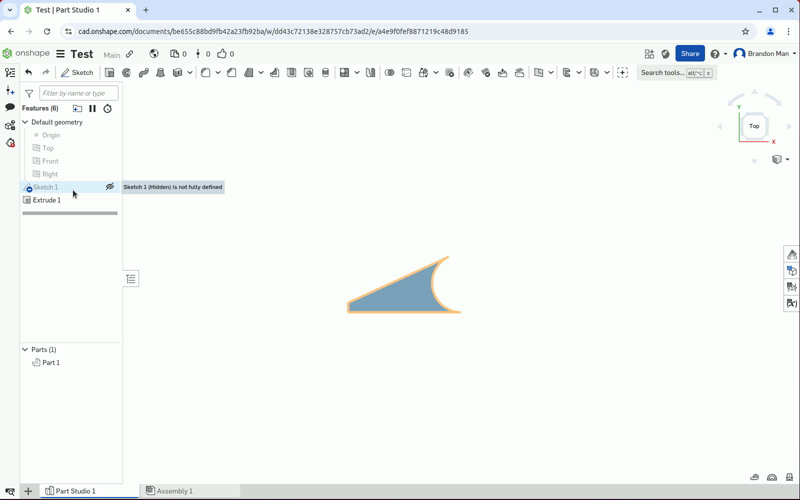
click(73, 189)
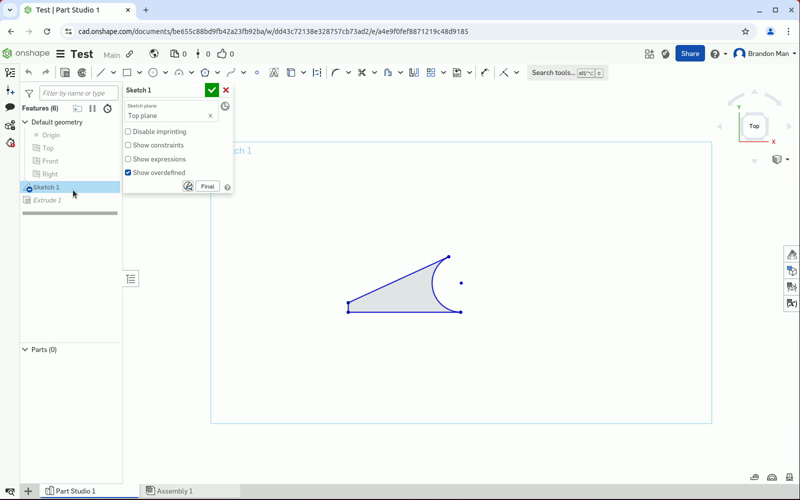
mouse_move(229, 92)
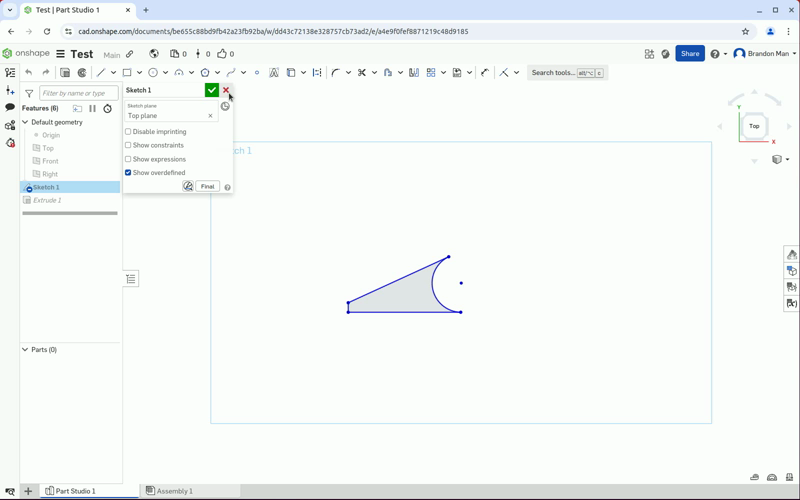
click(229, 92)
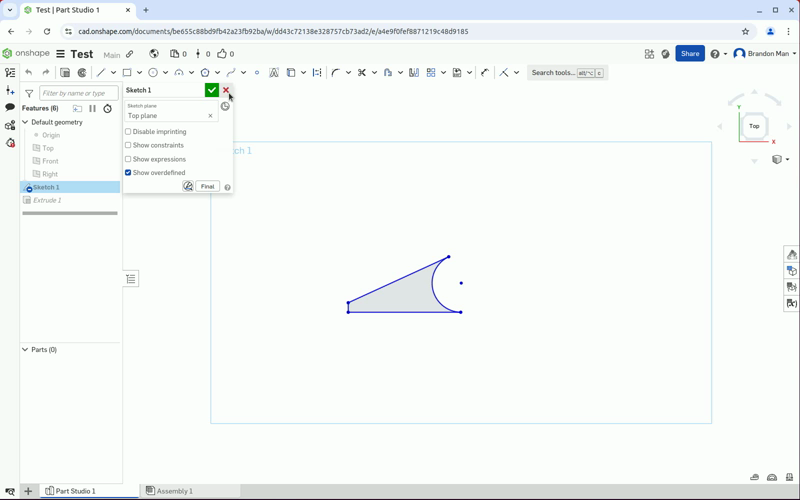
key(shift+s)
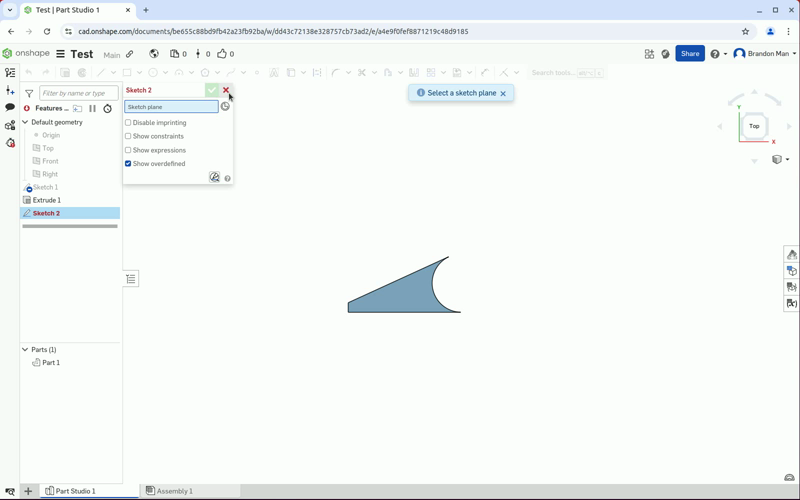
mouse_move(73, 150)
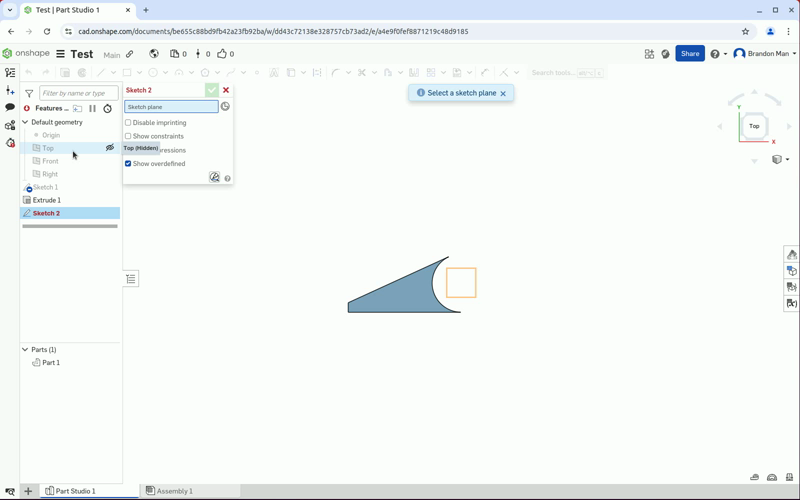
click(73, 150)
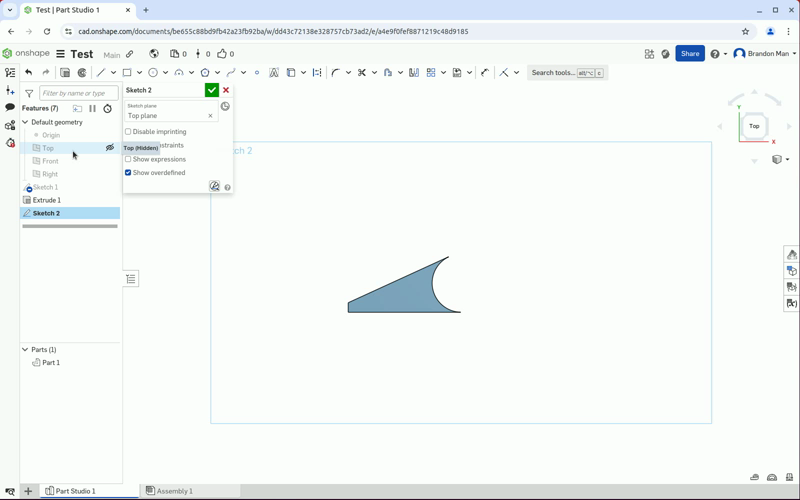
mouse_move(73, 352)
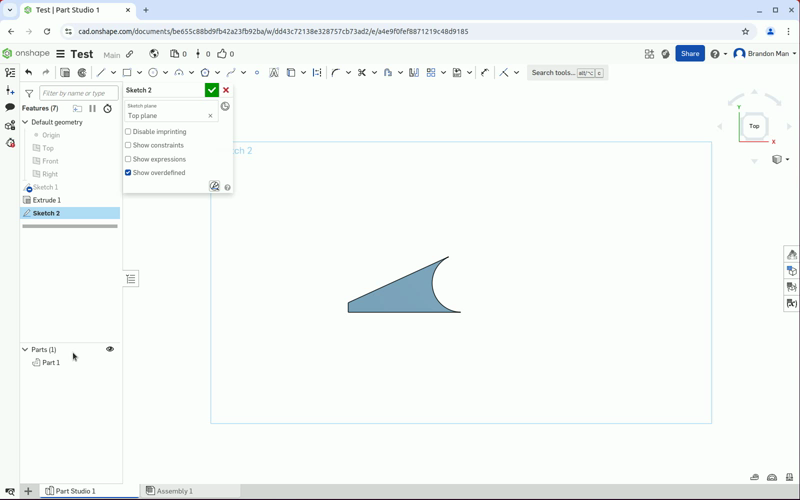
key(y)
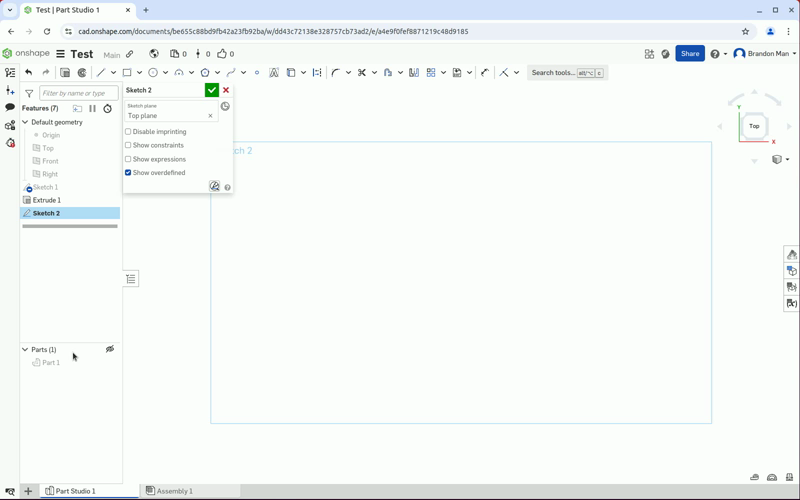
key(c)
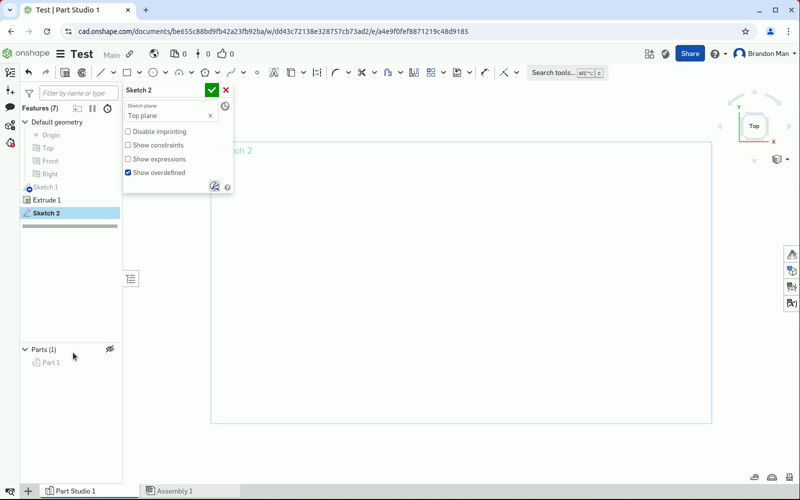
key_down(shift)
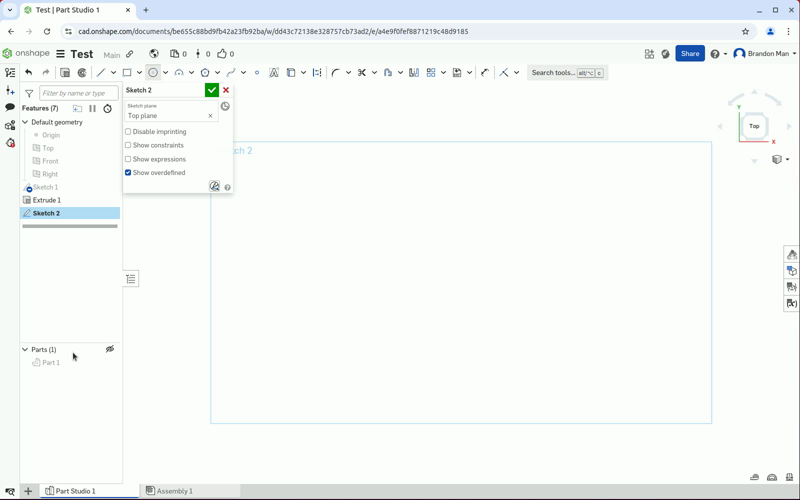
mouse_move(461, 282)
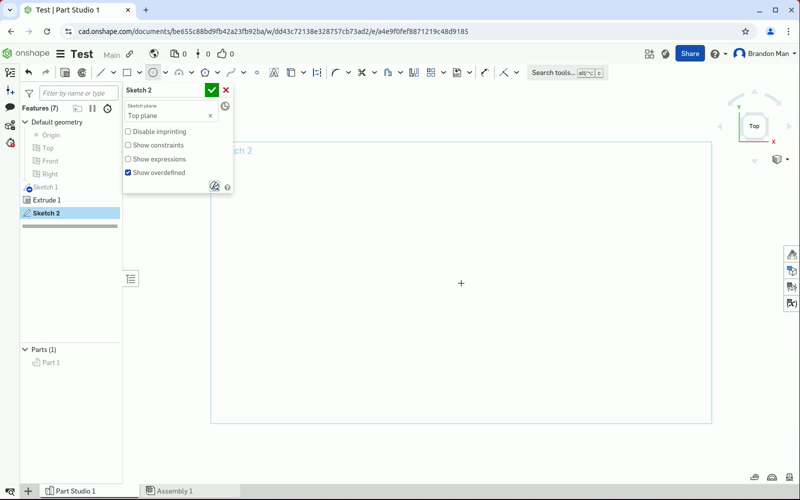
click(461, 282)
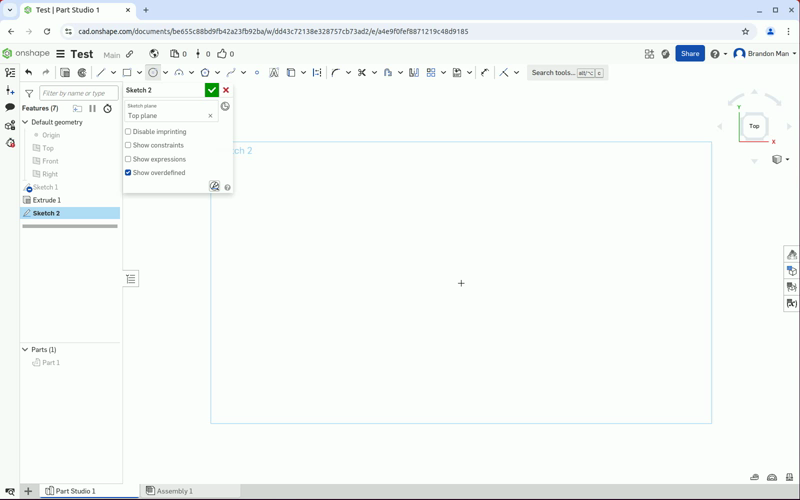
key_up(shift)
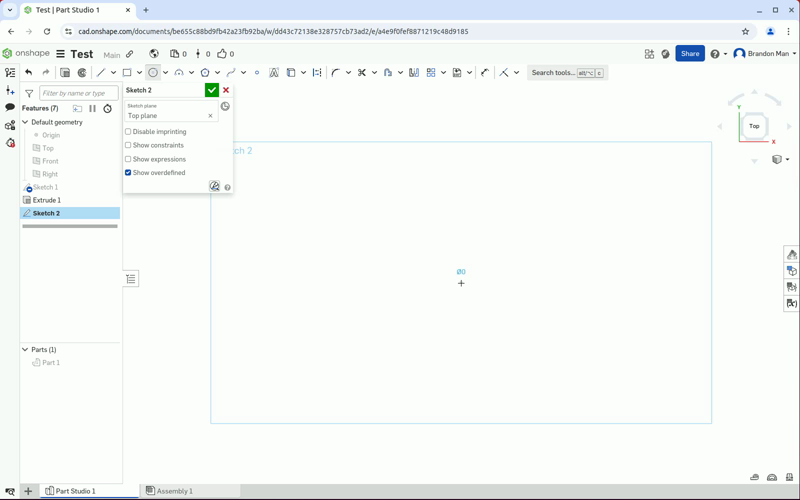
mouse_move(491, 282)
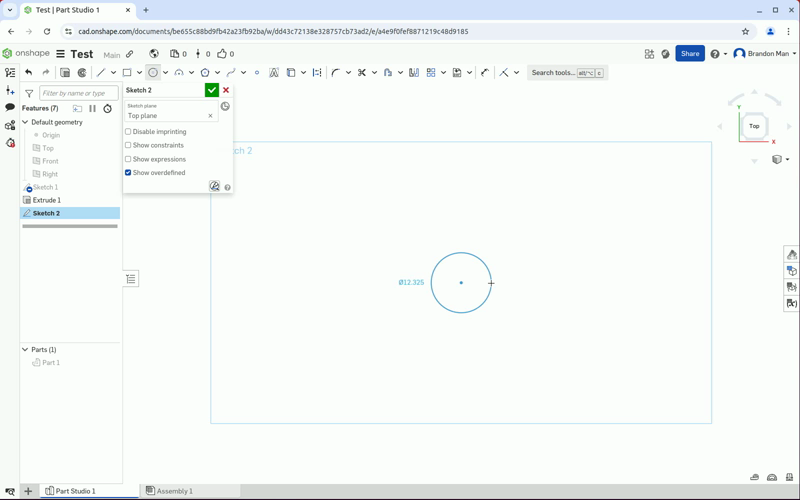
click(491, 282)
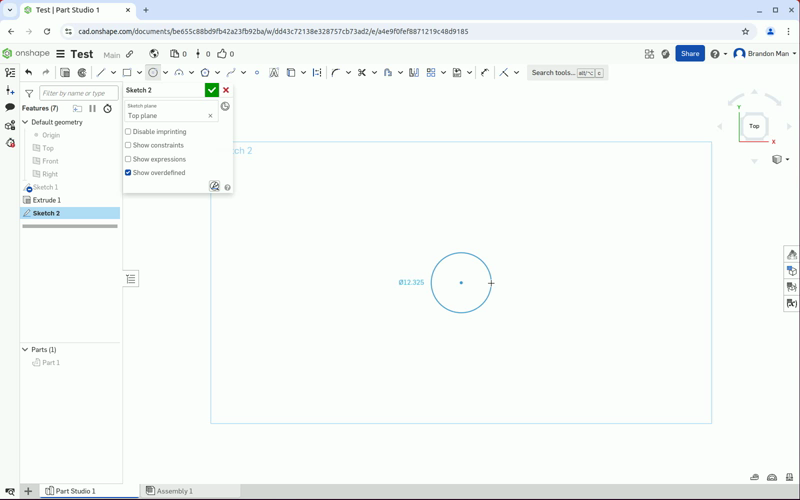
key(esc)
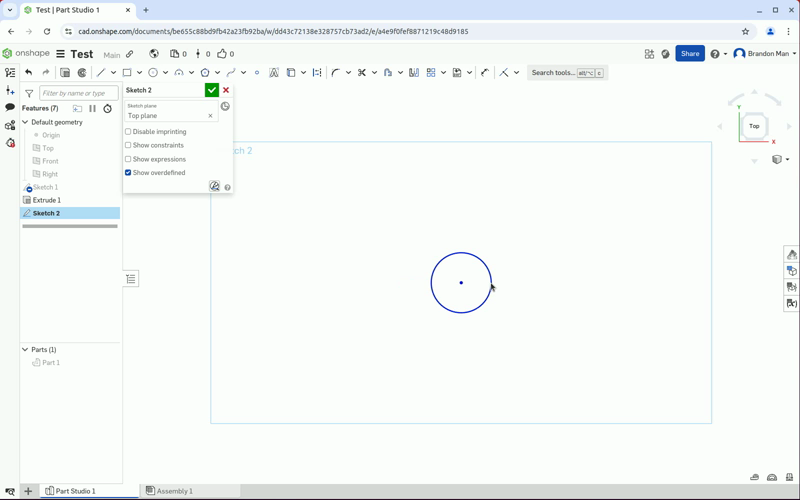
key(c)
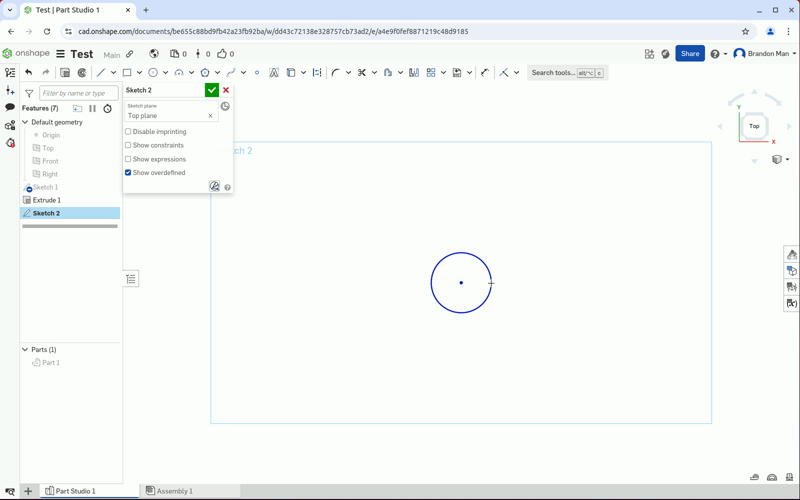
key_down(shift)
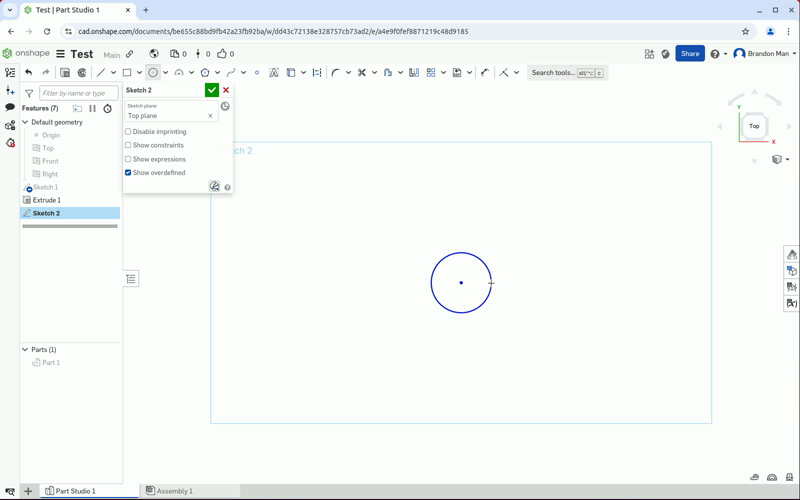
mouse_move(461, 282)
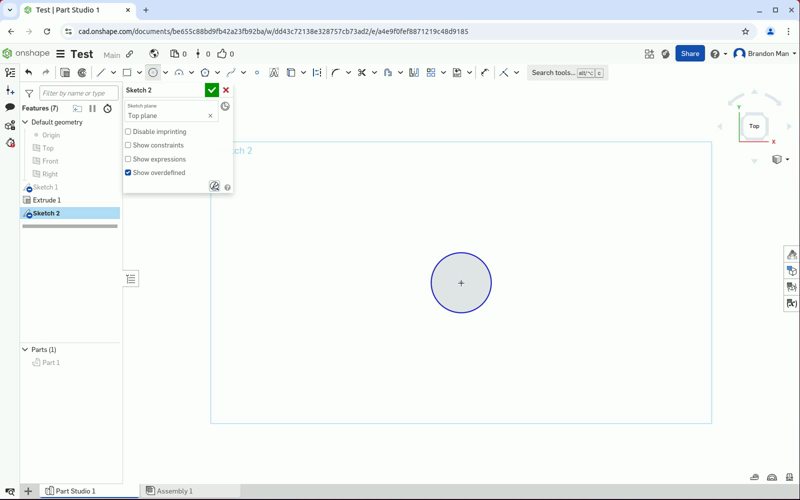
click(461, 282)
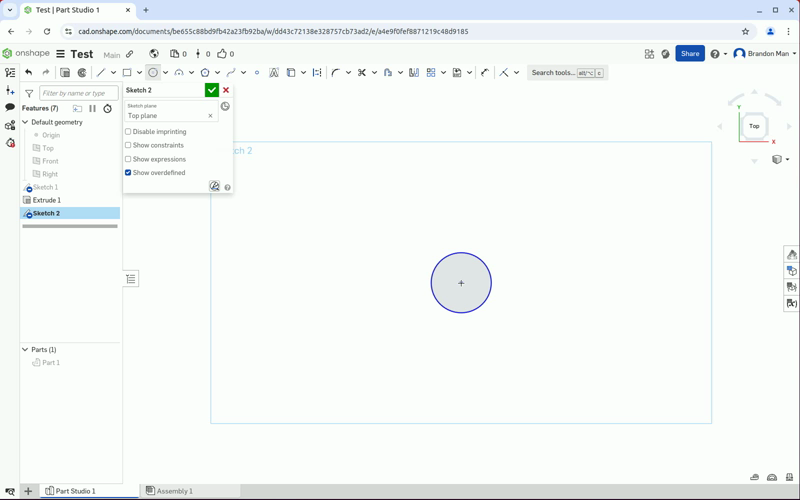
key_up(shift)
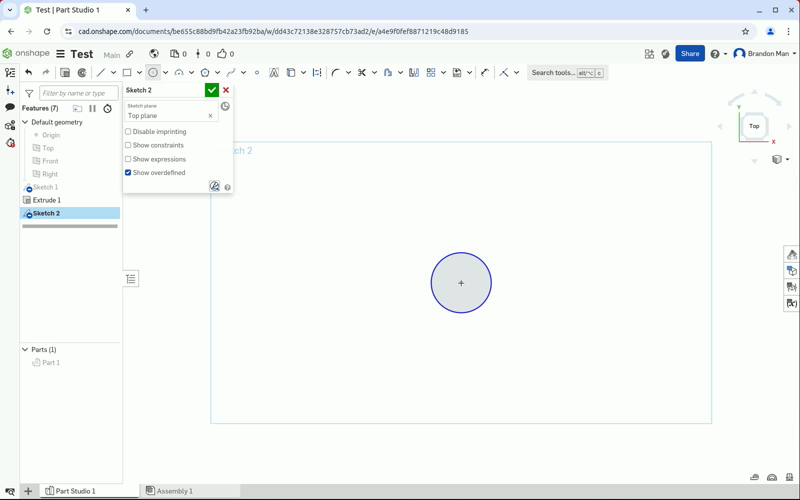
mouse_move(482, 282)
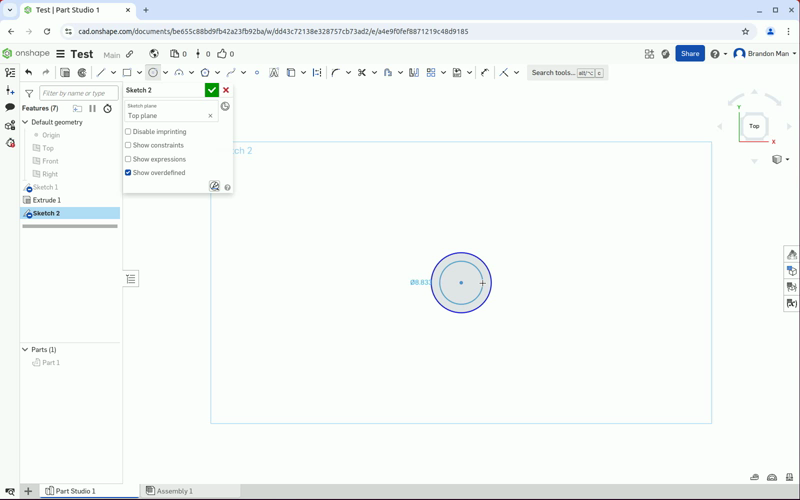
click(482, 282)
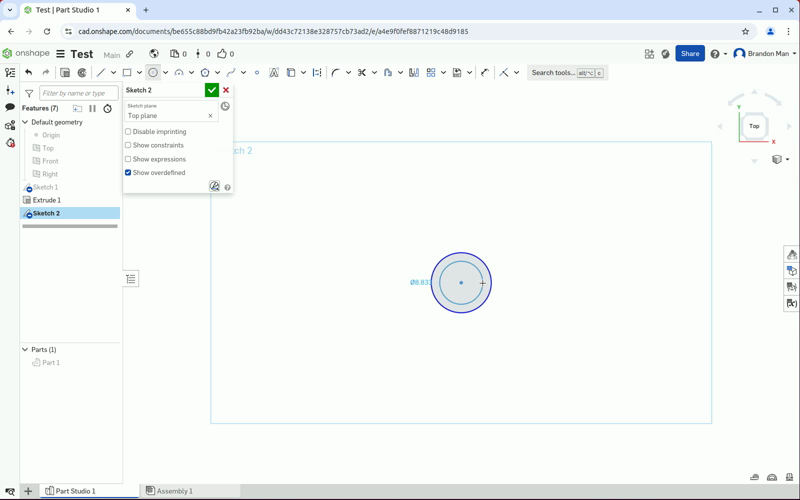
key(esc)
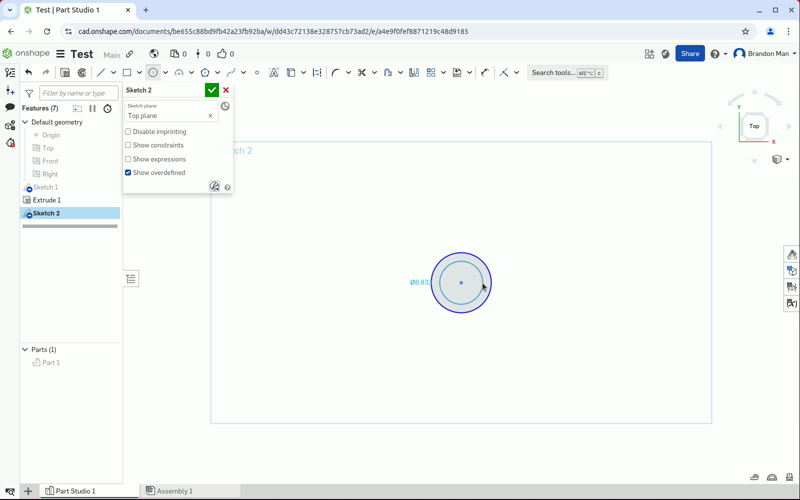
mouse_move(437, 279)
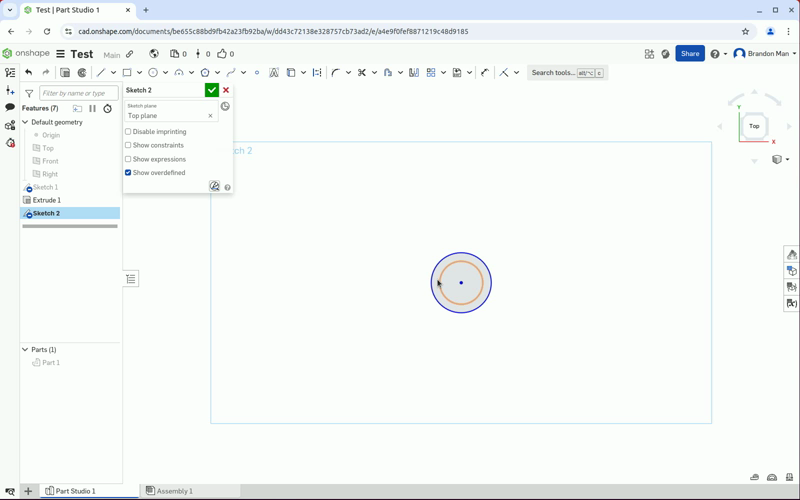
scroll(6)
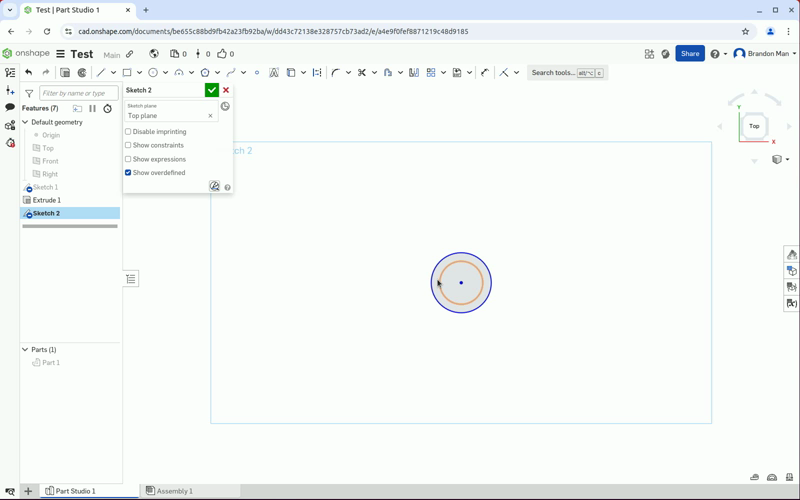
scroll(6)
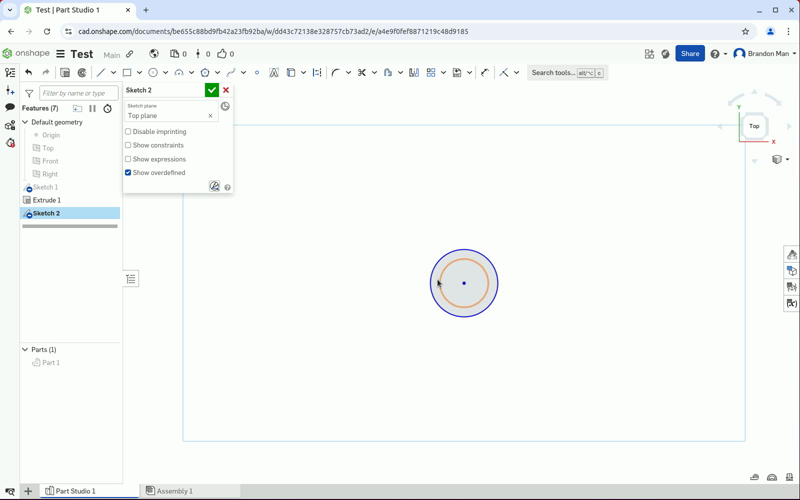
scroll(6)
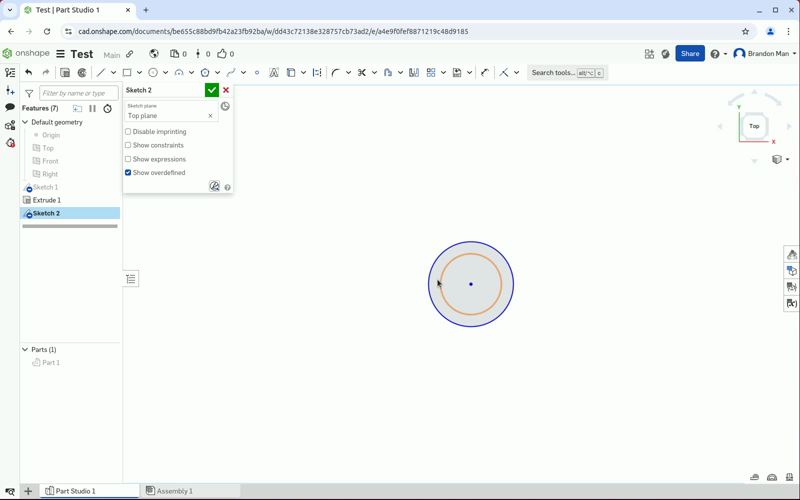
scroll(6)
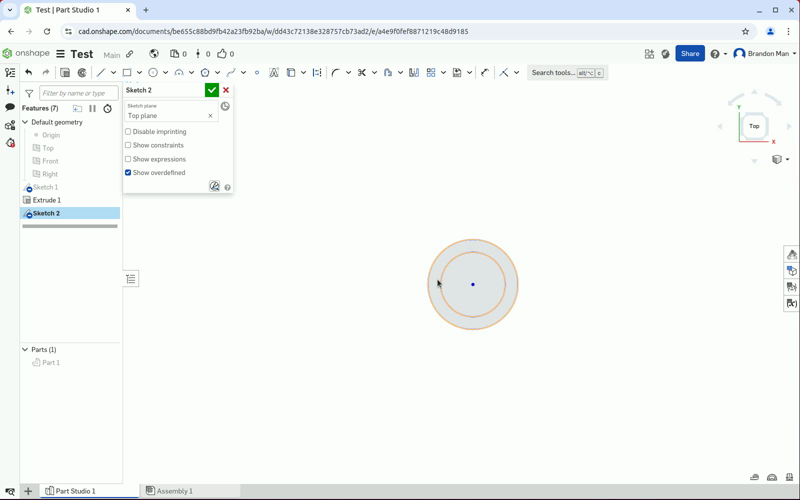
scroll(6)
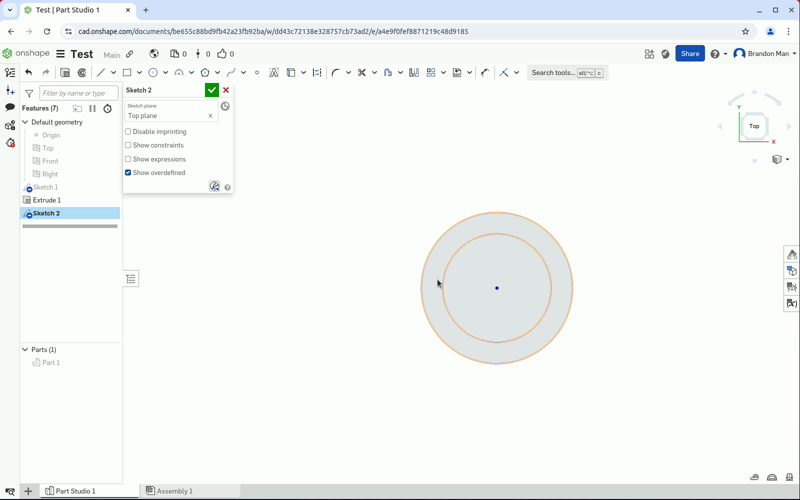
scroll(6)
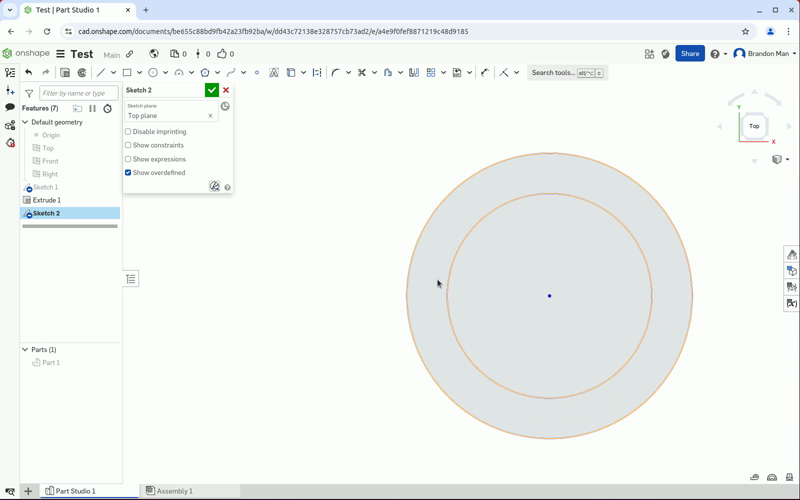
scroll(6)
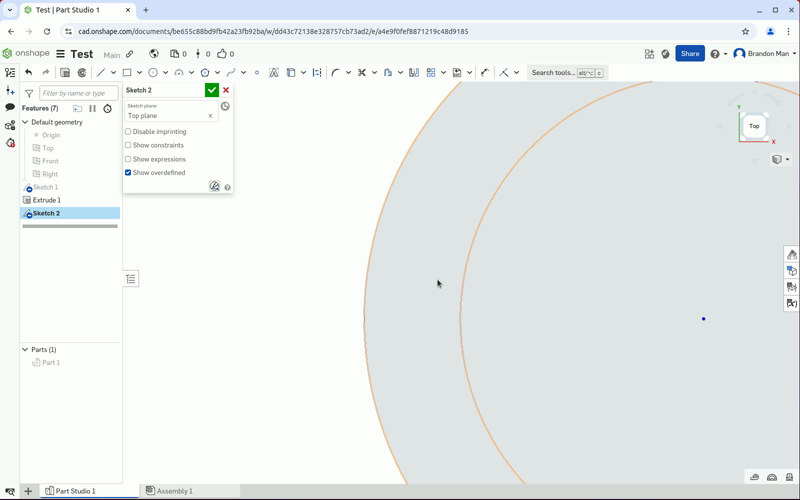
click(437, 279)
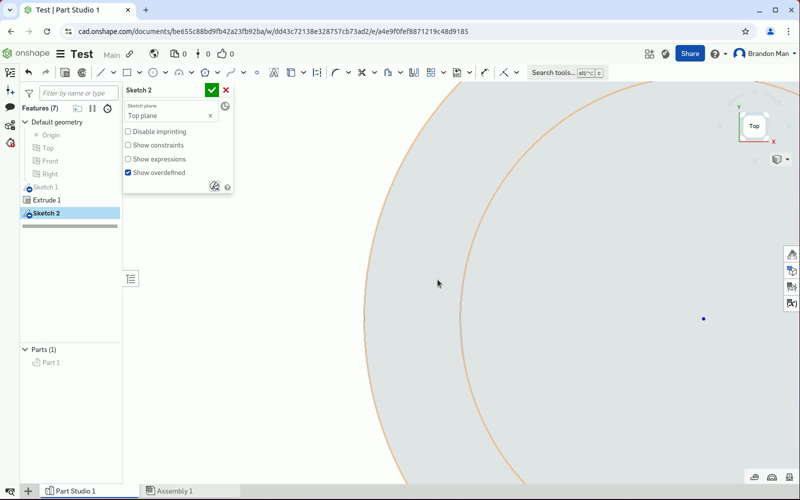
scroll(-6)
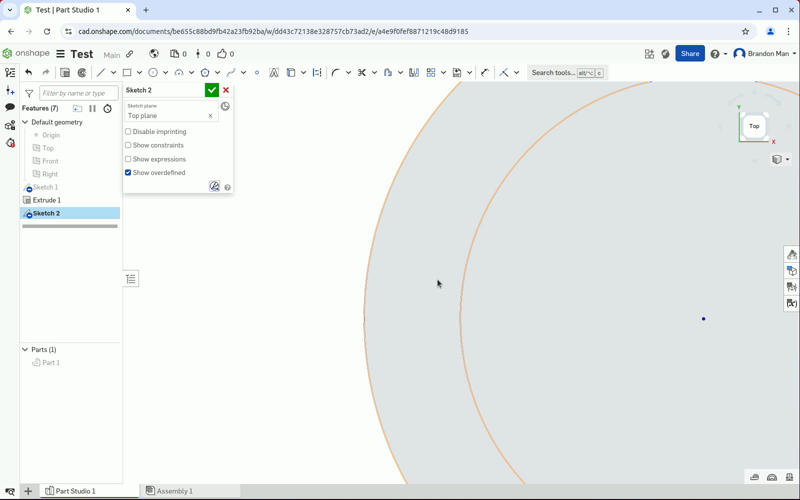
scroll(-6)
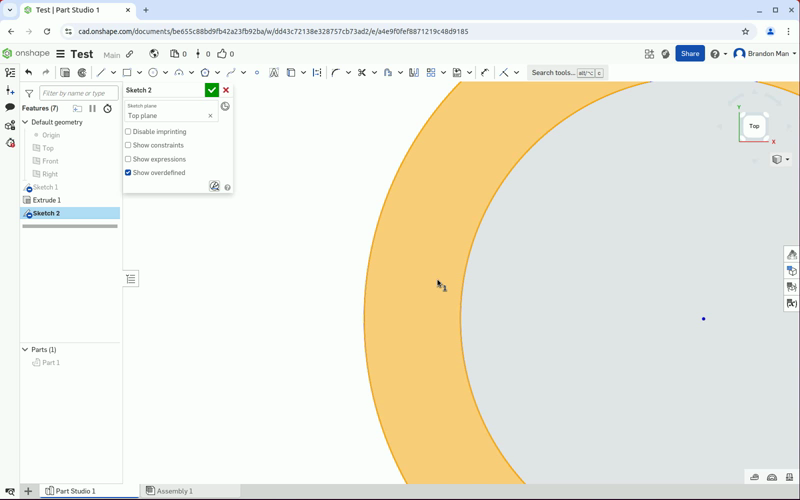
scroll(-6)
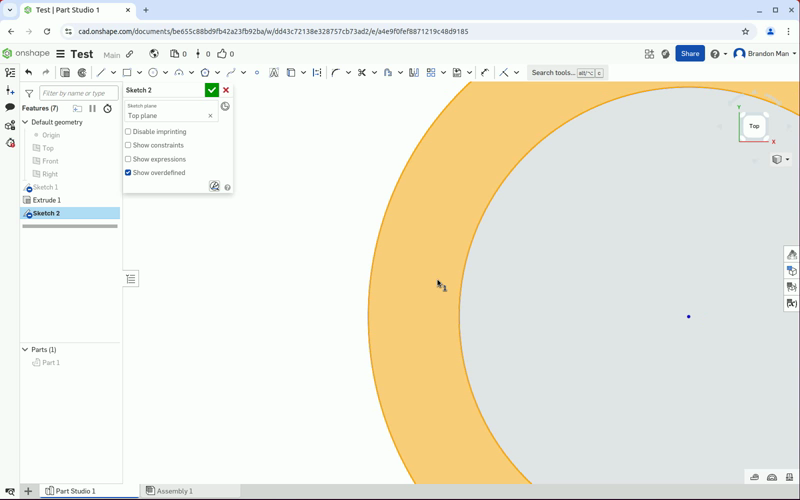
scroll(-6)
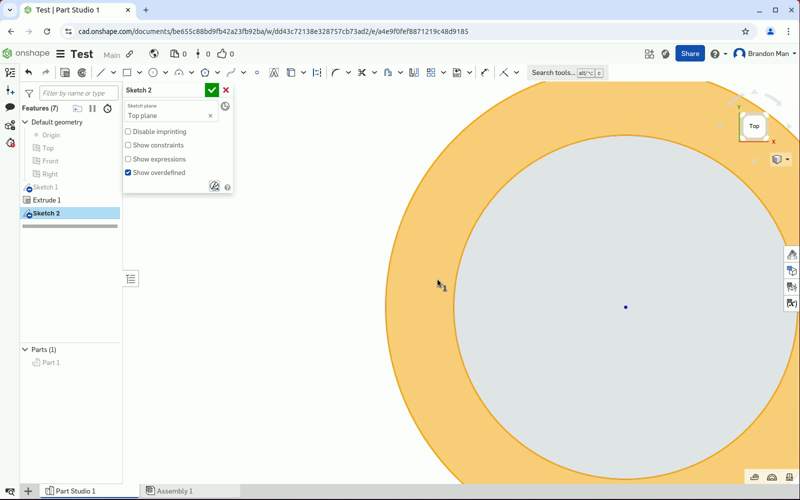
scroll(-6)
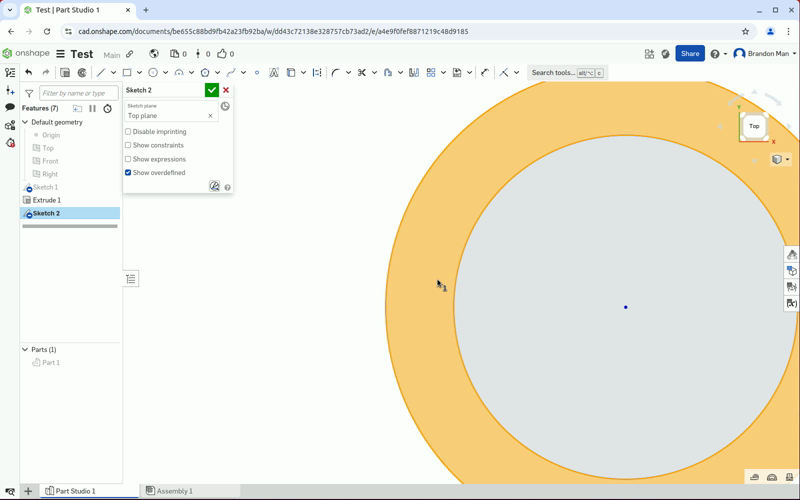
scroll(-6)
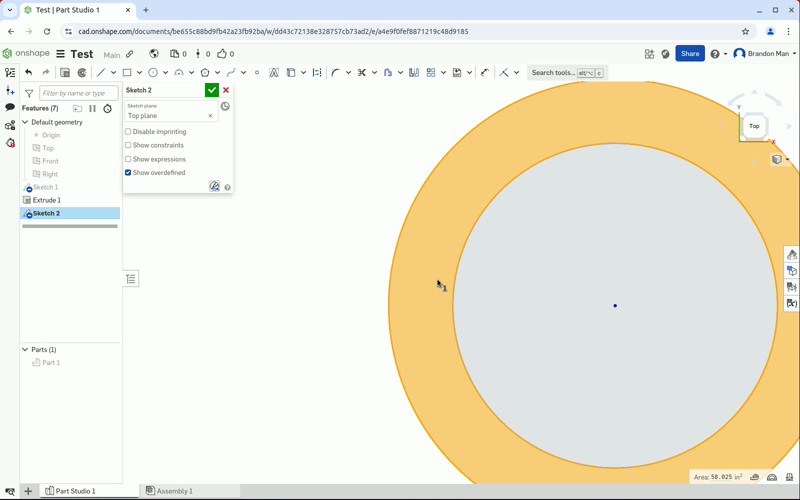
scroll(-6)
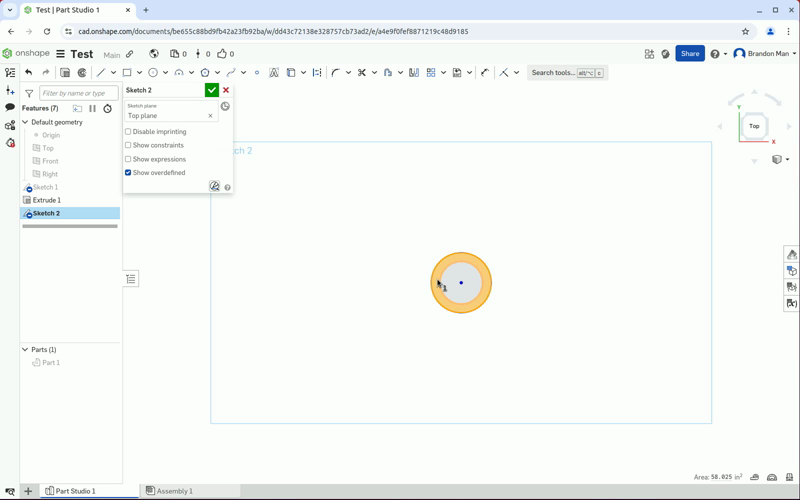
mouse_move(73, 352)
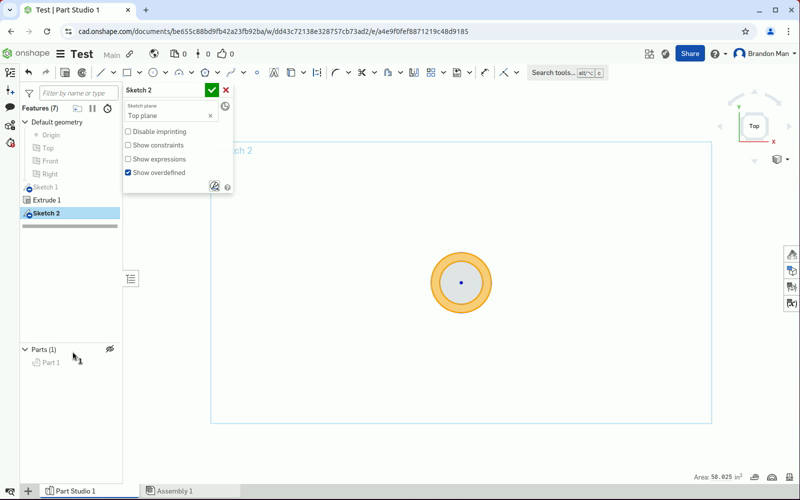
key(shift+y)
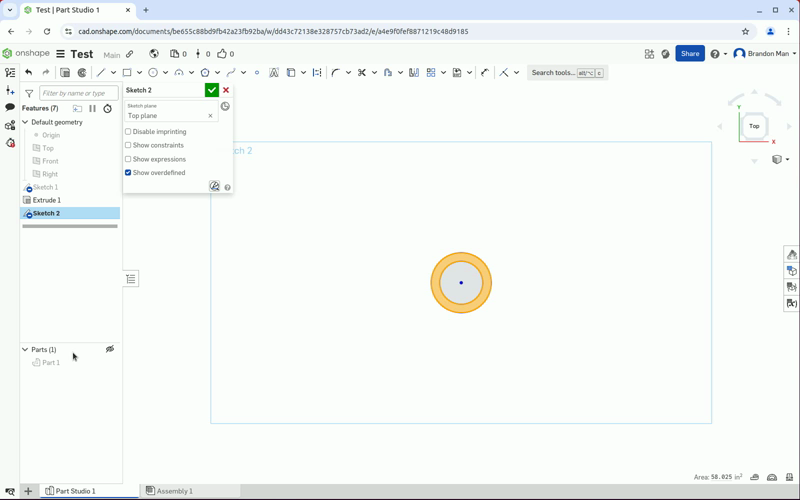
key(shift+e)
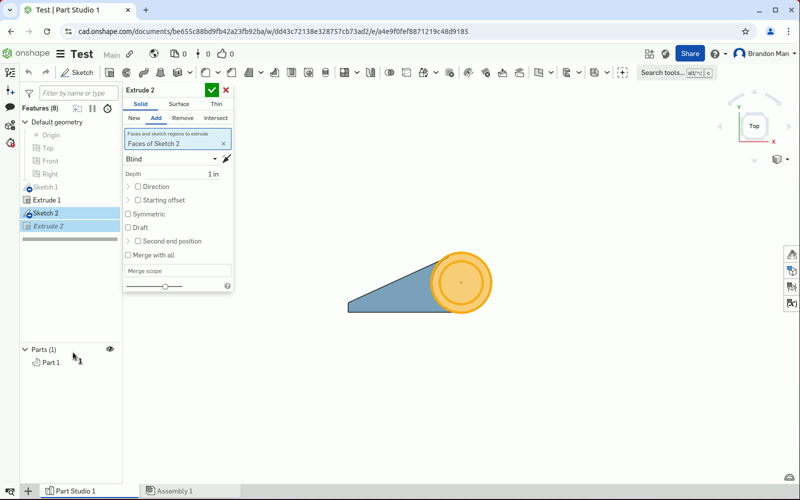
mouse_move(143, 106)
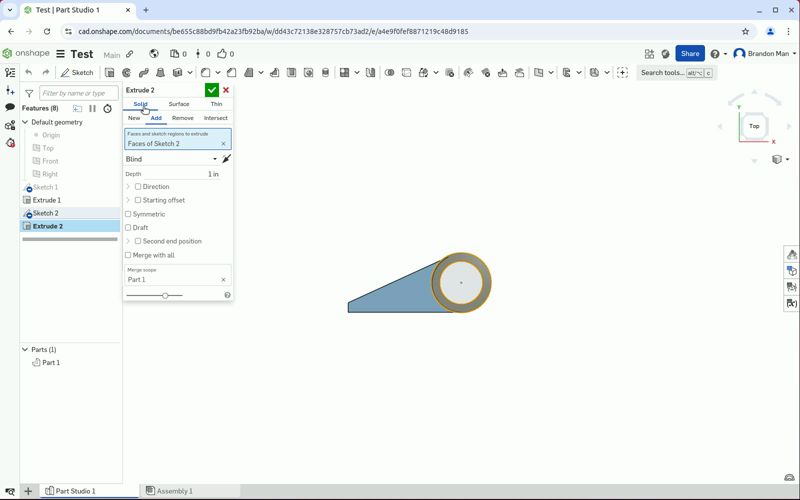
click(143, 106)
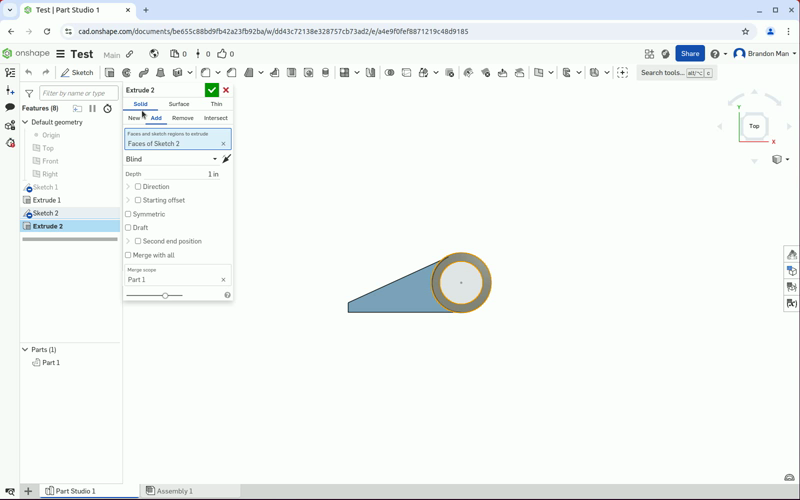
mouse_move(137, 120)
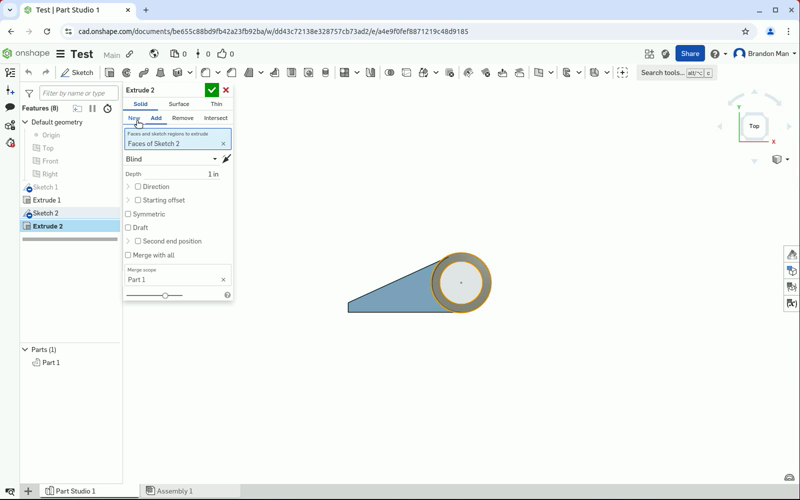
click(137, 120)
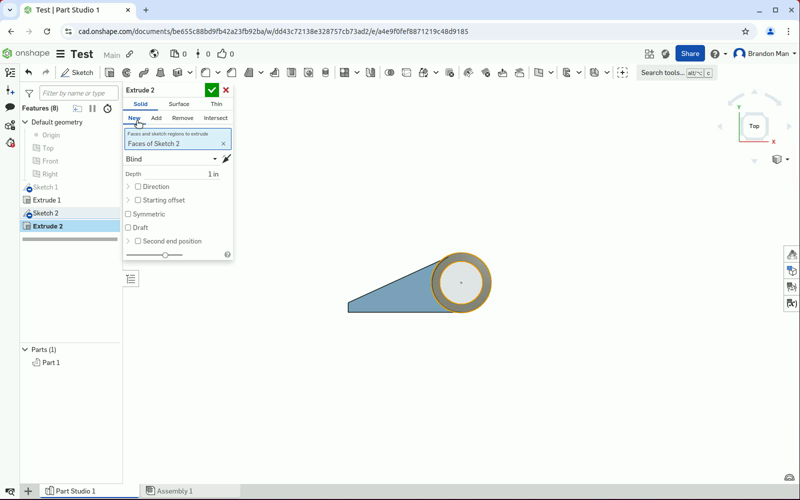
key(tab, 4)
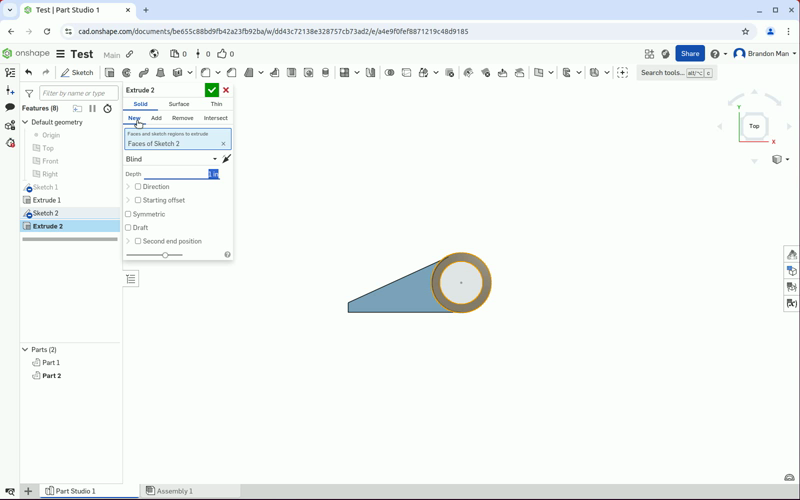
text(1.444)
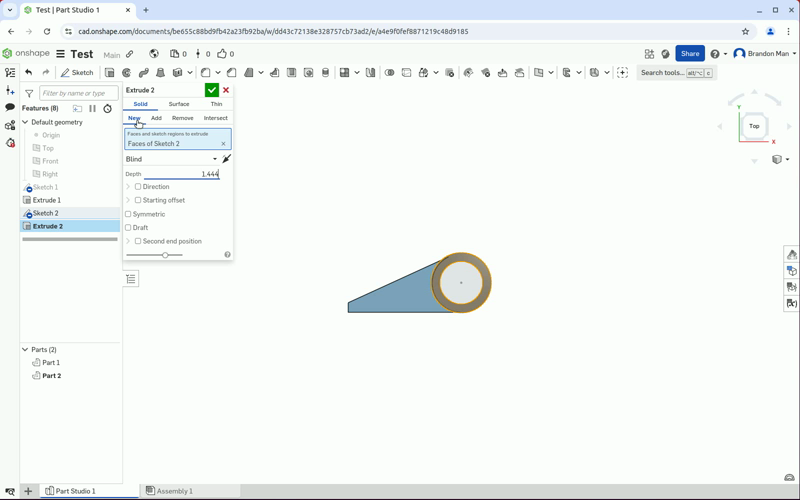
key(enter)
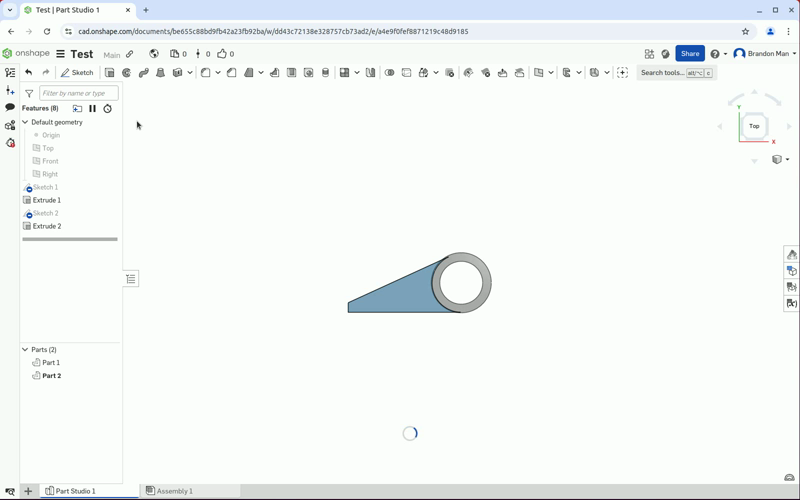
key(shift+h)
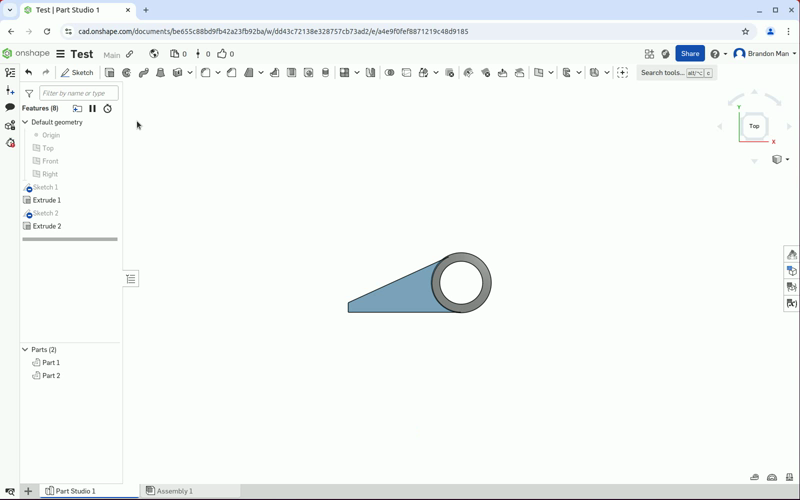
key(shift+h)
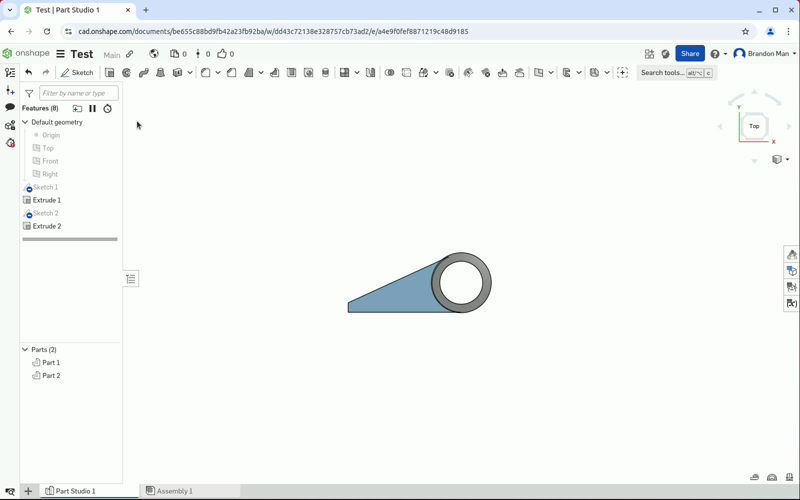
mouse_move(73, 189)
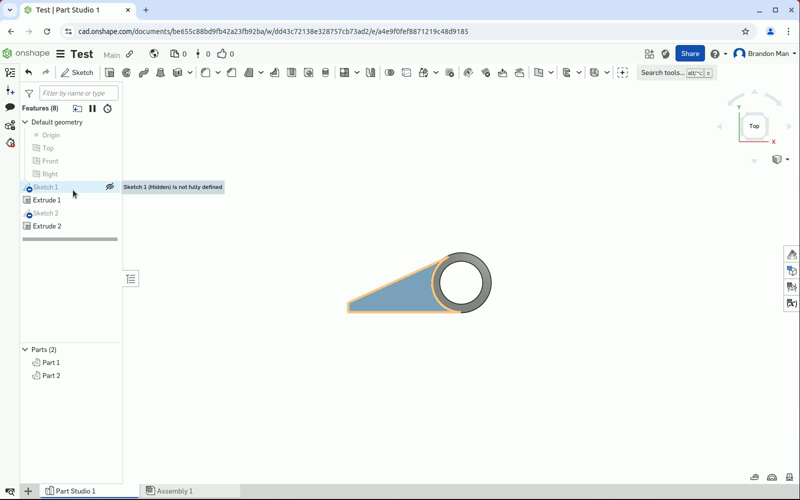
click(73, 189)
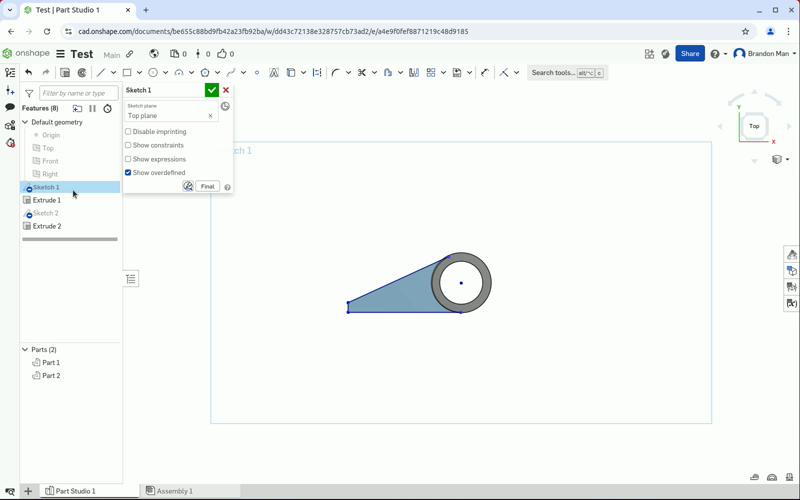
mouse_move(229, 92)
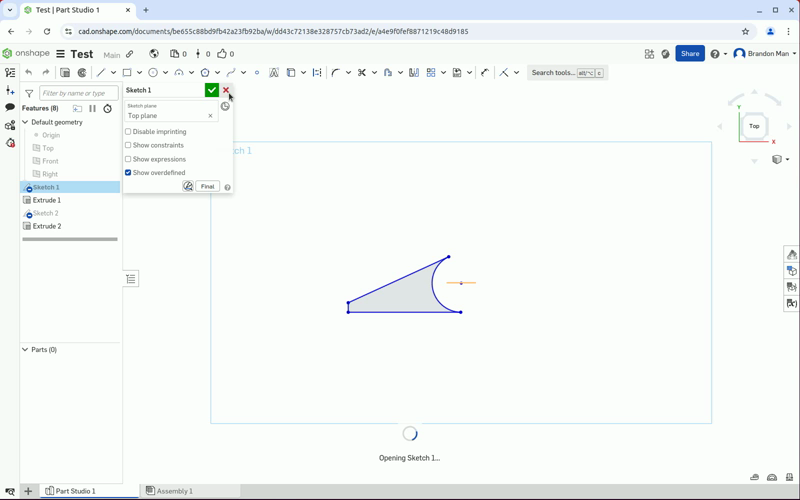
click(229, 92)
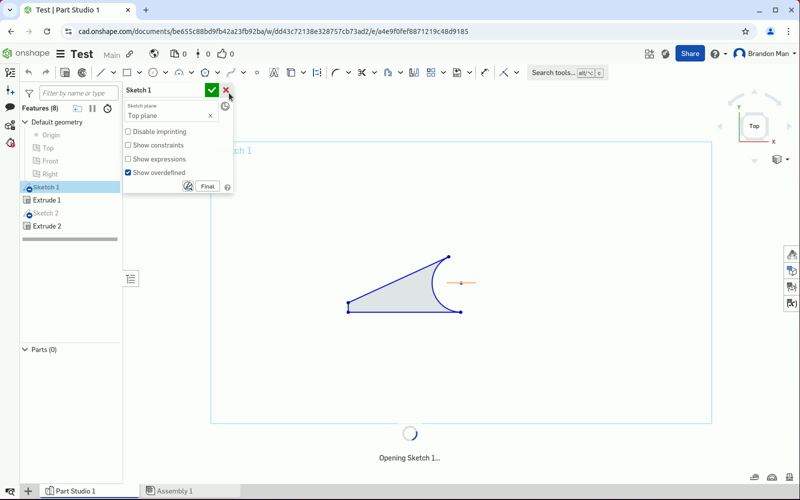
key(shift+s)
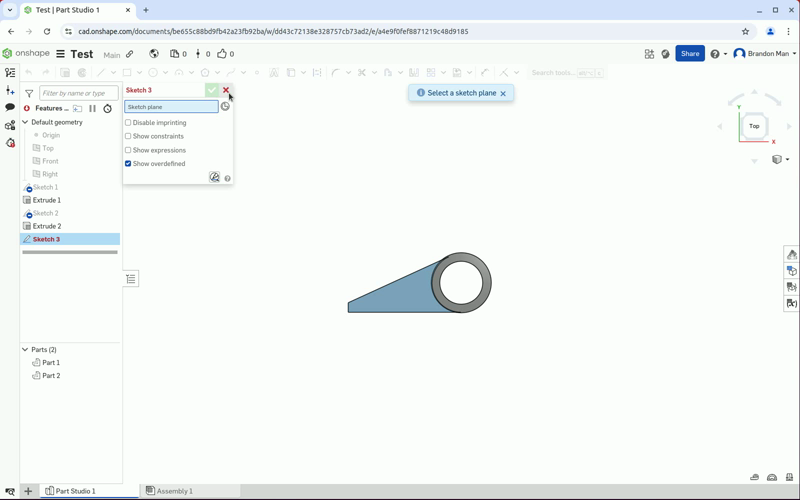
mouse_move(73, 150)
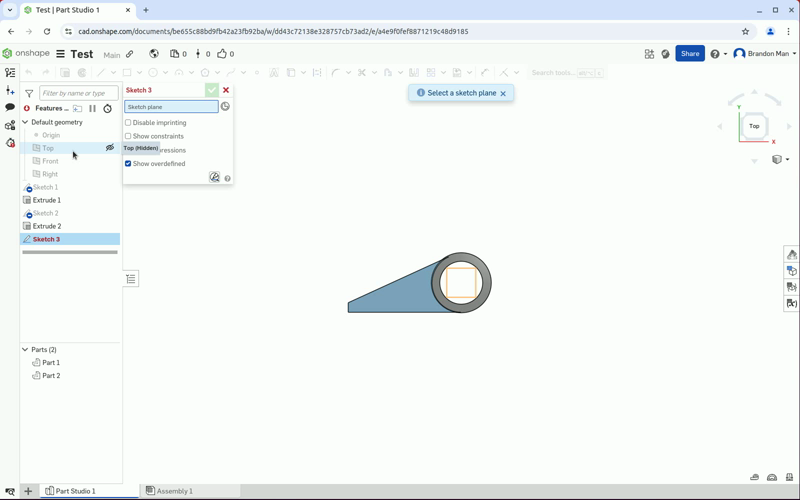
click(73, 150)
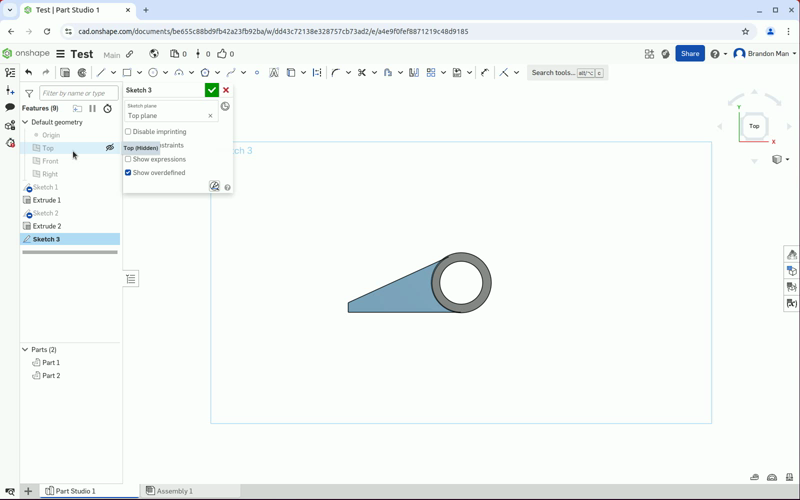
mouse_move(73, 352)
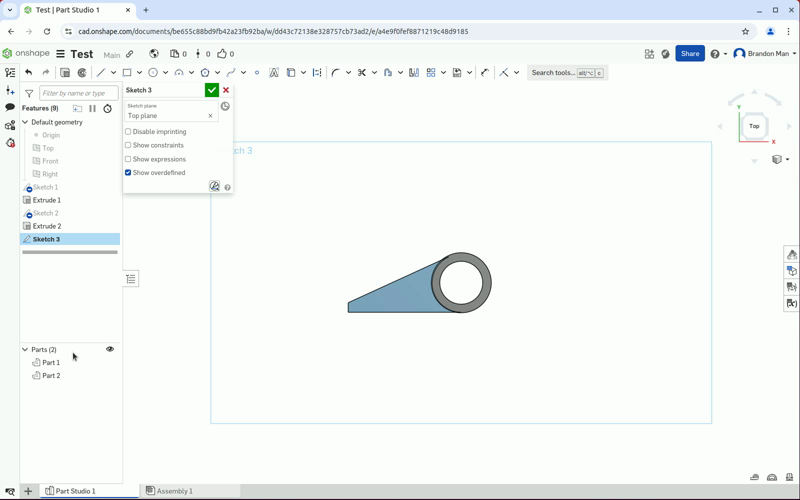
key(y)
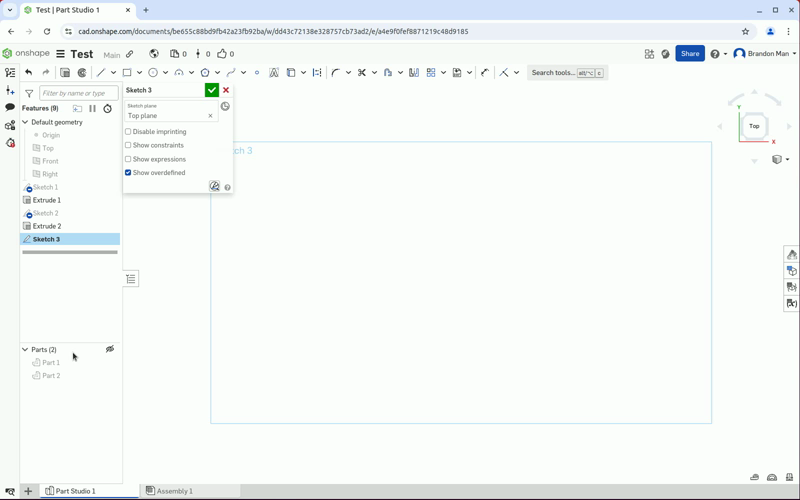
key(a)
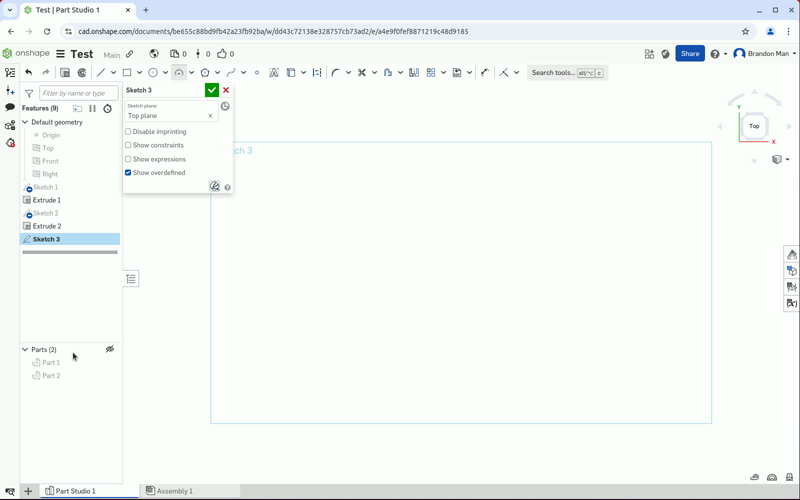
key_down(shift)
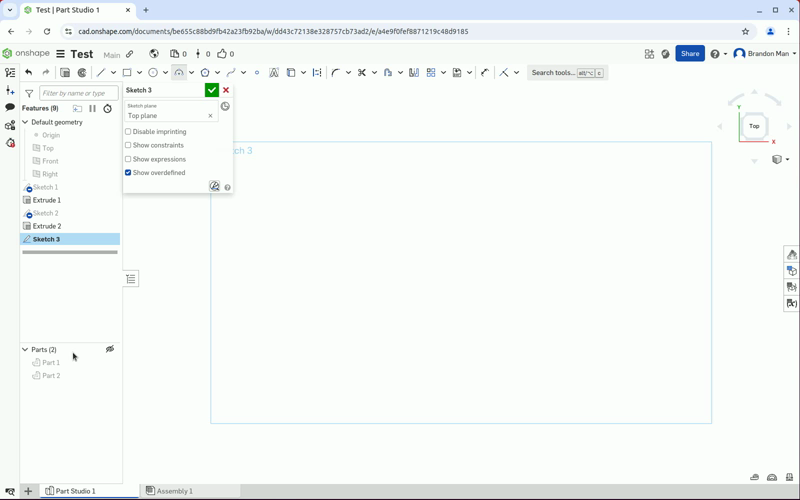
mouse_move(445, 291)
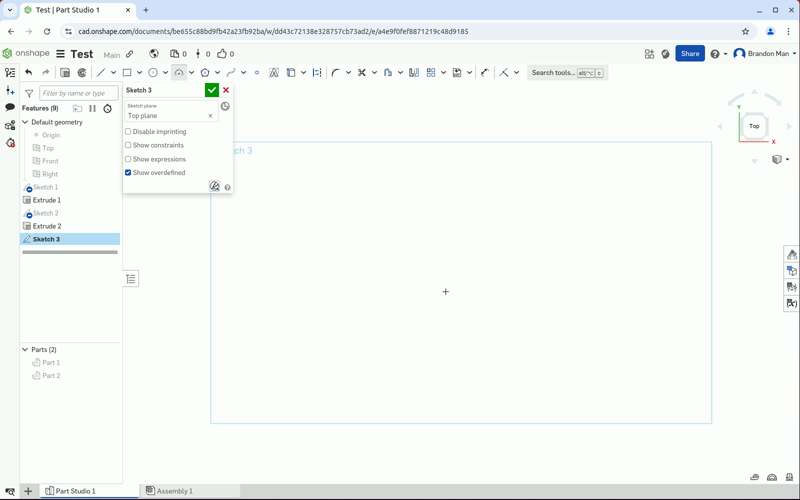
click(445, 291)
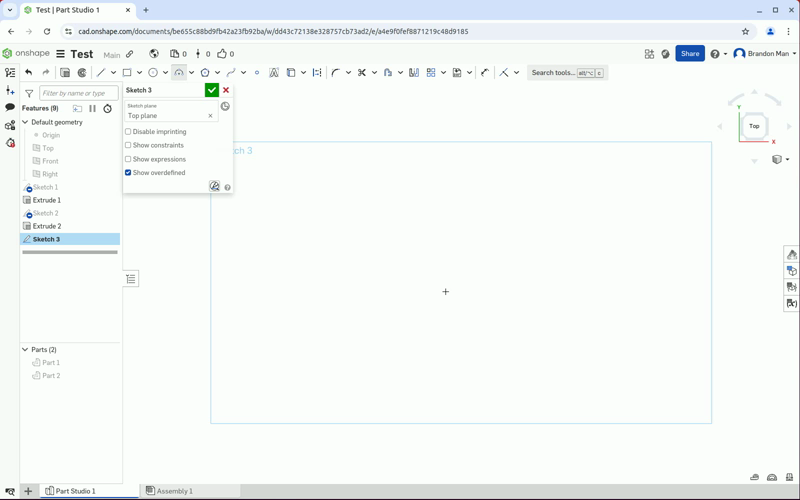
key_up(shift)
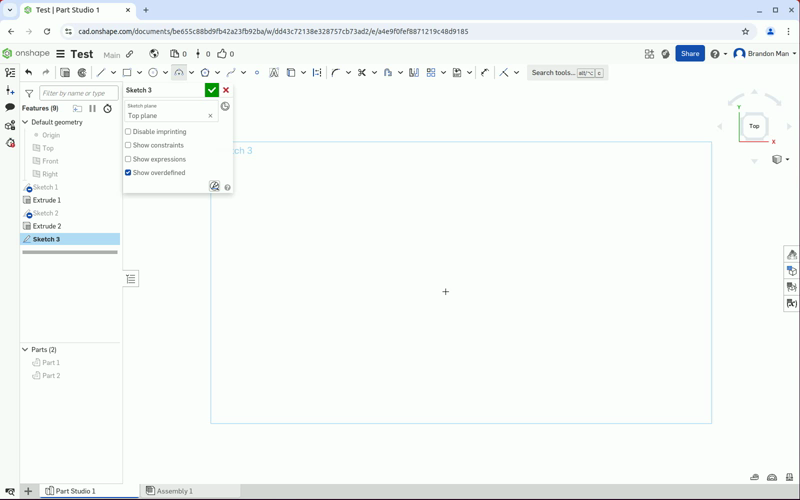
key_down(shift)
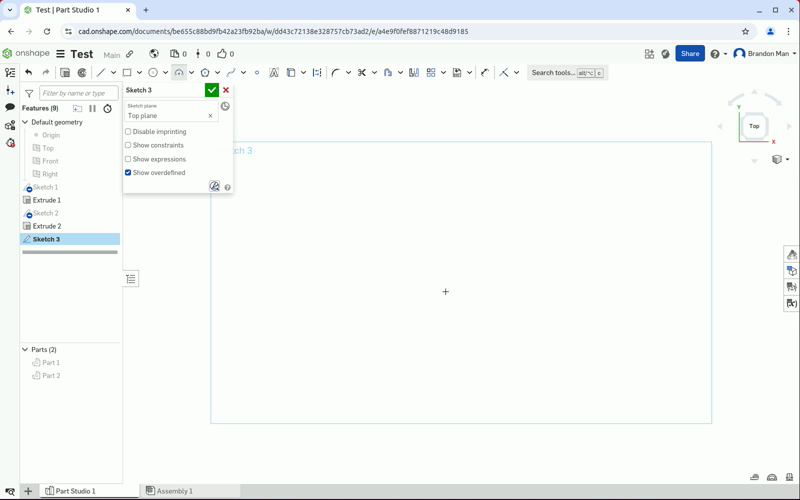
mouse_move(464, 304)
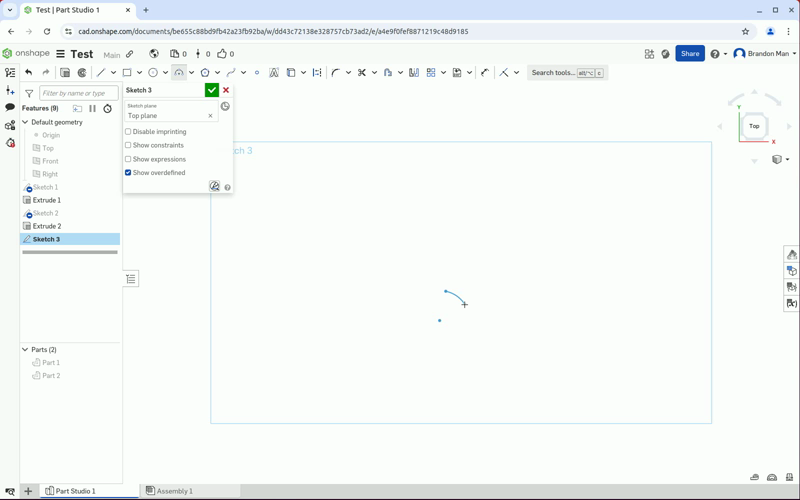
click(464, 304)
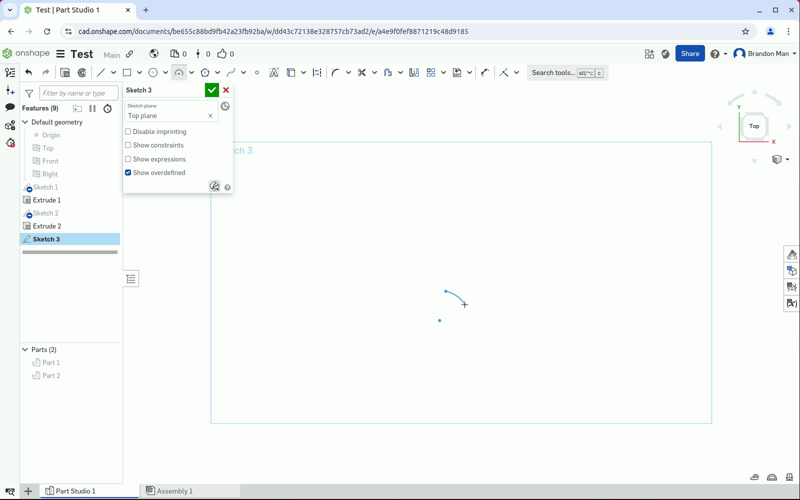
mouse_move(453, 300)
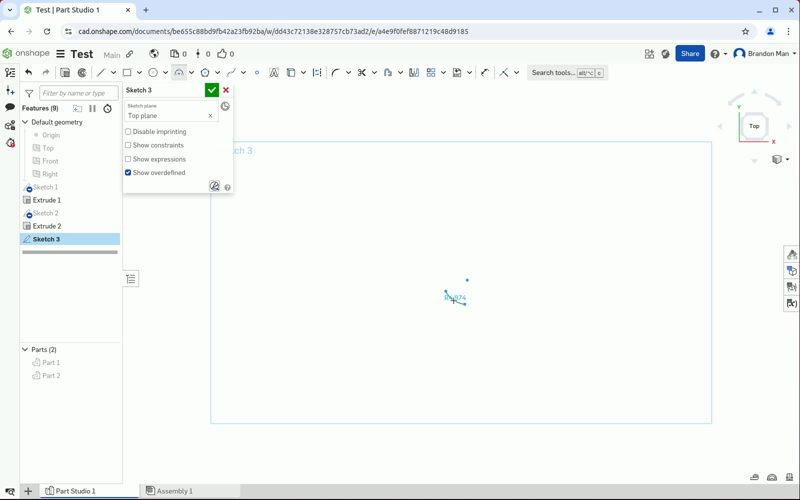
click(453, 300)
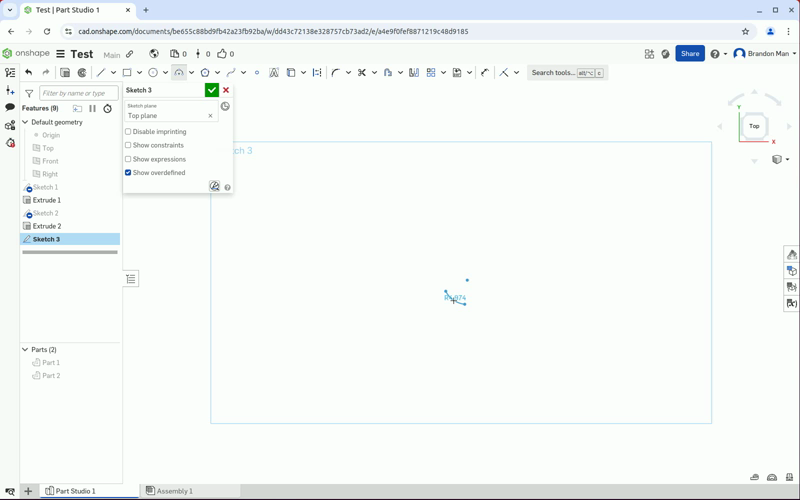
key_up(shift)
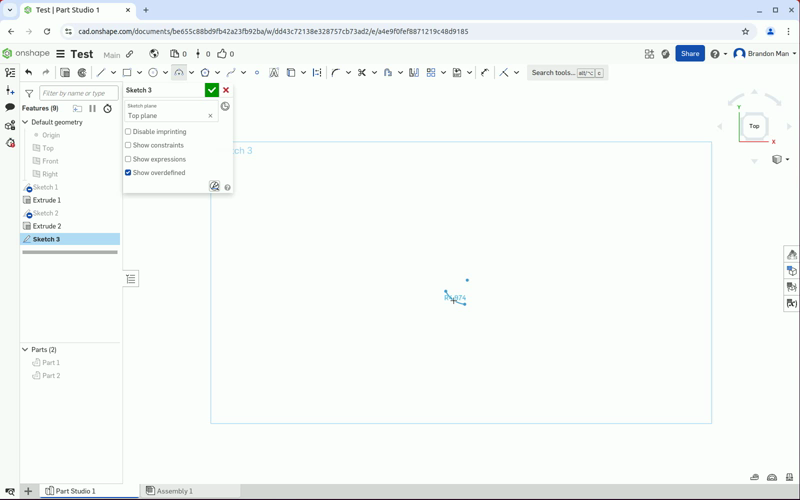
mouse_move(464, 304)
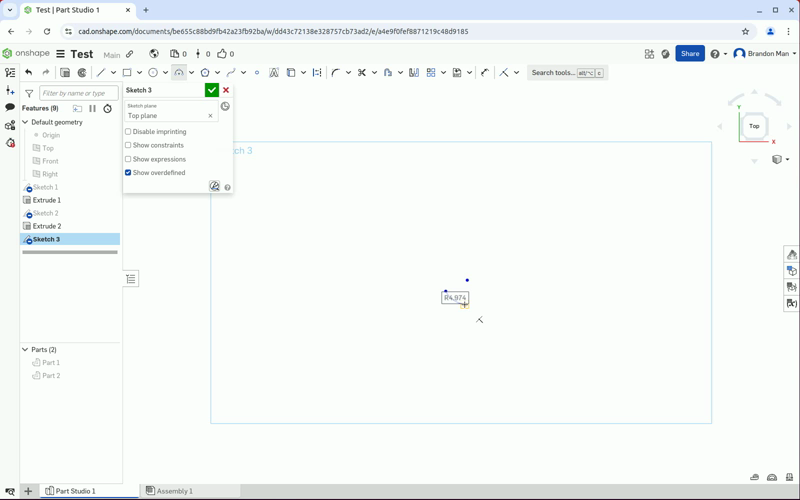
click(464, 304)
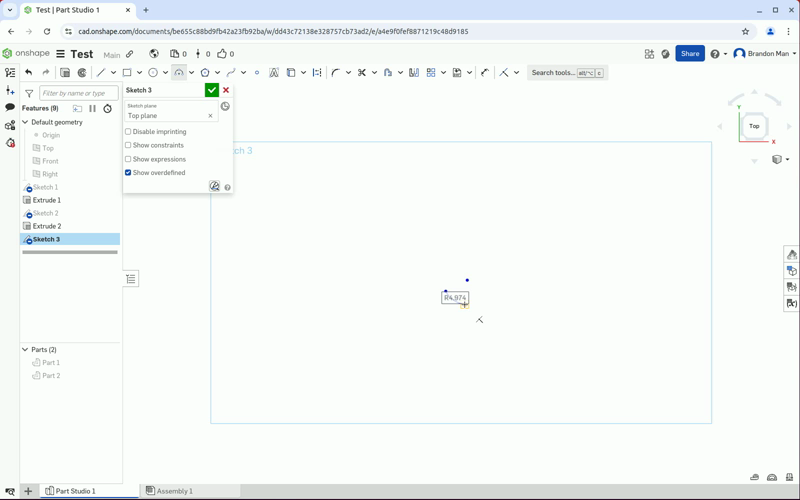
key_down(shift)
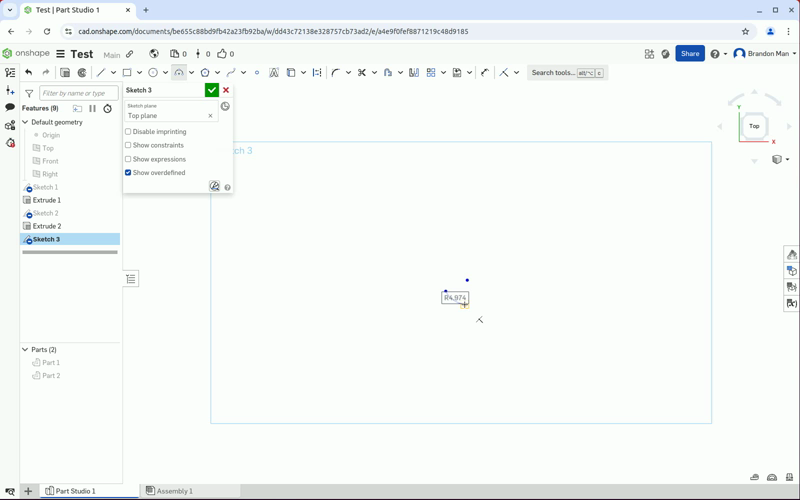
mouse_move(476, 298)
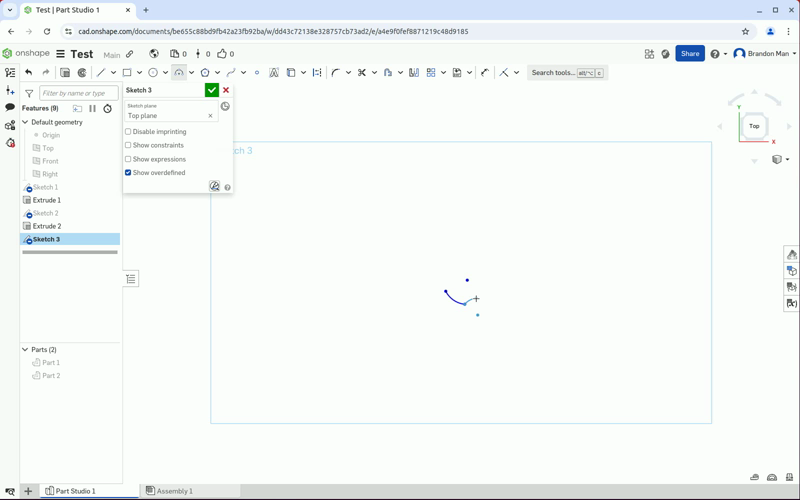
click(476, 298)
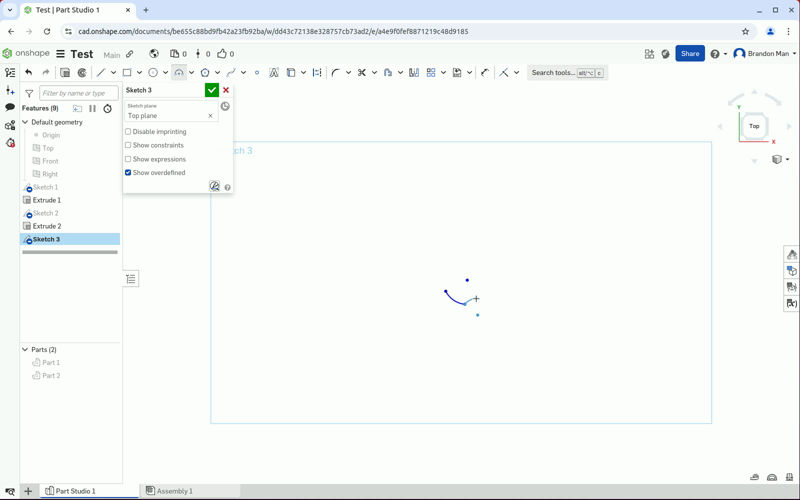
mouse_move(470, 302)
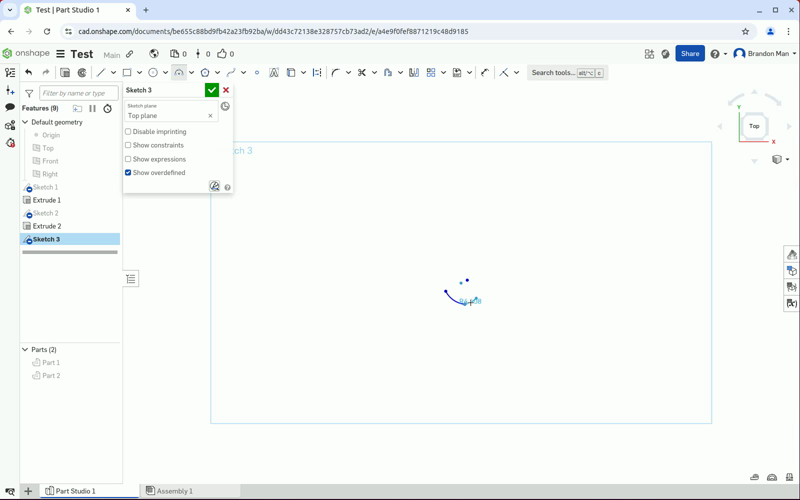
click(470, 302)
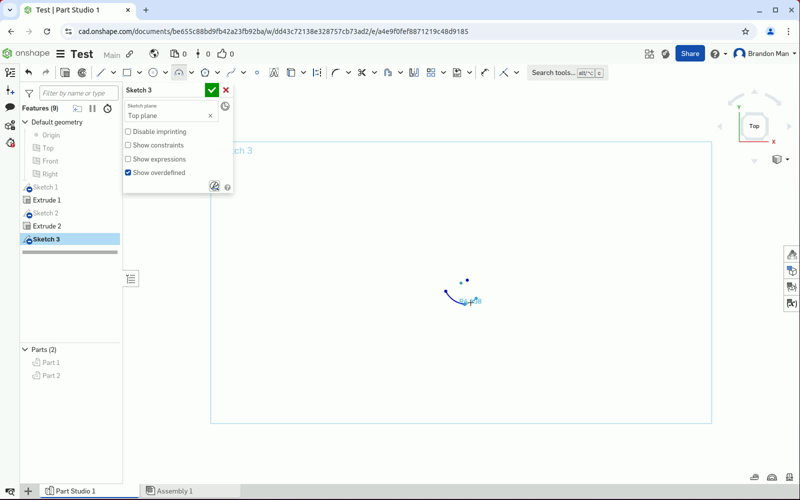
key_up(shift)
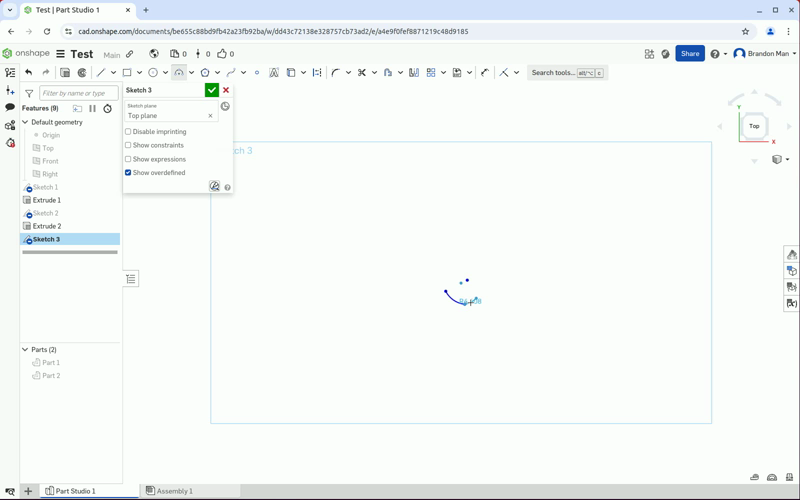
mouse_move(476, 298)
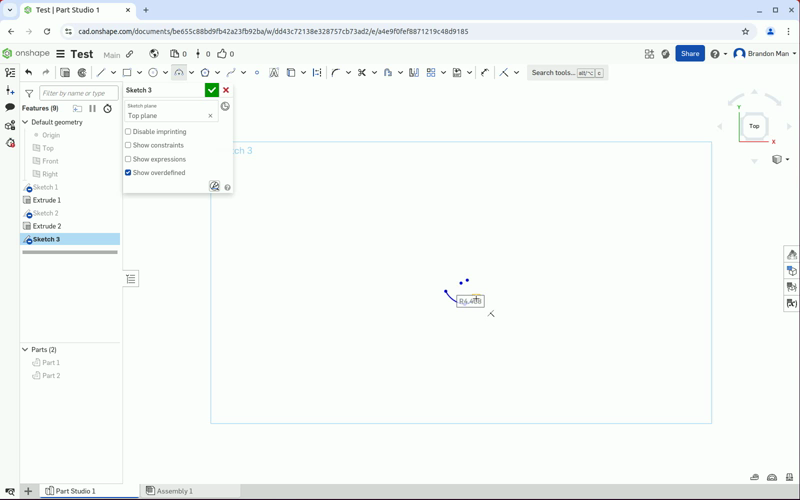
click(476, 298)
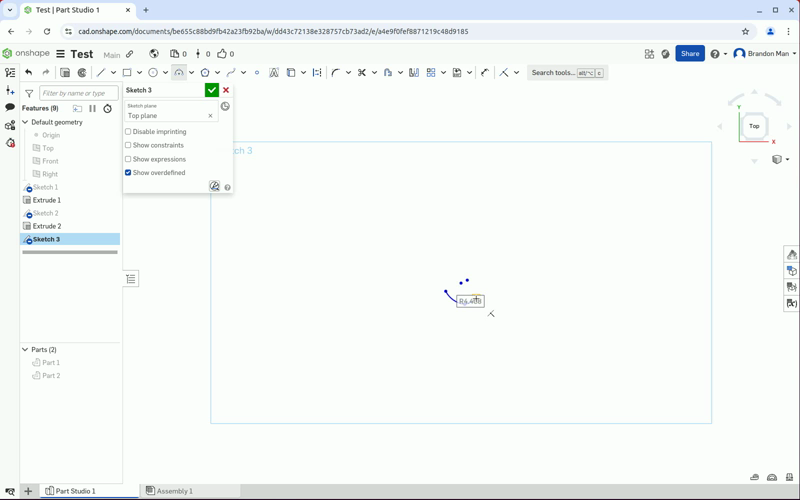
key_down(shift)
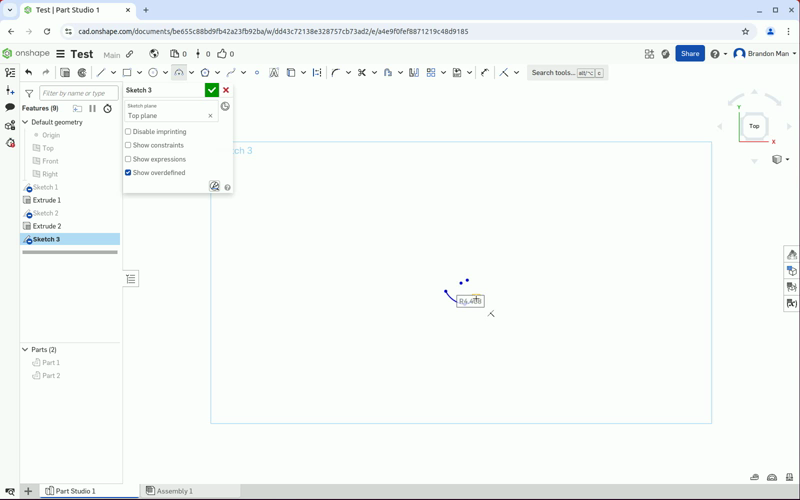
mouse_move(479, 283)
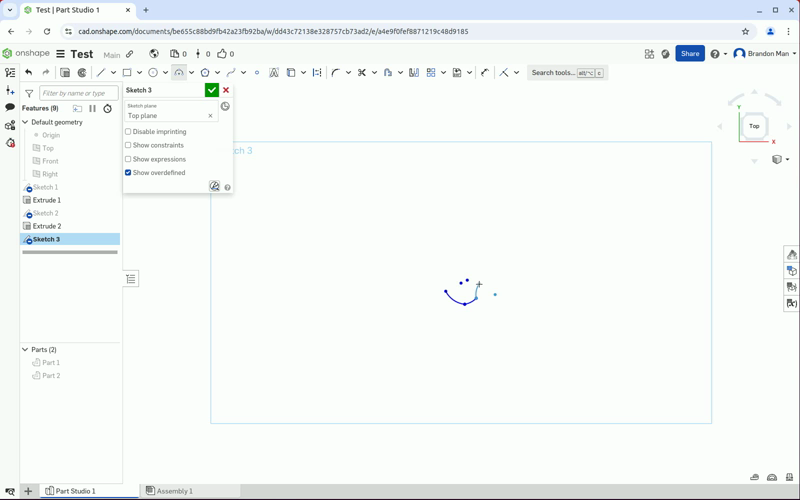
click(479, 283)
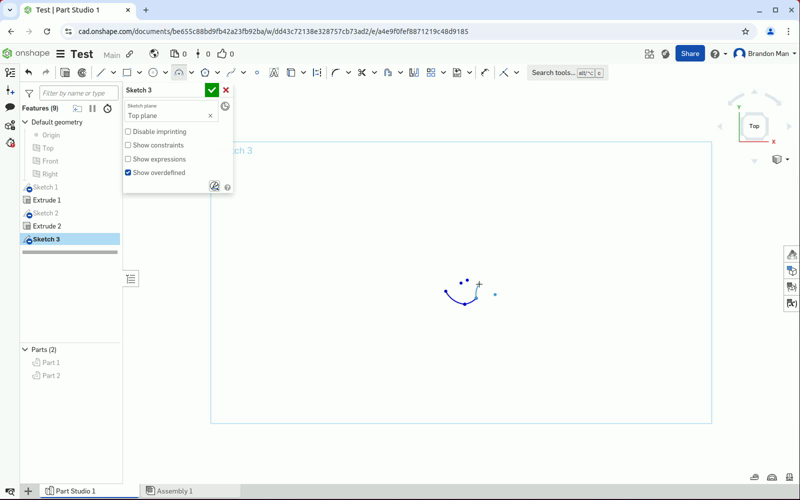
mouse_move(478, 291)
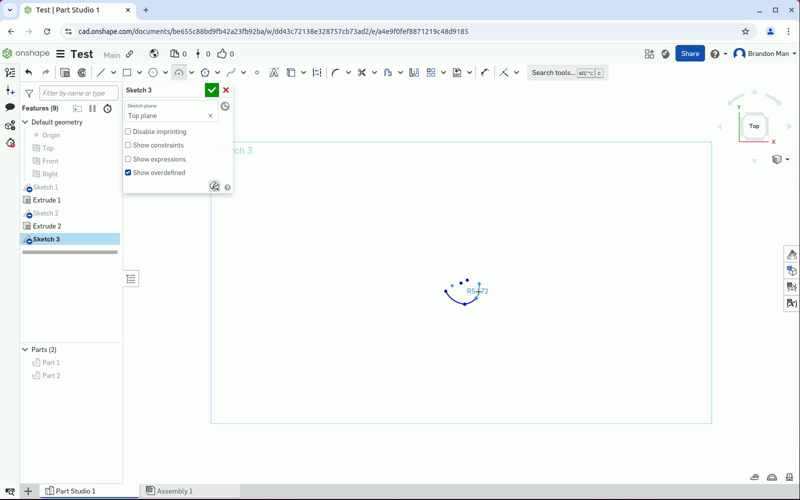
click(478, 291)
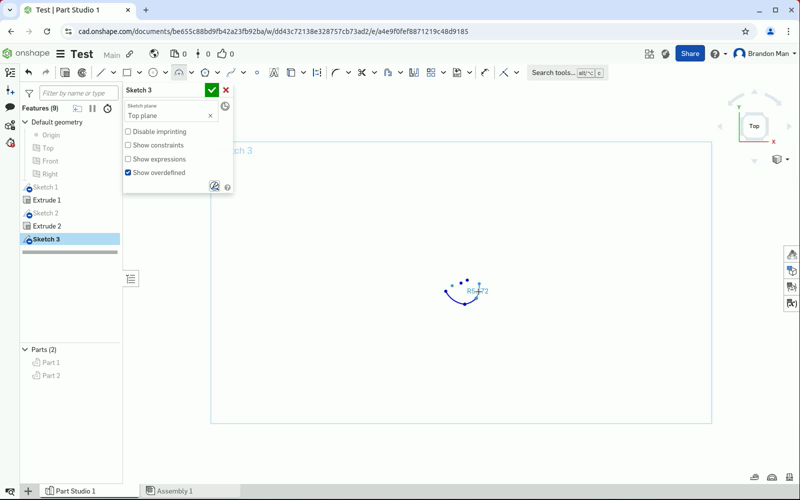
key_up(shift)
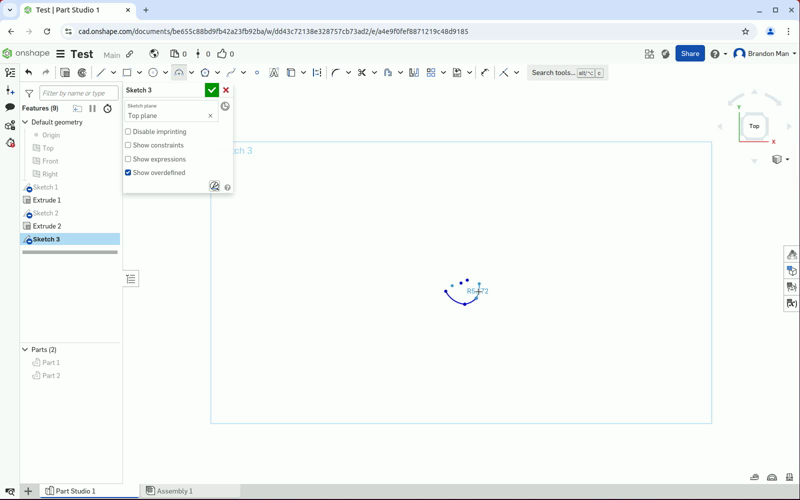
mouse_move(479, 283)
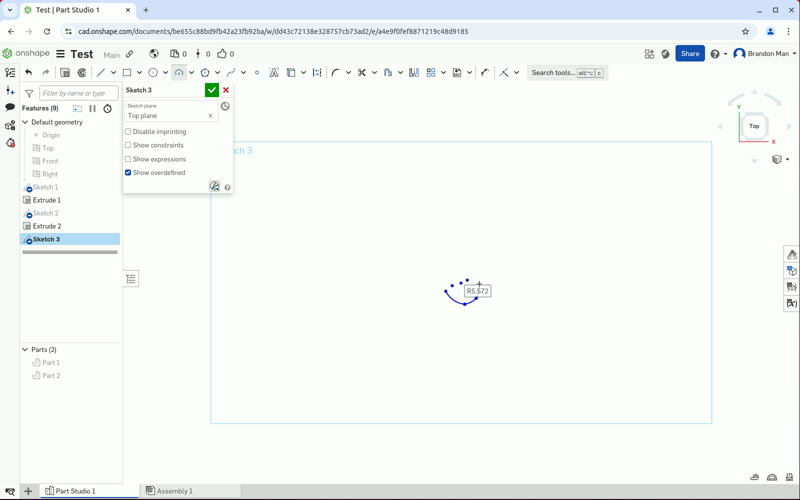
click(479, 283)
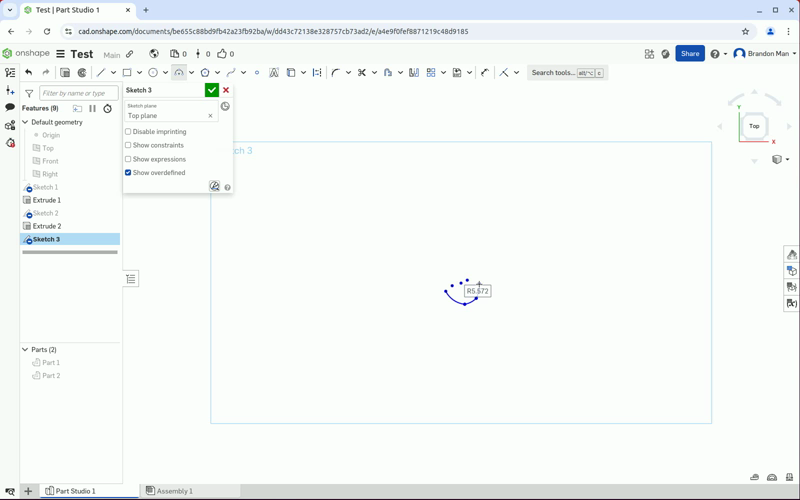
mouse_move(445, 291)
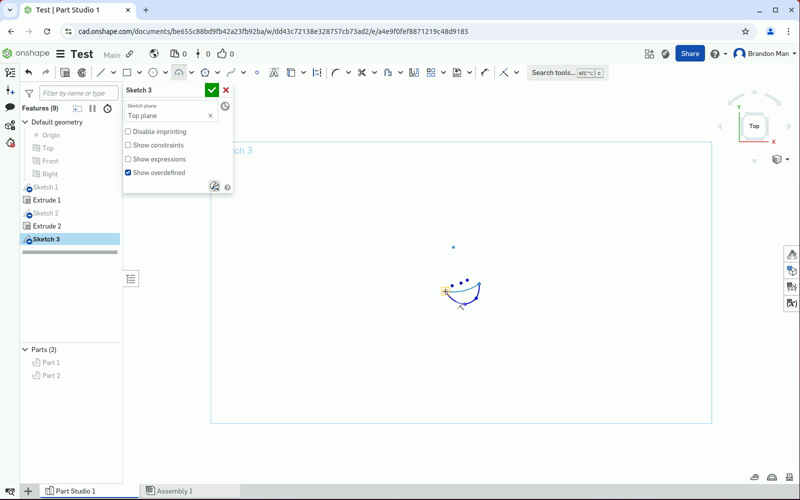
click(445, 291)
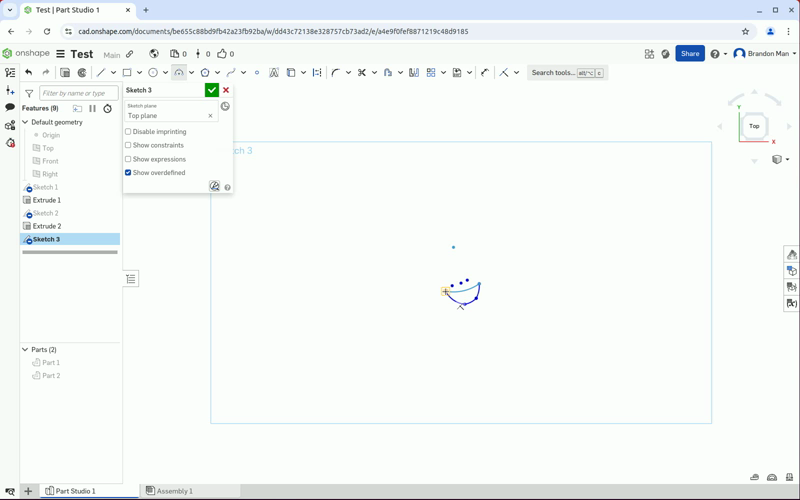
key_down(shift)
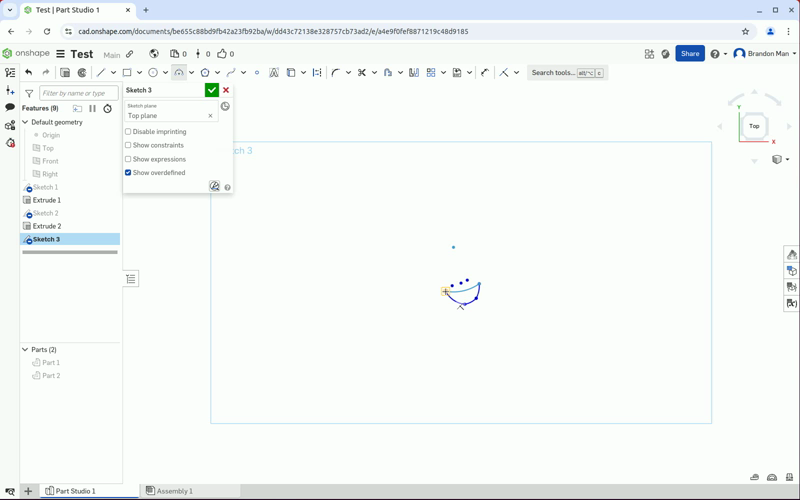
mouse_move(457, 266)
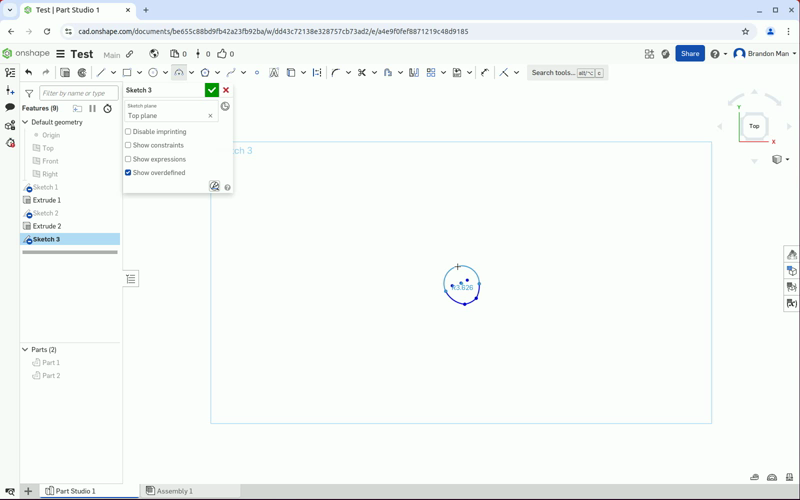
click(457, 266)
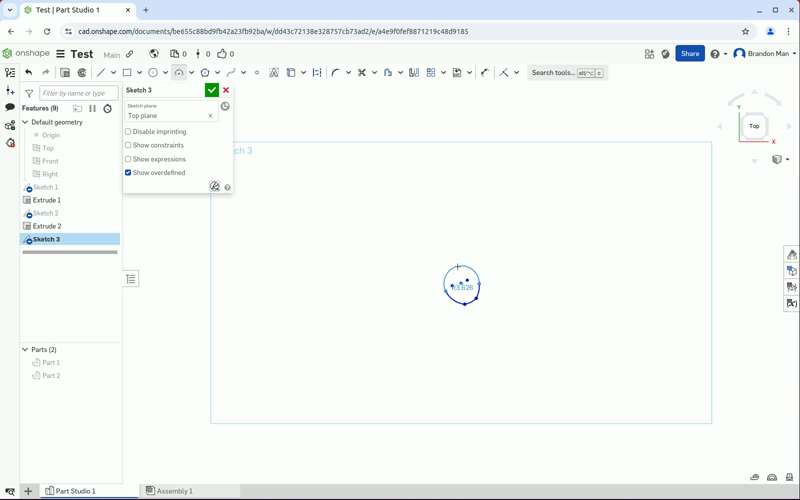
key_up(shift)
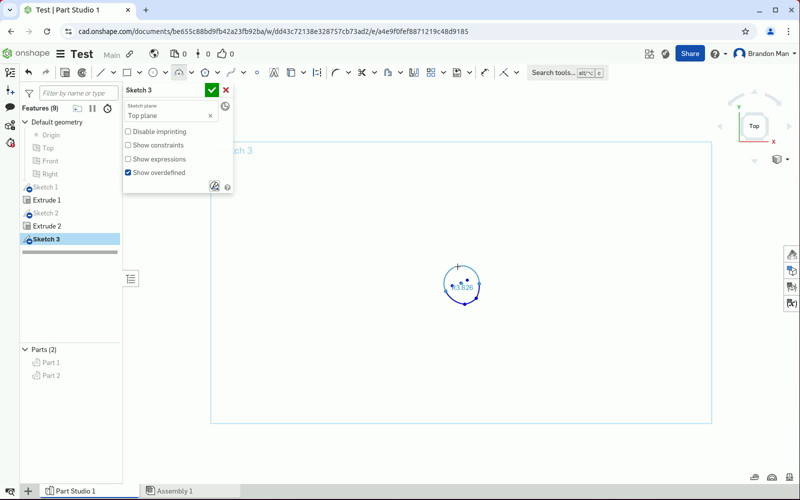
key(esc)
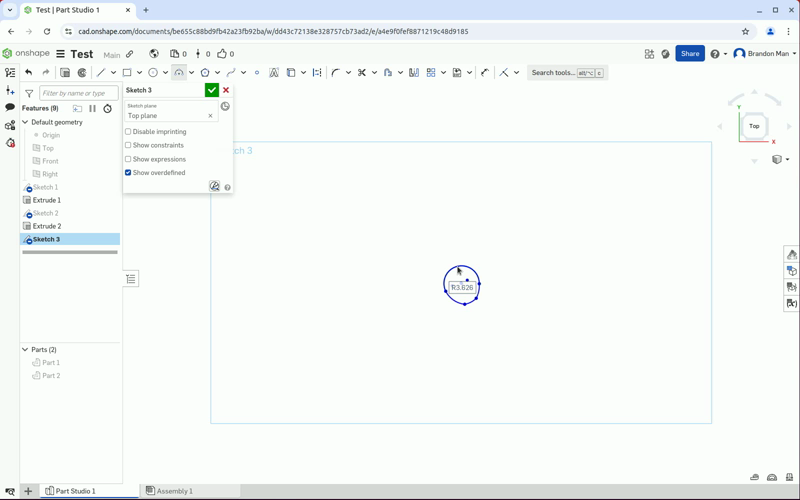
key(c)
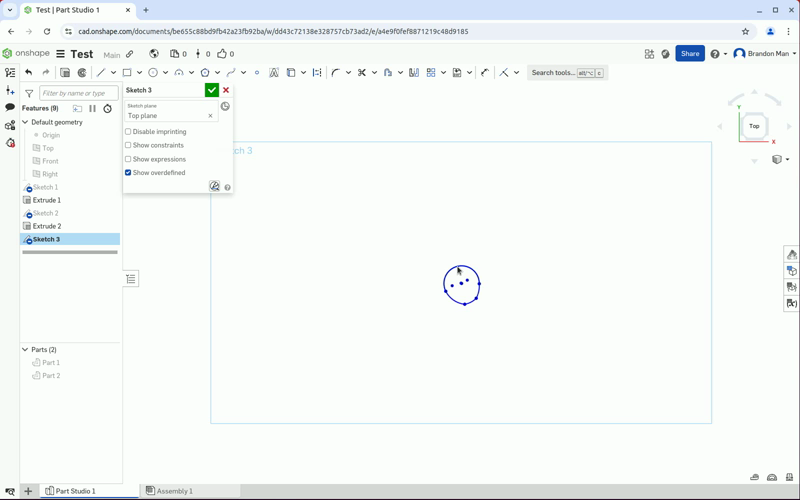
key_down(shift)
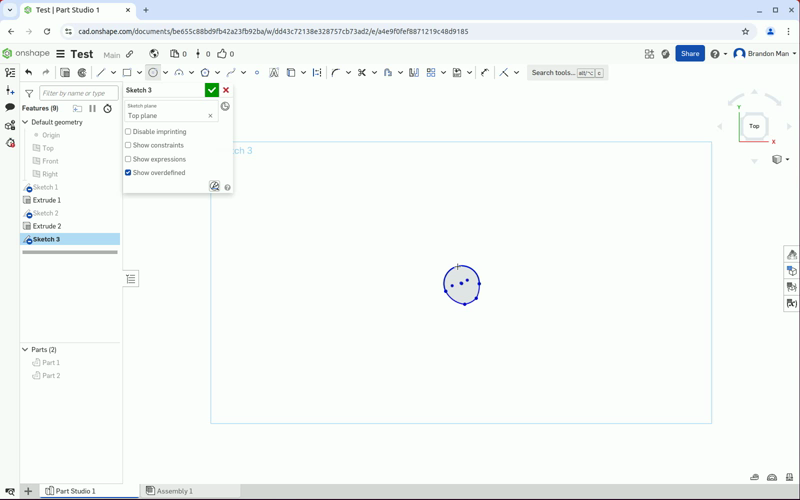
mouse_move(461, 283)
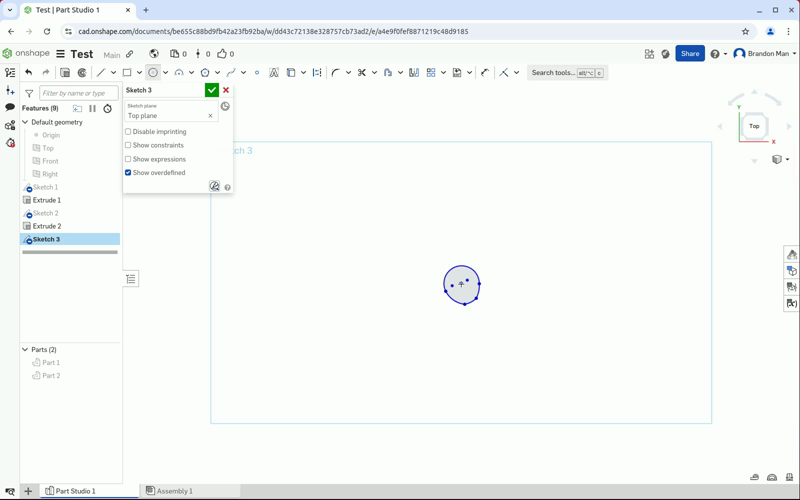
click(461, 283)
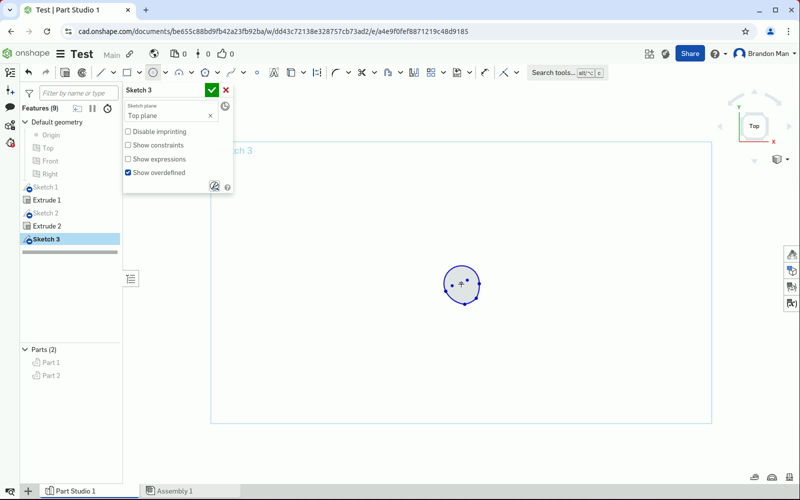
key_up(shift)
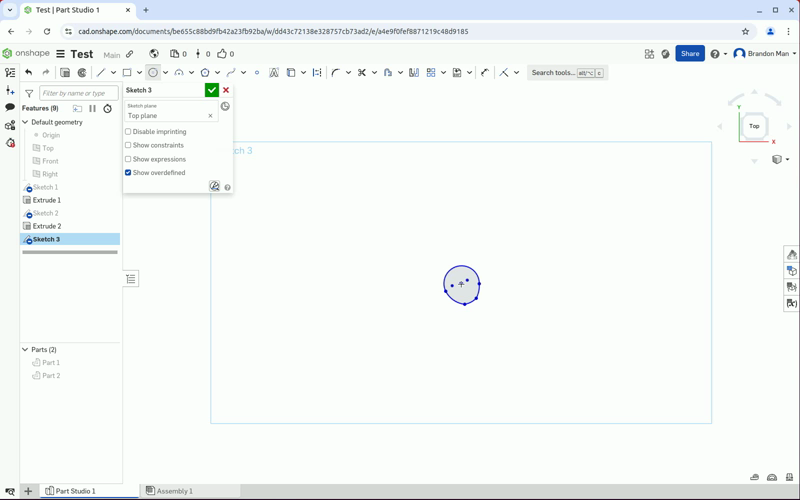
mouse_move(467, 283)
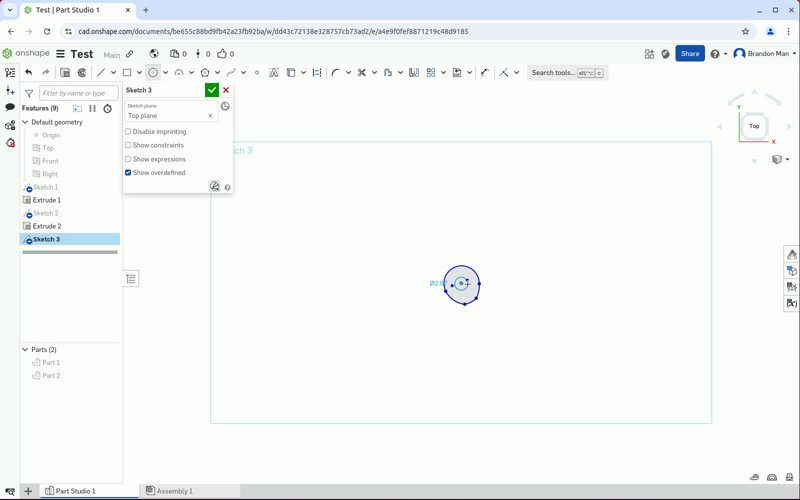
scroll(6)
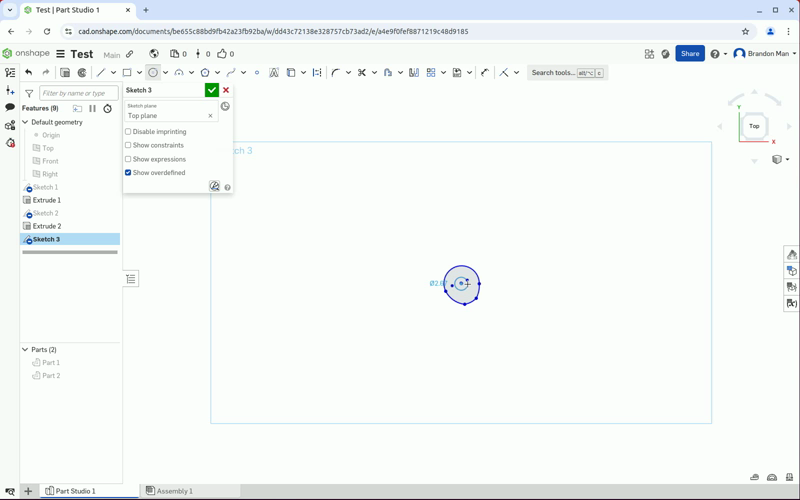
scroll(6)
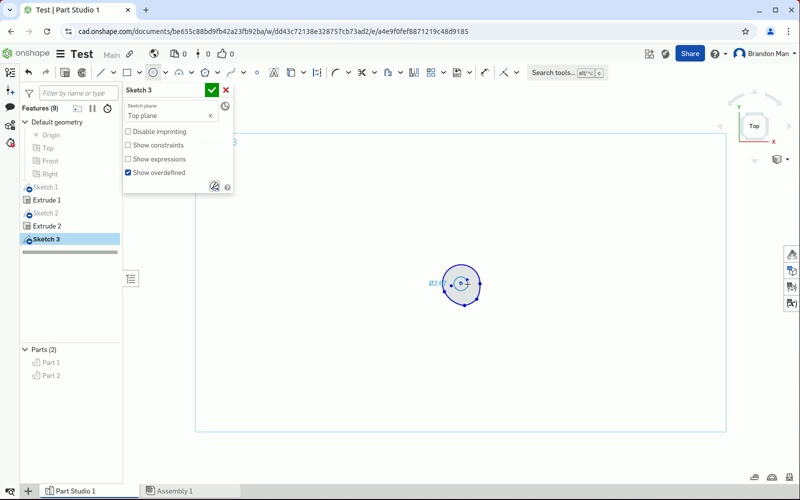
scroll(6)
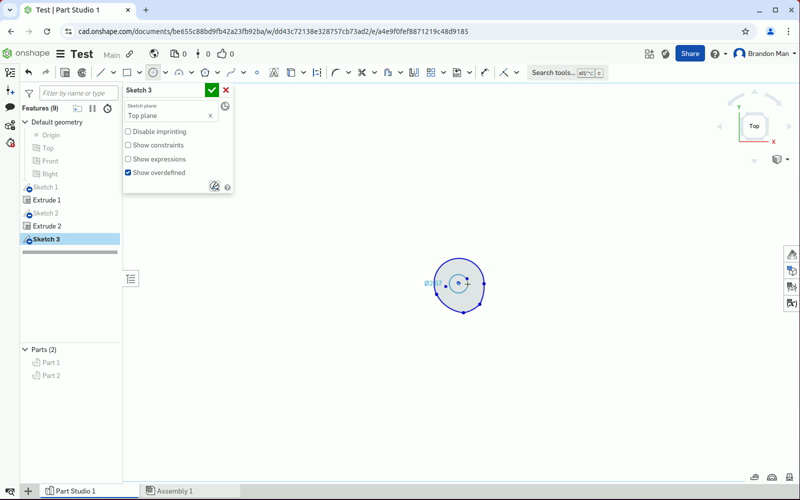
scroll(6)
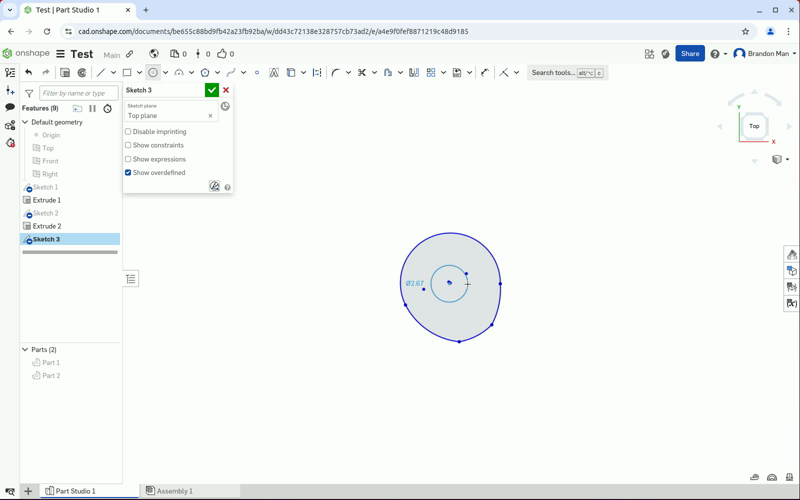
scroll(6)
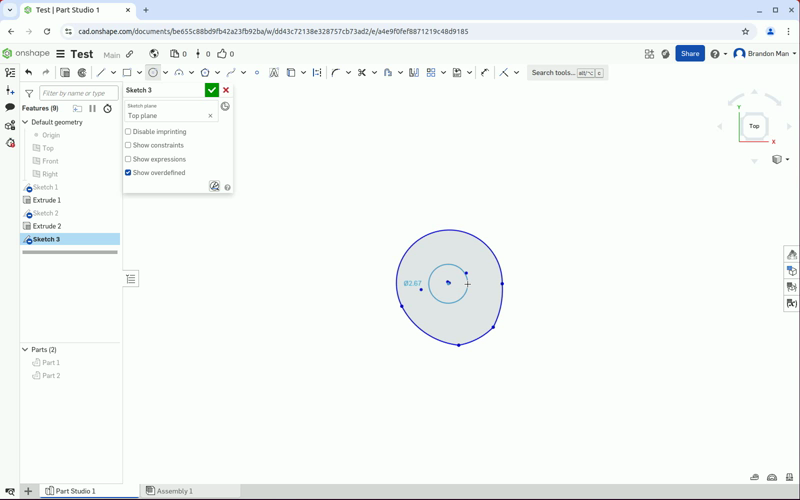
scroll(6)
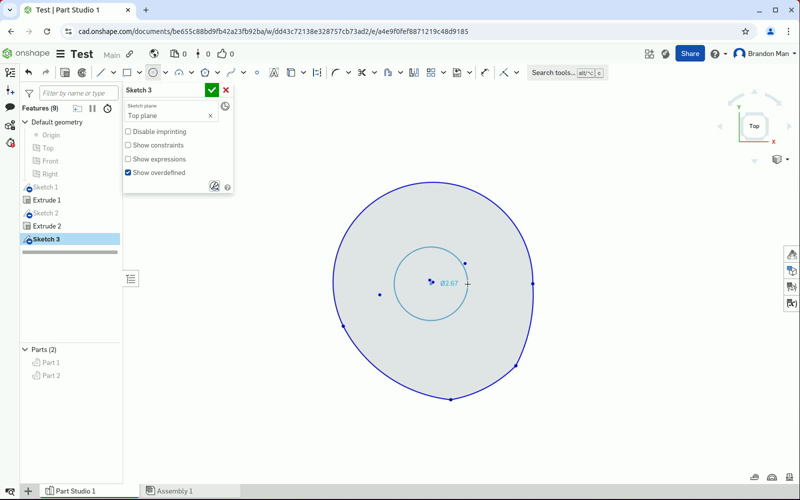
scroll(6)
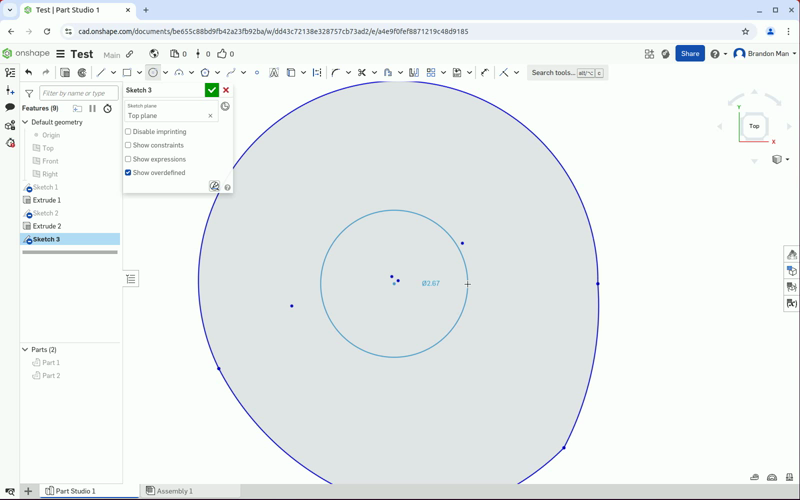
click(467, 283)
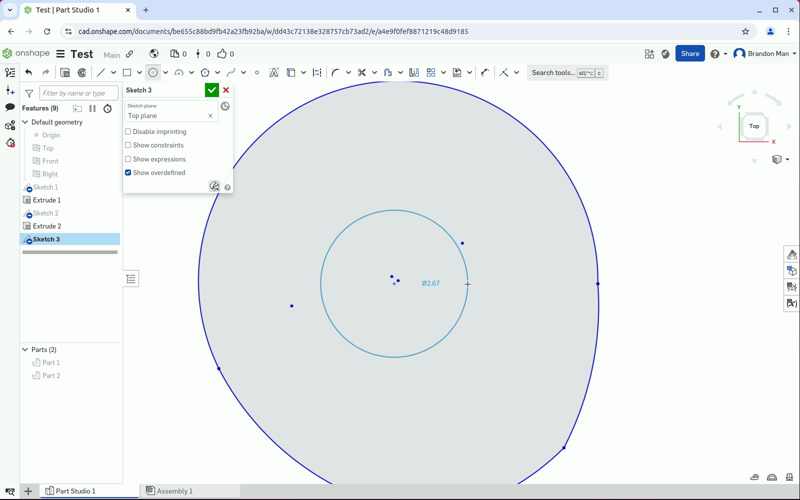
scroll(-6)
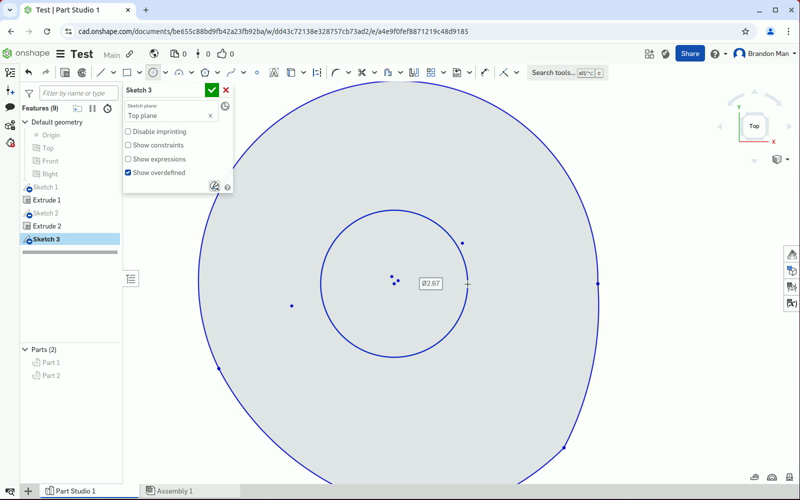
scroll(-6)
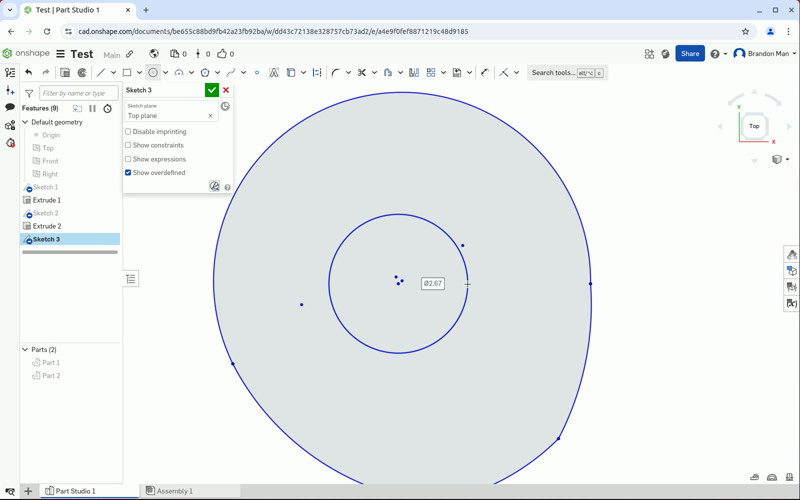
scroll(-6)
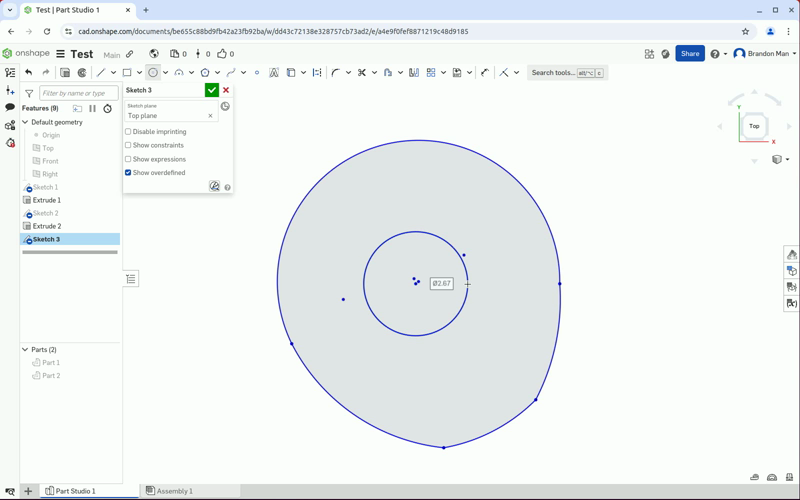
scroll(-6)
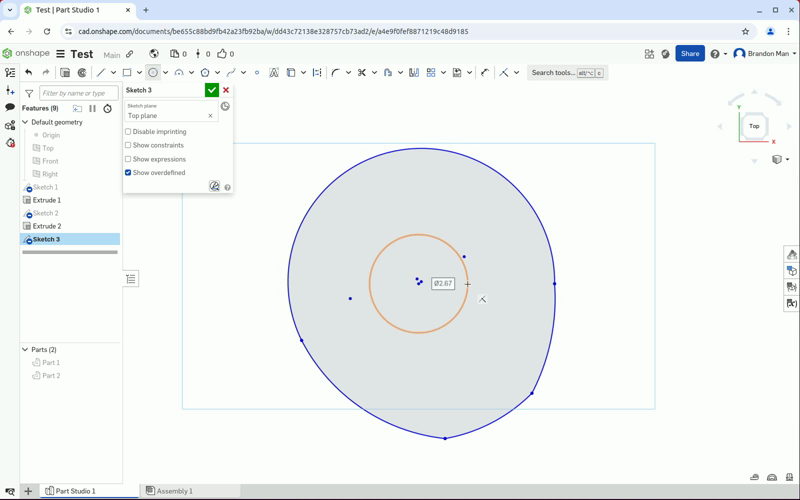
scroll(-6)
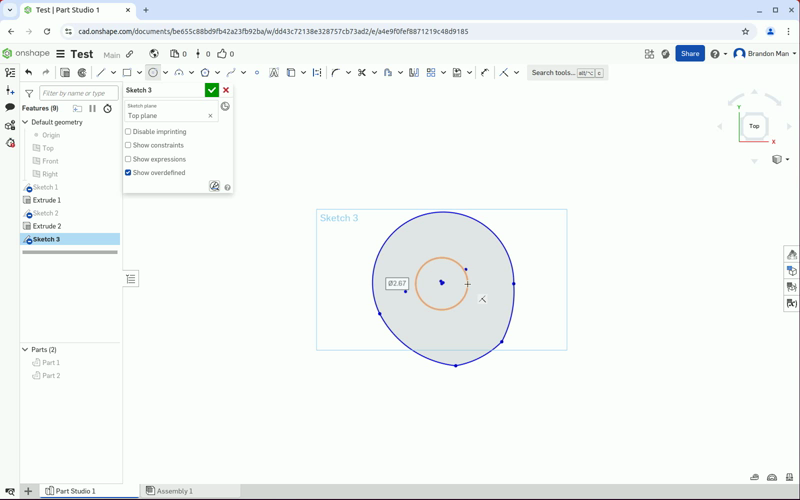
scroll(-6)
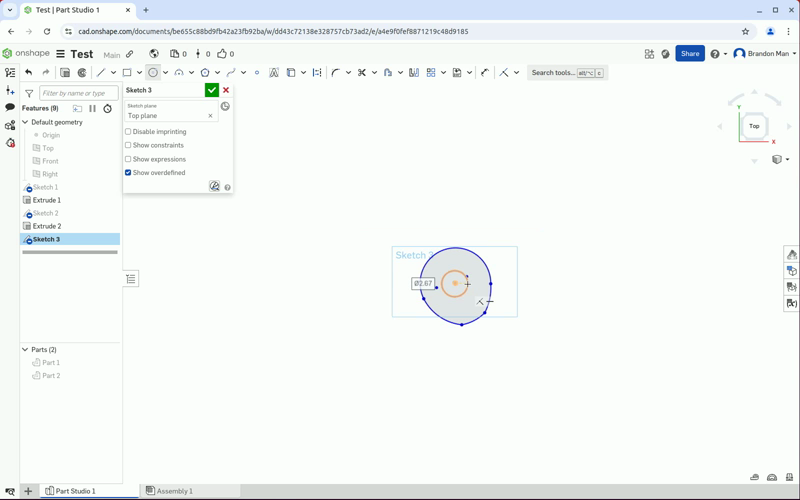
scroll(-6)
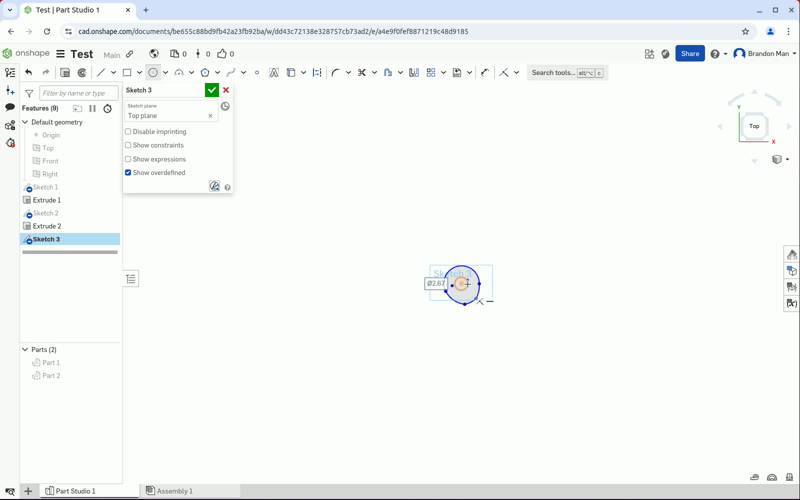
key(esc)
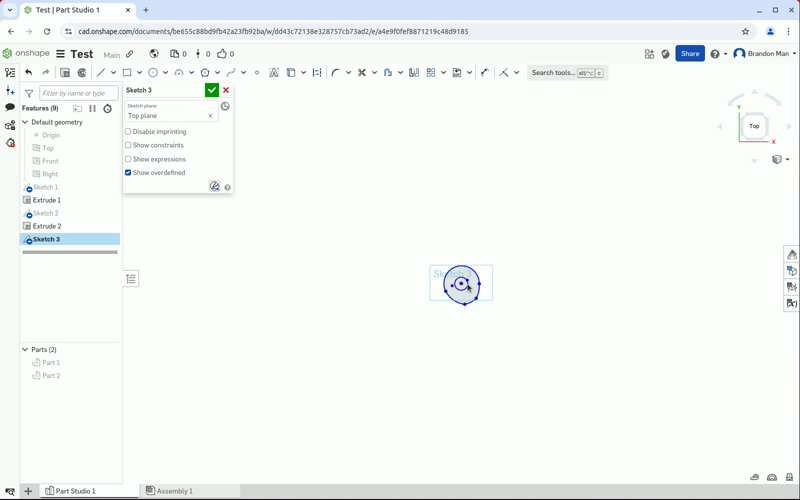
mouse_move(475, 288)
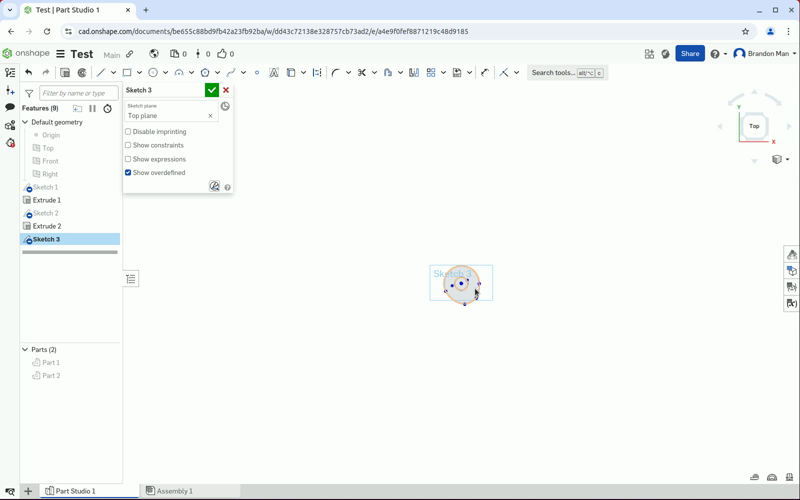
scroll(6)
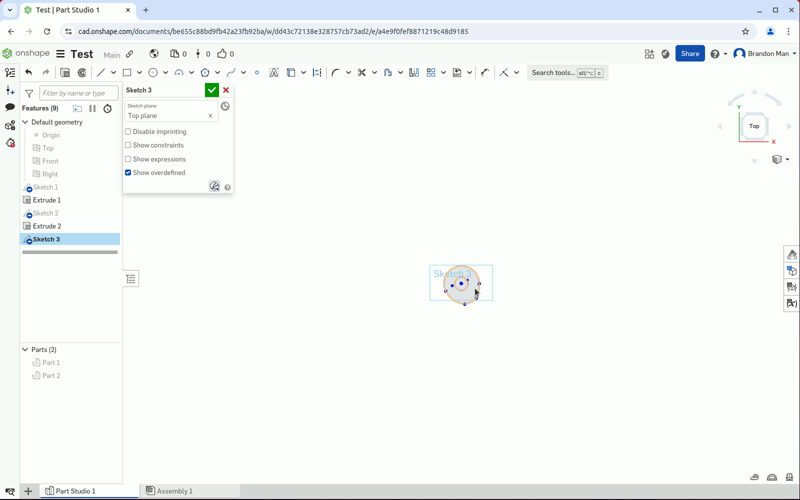
scroll(6)
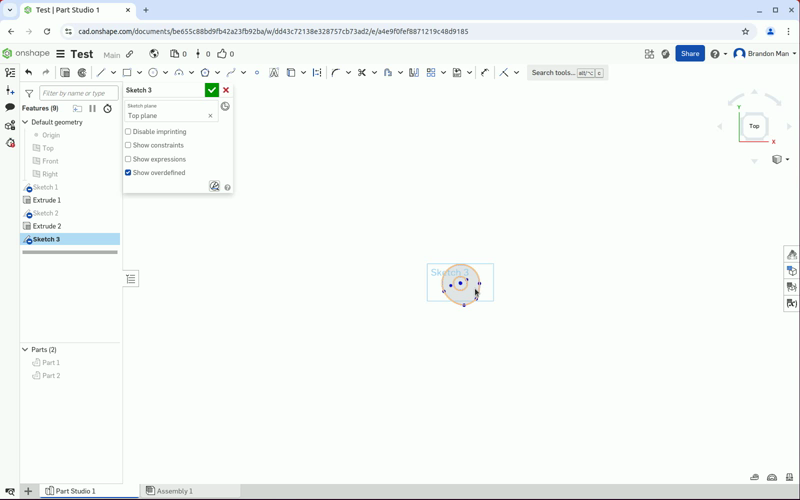
scroll(6)
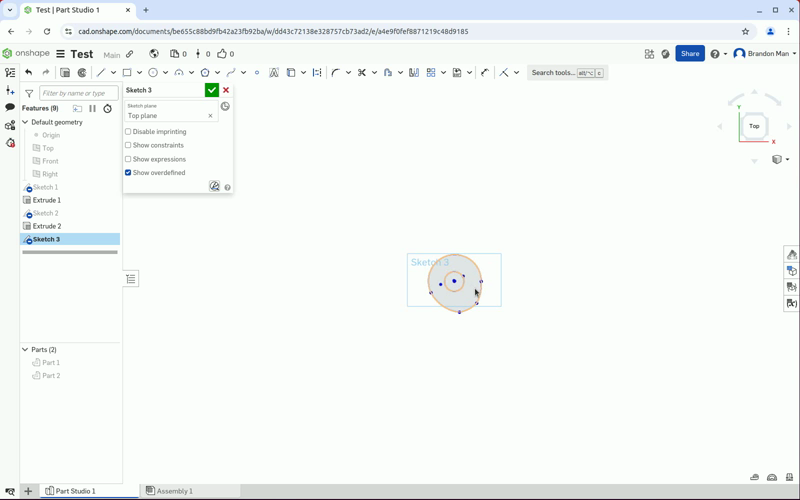
scroll(6)
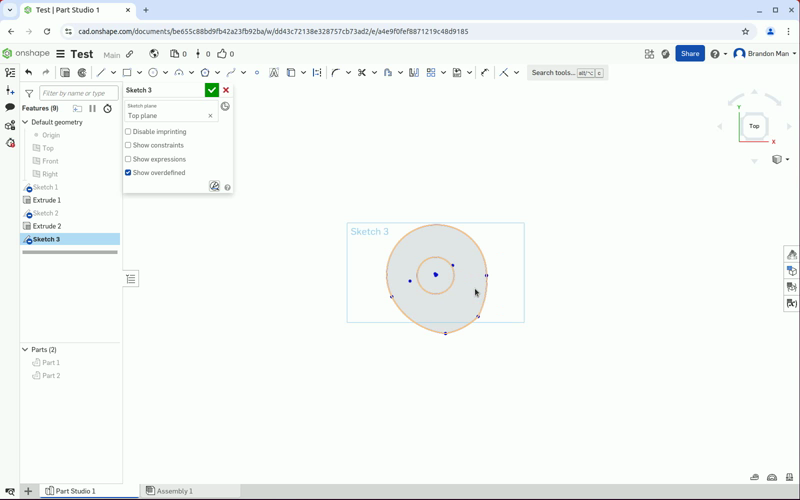
scroll(6)
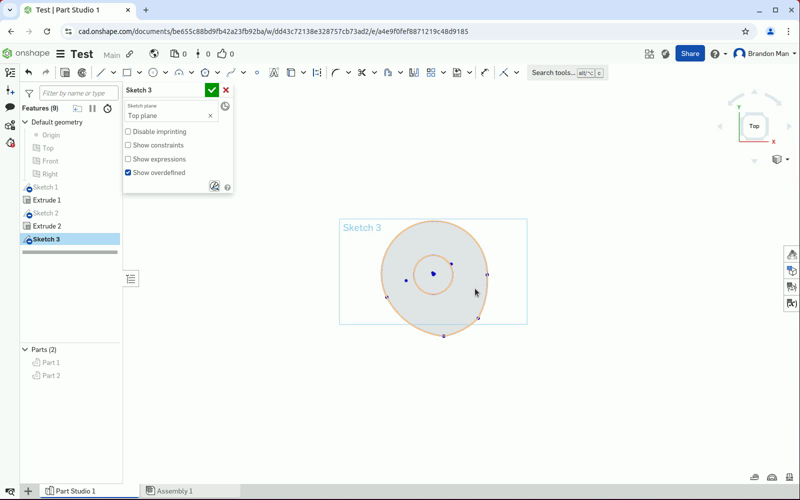
scroll(6)
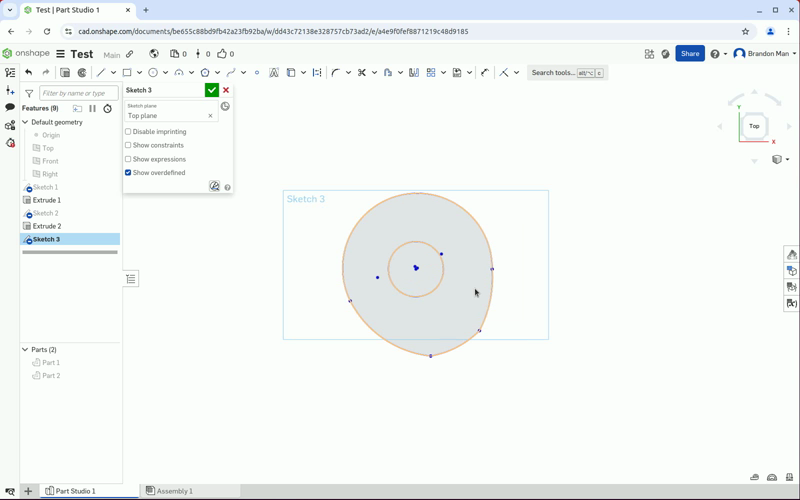
scroll(6)
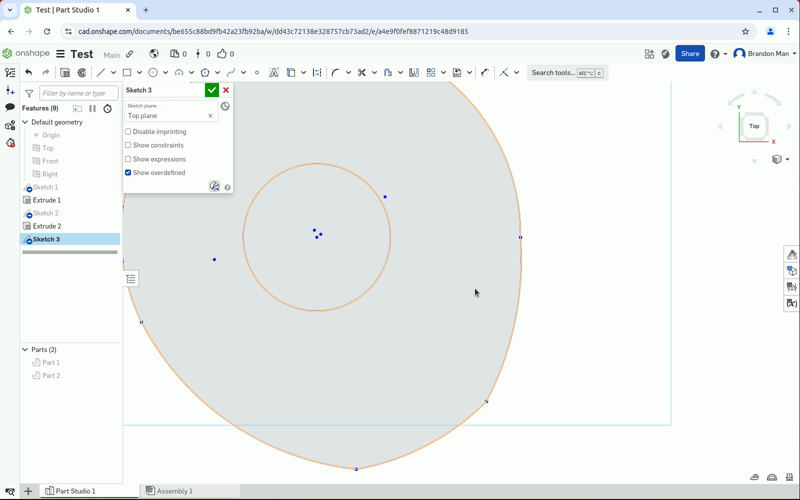
click(475, 288)
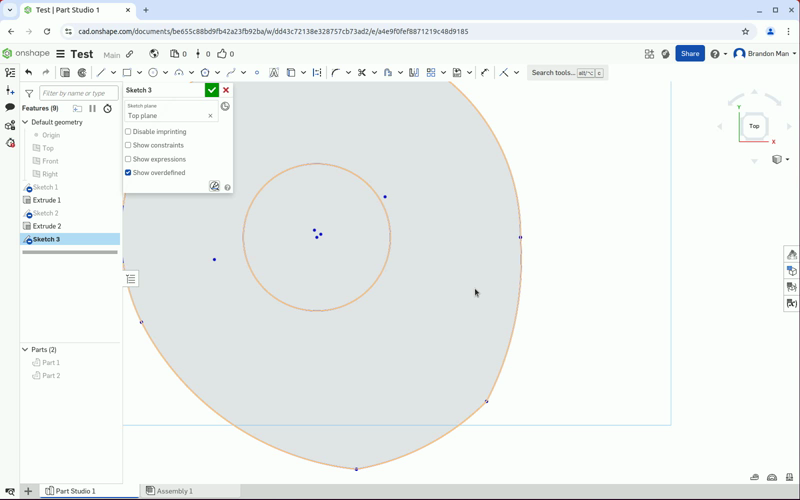
scroll(-6)
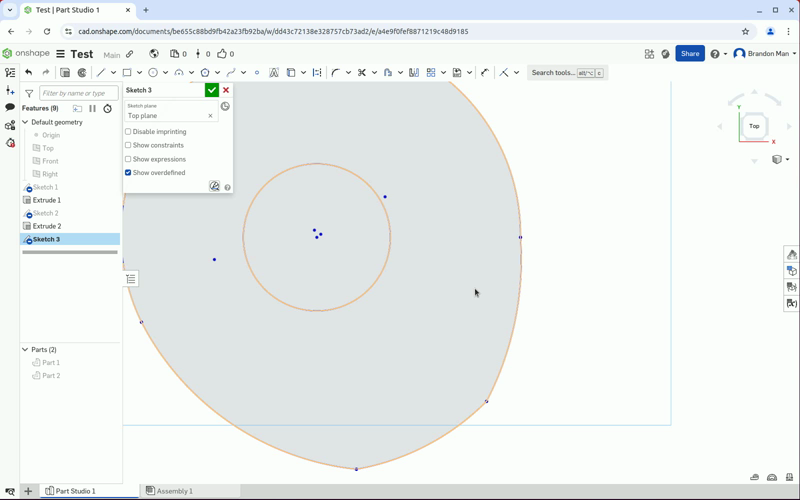
scroll(-6)
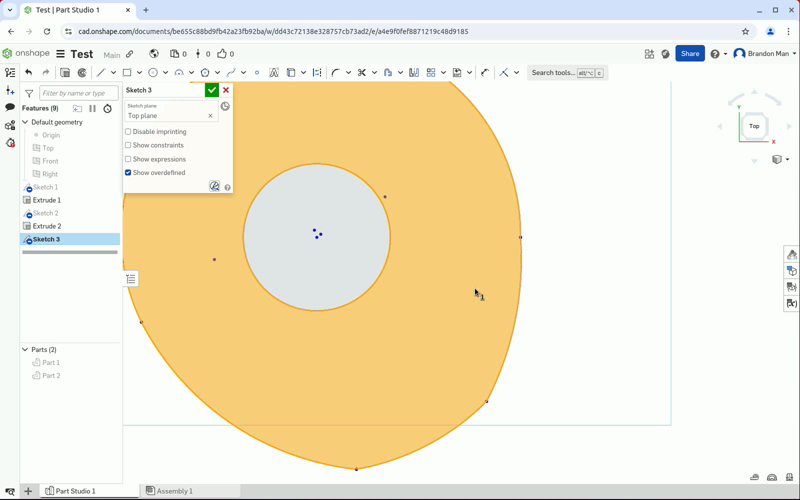
scroll(-6)
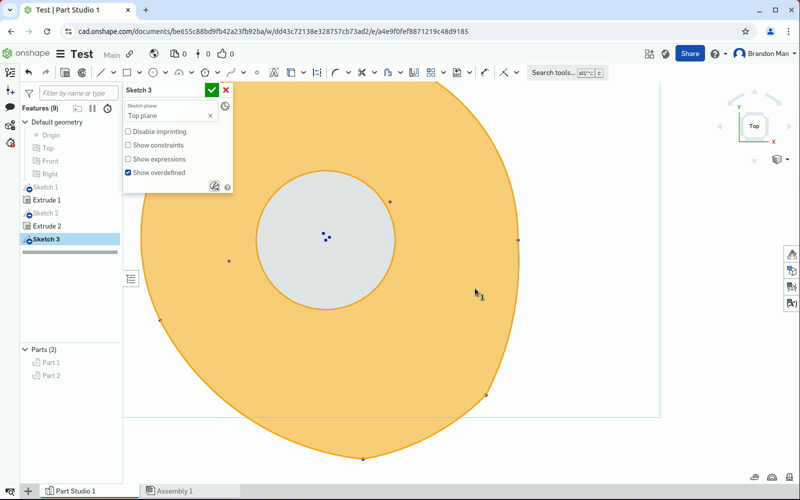
scroll(-6)
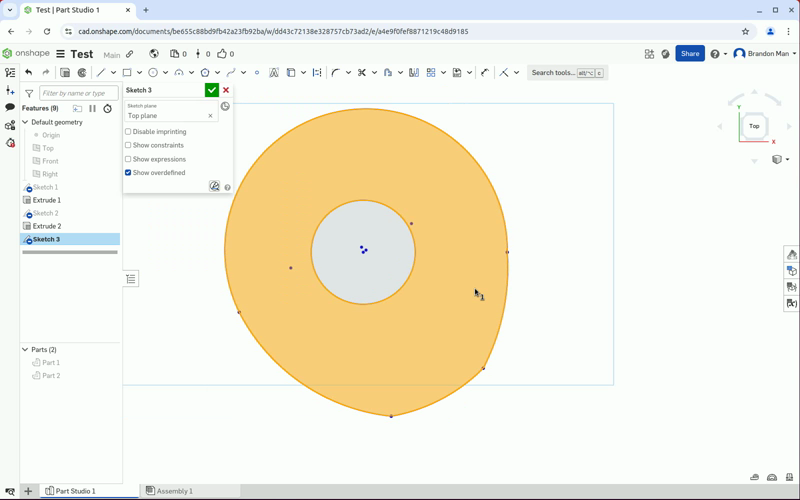
scroll(-6)
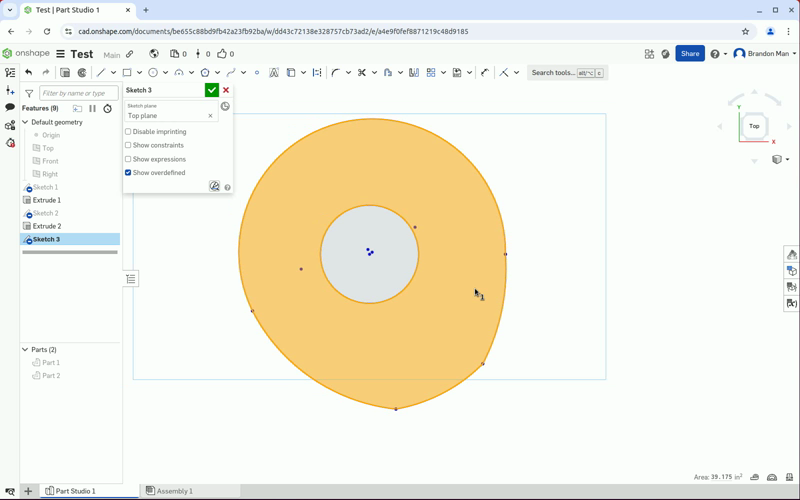
scroll(-6)
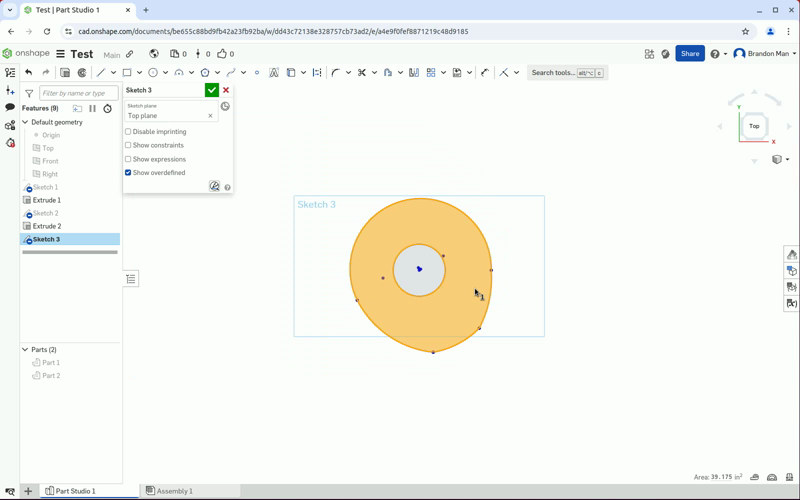
scroll(-6)
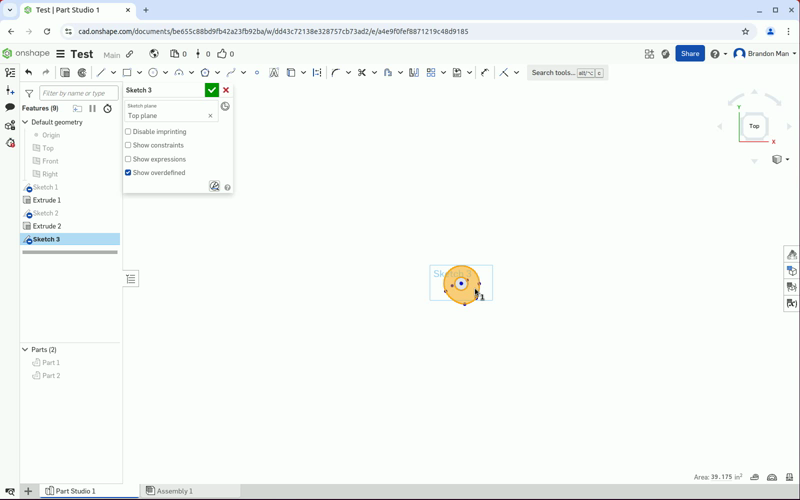
mouse_move(73, 352)
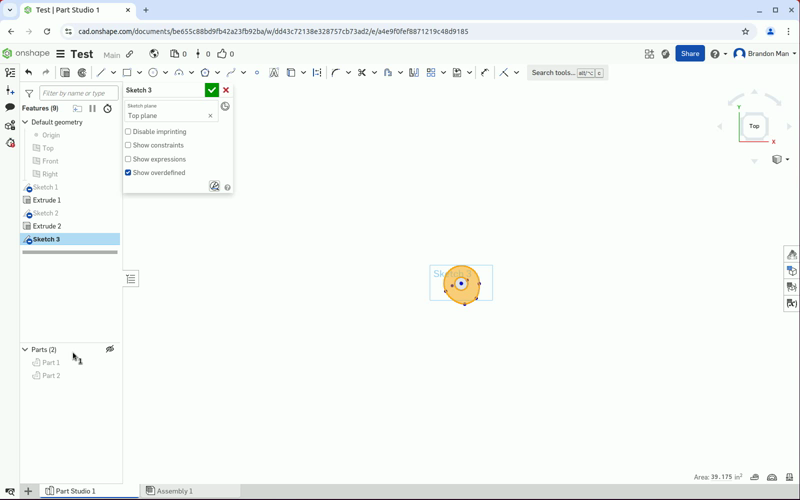
key(shift+y)
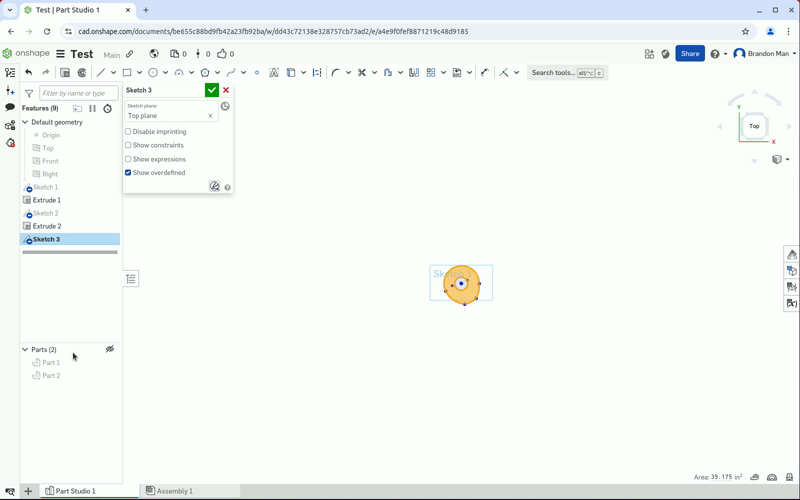
key(shift+e)
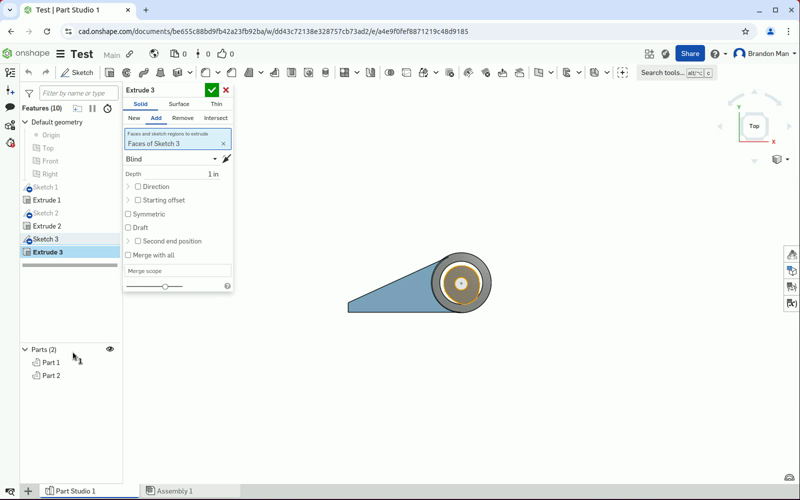
mouse_move(143, 106)
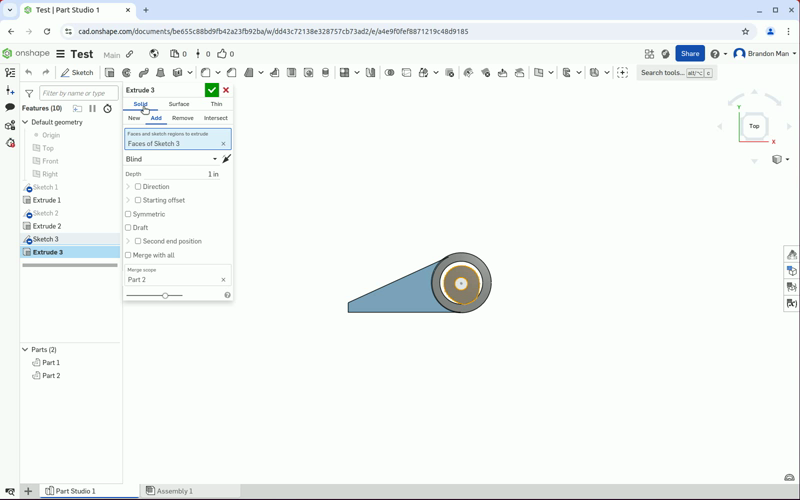
click(143, 106)
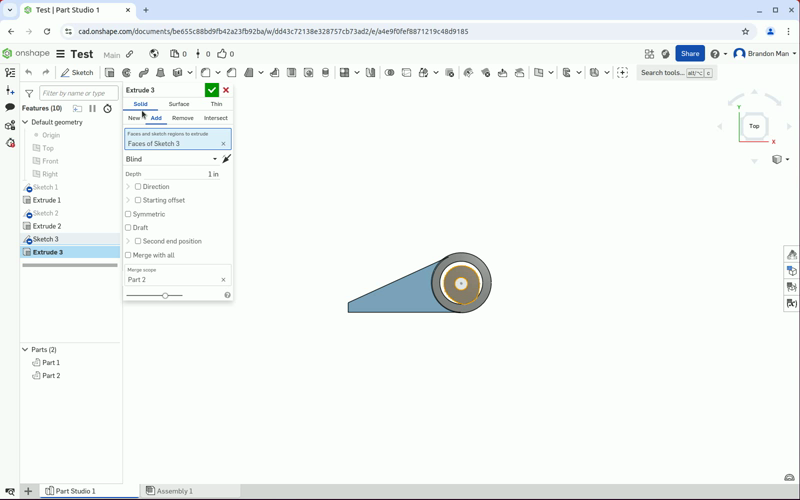
mouse_move(137, 120)
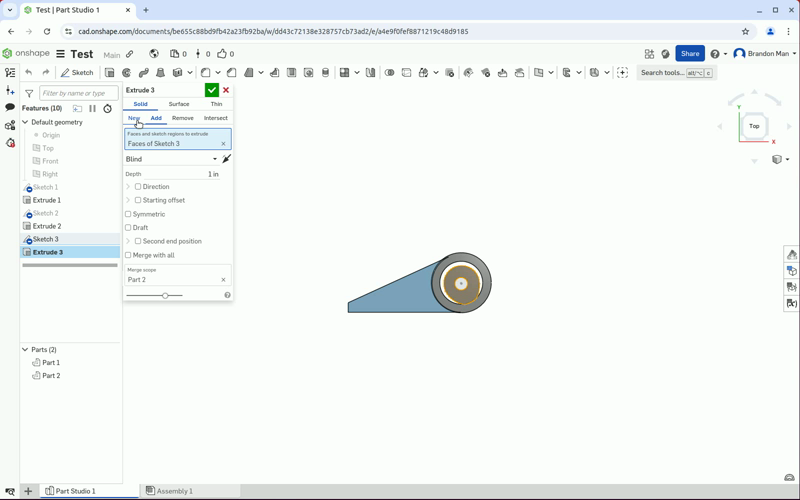
click(137, 120)
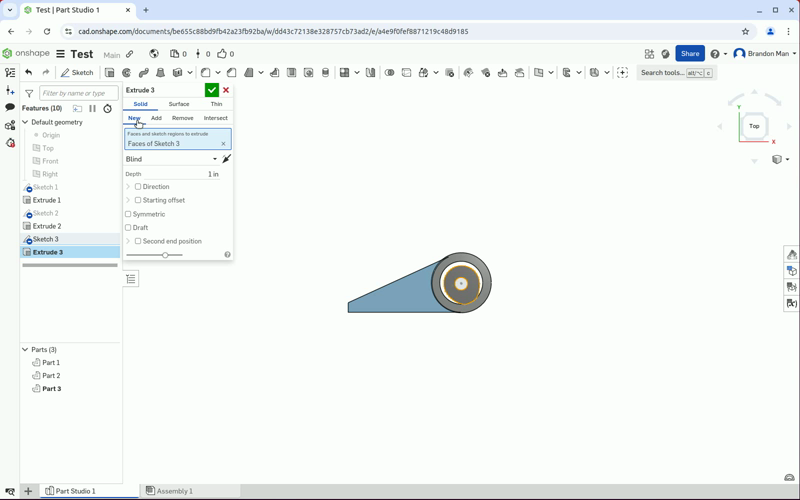
key(tab, 4)
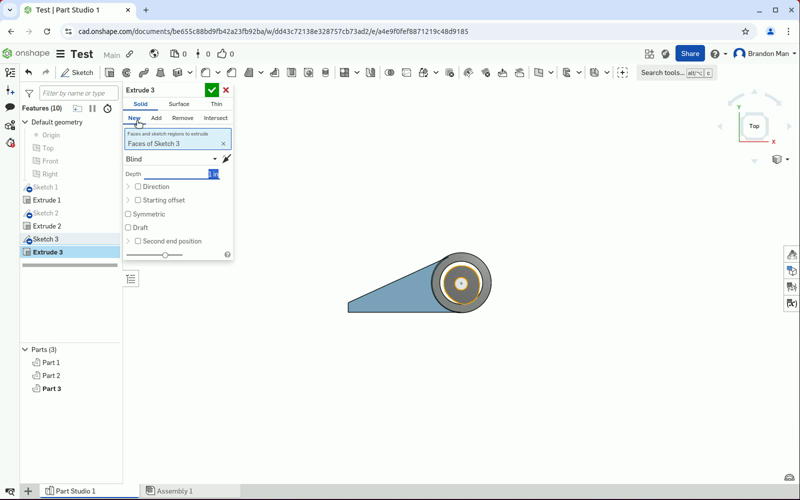
text(1.444)
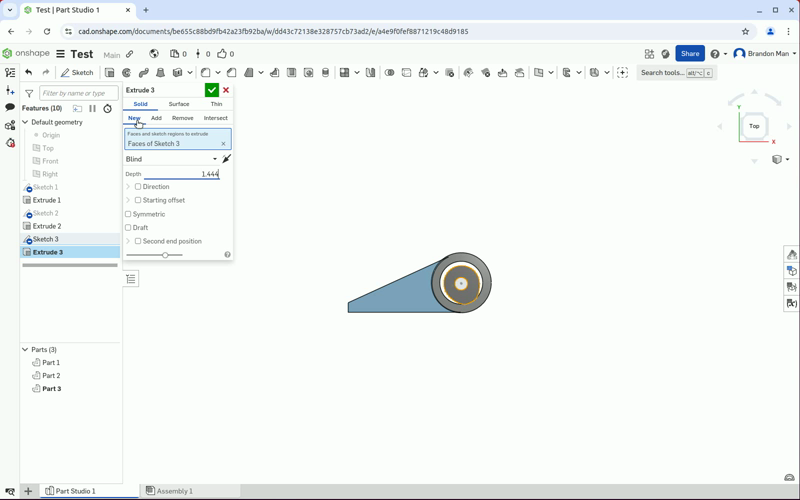
key(enter)
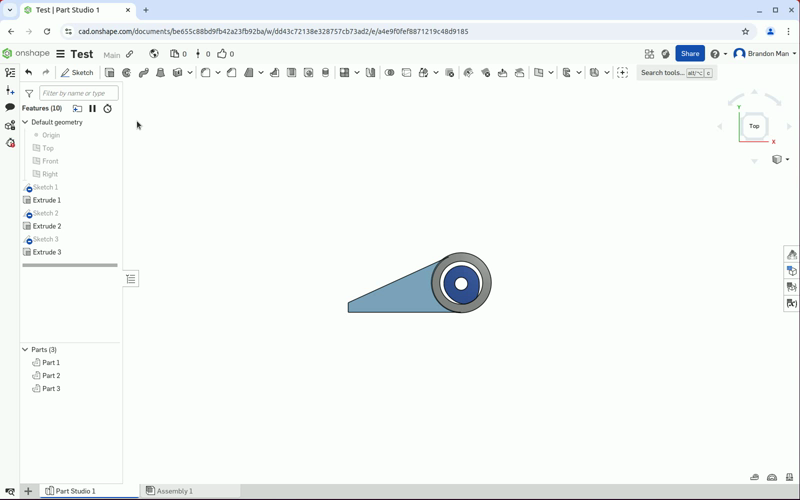
key(shift+h)
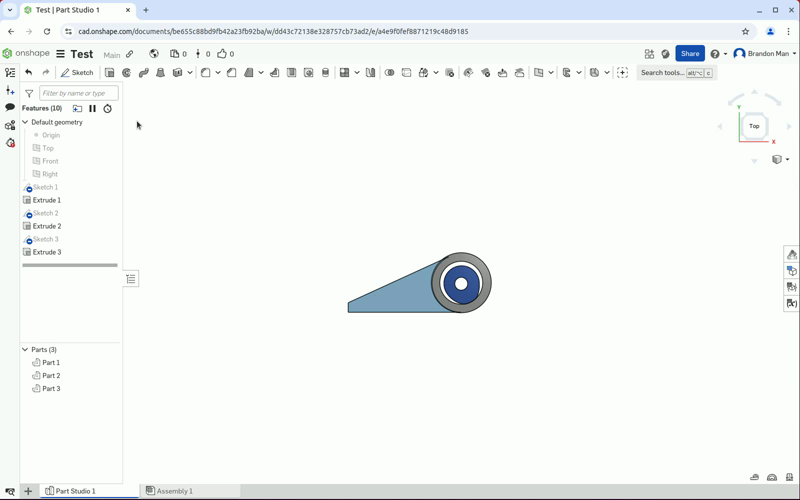
key(shift+h)
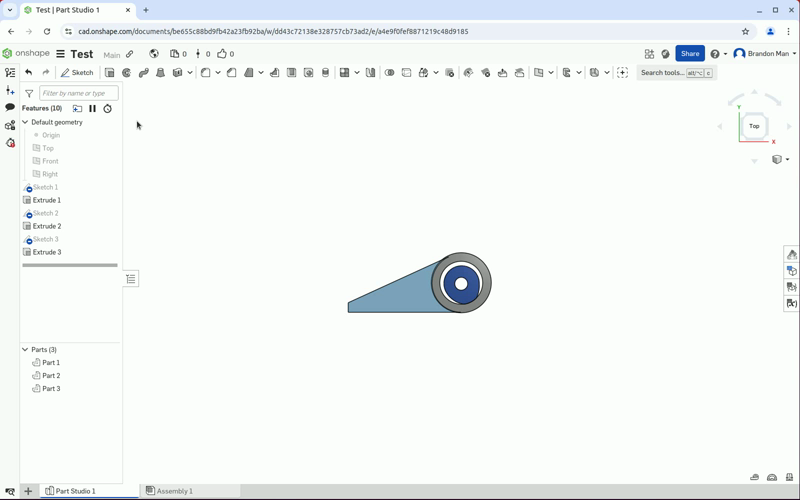
mouse_move(73, 189)
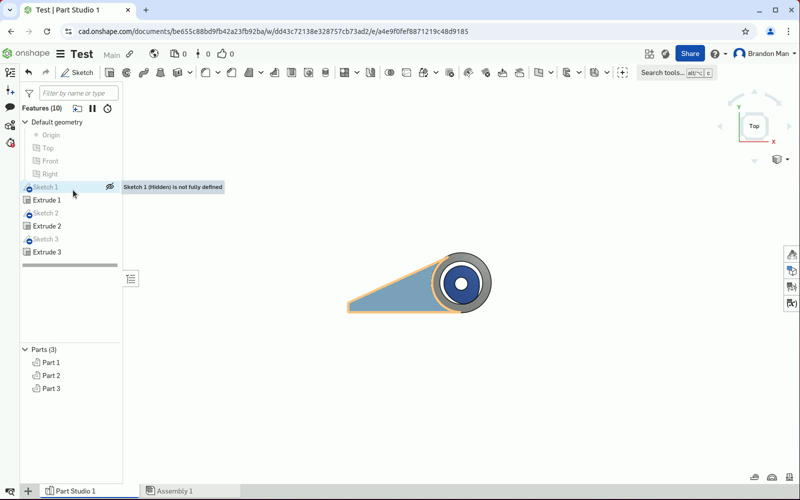
click(73, 189)
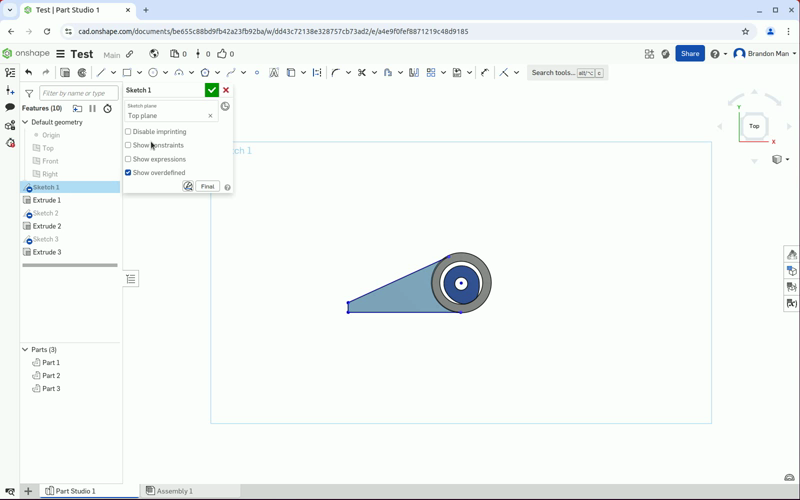
mouse_move(229, 92)
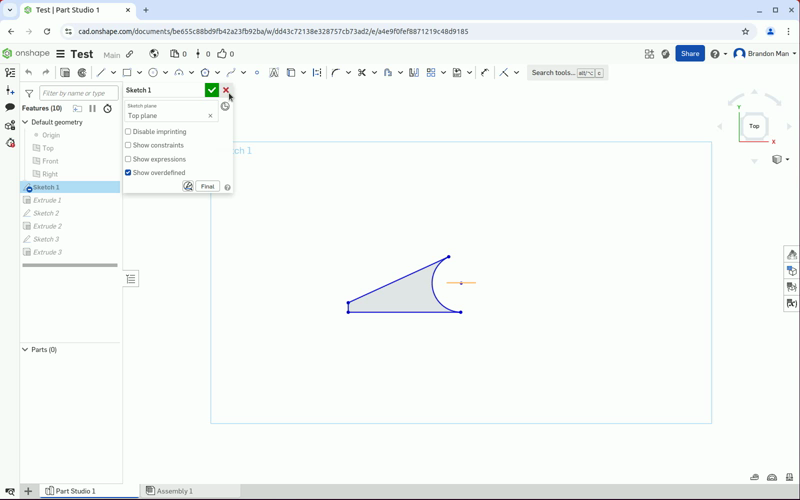
click(229, 92)
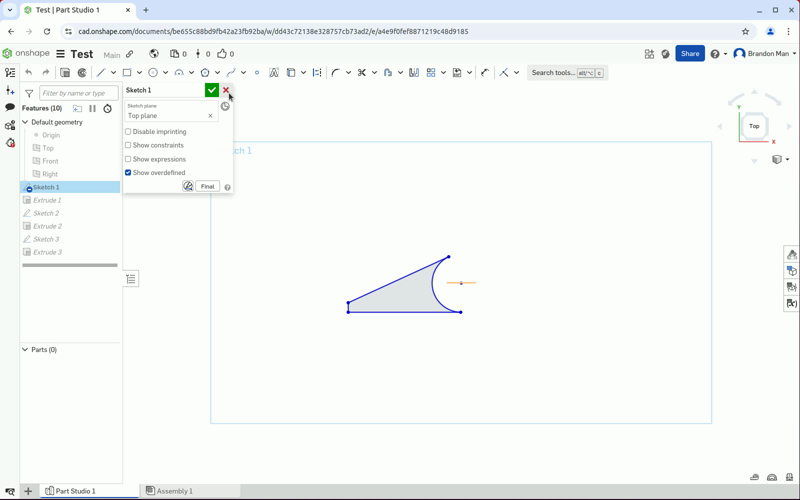
key(shift+s)
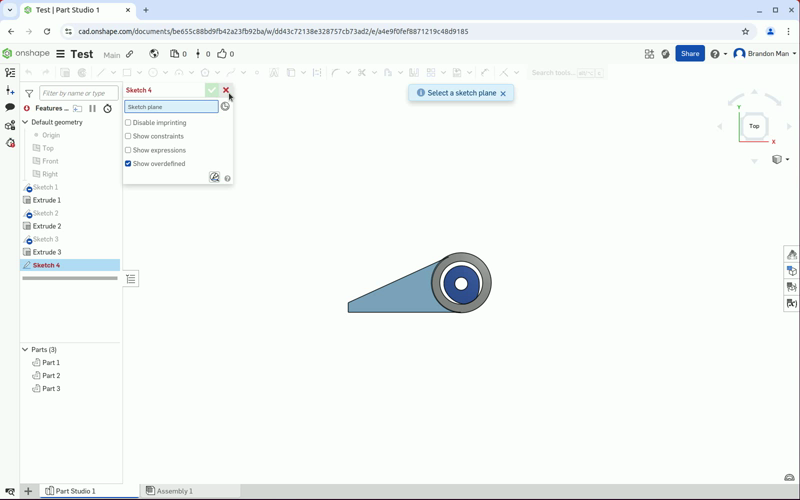
mouse_move(73, 150)
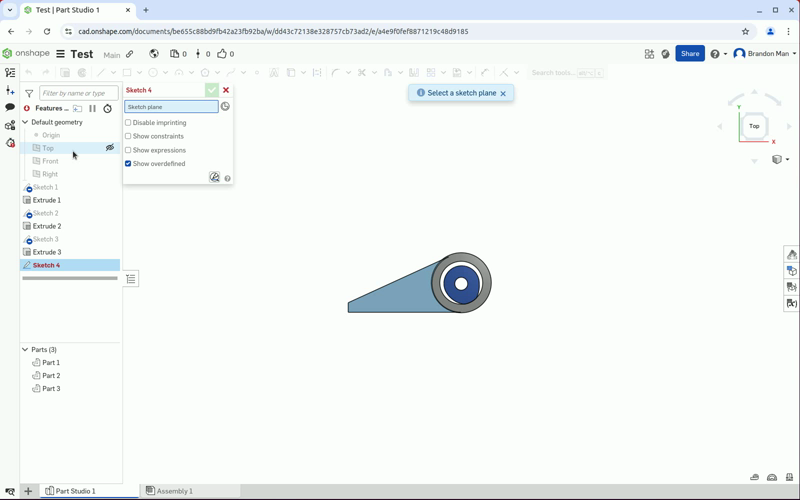
click(73, 150)
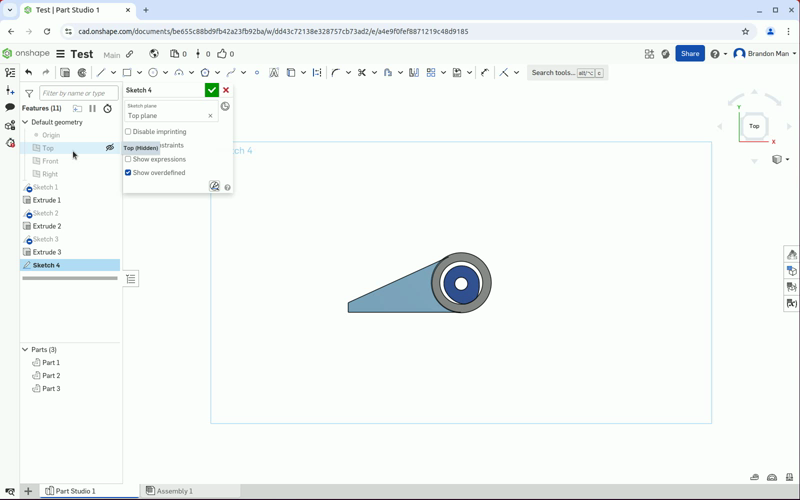
mouse_move(73, 352)
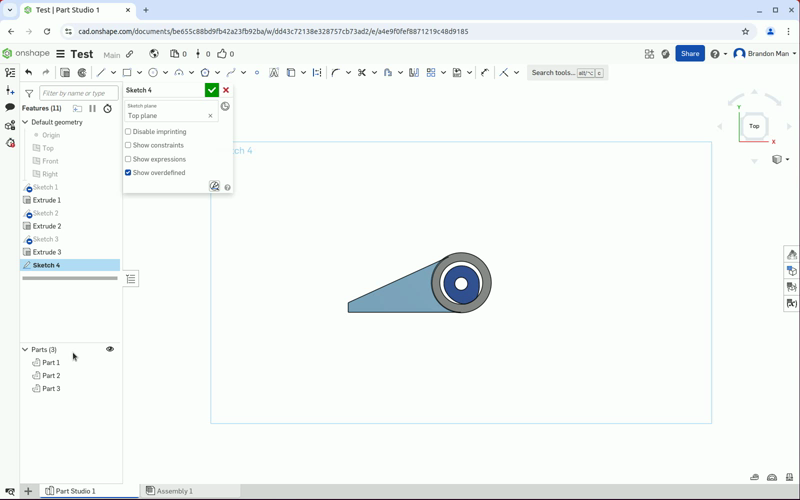
key(y)
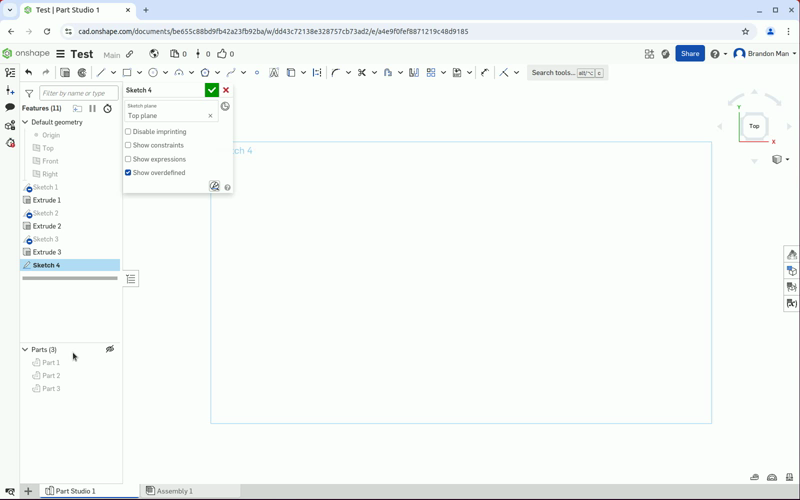
key(a)
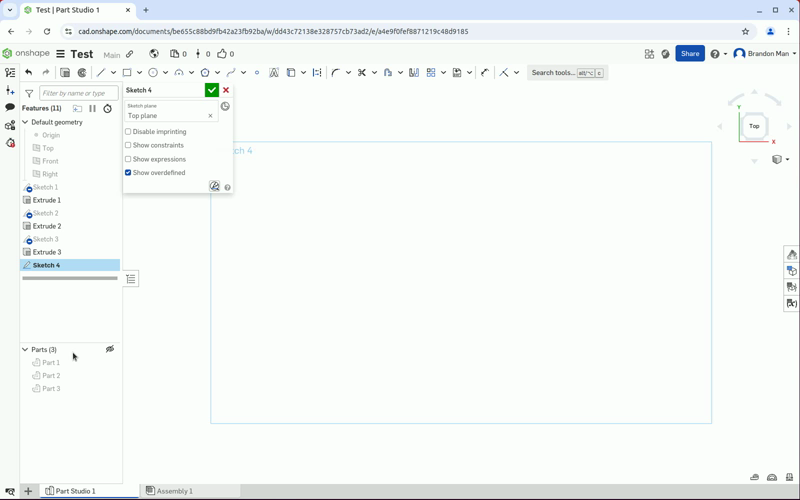
key_down(shift)
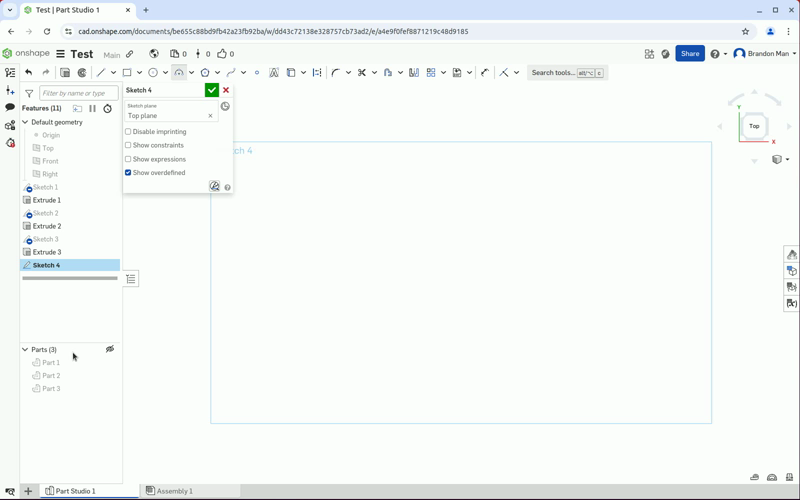
mouse_move(474, 298)
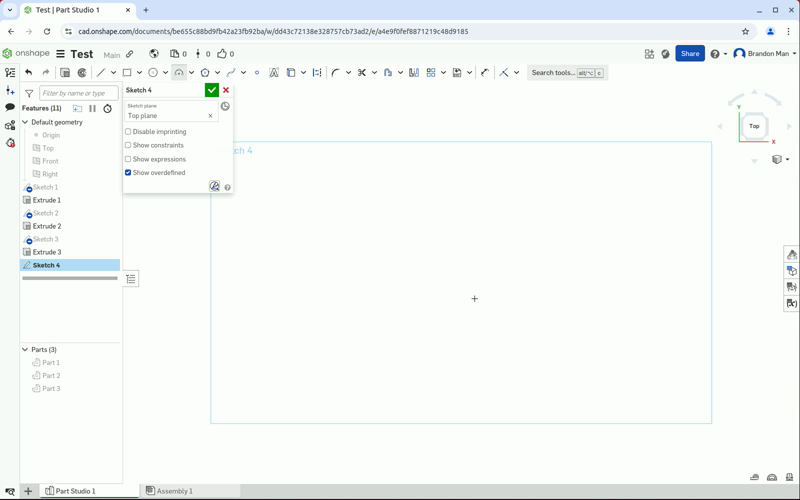
click(474, 298)
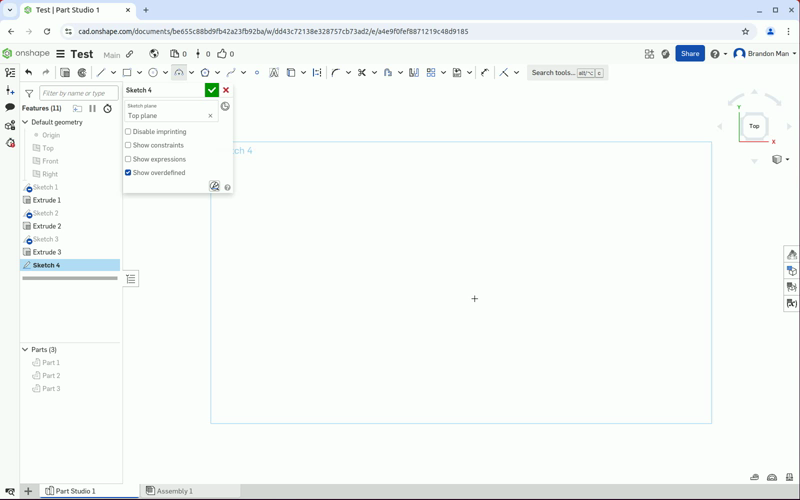
key_up(shift)
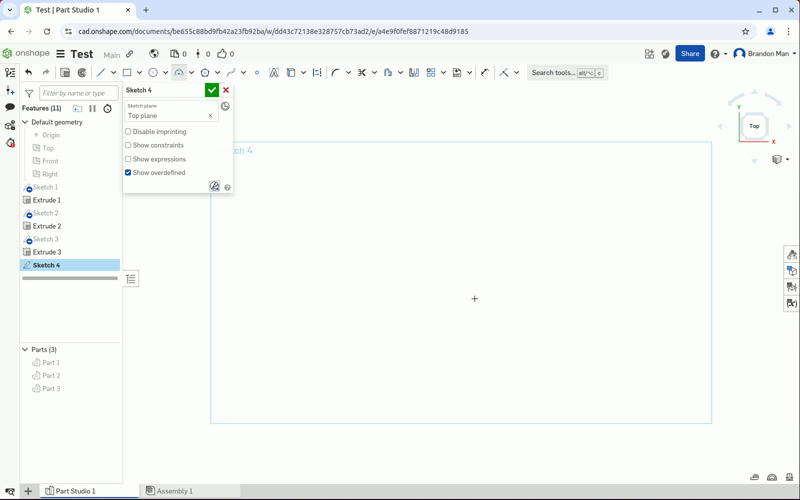
key_down(shift)
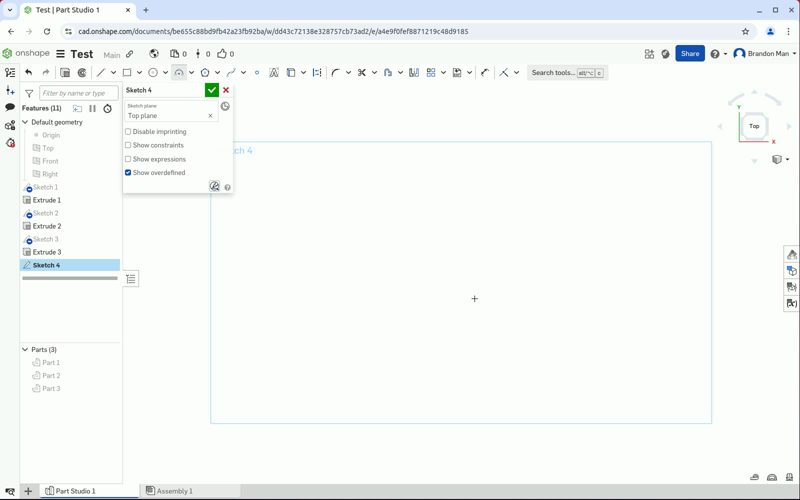
mouse_move(474, 267)
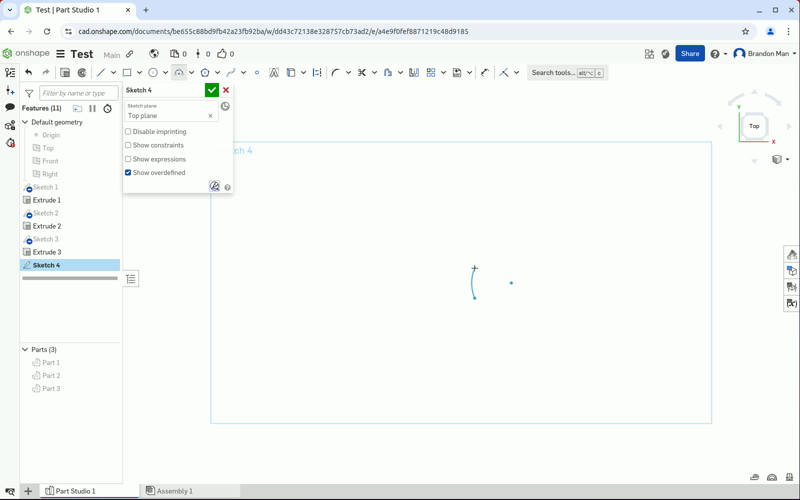
click(474, 267)
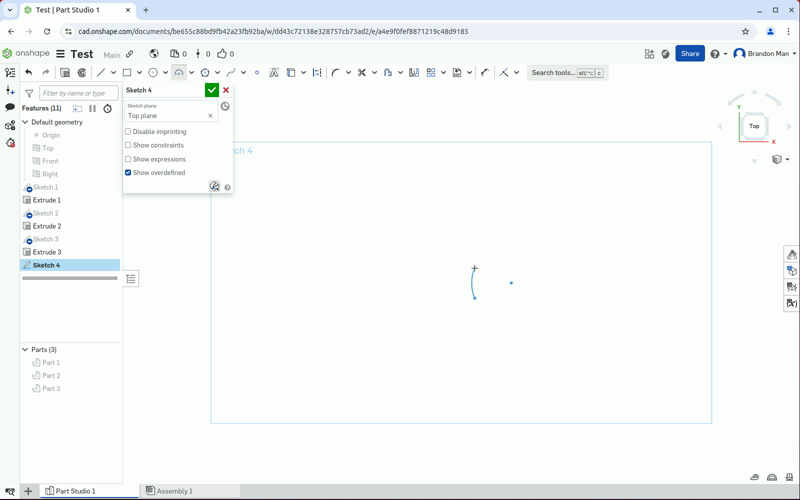
mouse_move(481, 283)
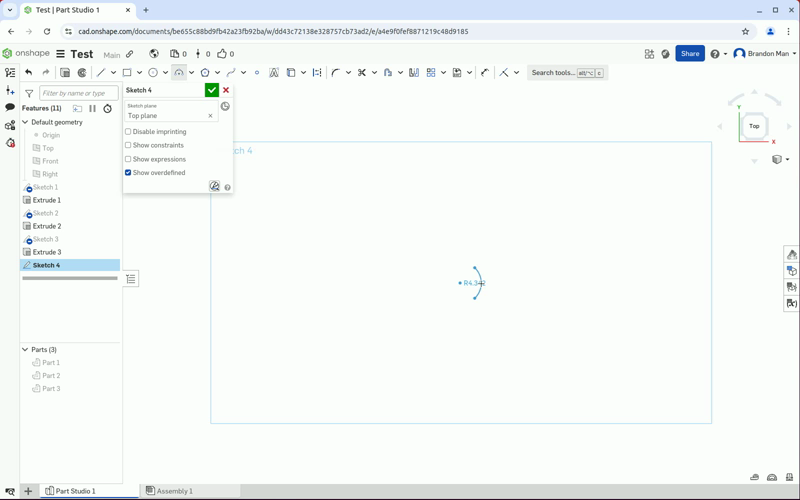
click(481, 283)
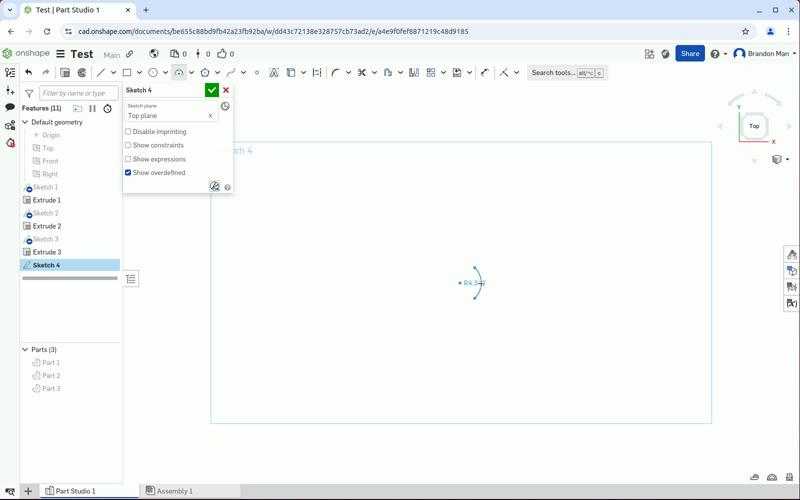
key_up(shift)
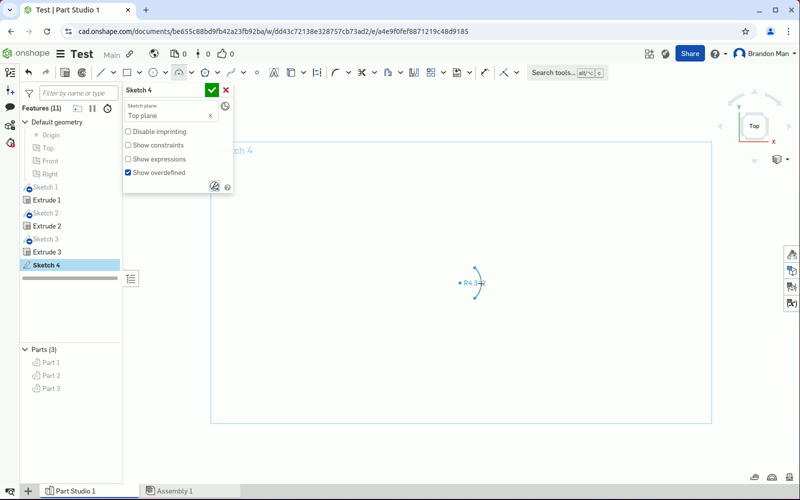
mouse_move(474, 267)
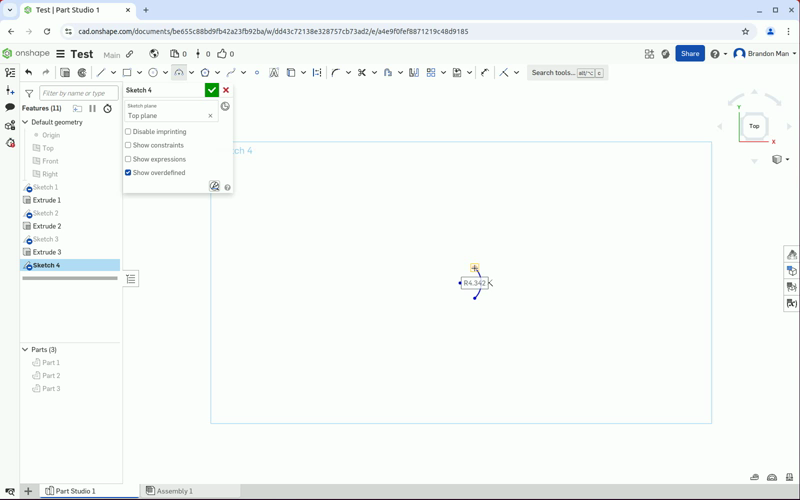
click(474, 267)
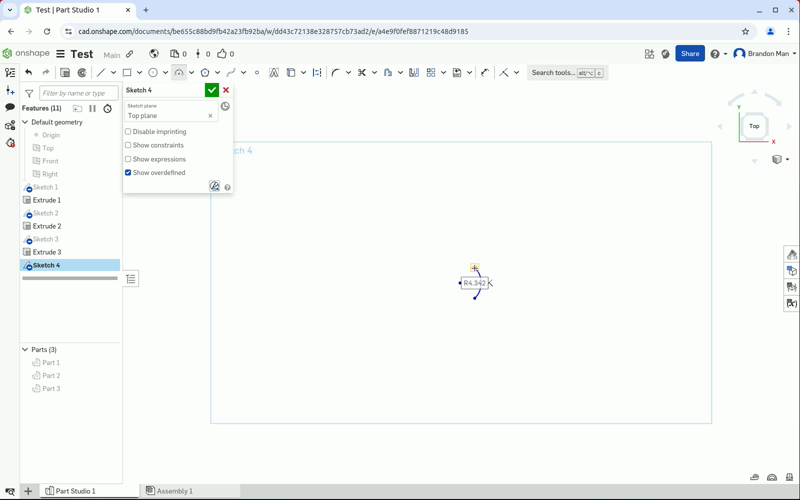
mouse_move(474, 298)
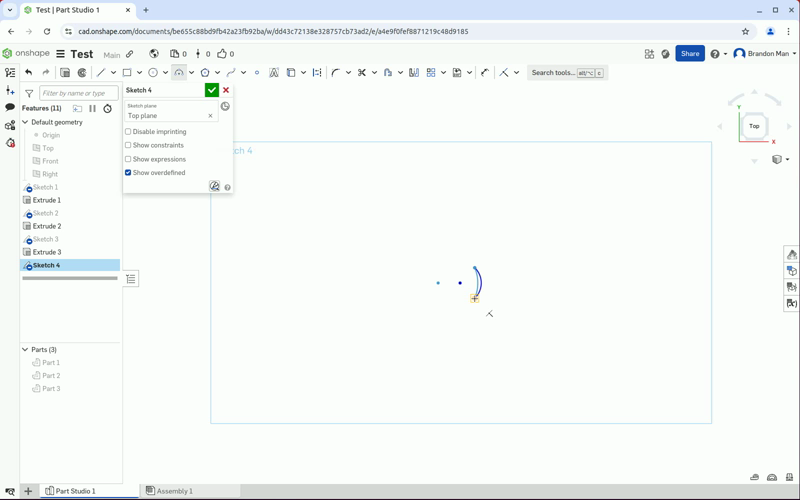
click(474, 298)
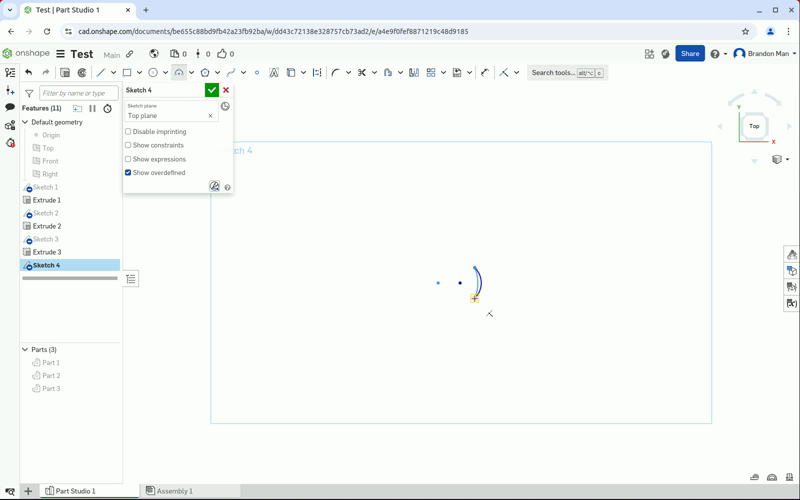
key_down(shift)
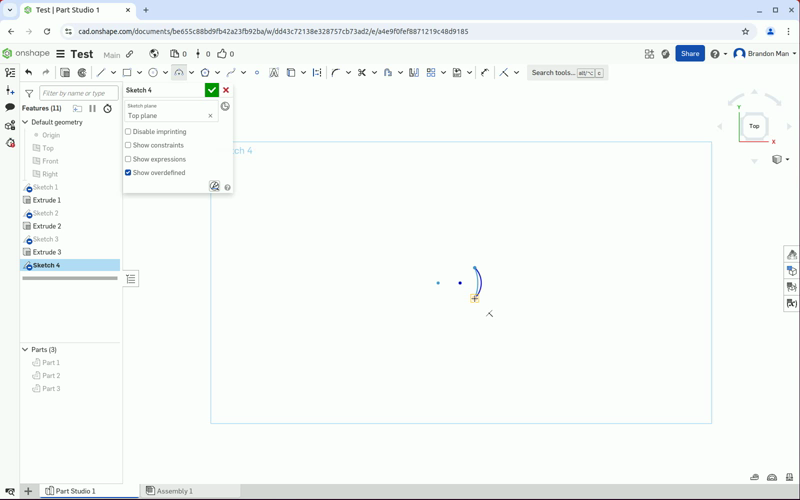
mouse_move(477, 283)
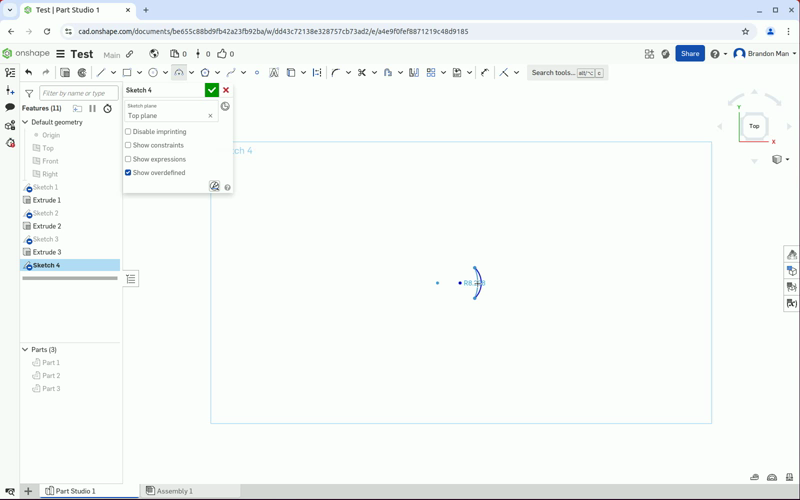
scroll(6)
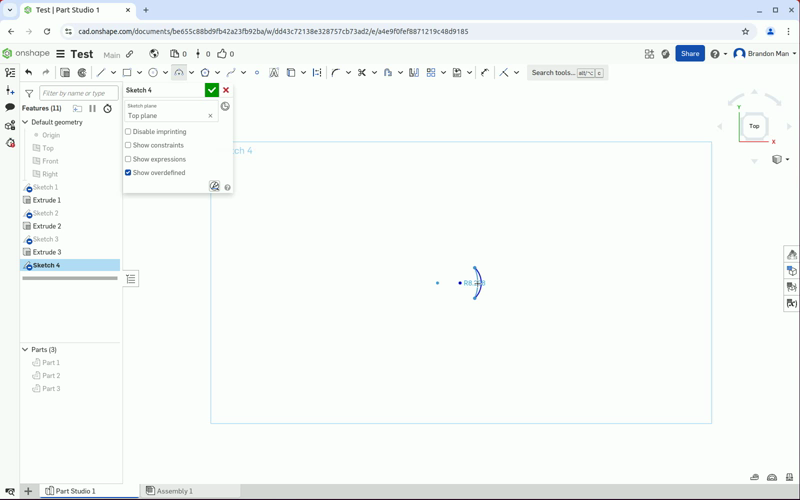
scroll(6)
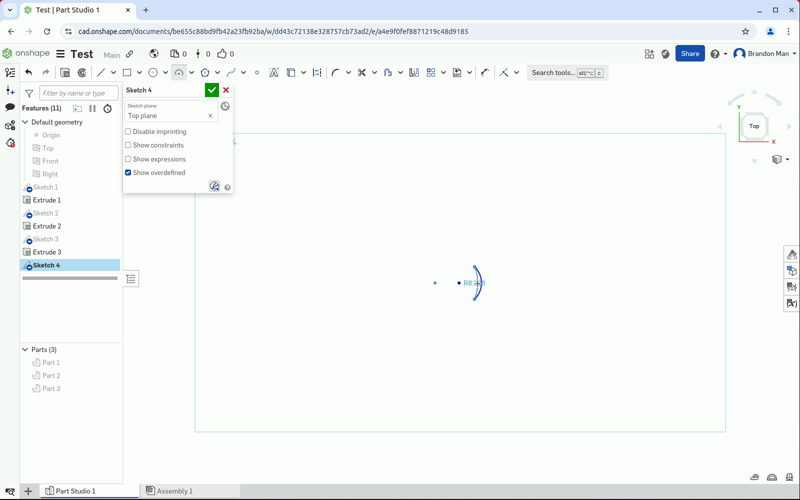
scroll(6)
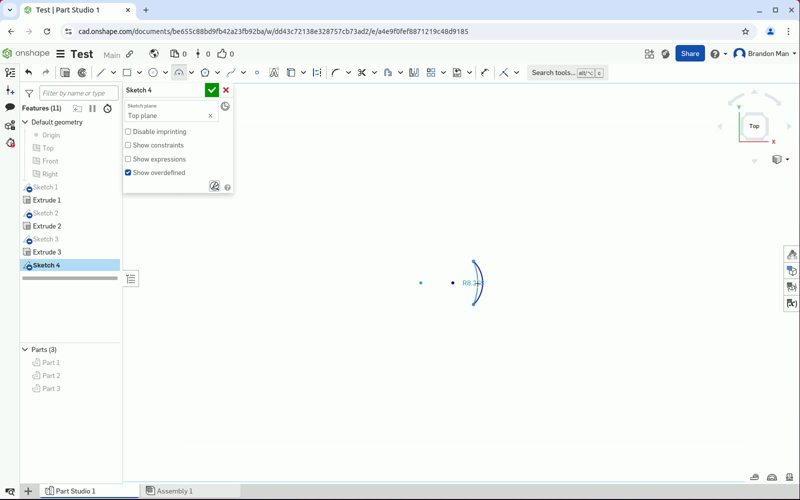
scroll(6)
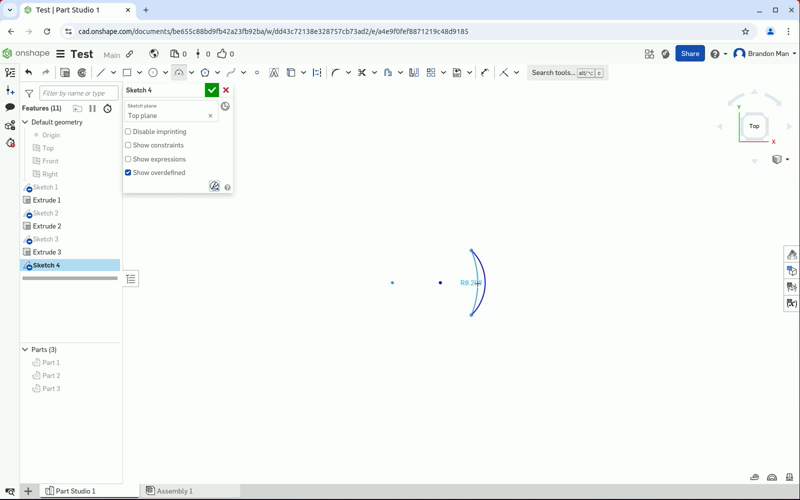
scroll(6)
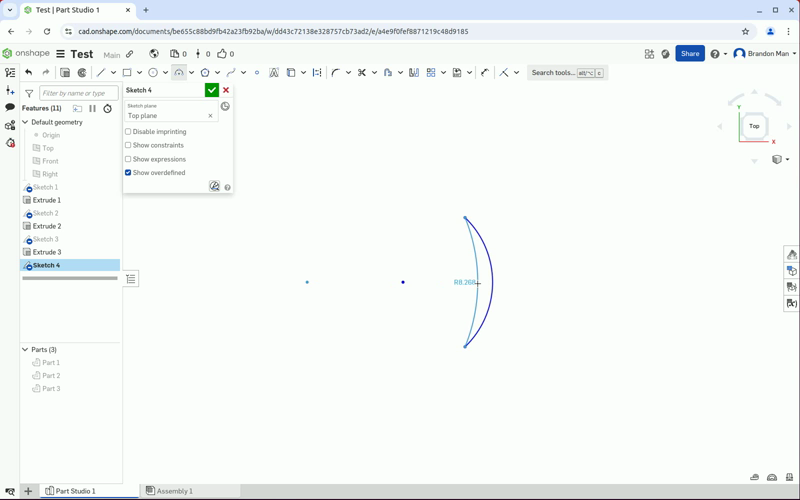
scroll(6)
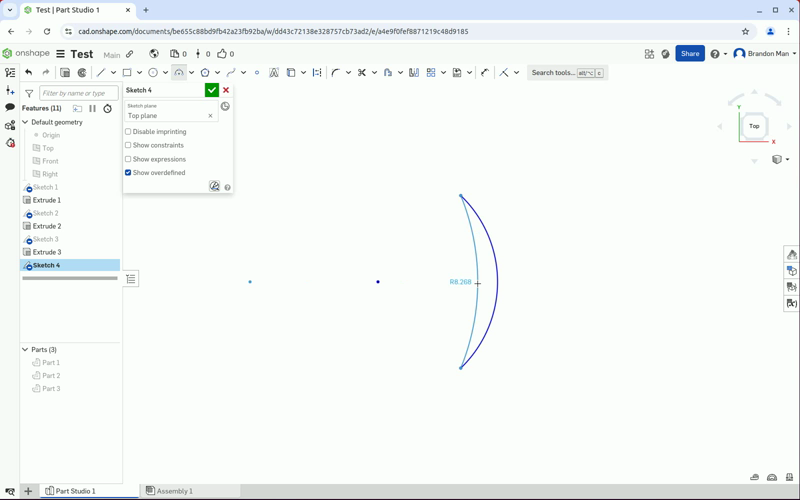
scroll(6)
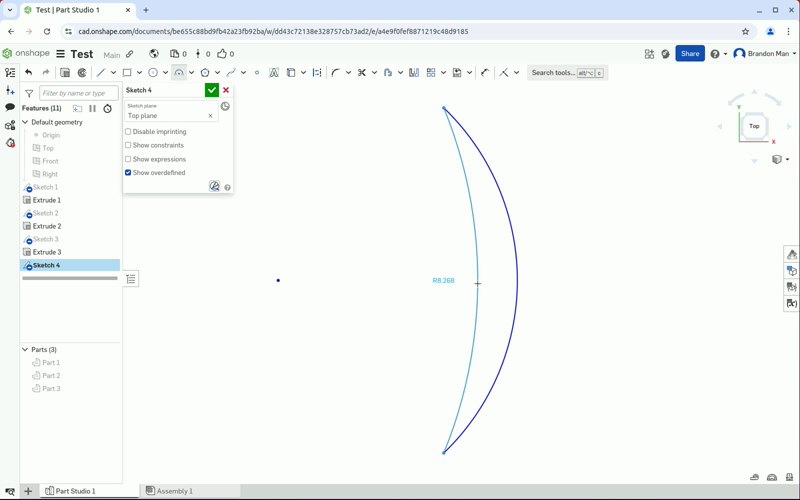
click(477, 283)
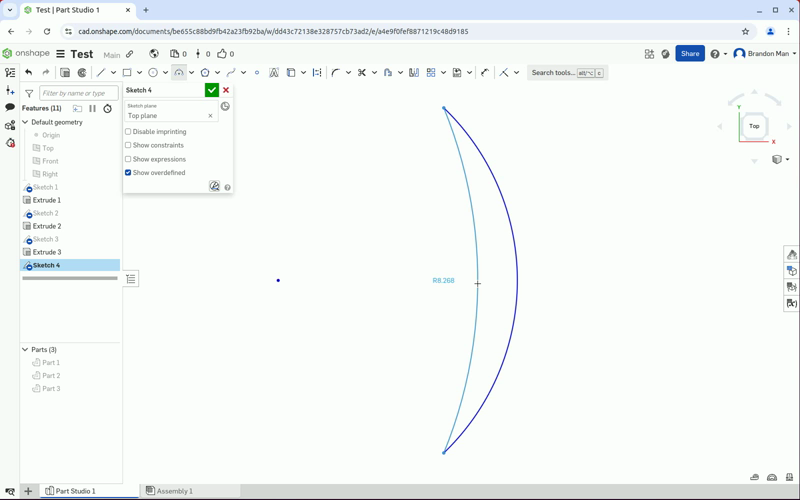
scroll(-6)
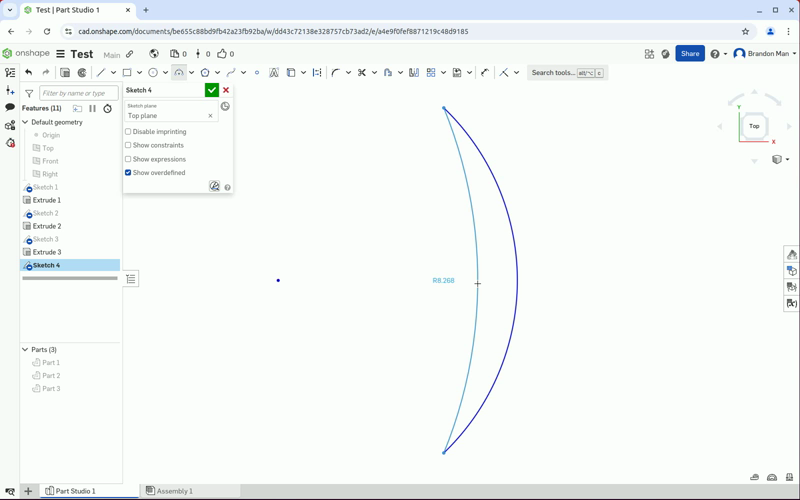
scroll(-6)
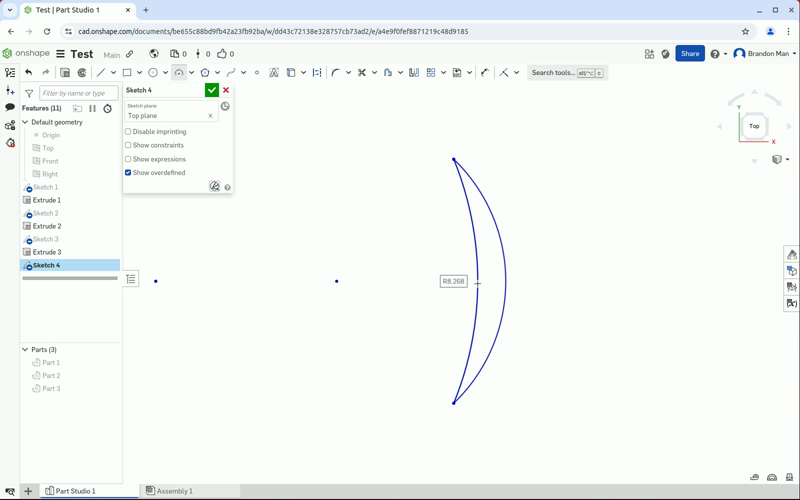
scroll(-6)
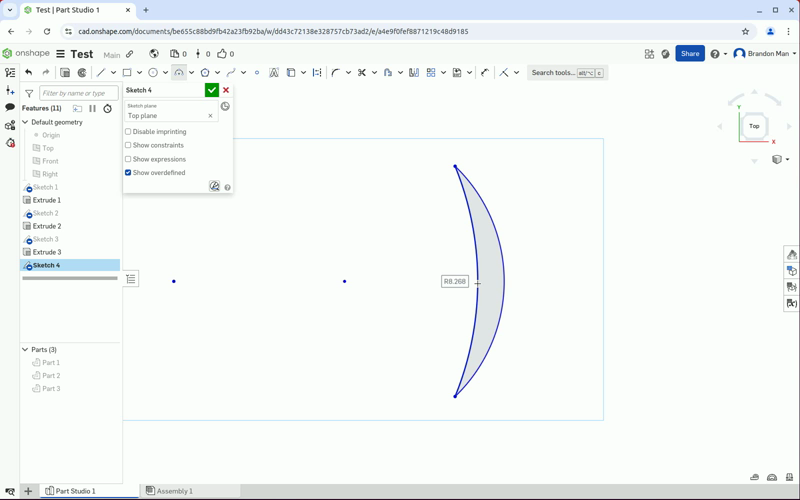
scroll(-6)
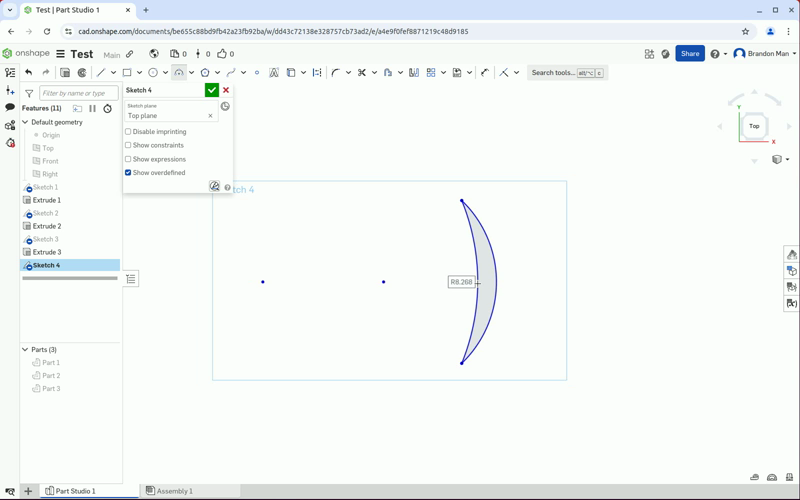
scroll(-6)
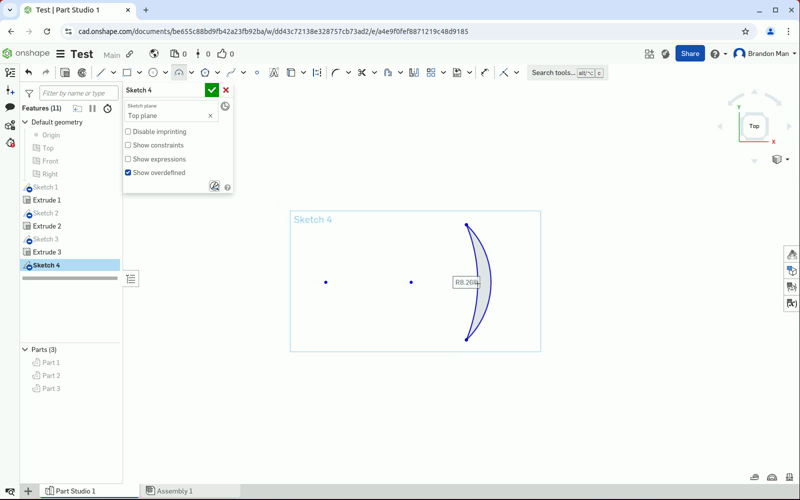
scroll(-6)
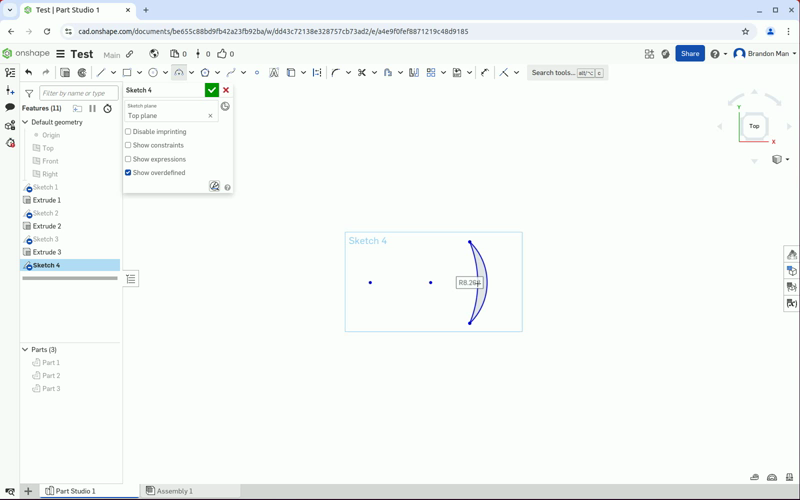
scroll(-6)
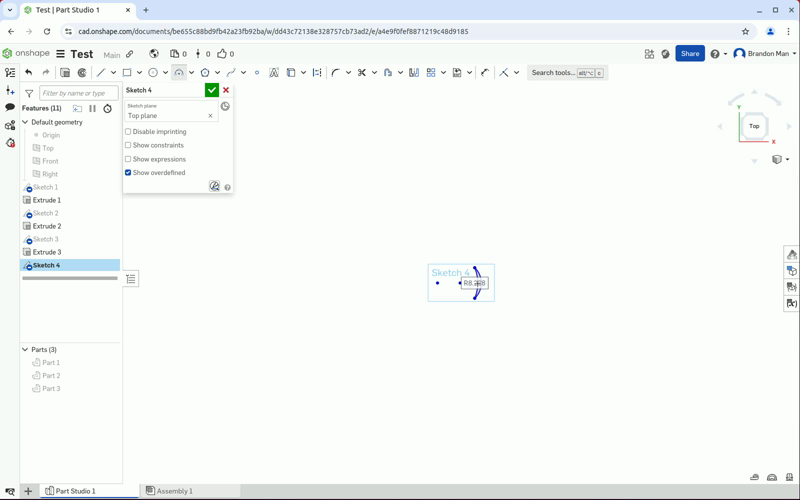
key_up(shift)
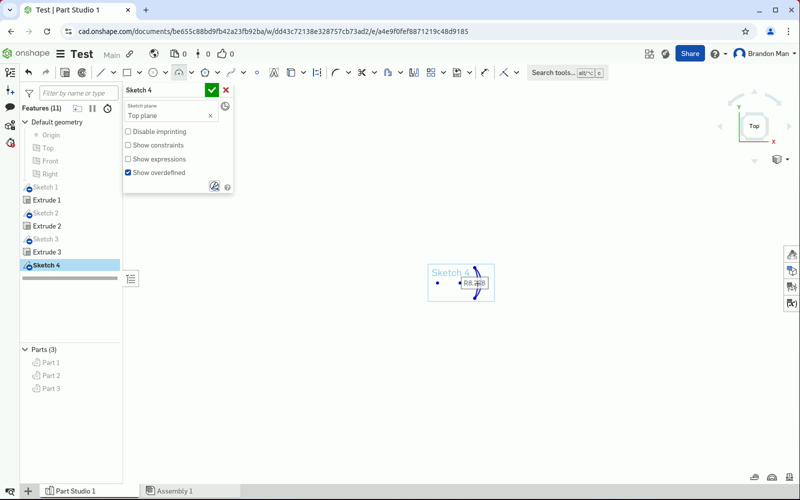
key(esc)
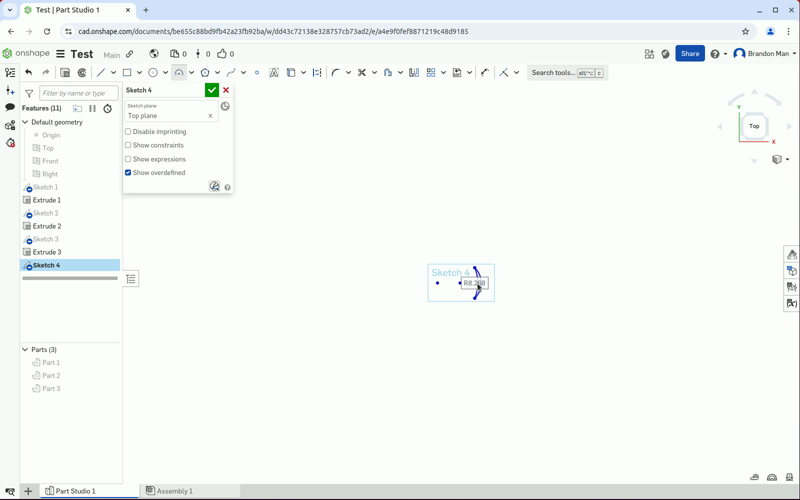
mouse_move(478, 289)
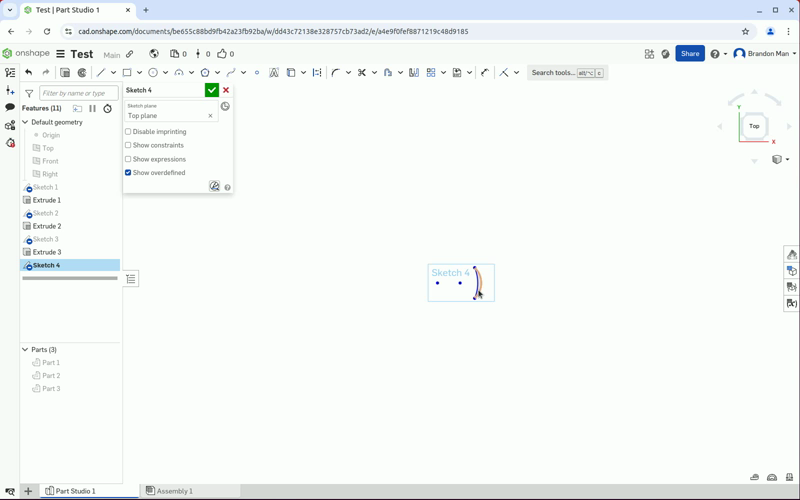
scroll(6)
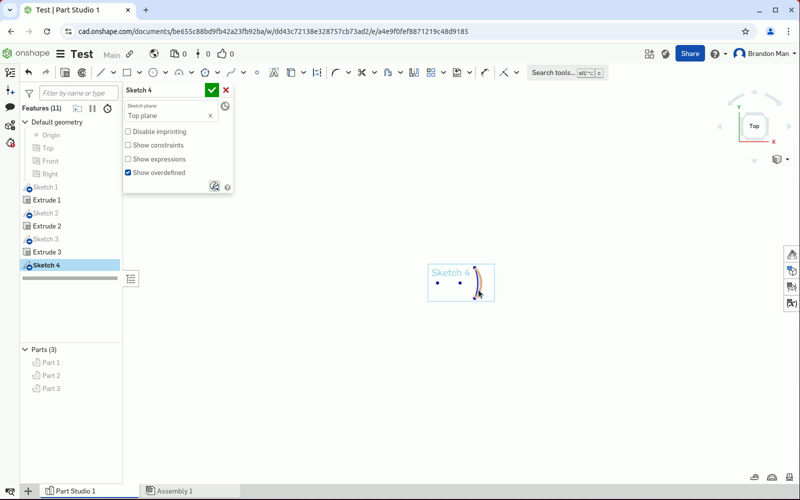
scroll(6)
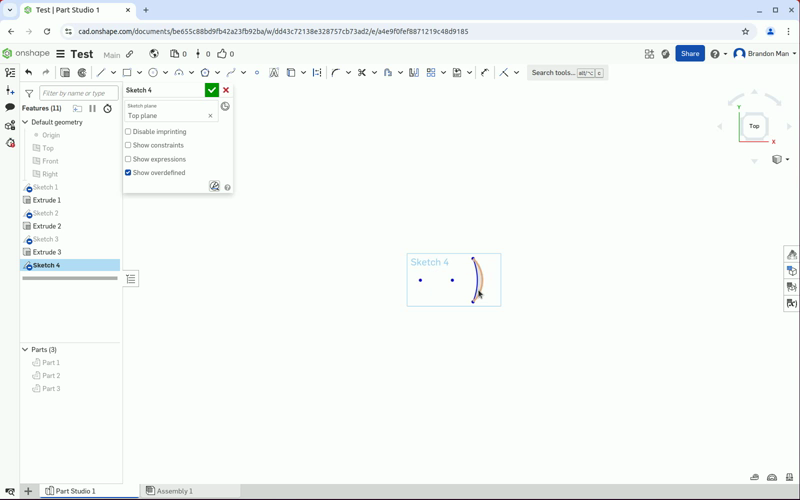
scroll(6)
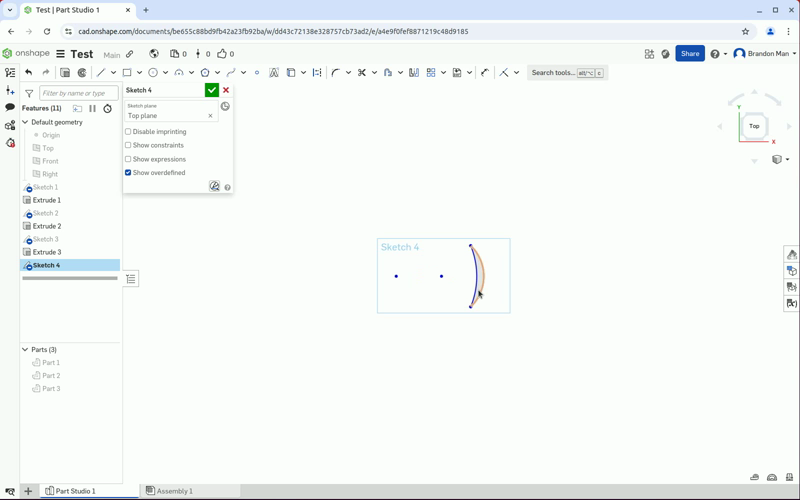
scroll(6)
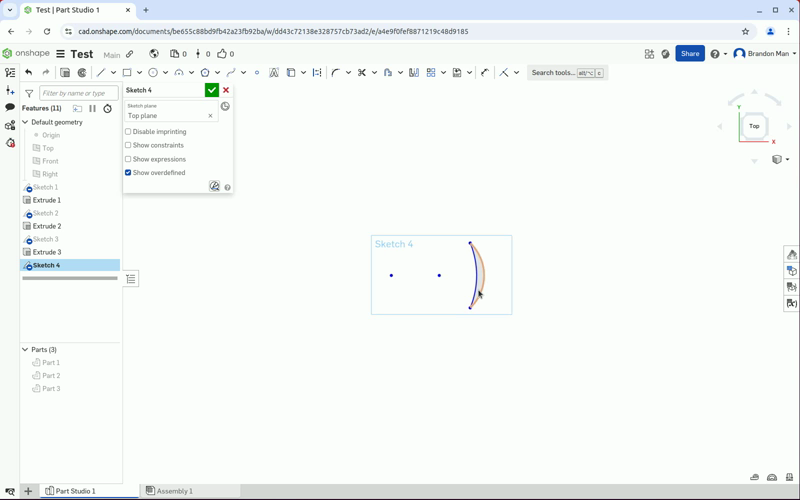
scroll(6)
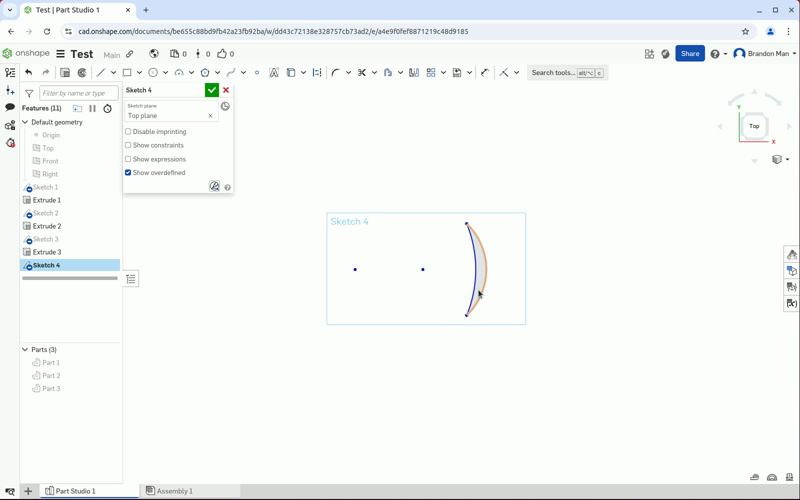
scroll(6)
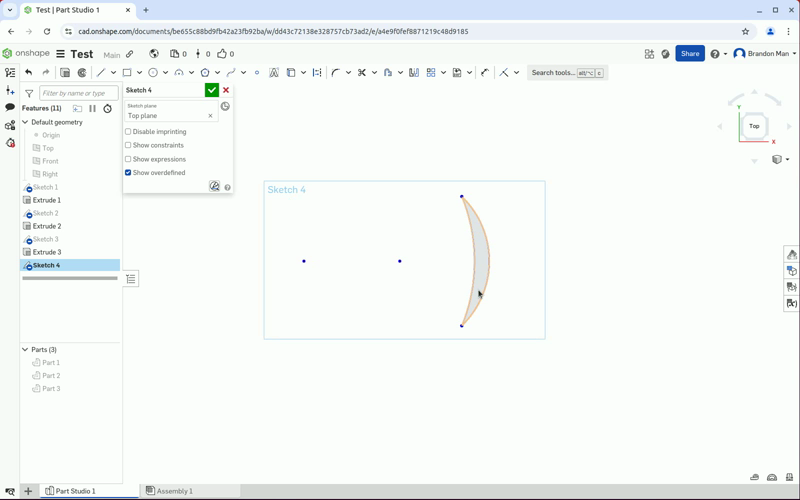
scroll(6)
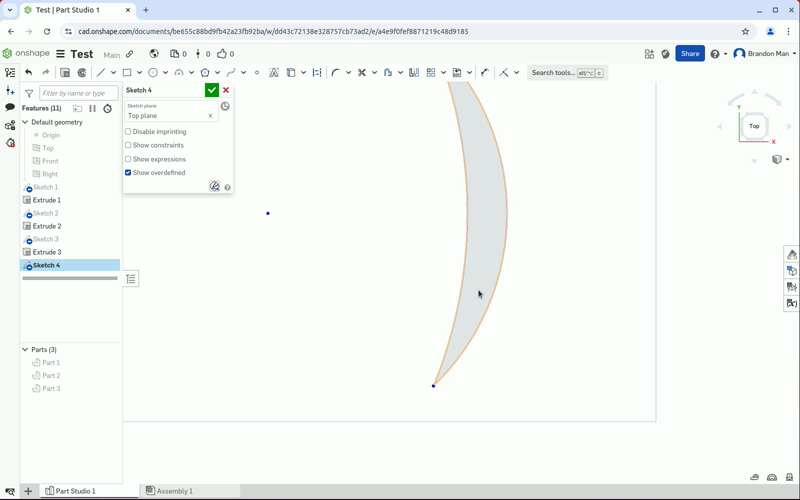
click(478, 289)
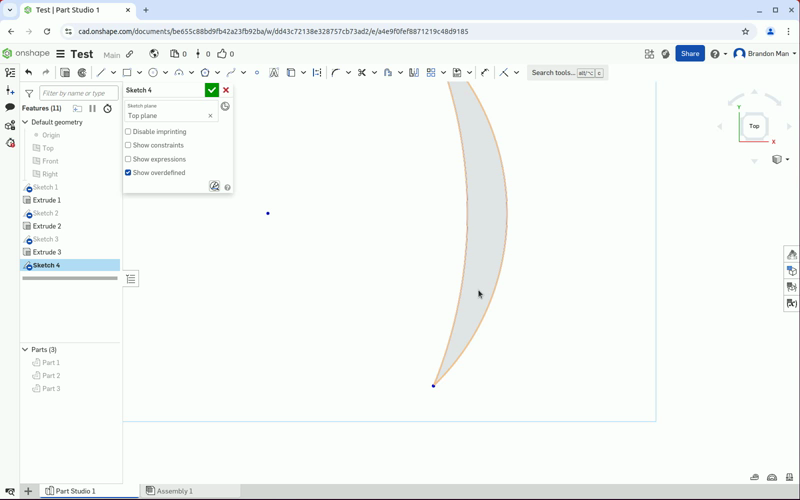
scroll(-6)
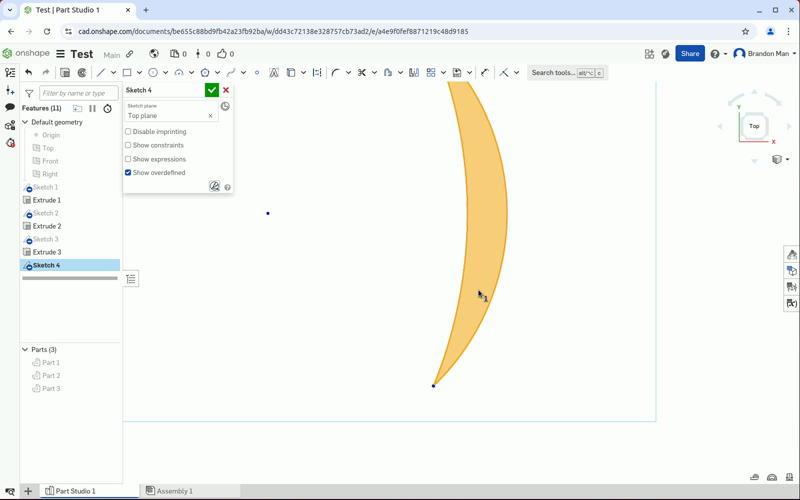
scroll(-6)
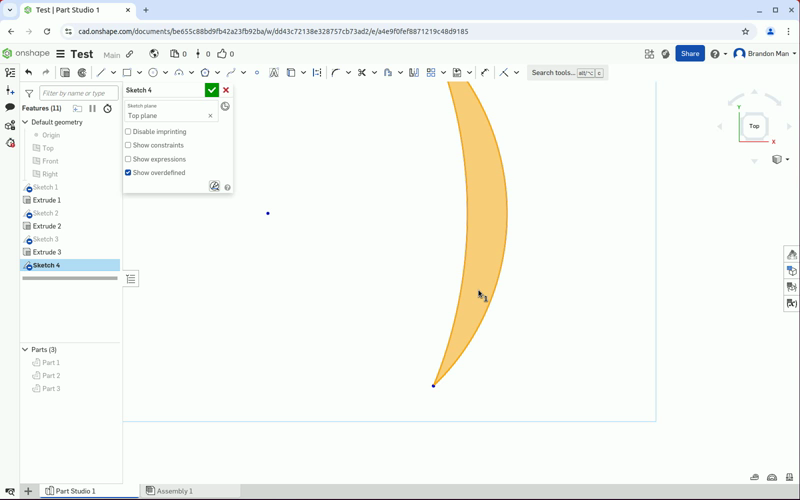
scroll(-6)
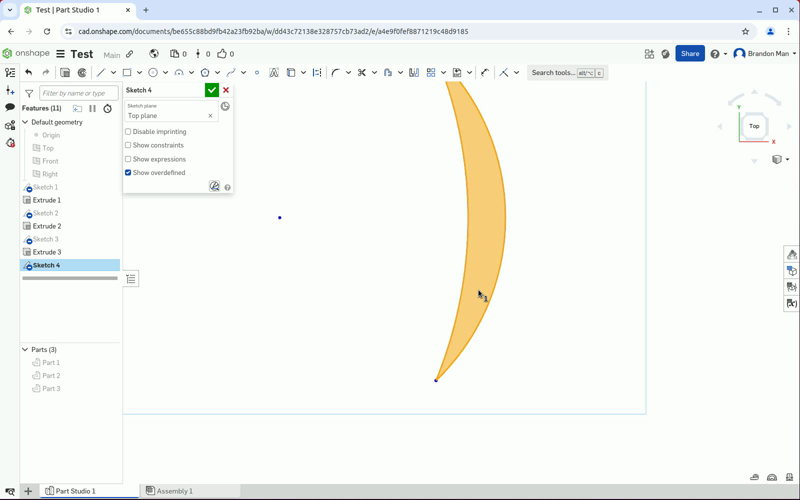
scroll(-6)
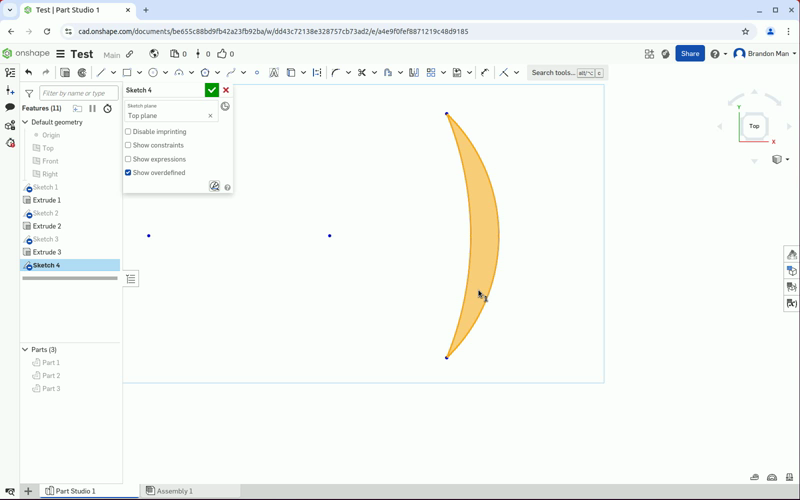
scroll(-6)
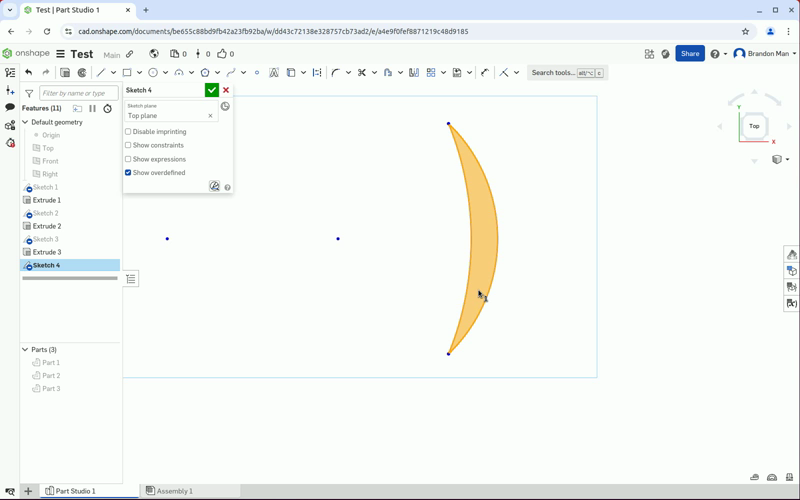
scroll(-6)
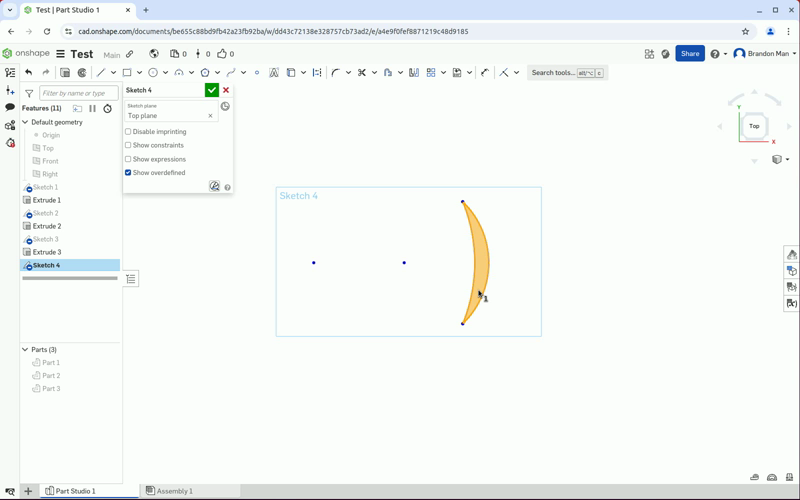
scroll(-6)
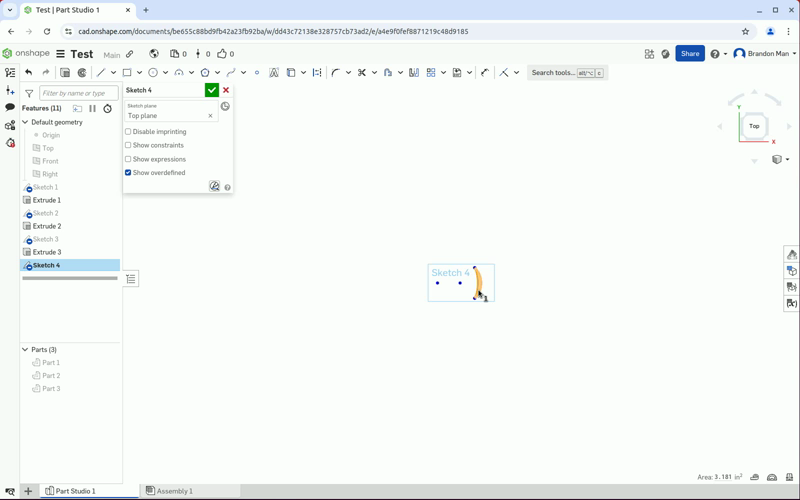
mouse_move(73, 352)
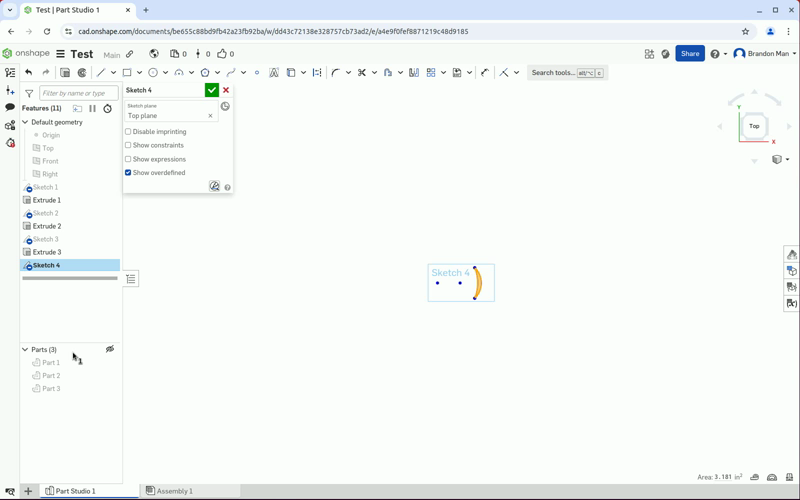
key(shift+y)
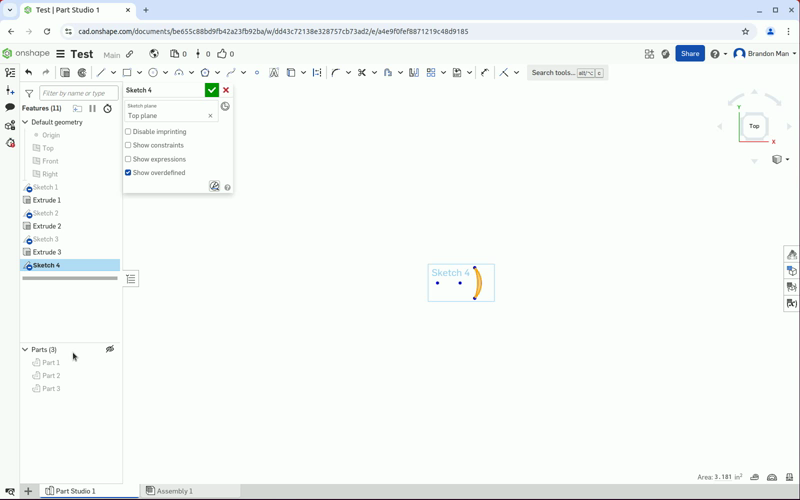
key(shift+e)
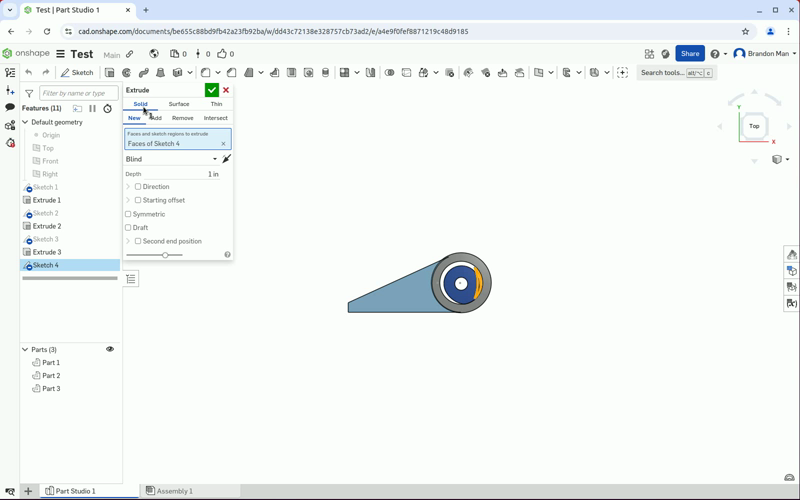
mouse_move(143, 106)
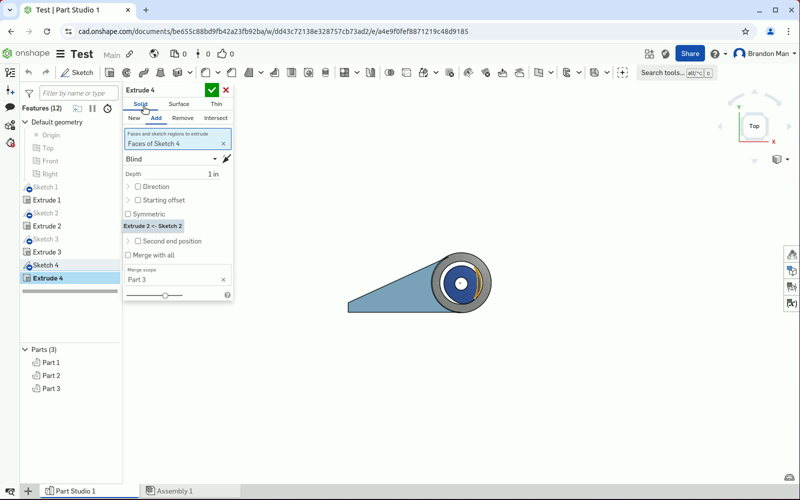
click(143, 106)
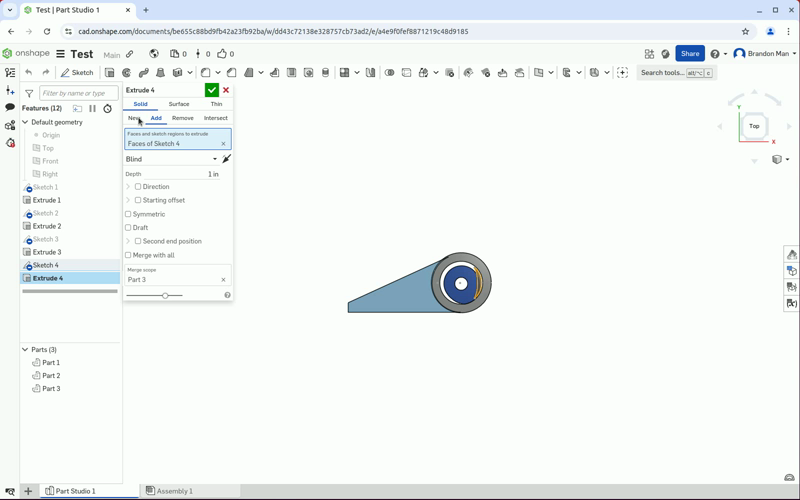
mouse_move(137, 120)
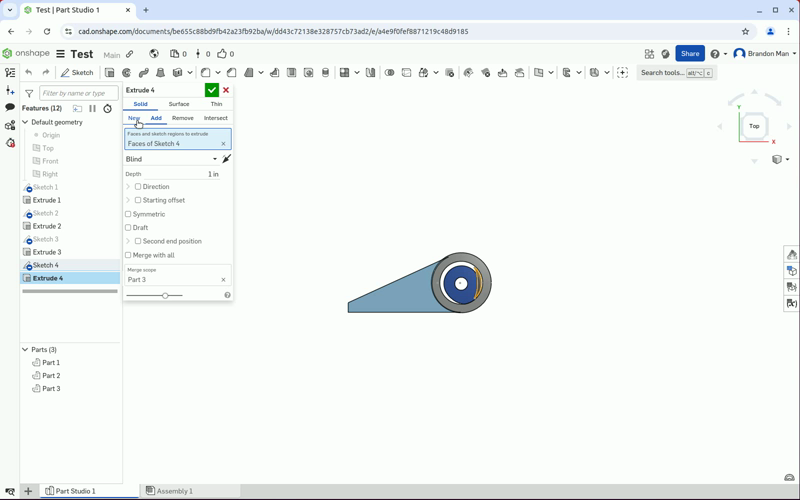
click(137, 120)
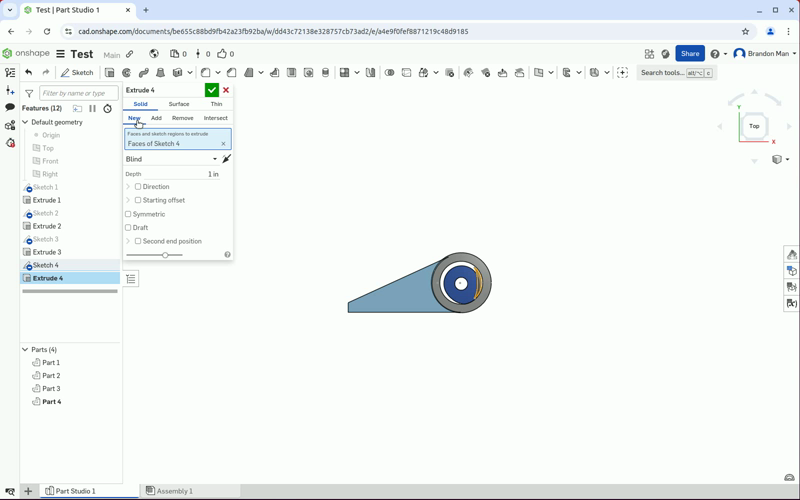
key(tab, 4)
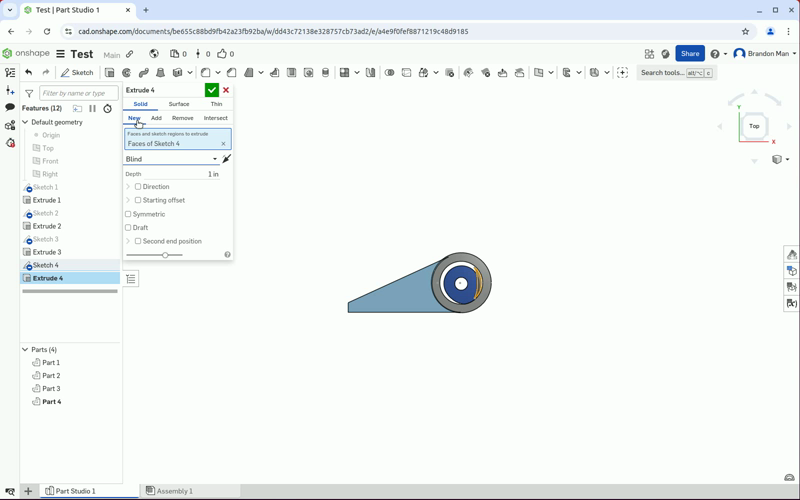
text(1.444)
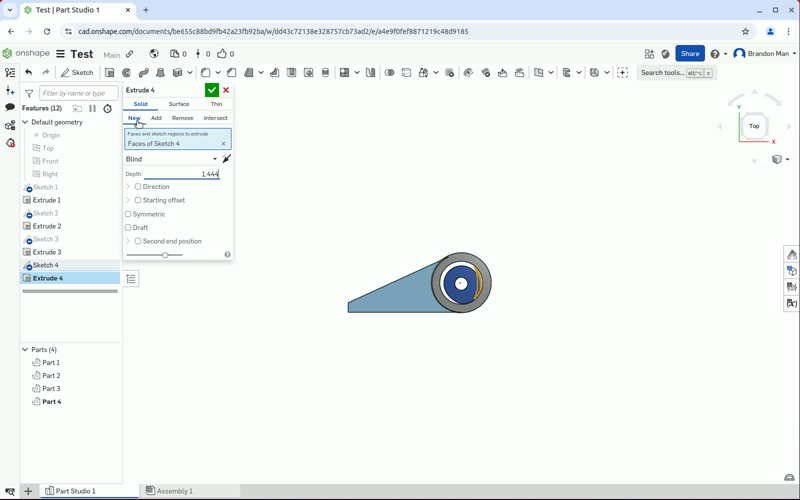
key(enter)
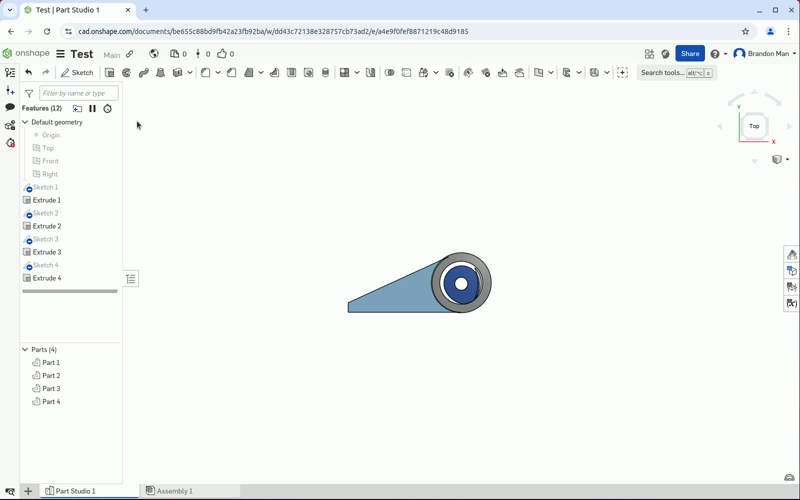
key(shift+h)
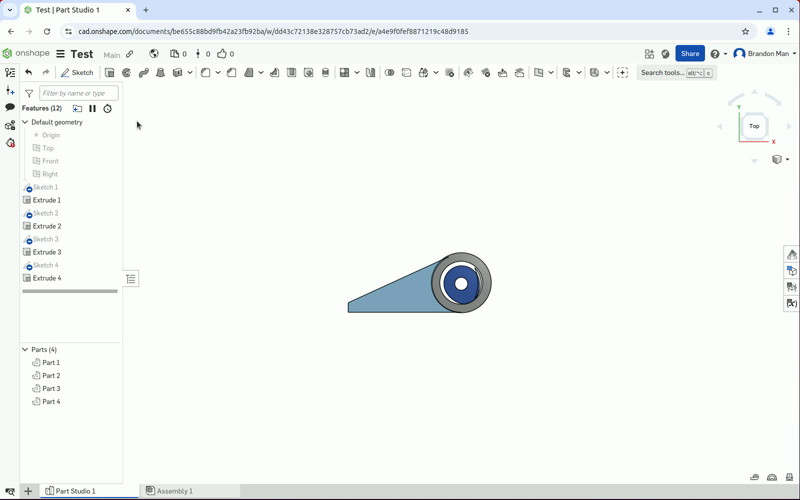
key(shift+h)
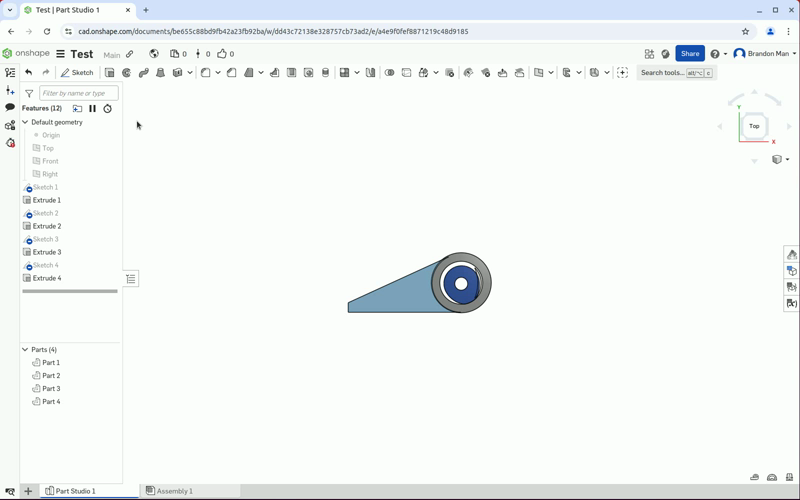
mouse_move(73, 189)
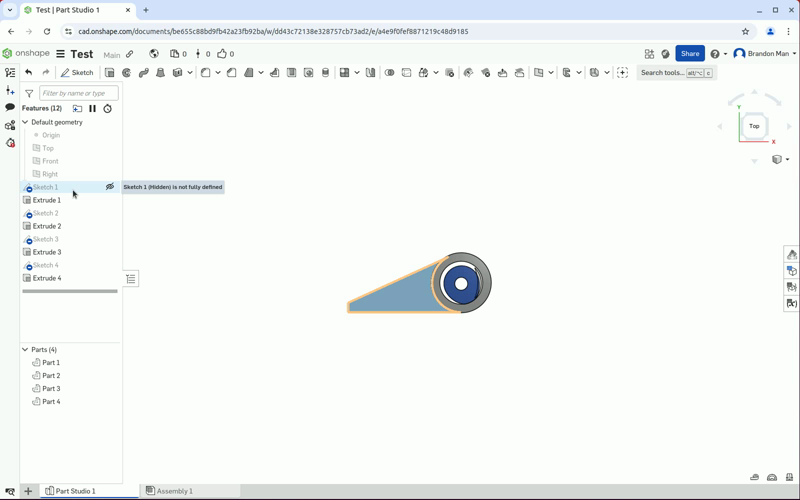
click(73, 189)
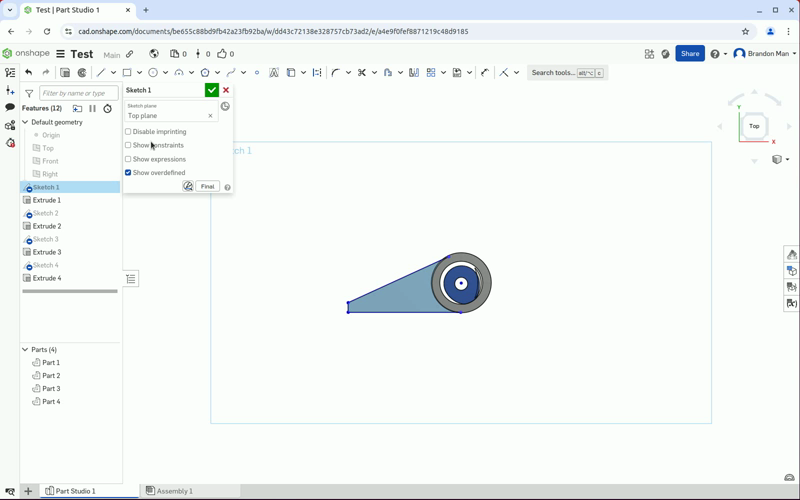
mouse_move(229, 92)
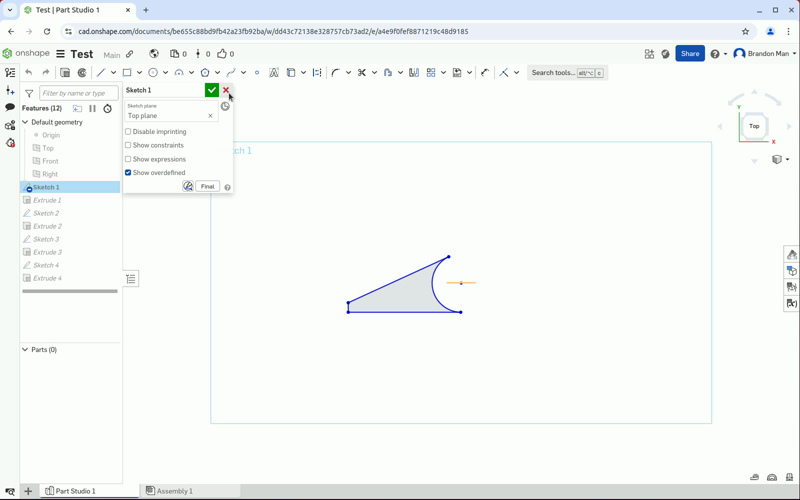
click(229, 92)
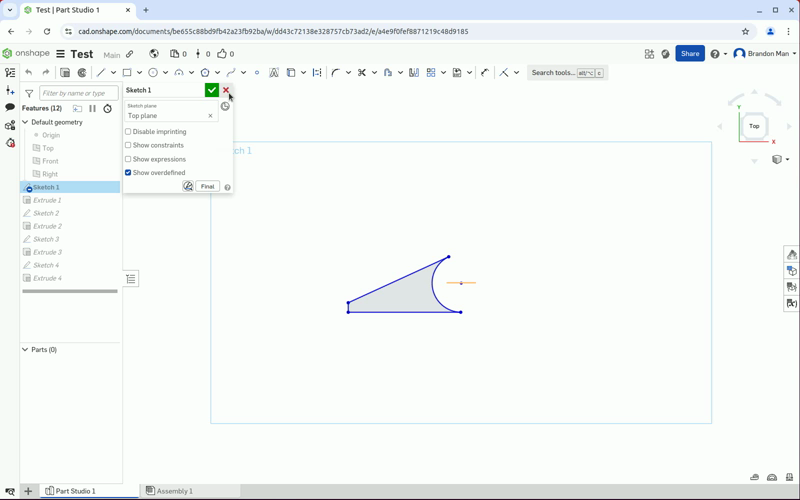
key(shift+s)
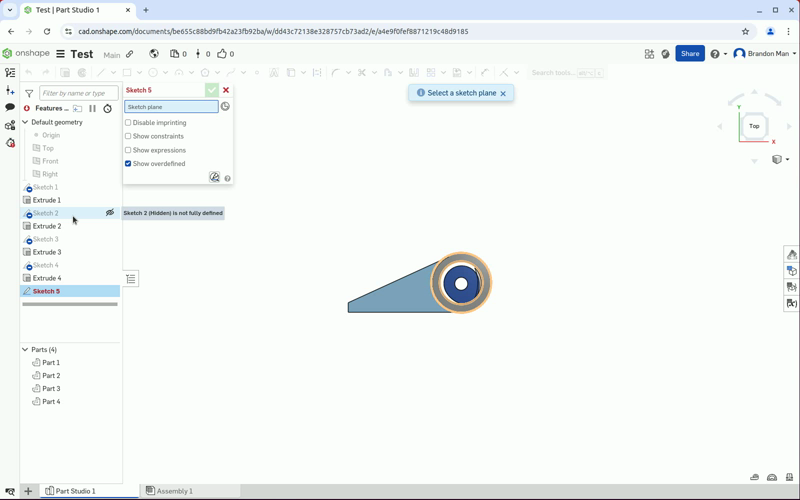
scroll(3)
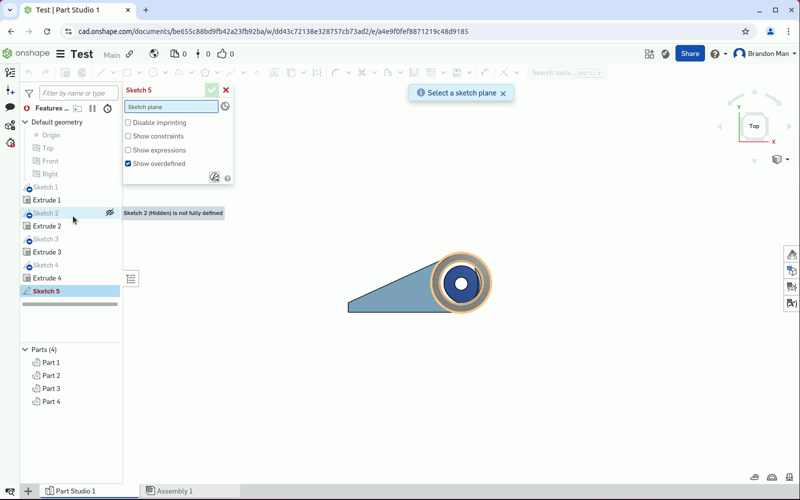
mouse_move(73, 150)
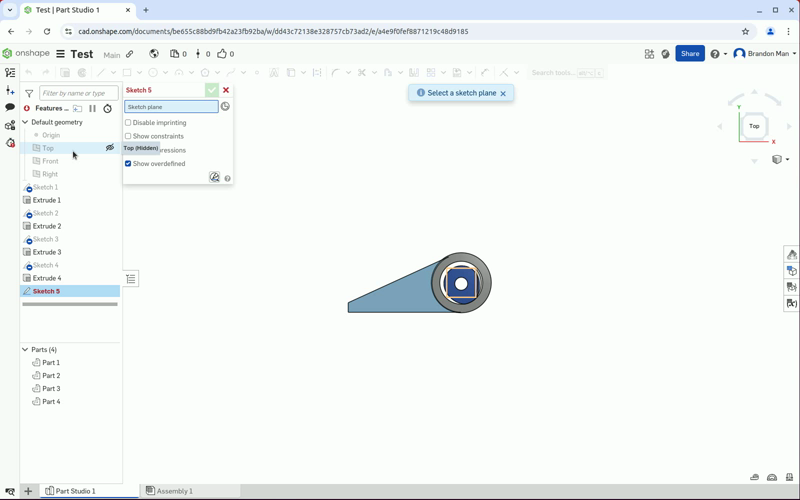
click(73, 150)
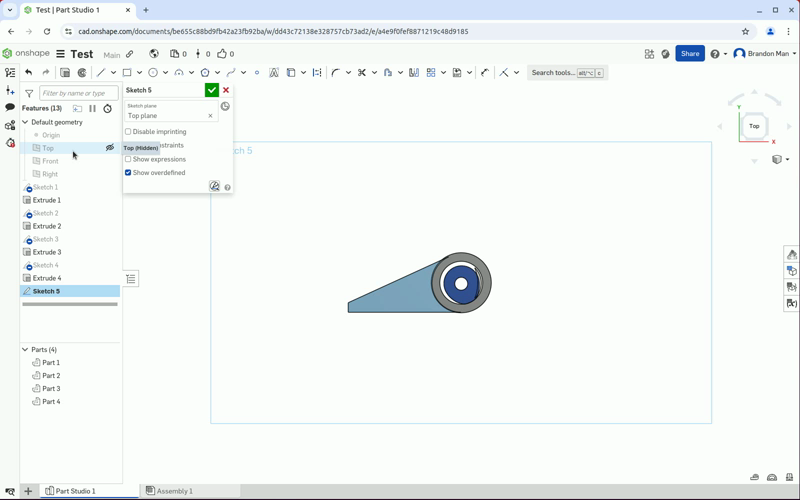
mouse_move(73, 352)
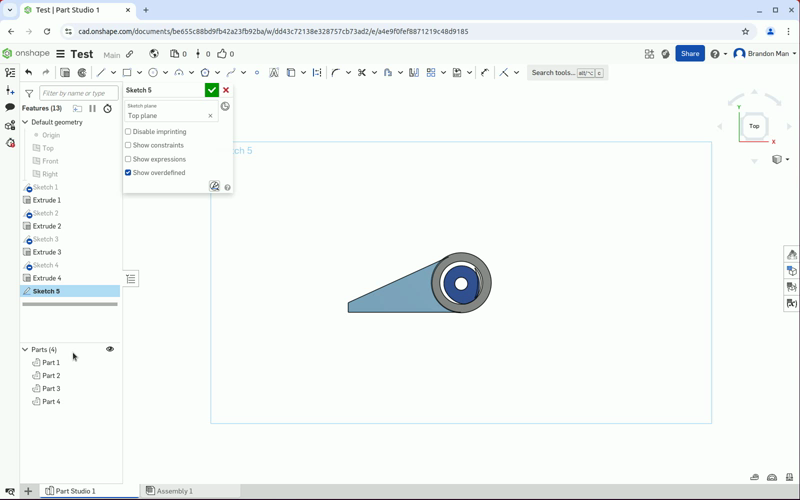
key(y)
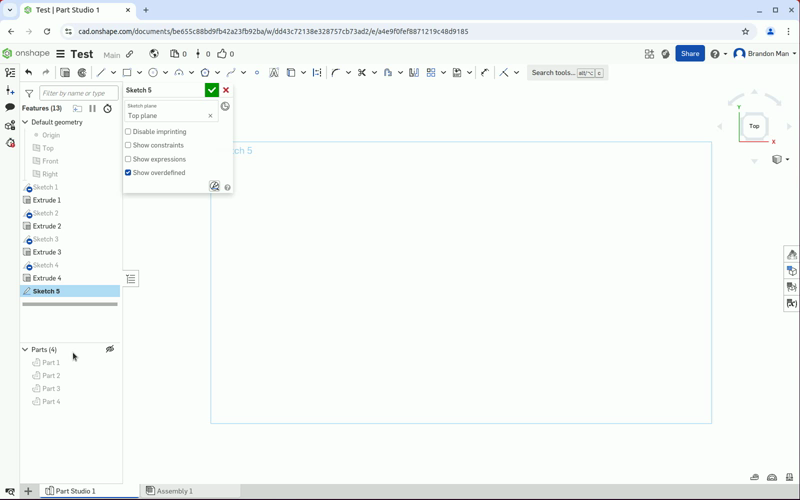
key(a)
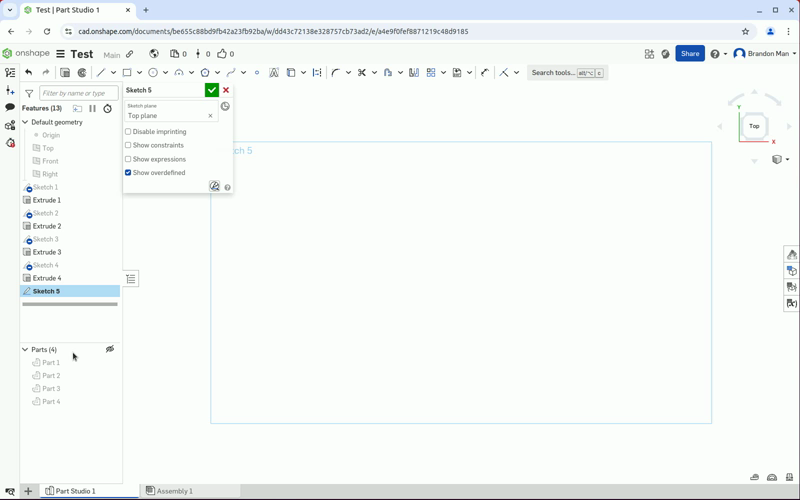
key_down(shift)
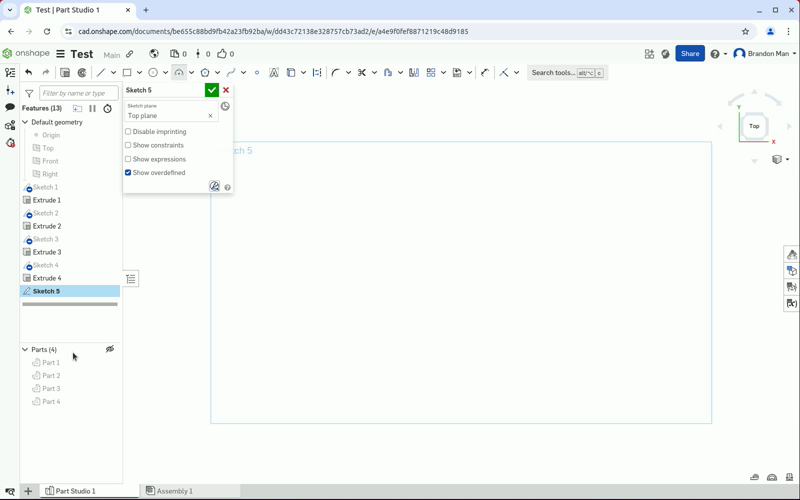
mouse_move(445, 291)
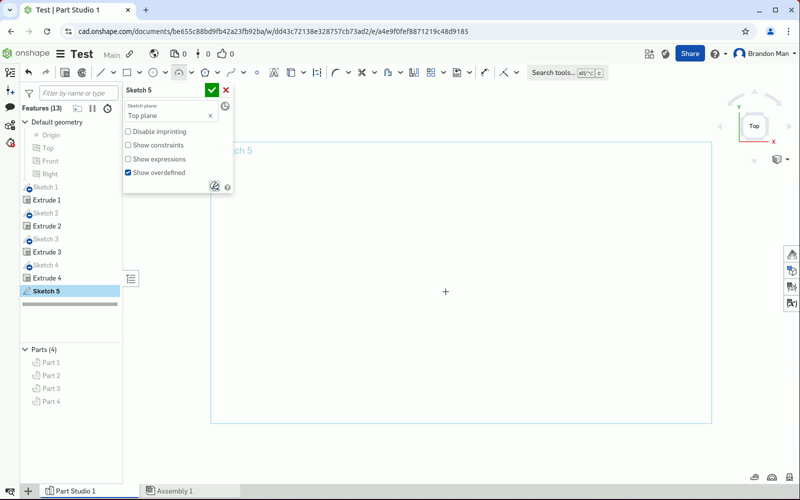
click(445, 291)
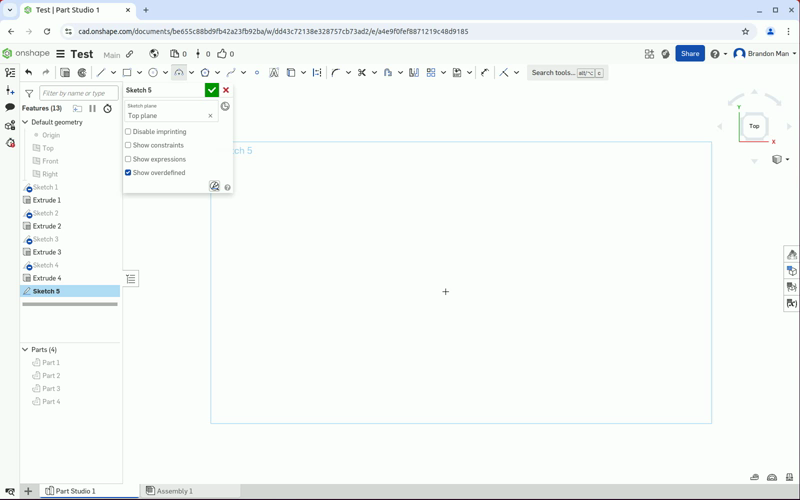
key_up(shift)
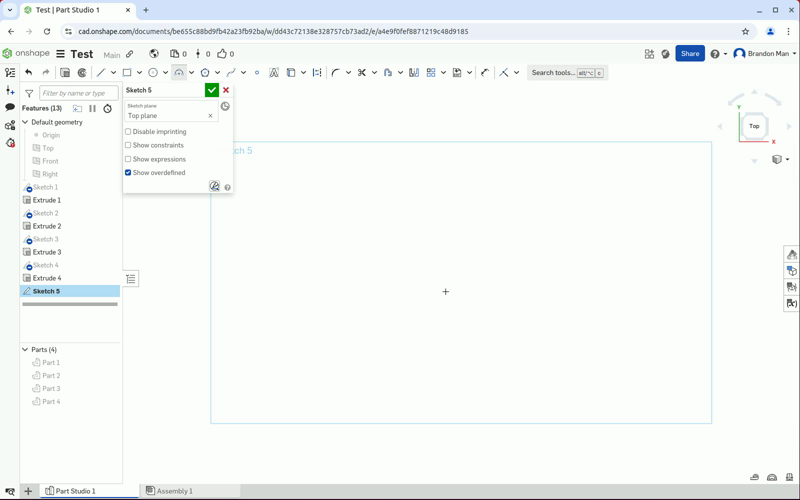
key_down(shift)
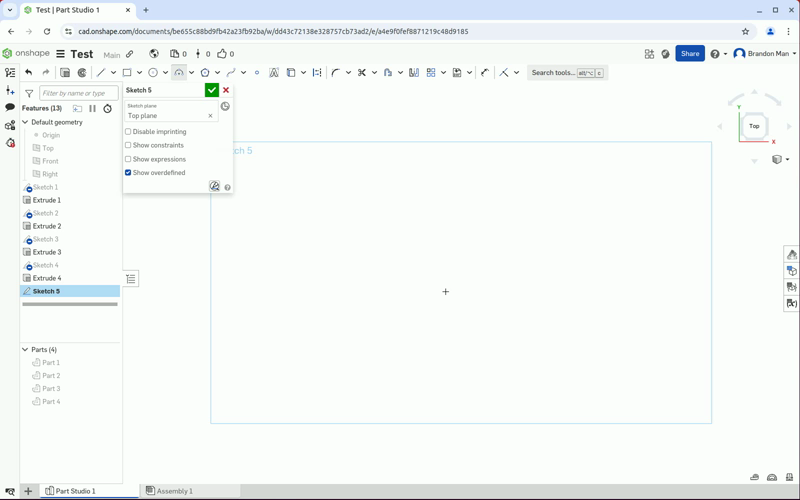
mouse_move(464, 304)
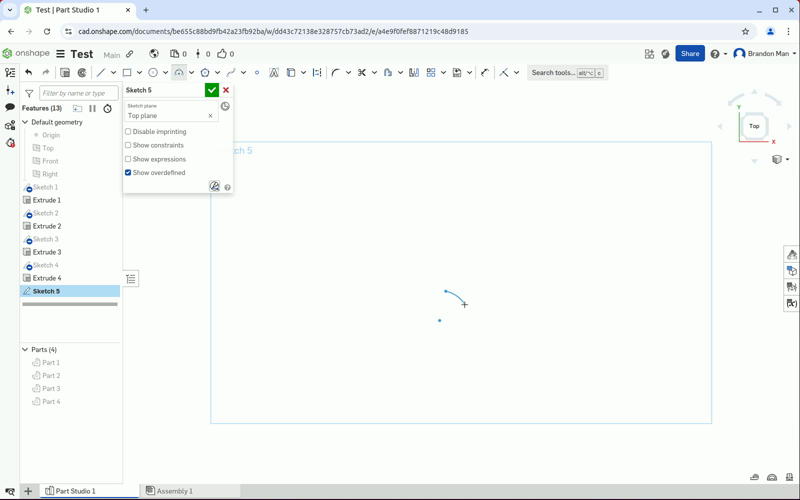
click(464, 304)
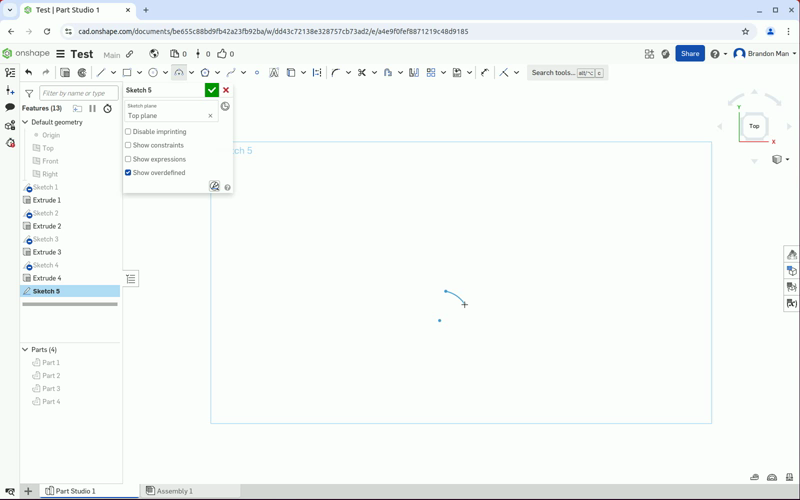
mouse_move(453, 300)
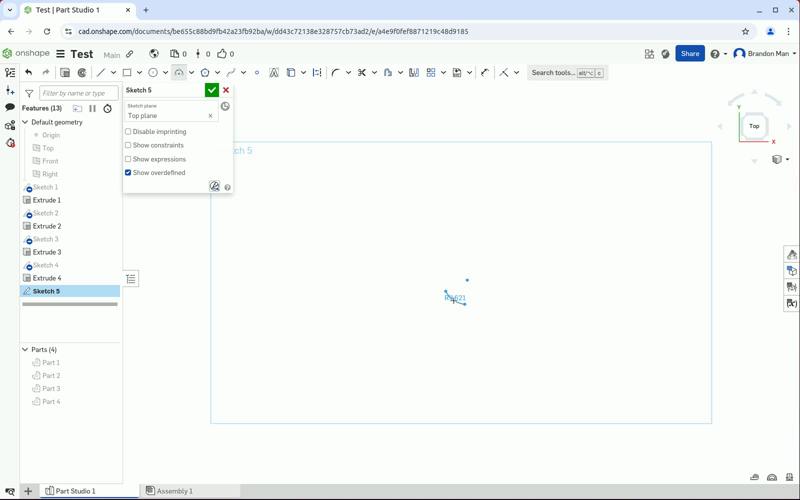
click(453, 300)
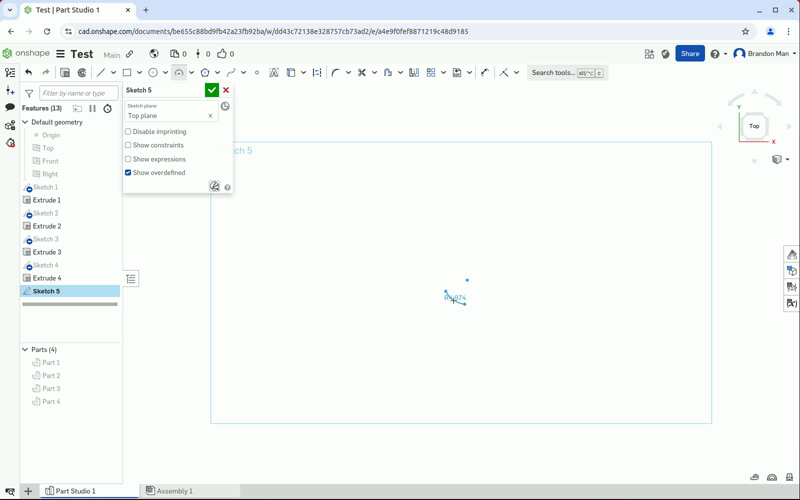
key_up(shift)
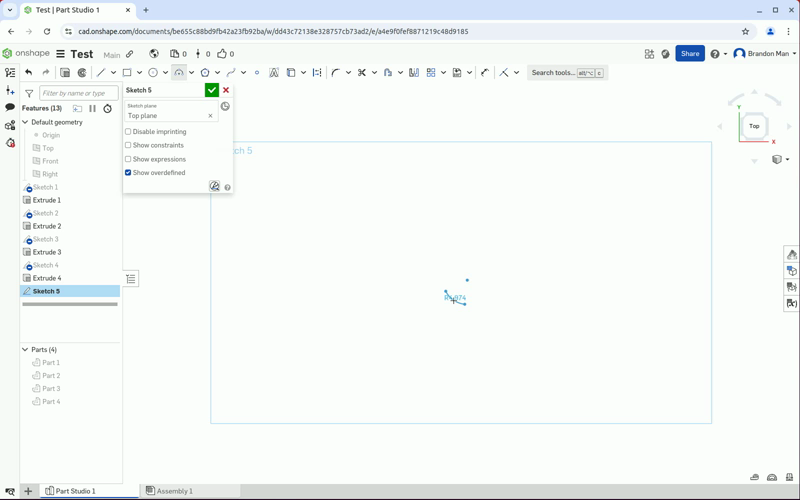
mouse_move(464, 304)
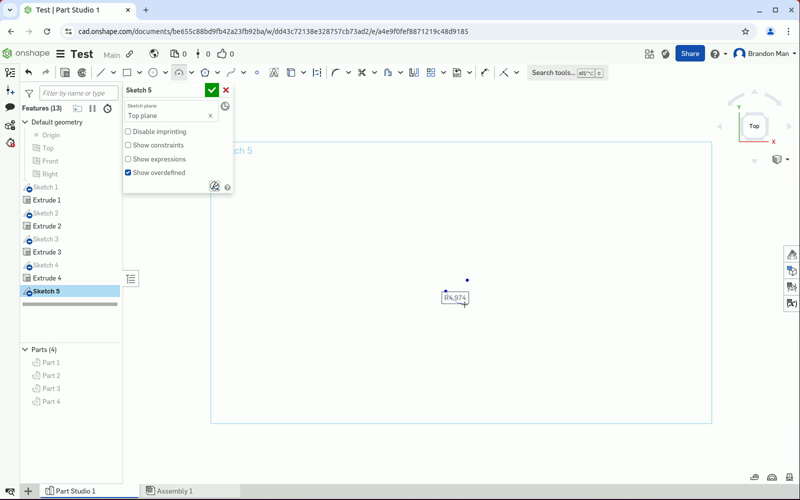
click(464, 304)
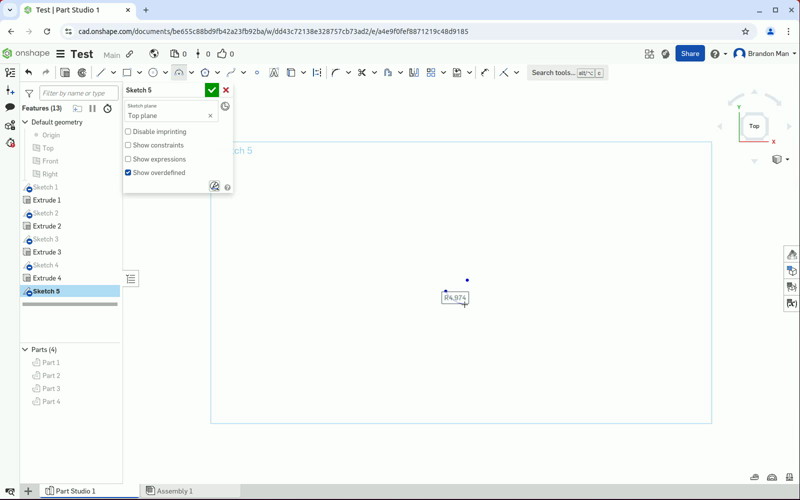
key_down(shift)
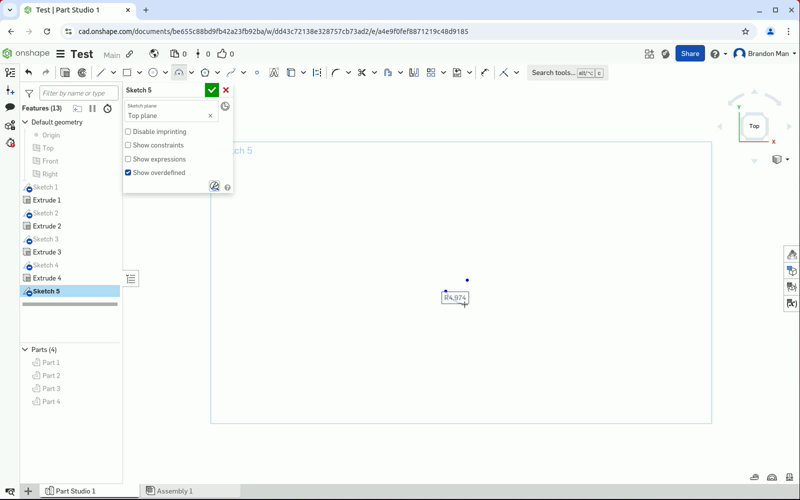
mouse_move(476, 268)
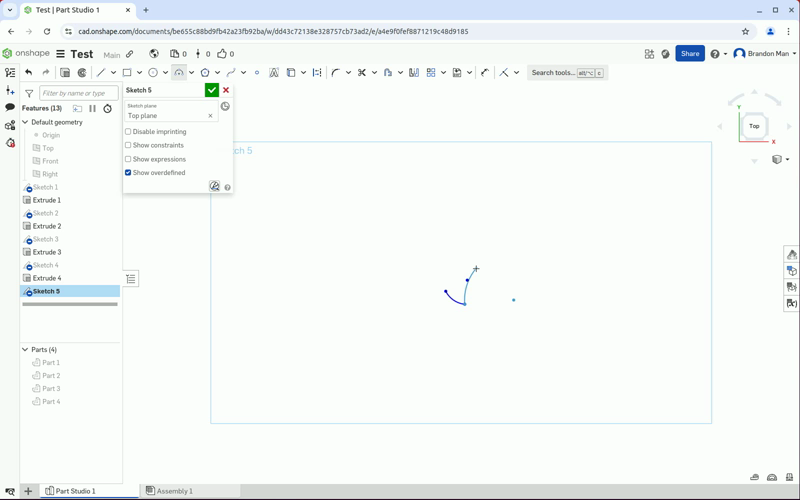
click(476, 268)
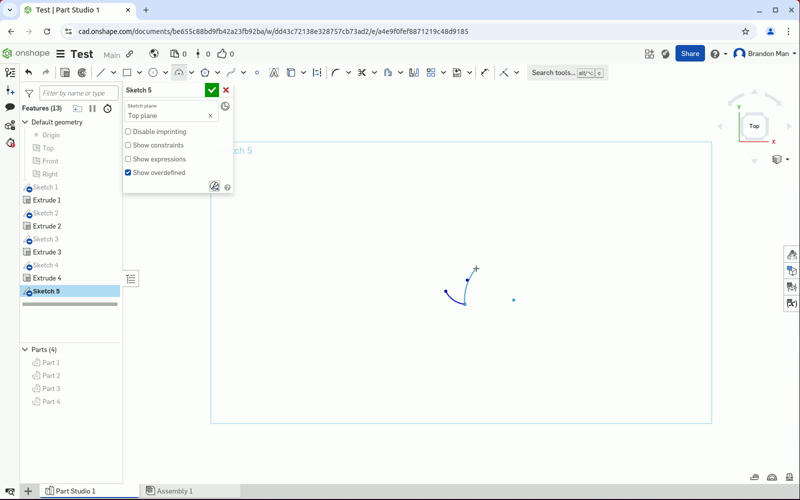
mouse_move(440, 276)
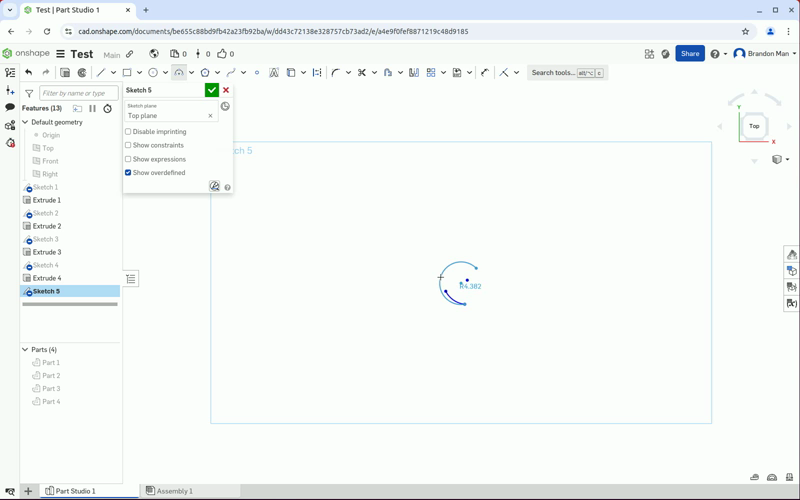
click(440, 276)
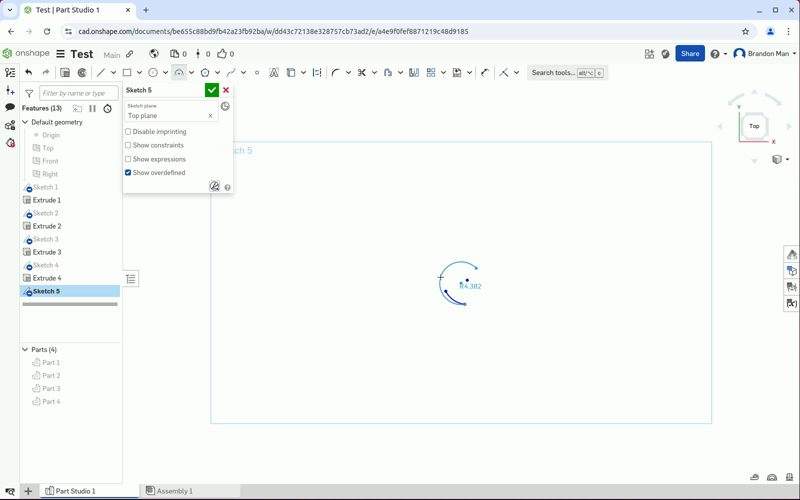
key_up(shift)
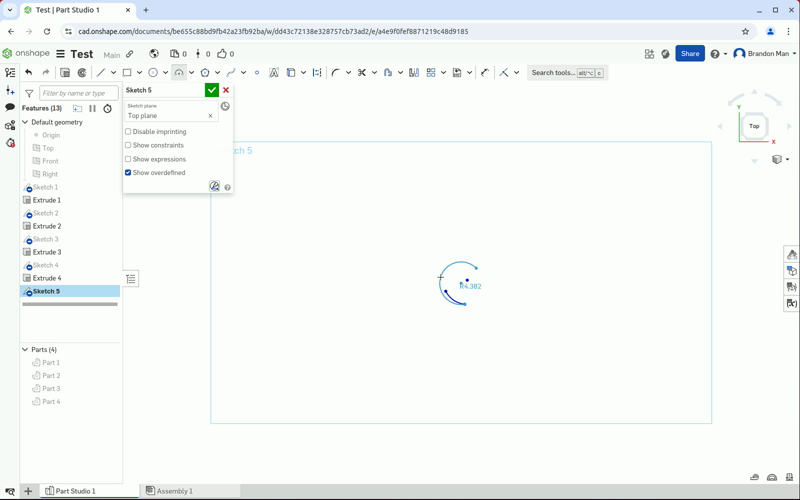
mouse_move(476, 268)
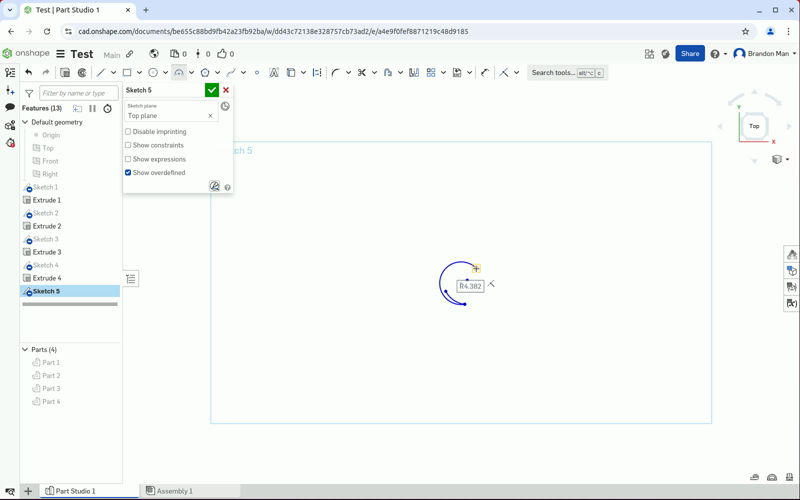
click(476, 268)
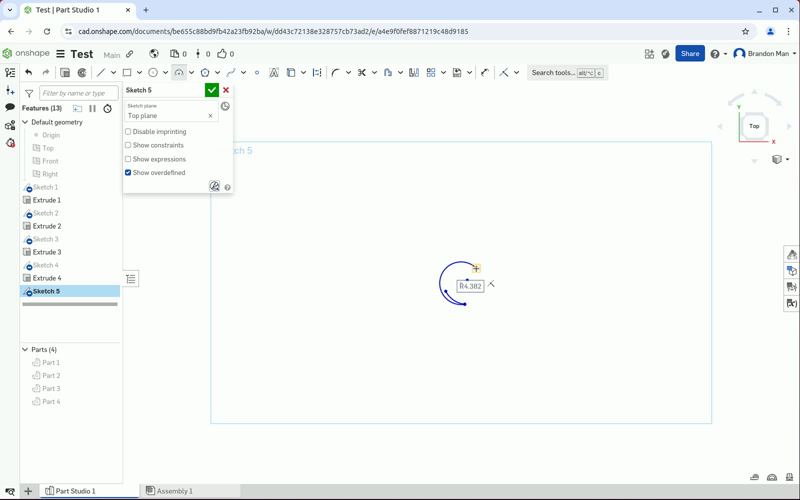
key_down(shift)
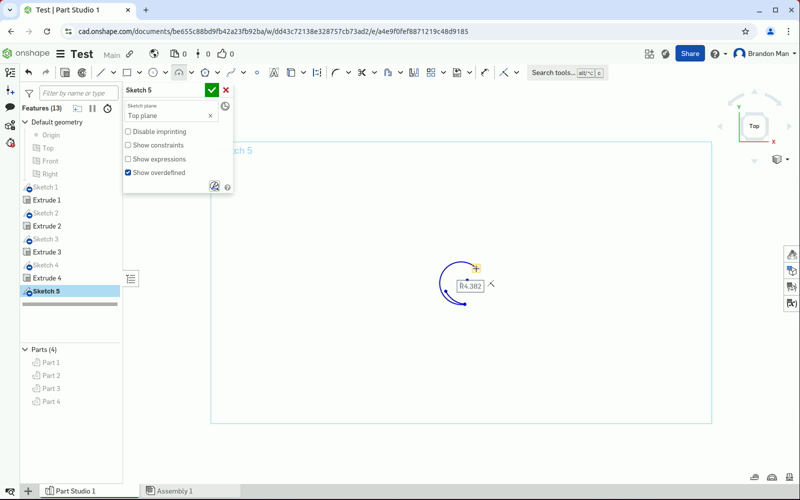
mouse_move(479, 283)
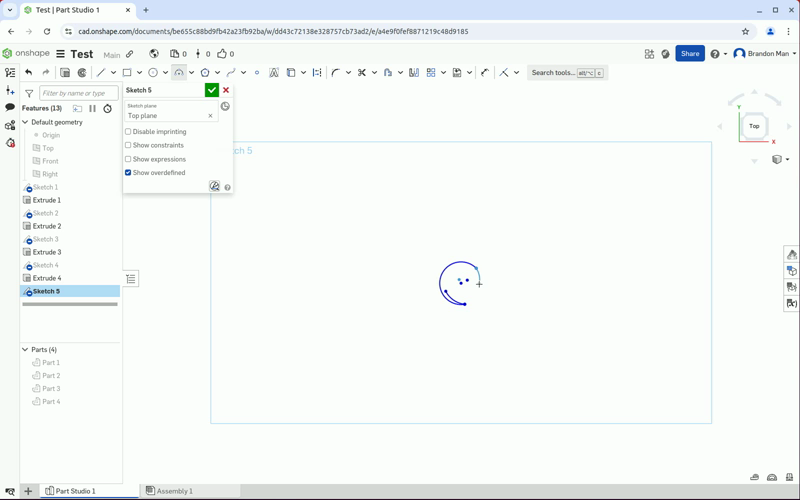
click(479, 283)
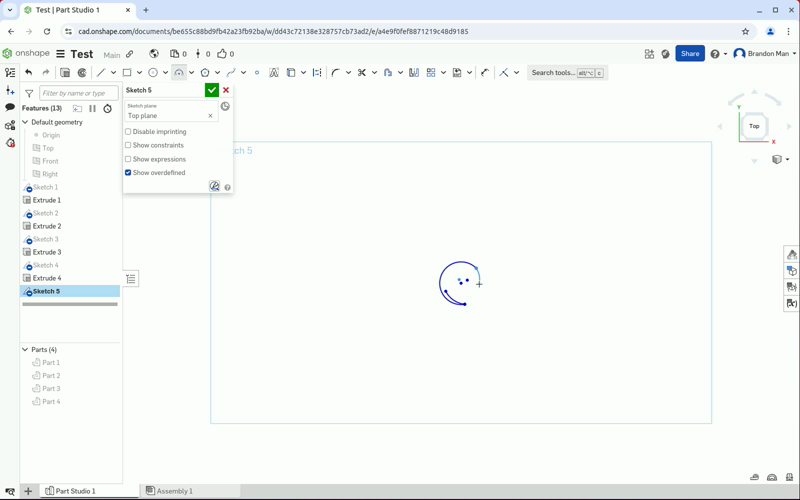
mouse_move(478, 275)
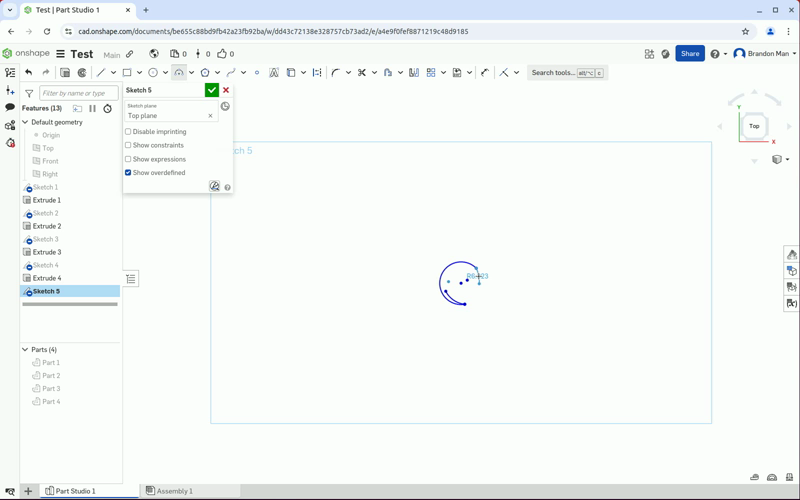
click(478, 275)
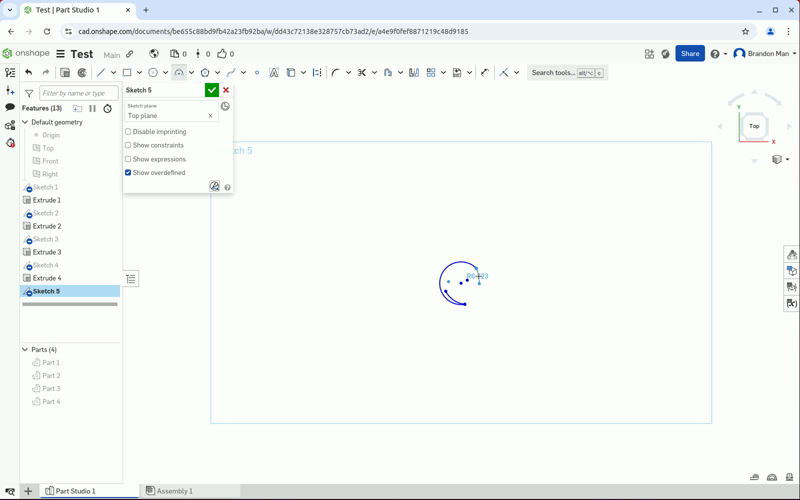
key_up(shift)
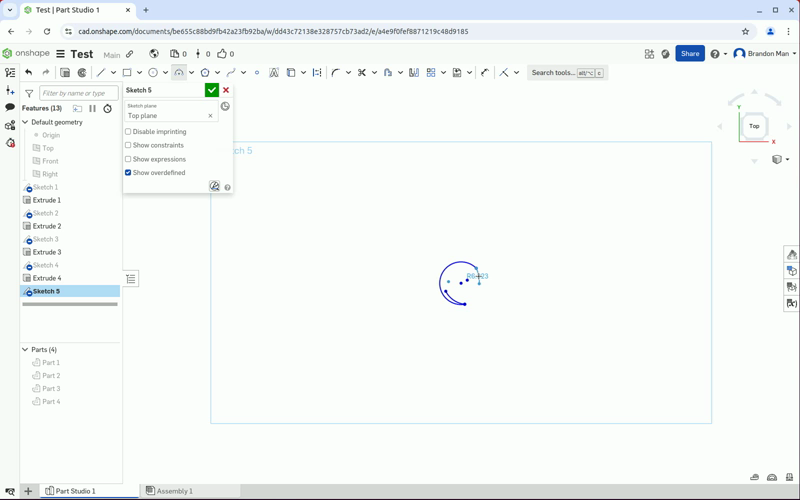
mouse_move(479, 283)
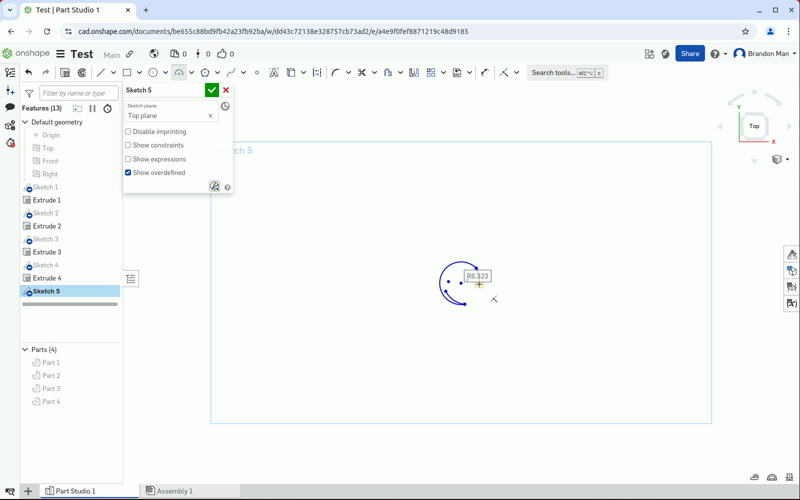
click(479, 283)
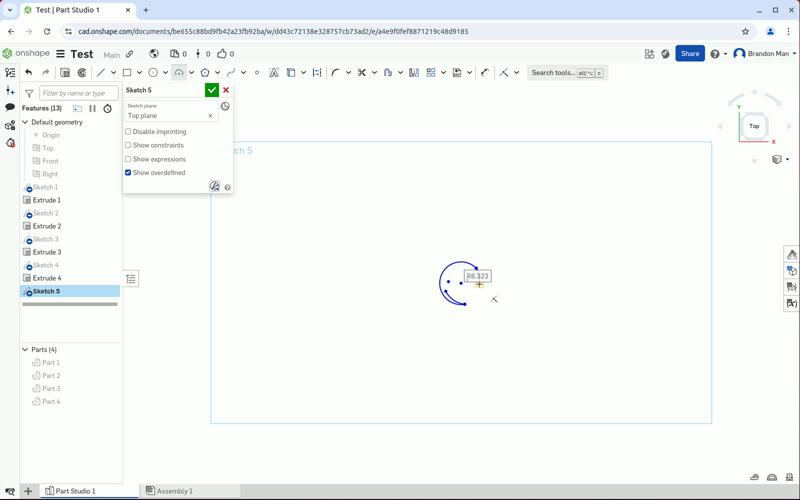
mouse_move(445, 291)
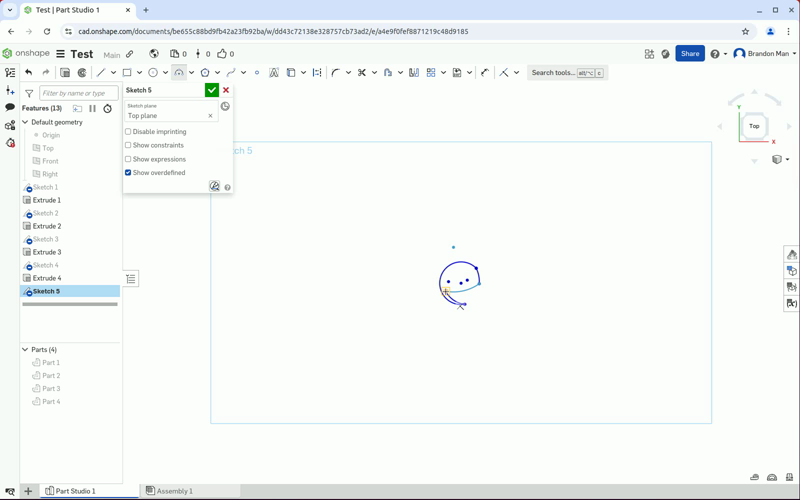
click(445, 291)
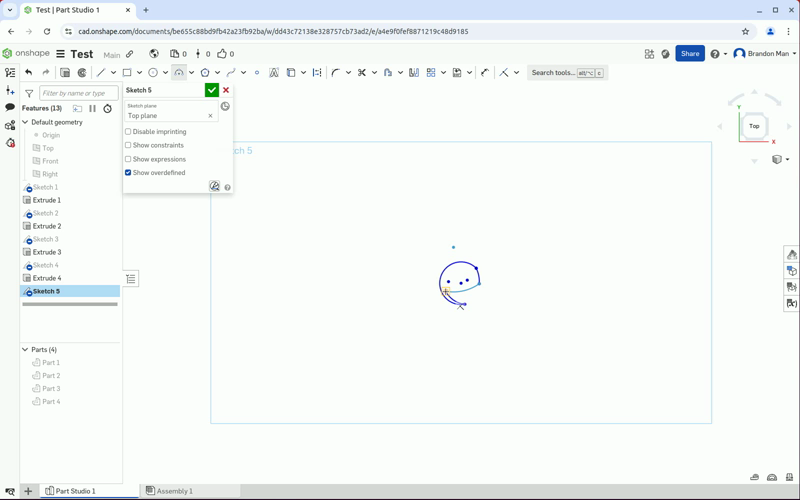
key_down(shift)
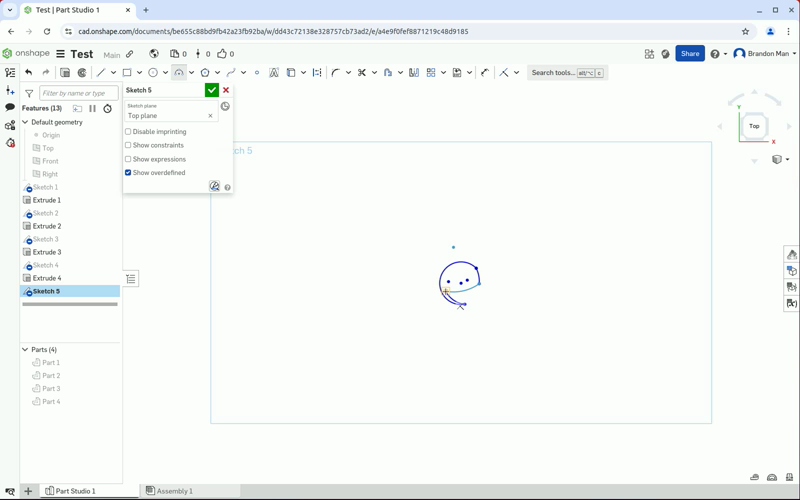
mouse_move(457, 266)
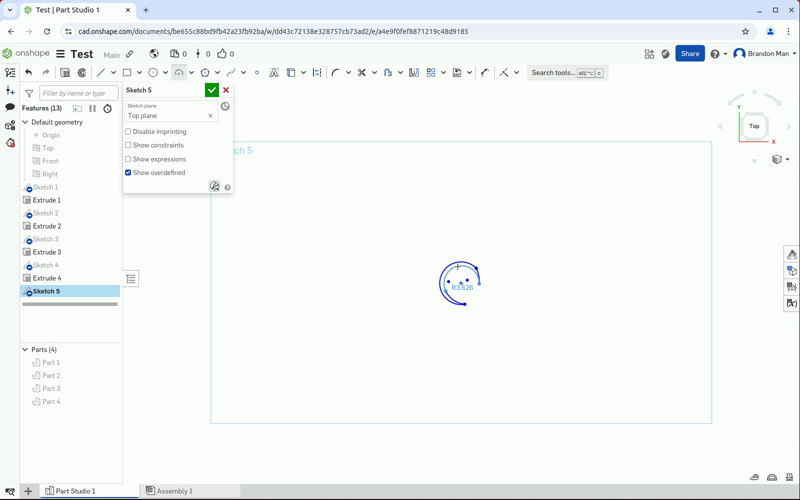
click(457, 266)
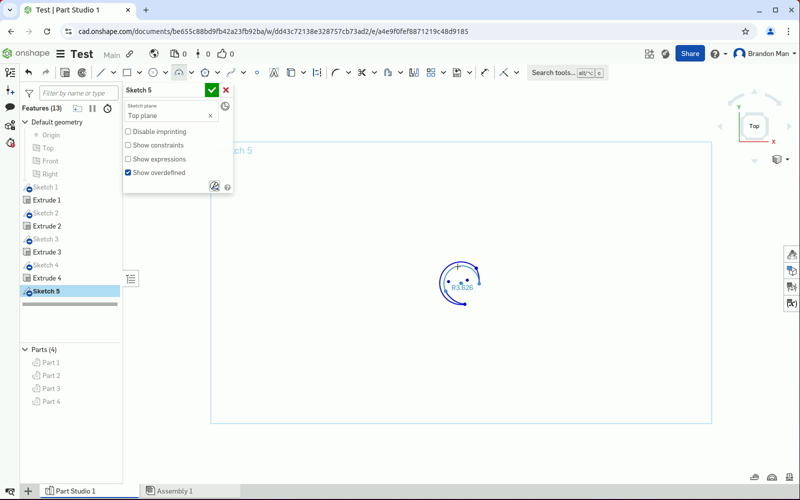
key_up(shift)
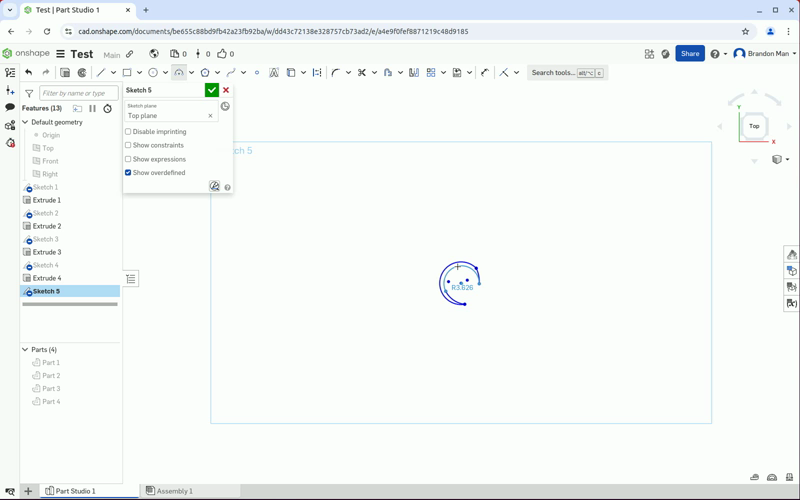
key(esc)
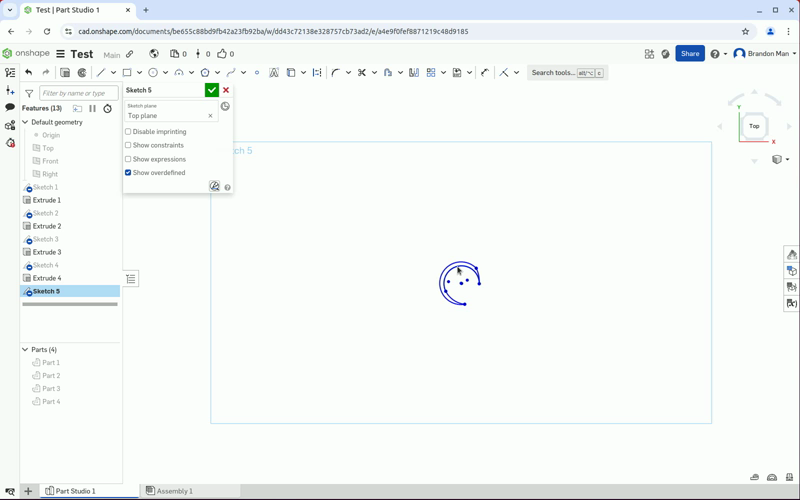
mouse_move(449, 297)
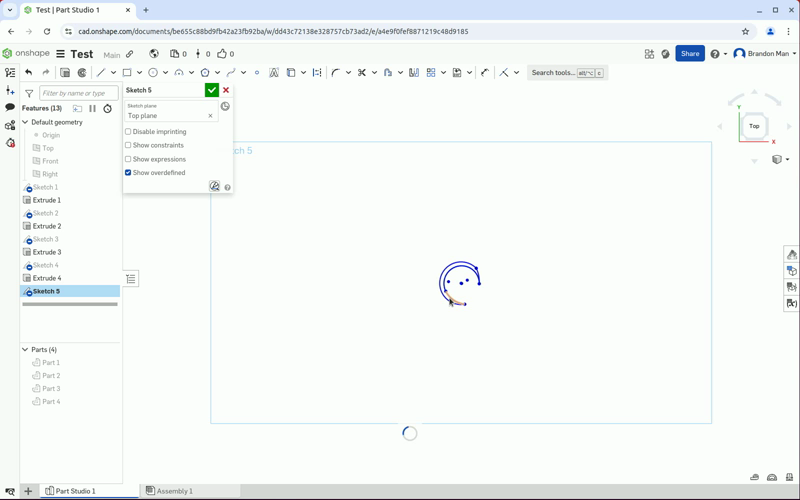
scroll(6)
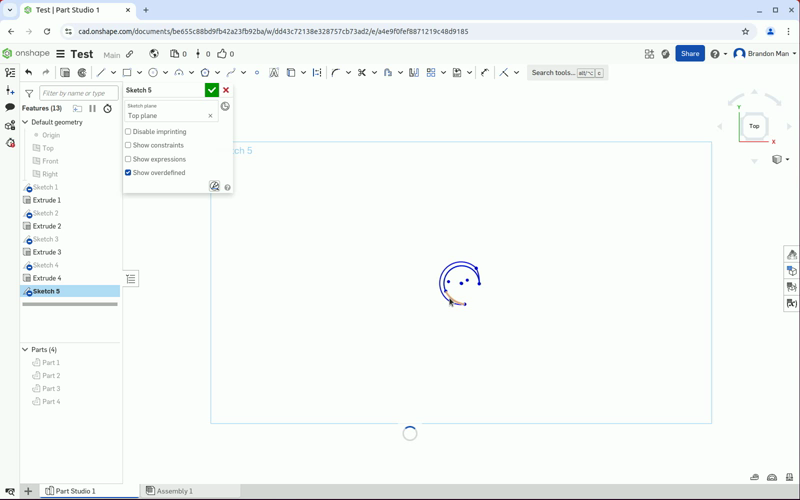
scroll(6)
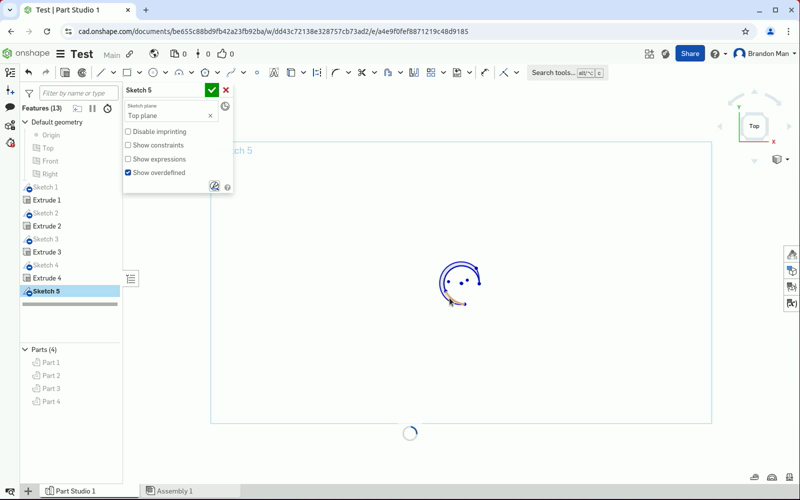
scroll(6)
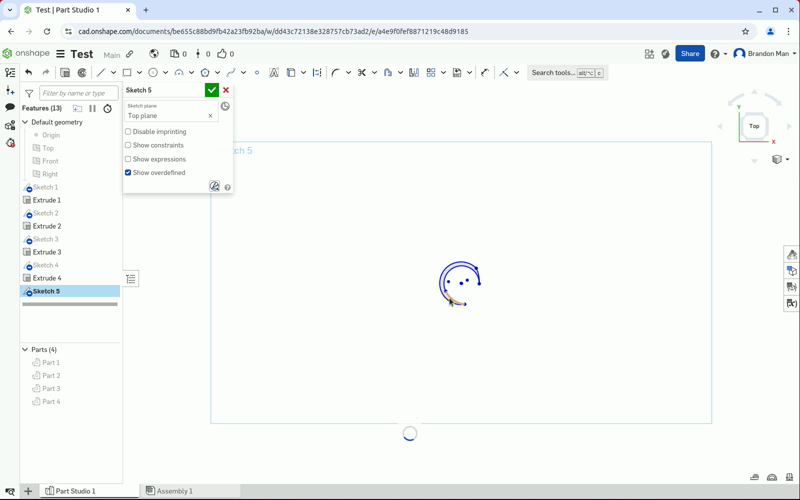
scroll(6)
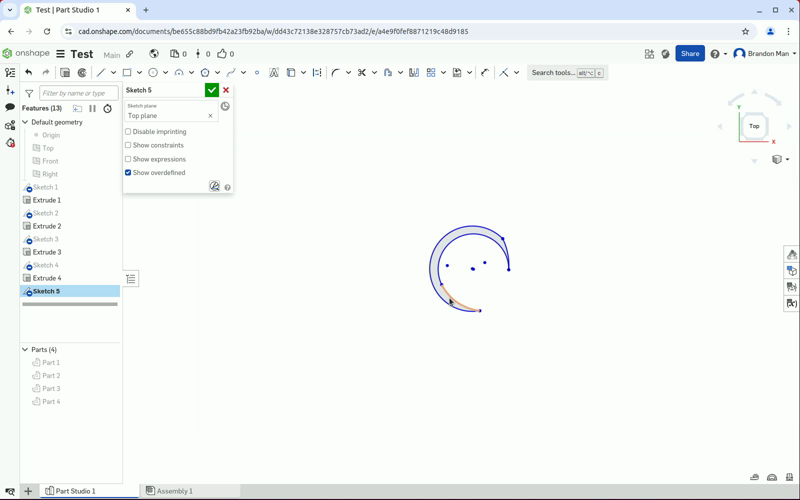
scroll(6)
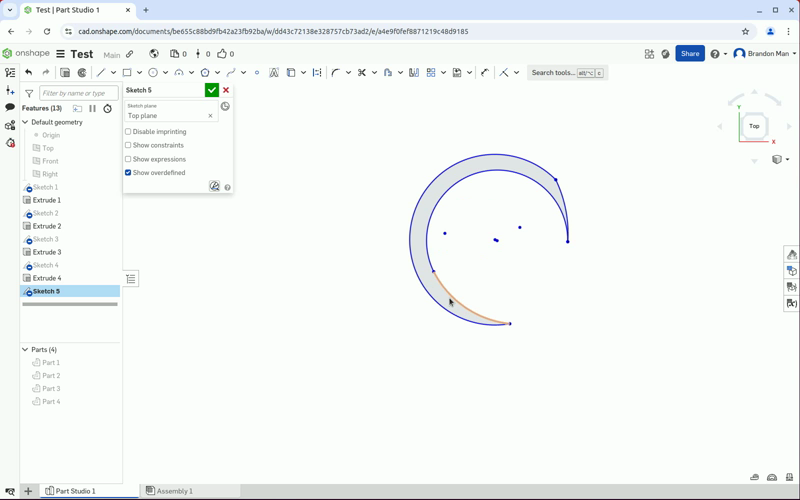
scroll(6)
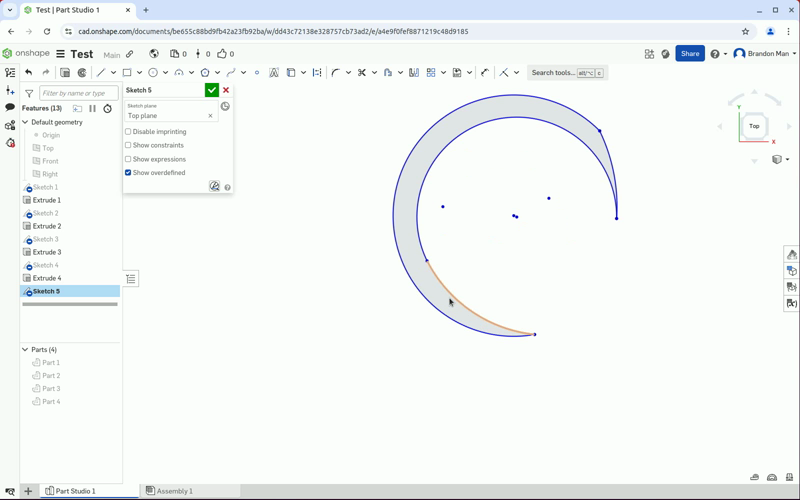
scroll(6)
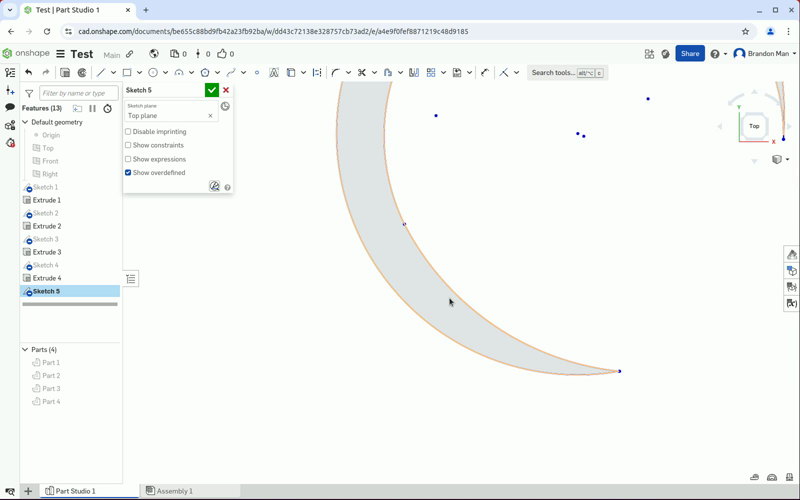
click(449, 297)
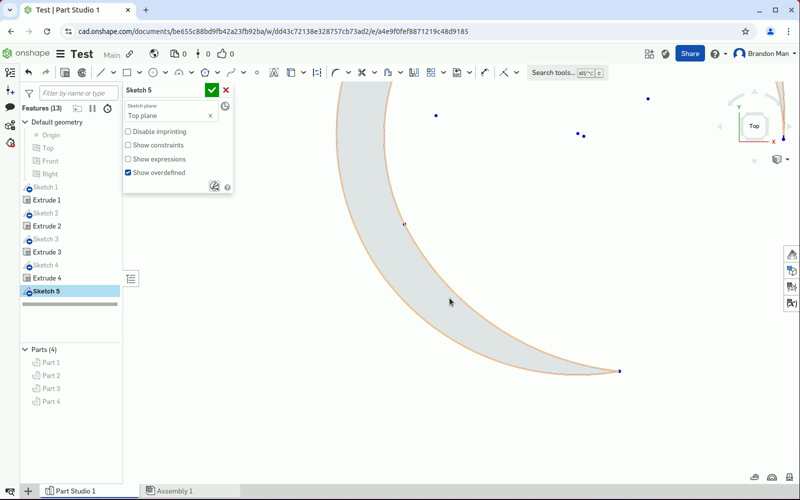
scroll(-6)
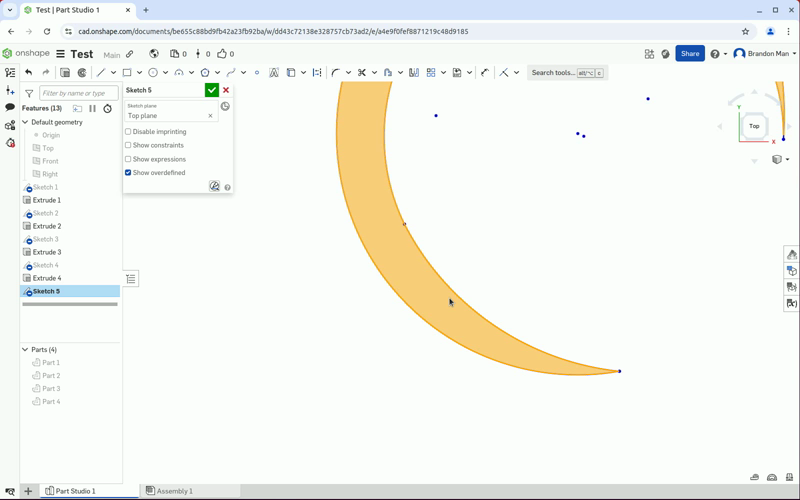
scroll(-6)
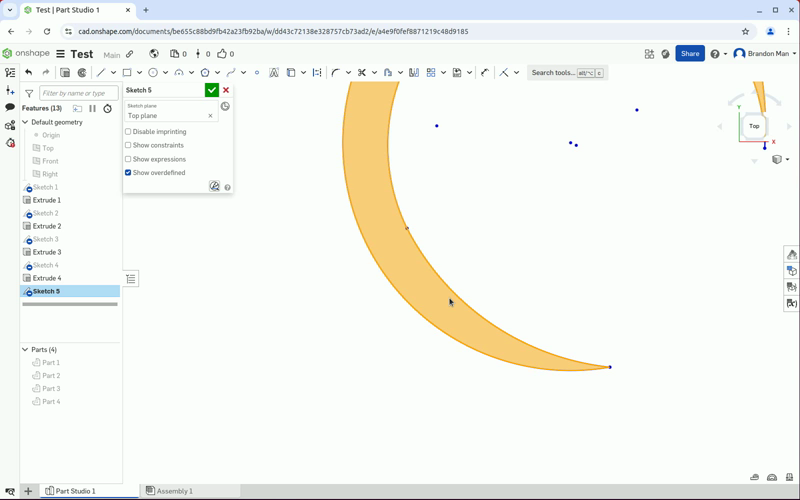
scroll(-6)
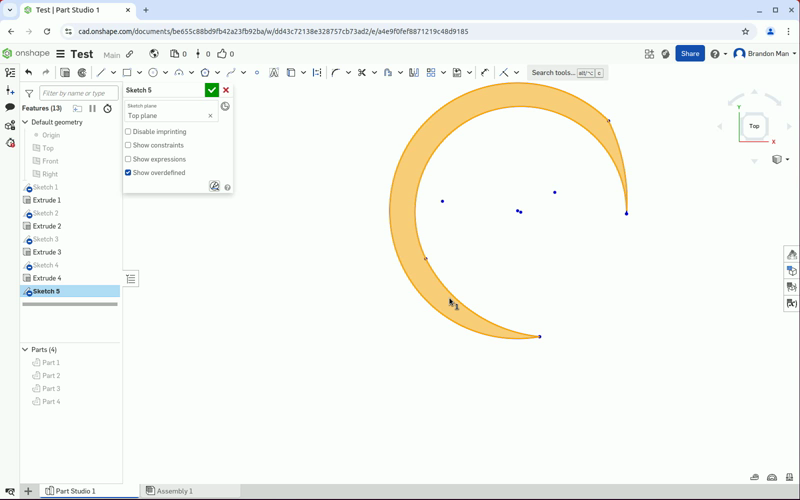
scroll(-6)
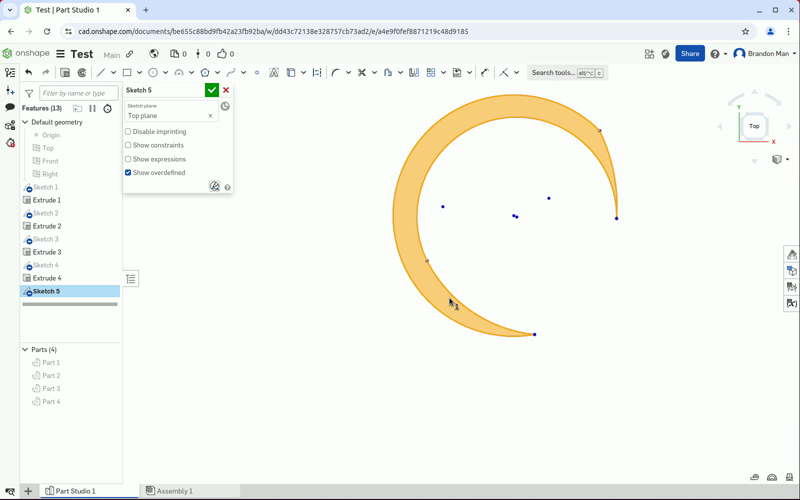
scroll(-6)
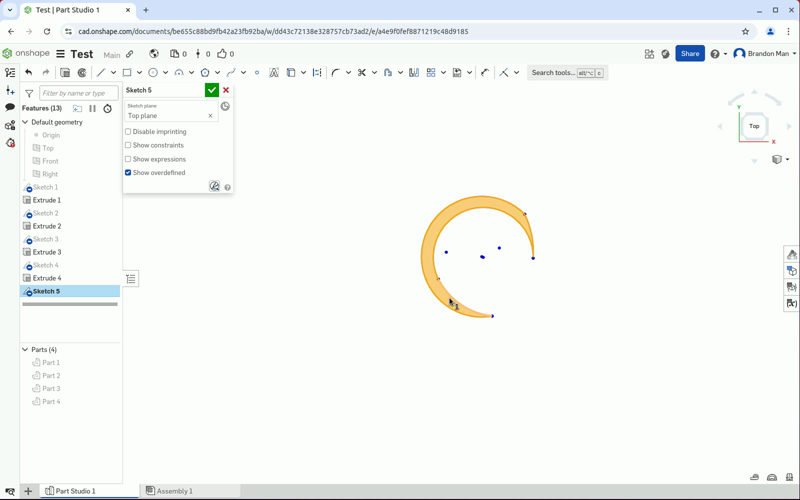
scroll(-6)
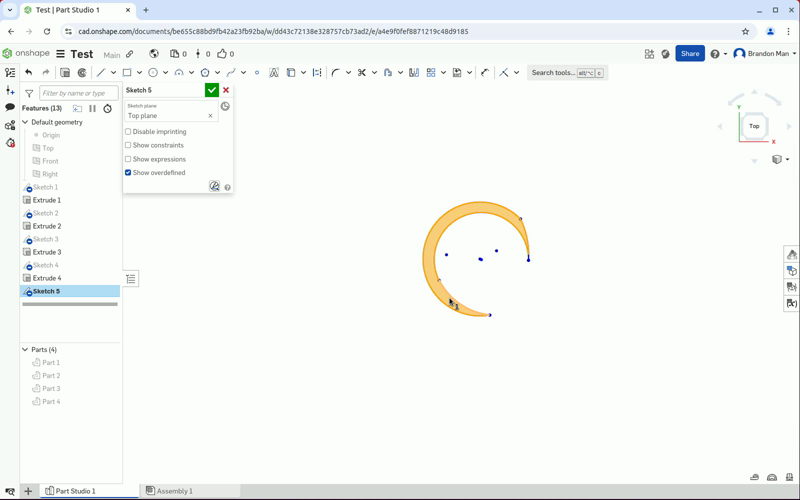
scroll(-6)
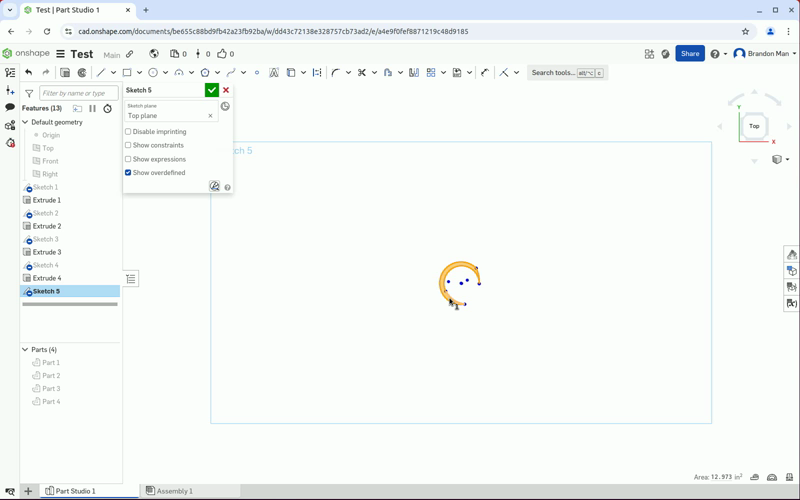
mouse_move(73, 352)
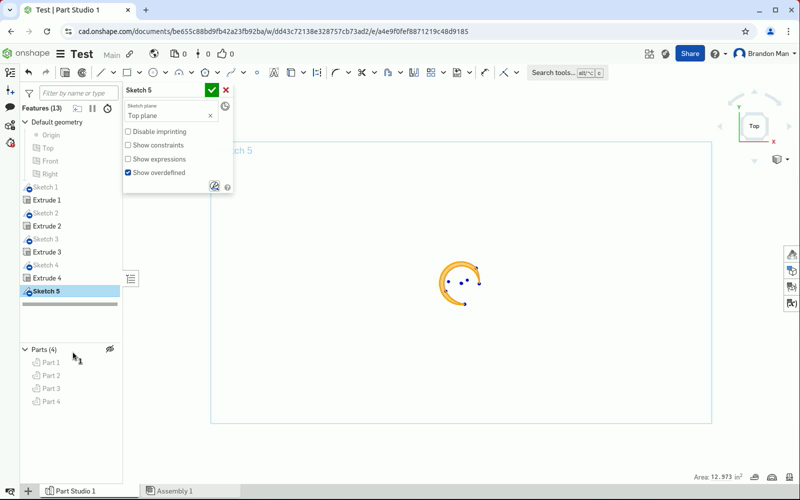
key(shift+y)
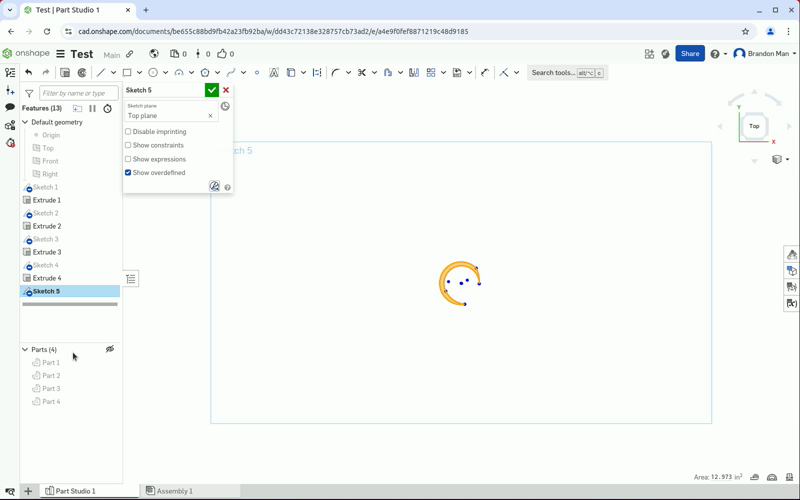
key(shift+e)
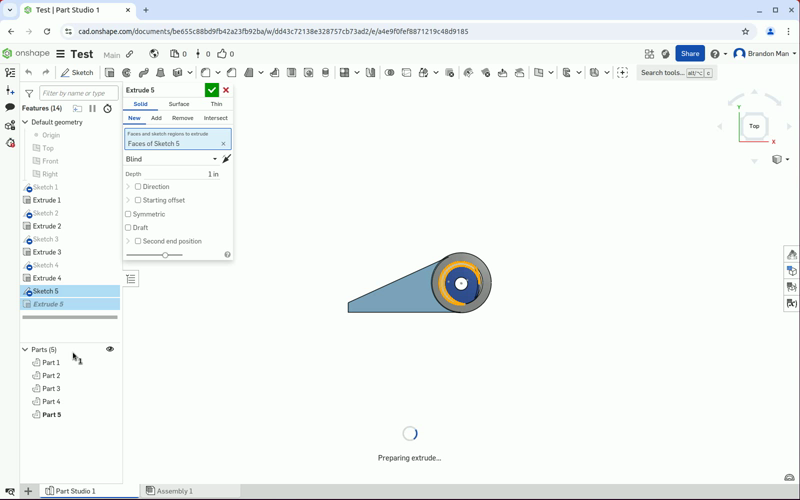
mouse_move(143, 106)
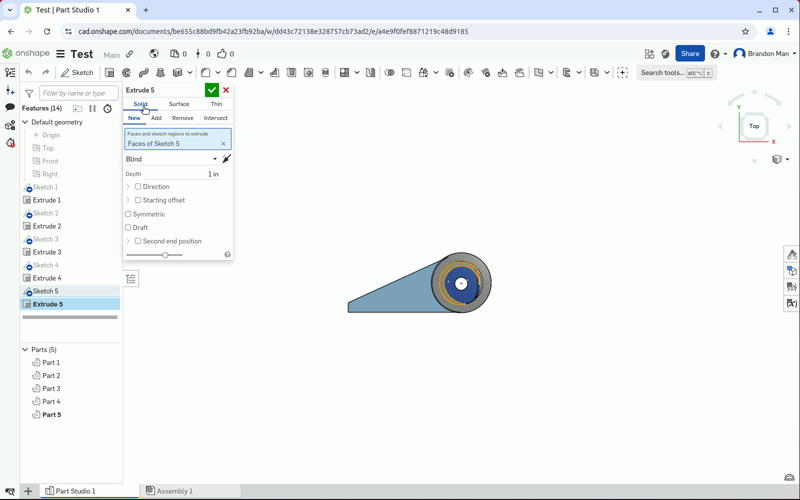
click(143, 106)
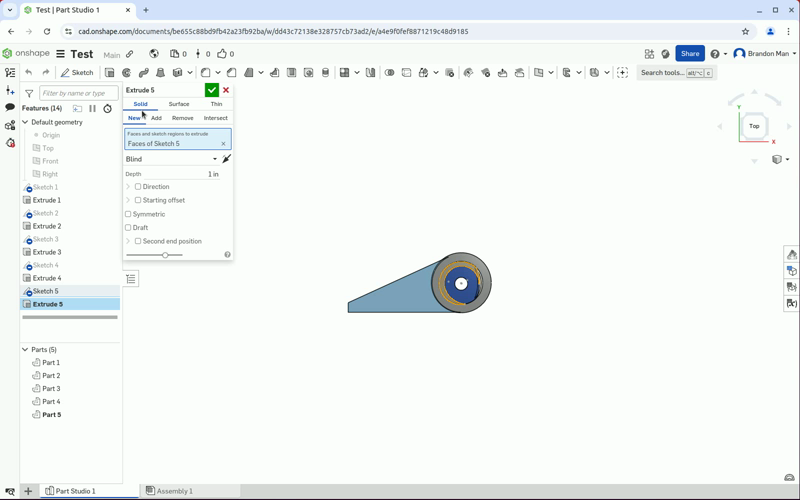
mouse_move(137, 120)
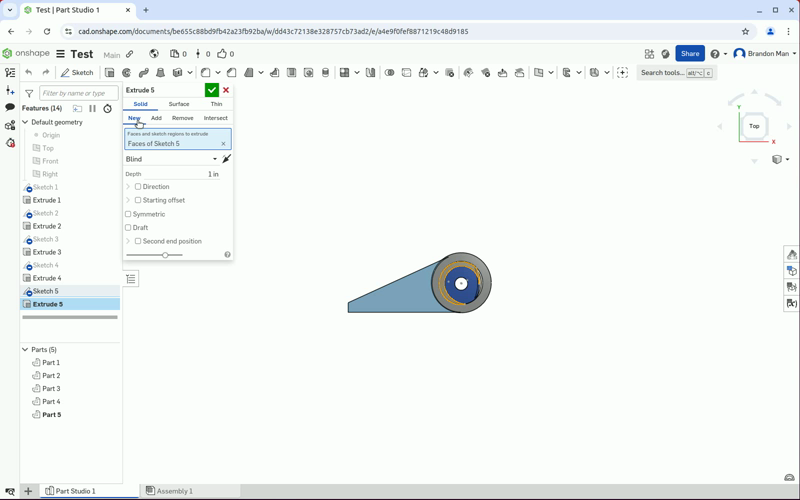
click(137, 120)
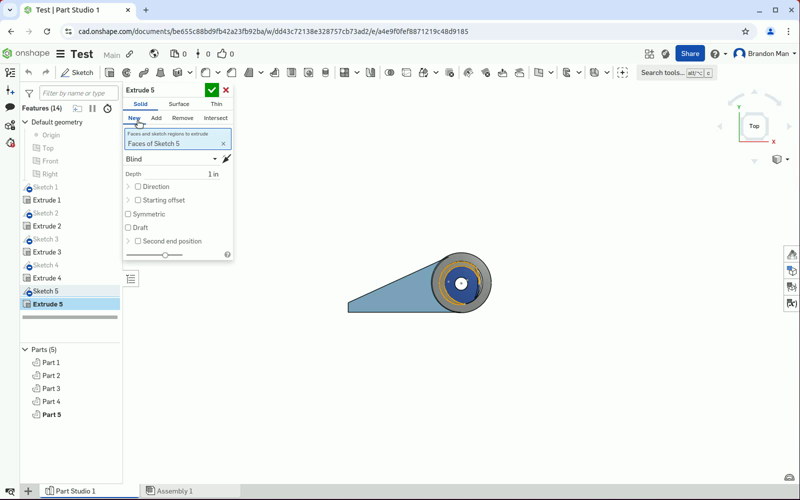
key(tab, 4)
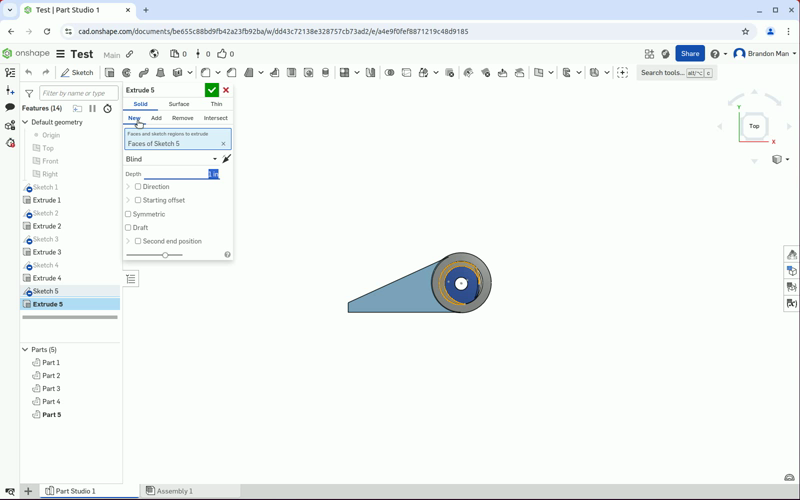
text(1.444)
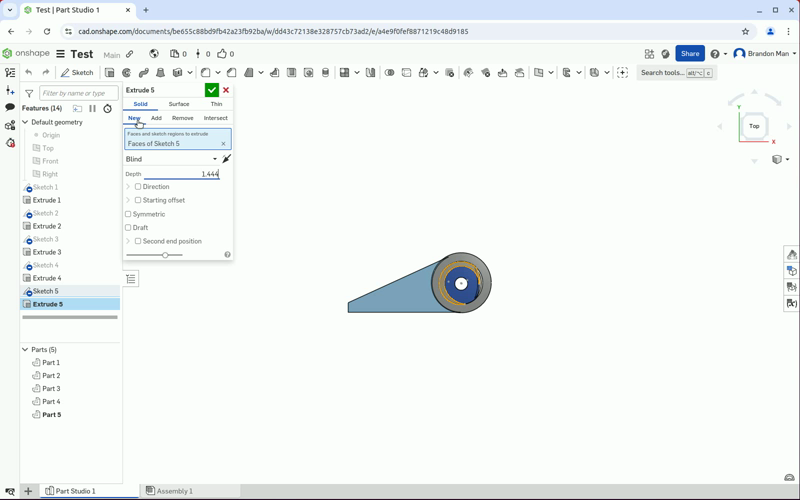
key(enter)
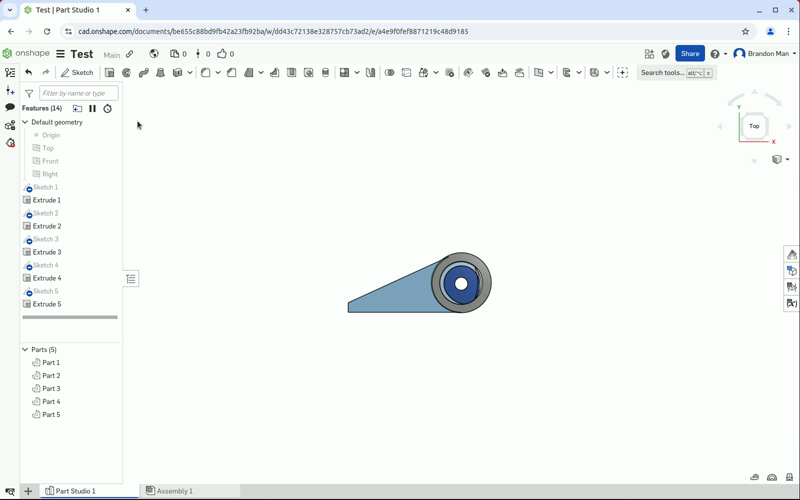
key(shift+h)
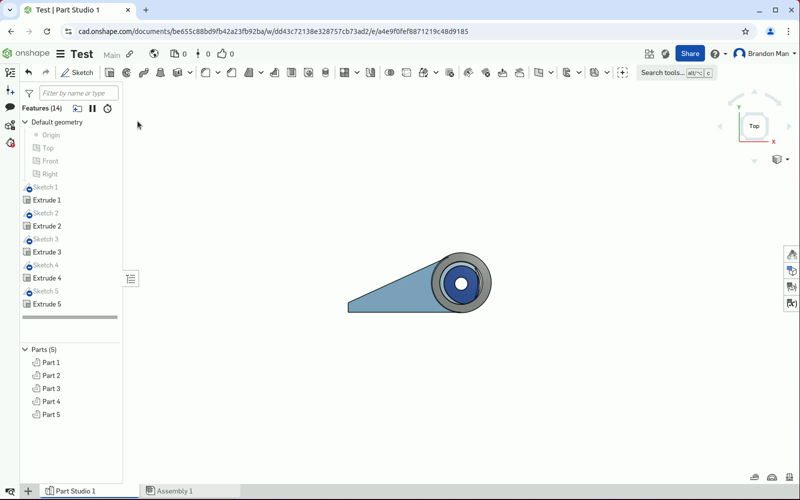
key(shift+h)
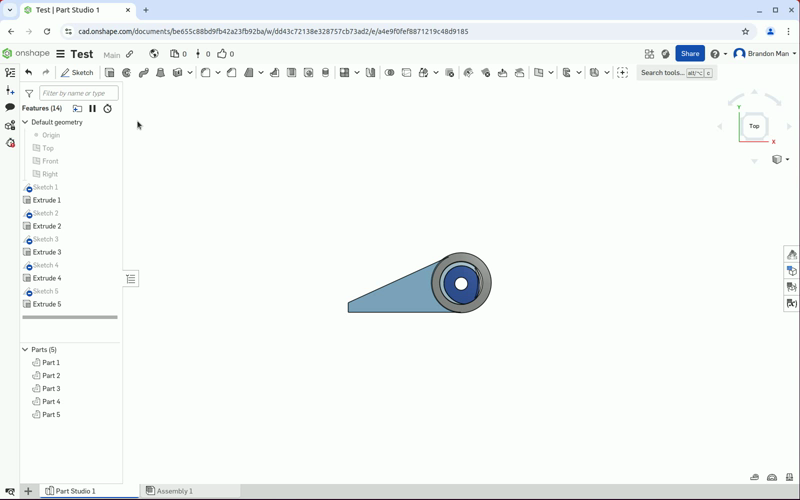
mouse_move(73, 189)
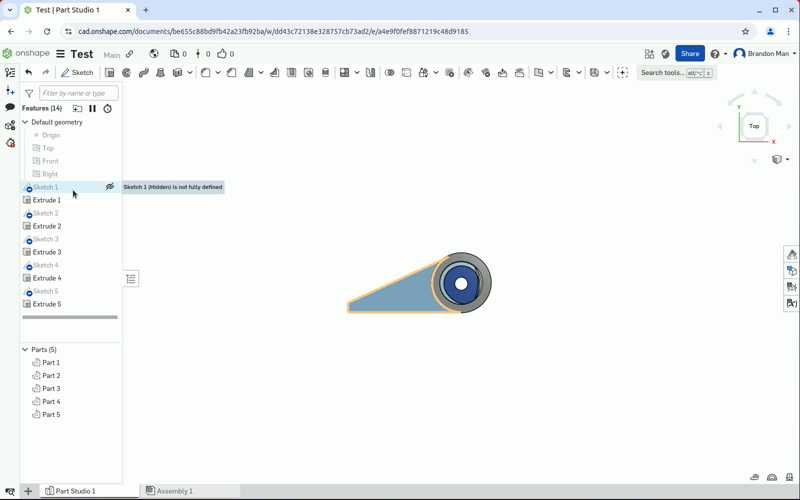
click(73, 189)
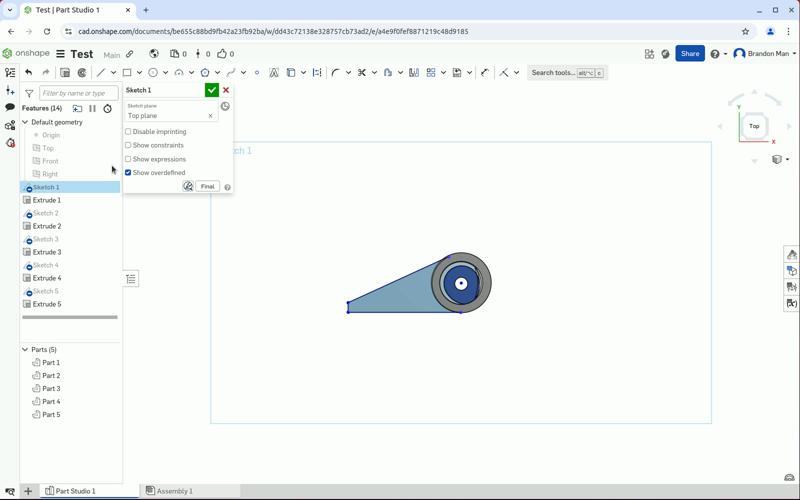
mouse_move(229, 92)
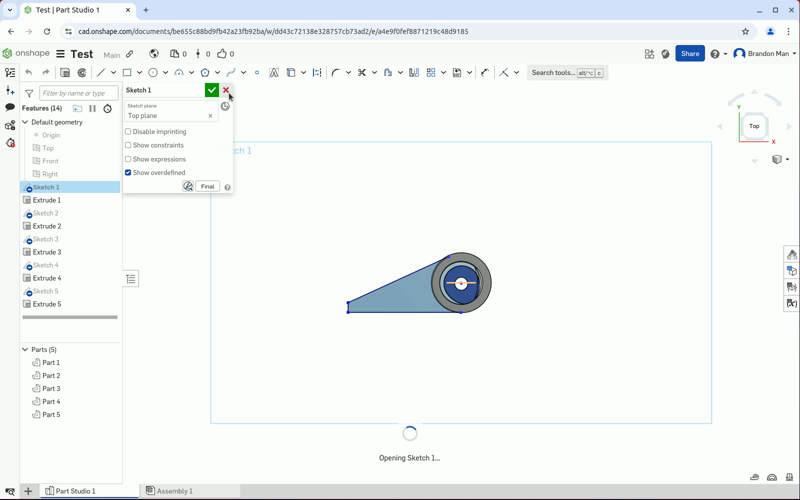
click(229, 92)
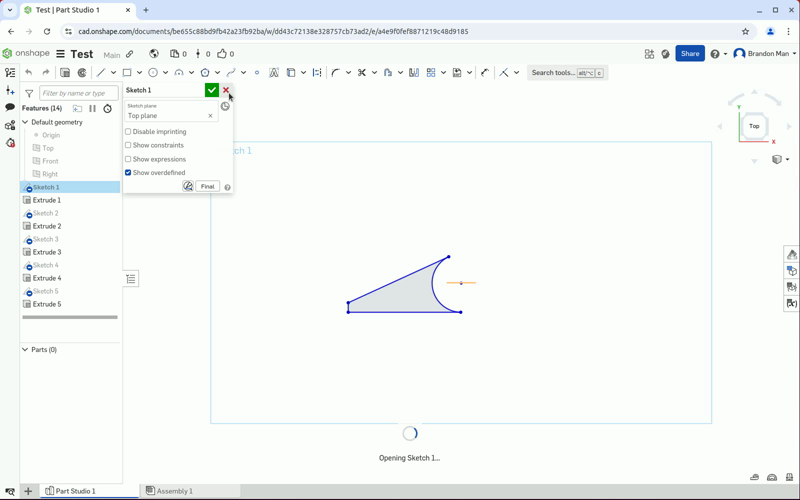
key(shift+s)
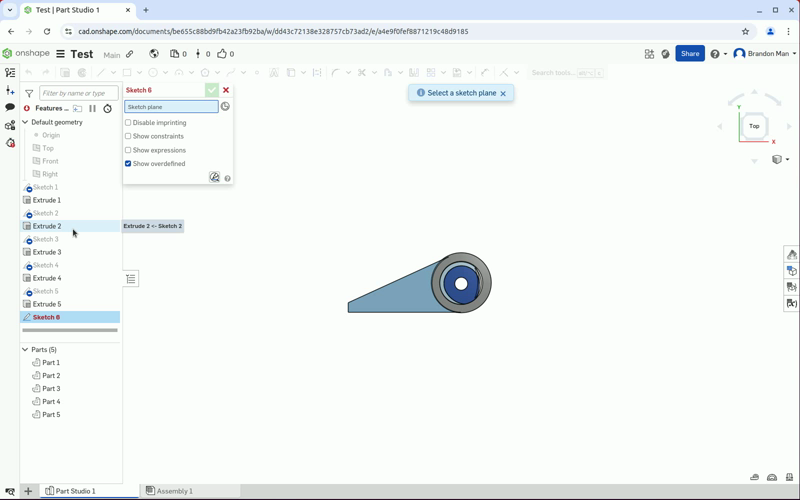
scroll(3)
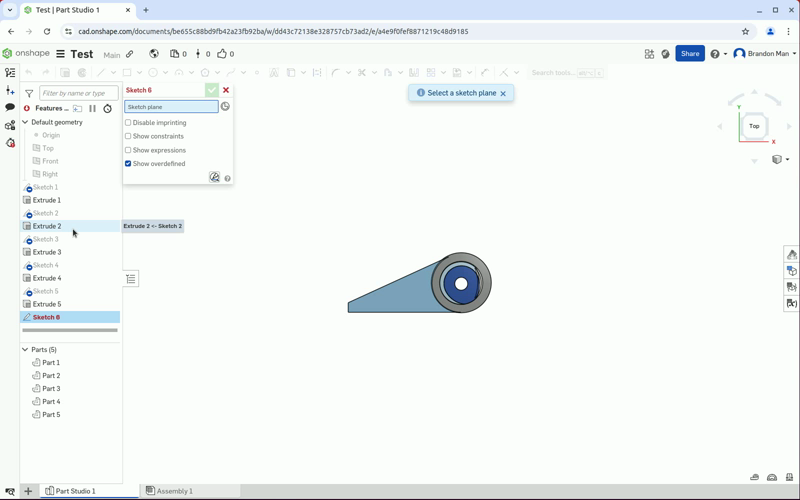
mouse_move(73, 150)
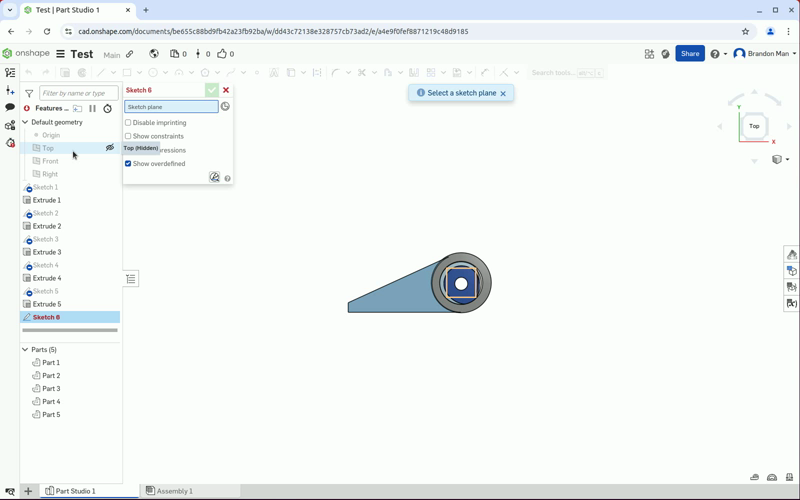
click(73, 150)
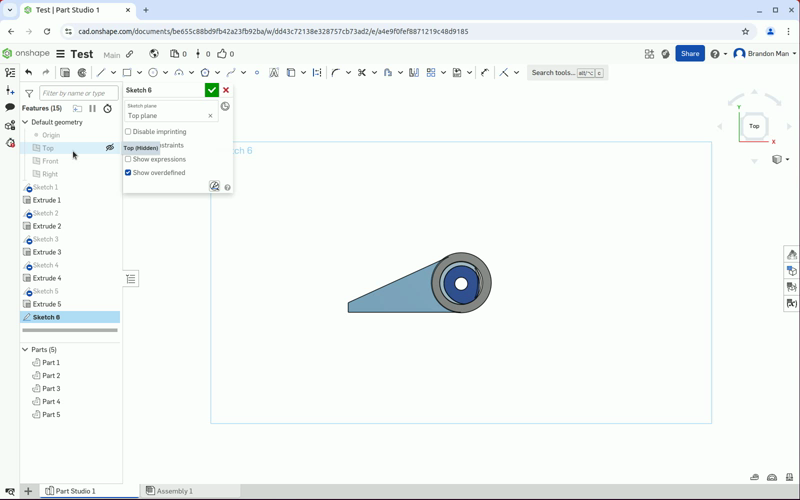
mouse_move(73, 352)
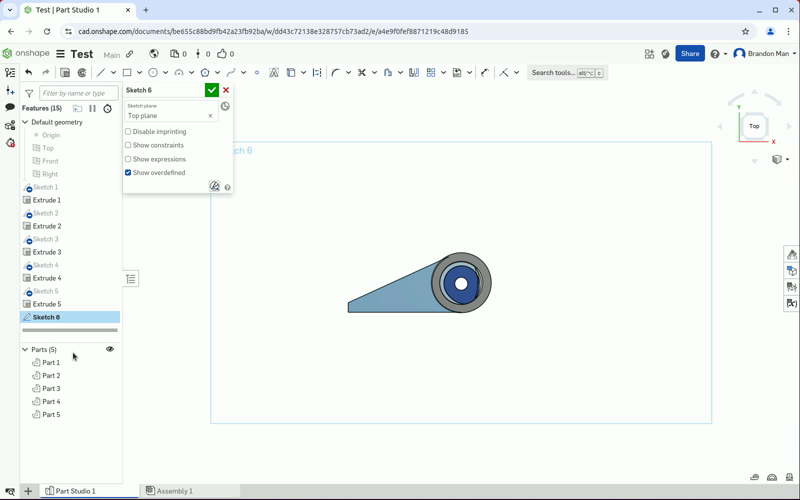
key(y)
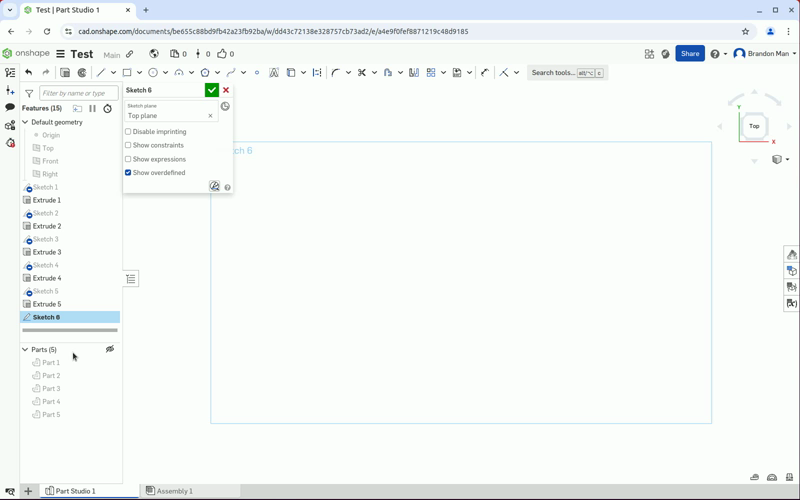
key(a)
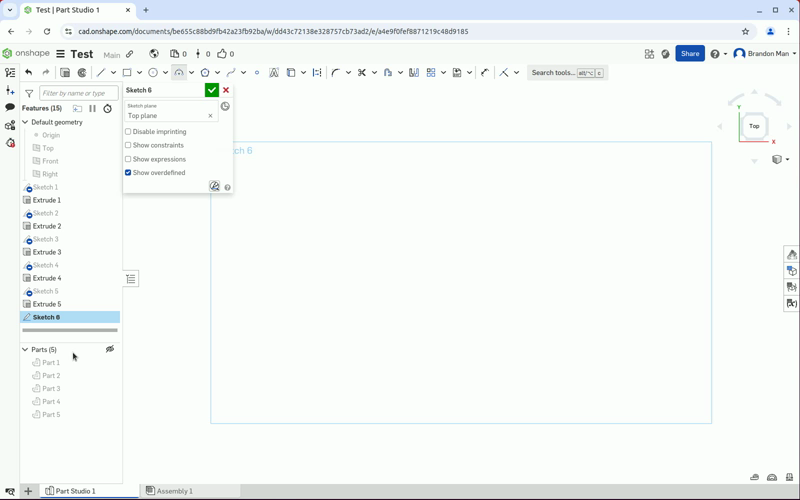
key_down(shift)
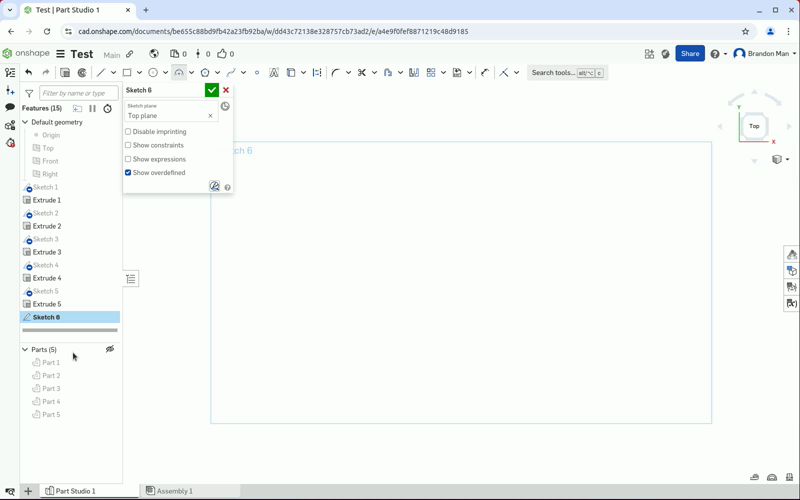
mouse_move(445, 291)
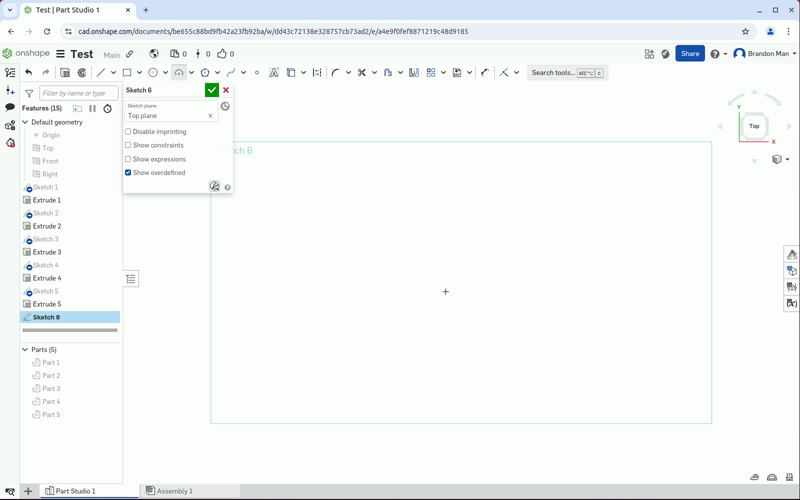
click(445, 291)
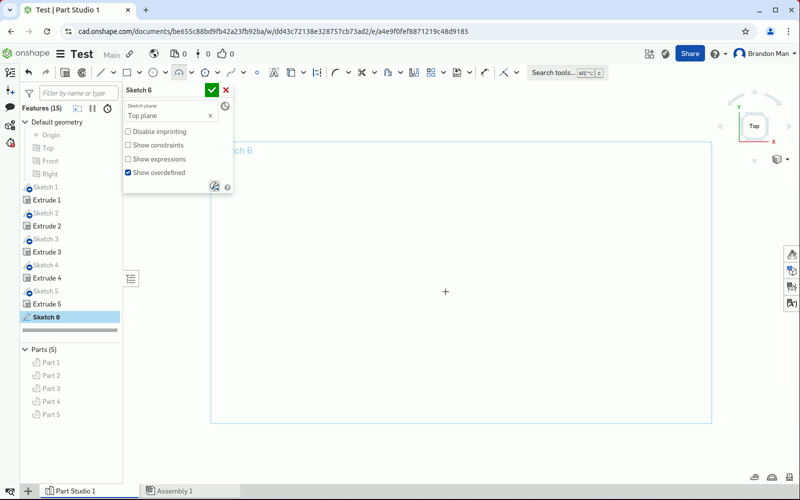
key_up(shift)
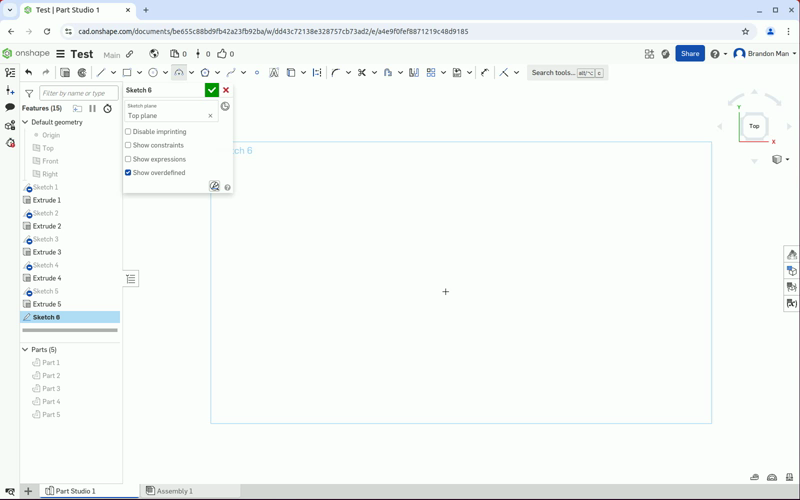
key_down(shift)
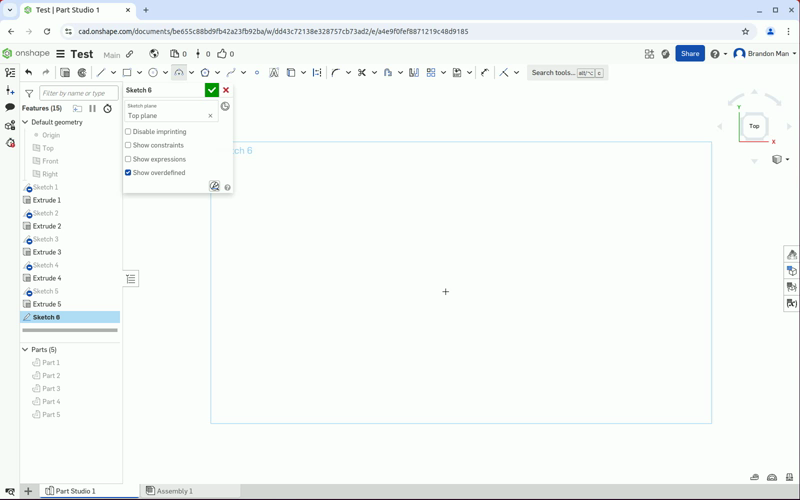
mouse_move(464, 304)
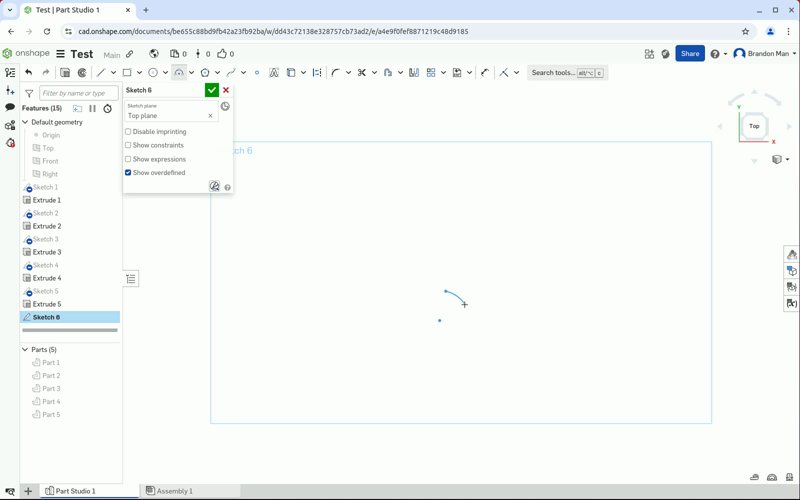
click(464, 304)
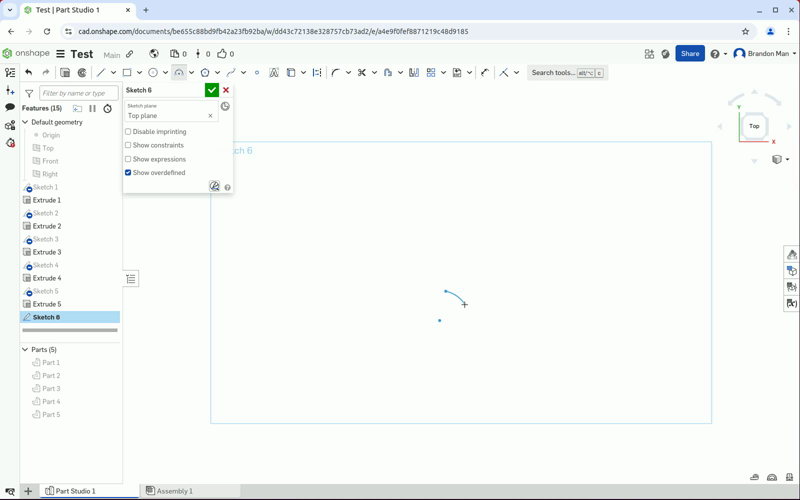
mouse_move(453, 300)
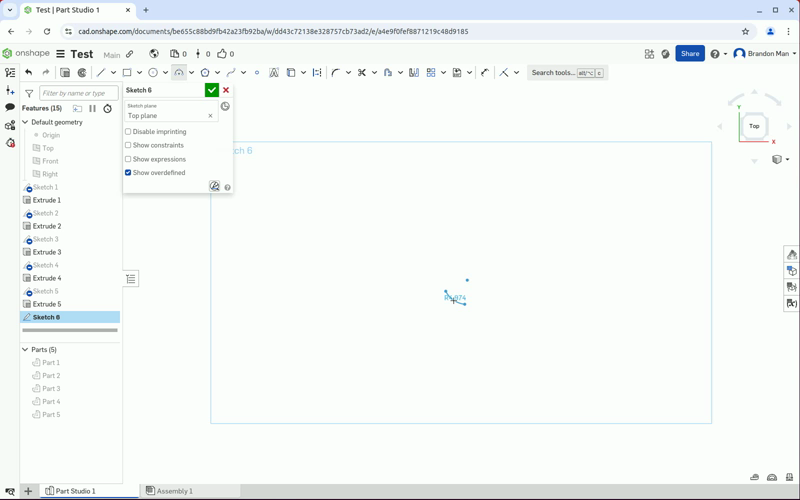
click(453, 300)
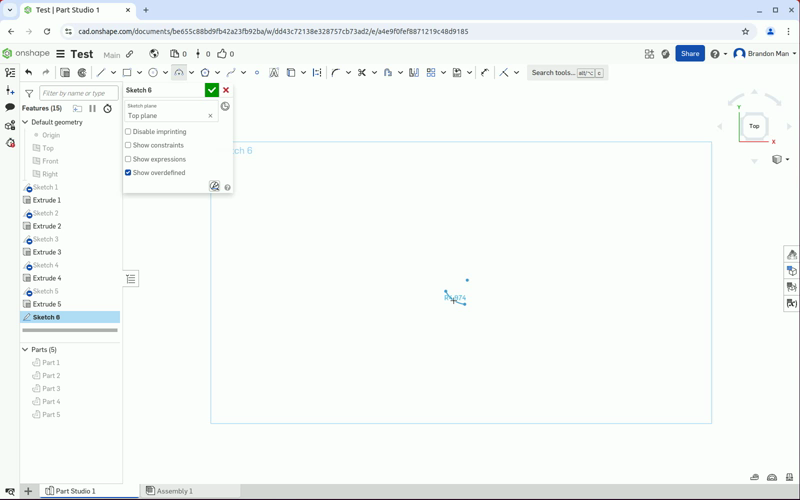
key_up(shift)
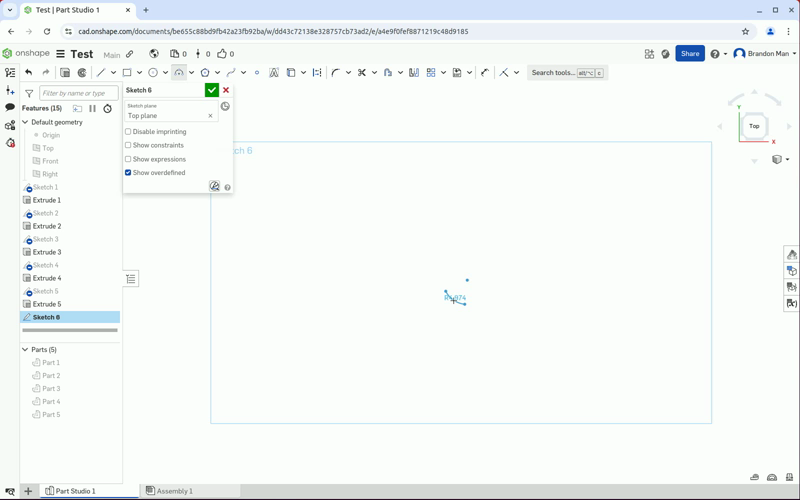
mouse_move(464, 304)
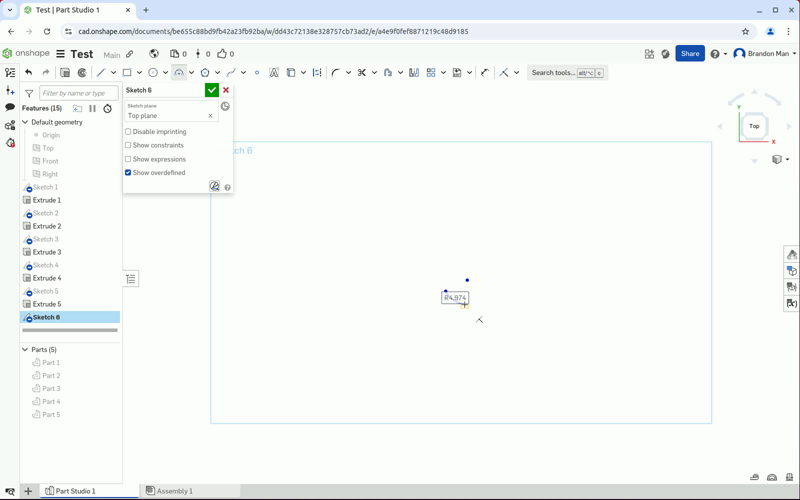
click(464, 304)
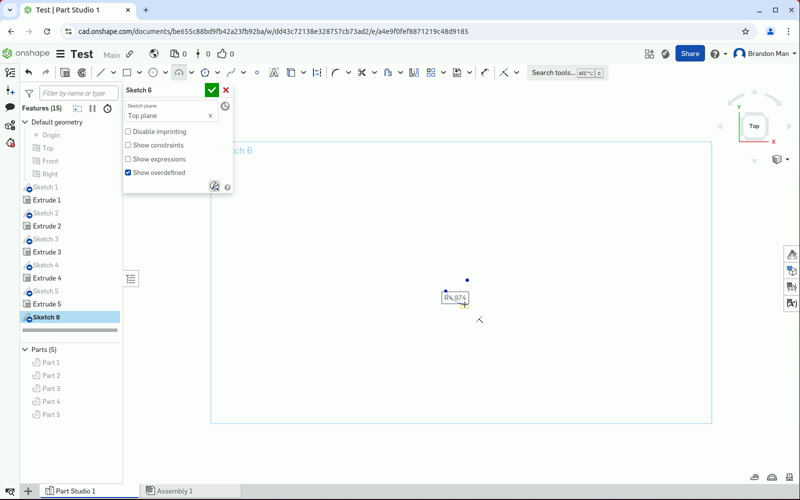
key_down(shift)
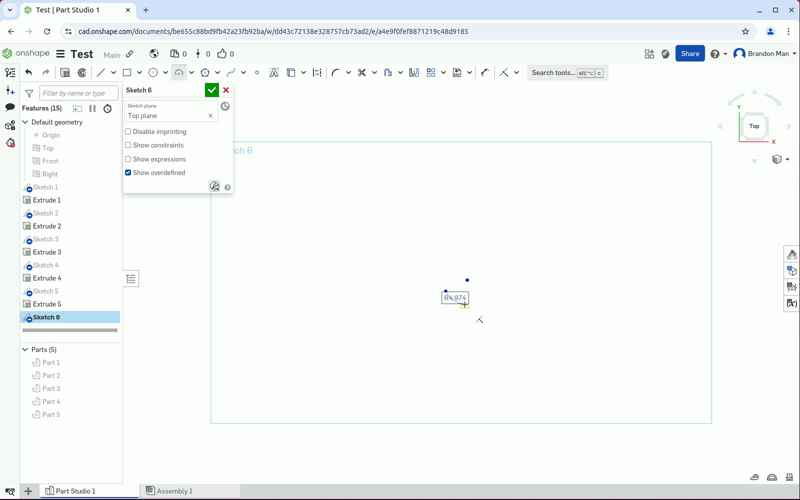
mouse_move(476, 298)
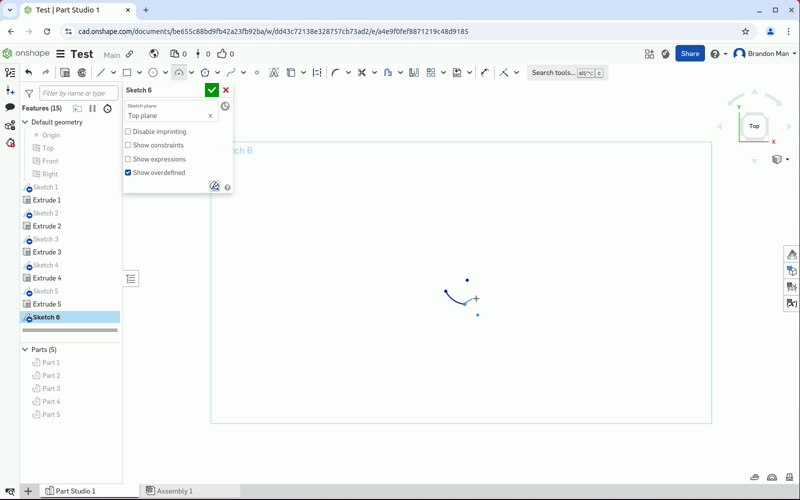
click(476, 298)
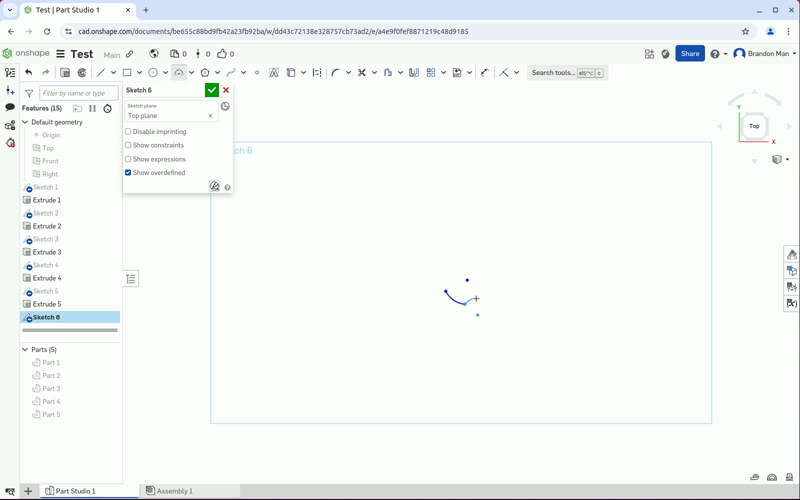
mouse_move(470, 302)
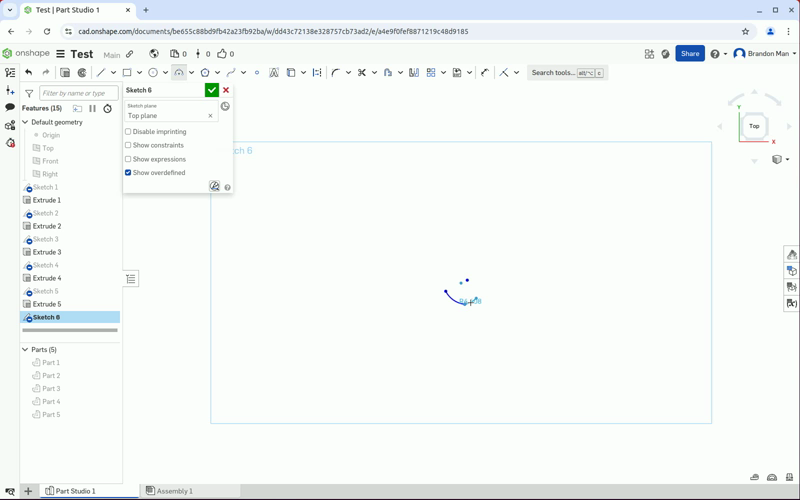
click(470, 302)
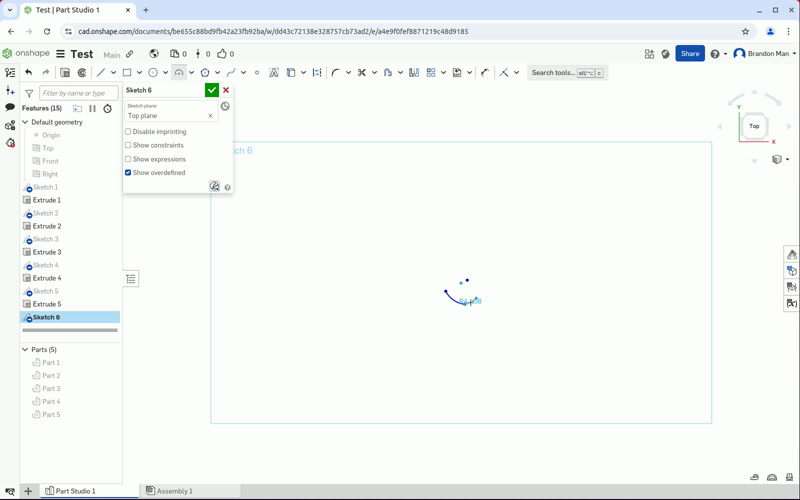
key_up(shift)
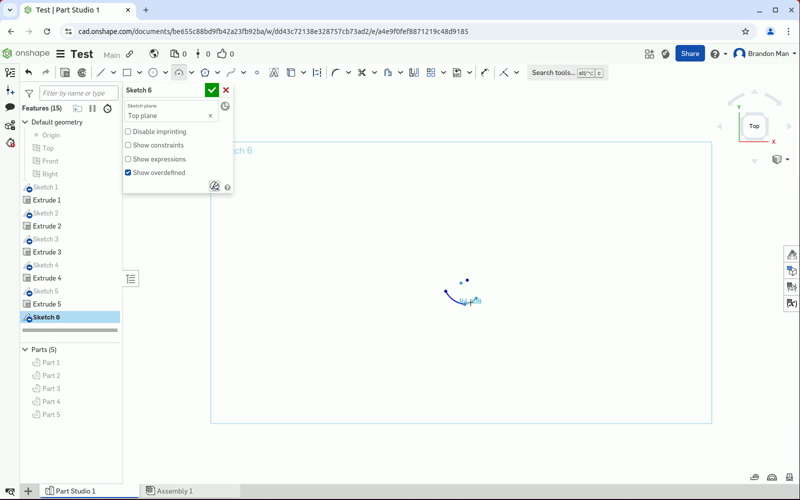
mouse_move(476, 298)
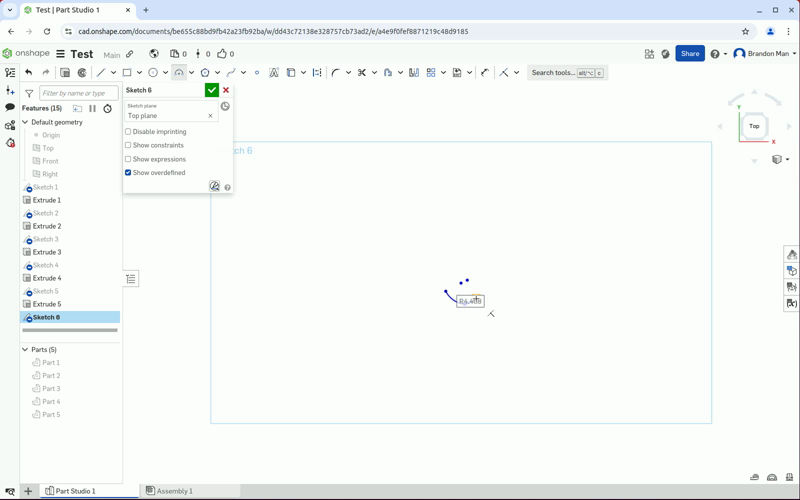
click(476, 298)
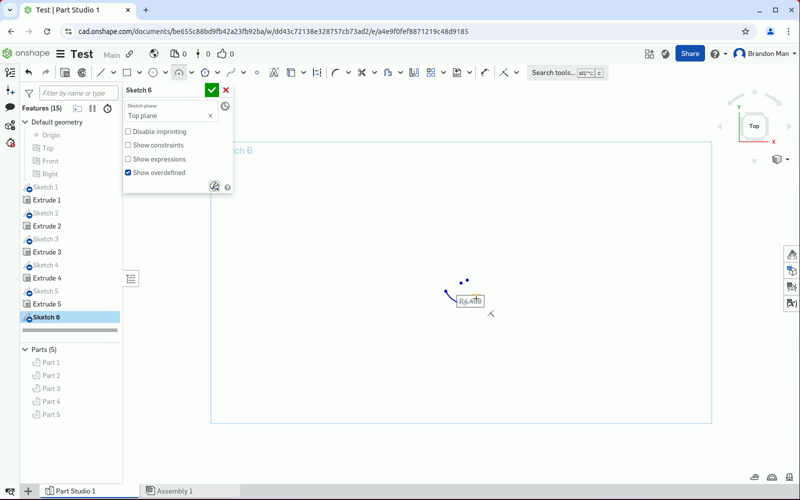
key_down(shift)
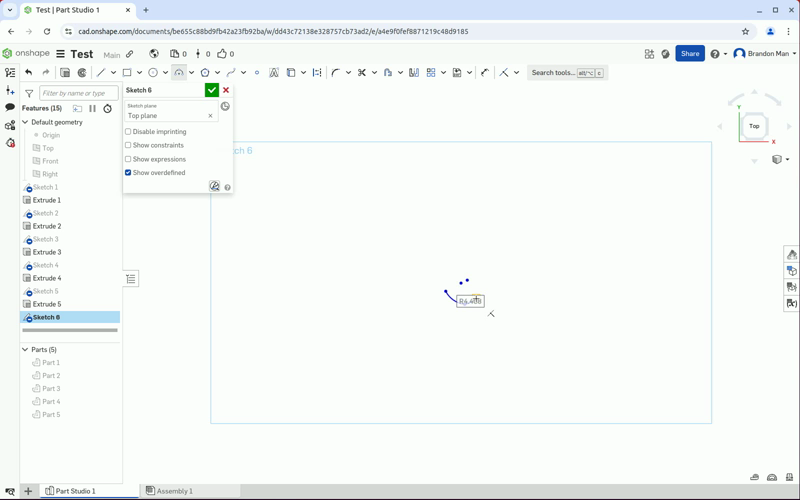
mouse_move(479, 283)
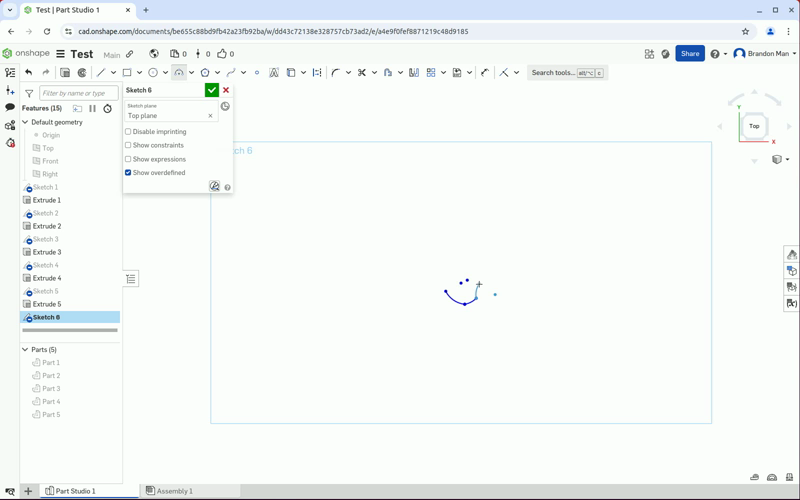
click(479, 283)
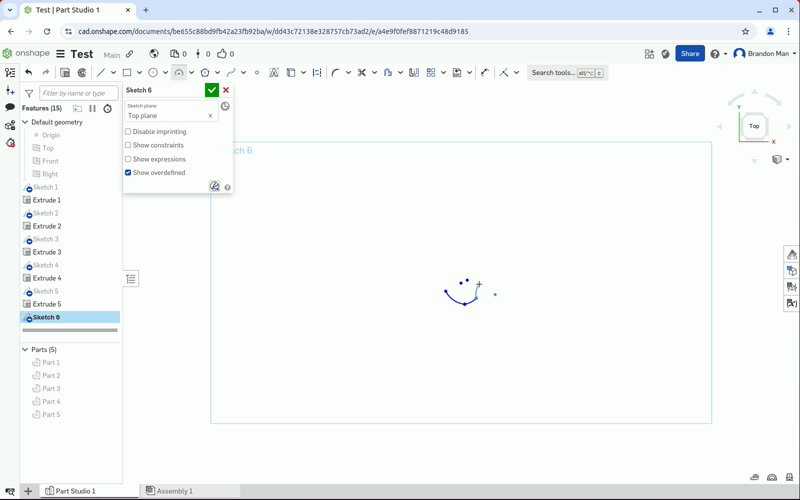
mouse_move(478, 291)
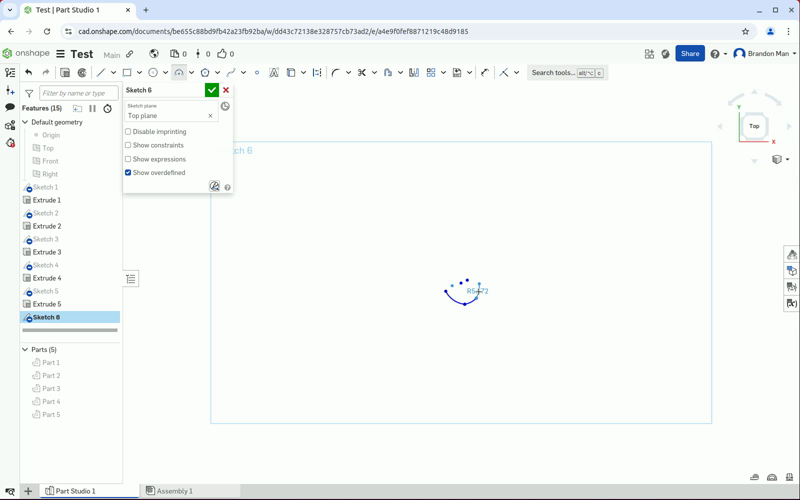
click(478, 291)
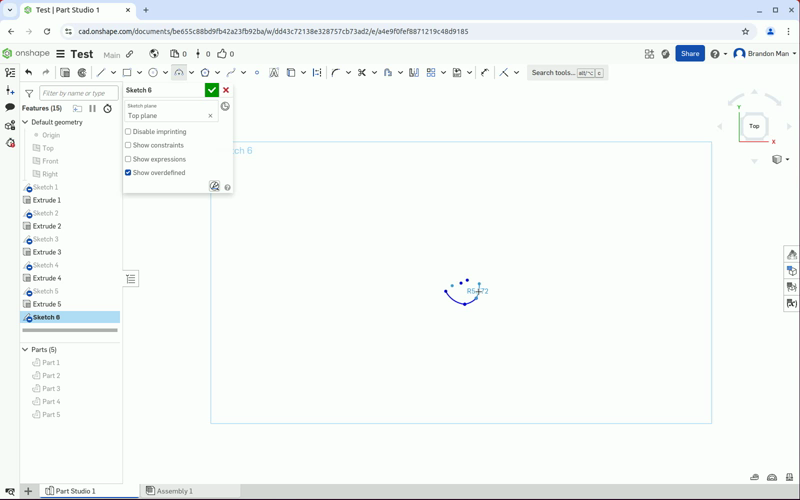
key_up(shift)
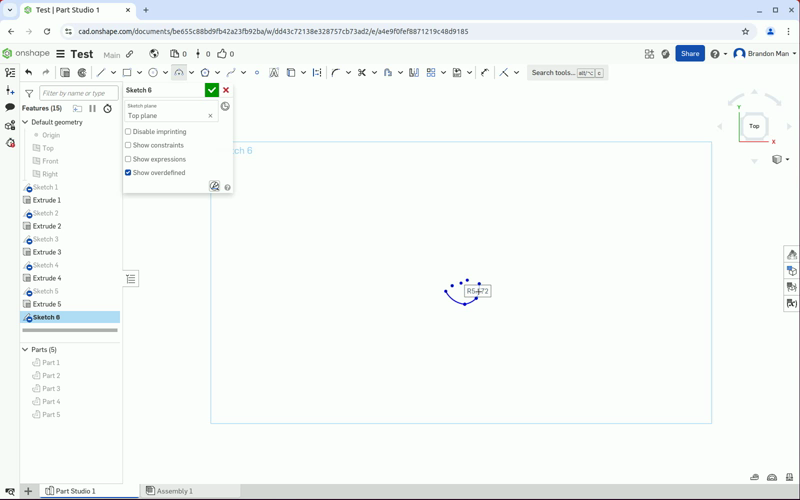
mouse_move(479, 283)
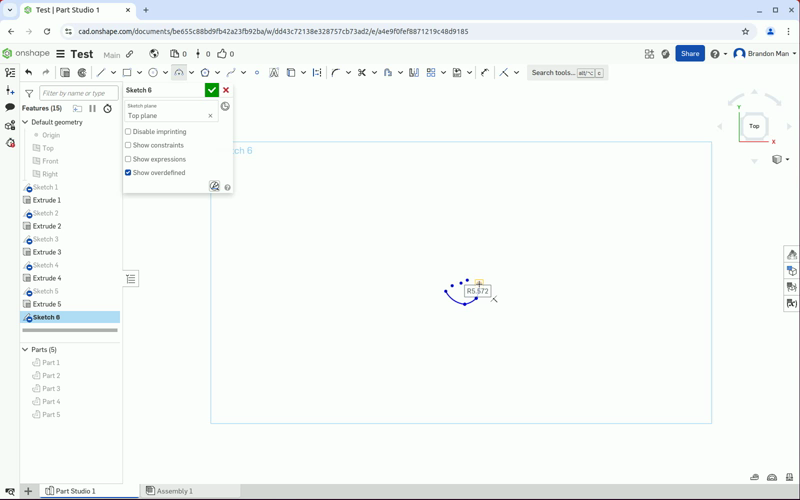
click(479, 283)
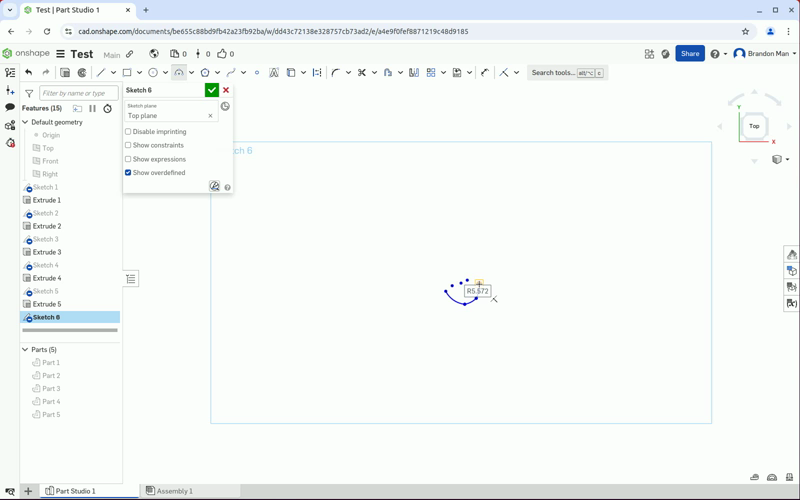
mouse_move(445, 291)
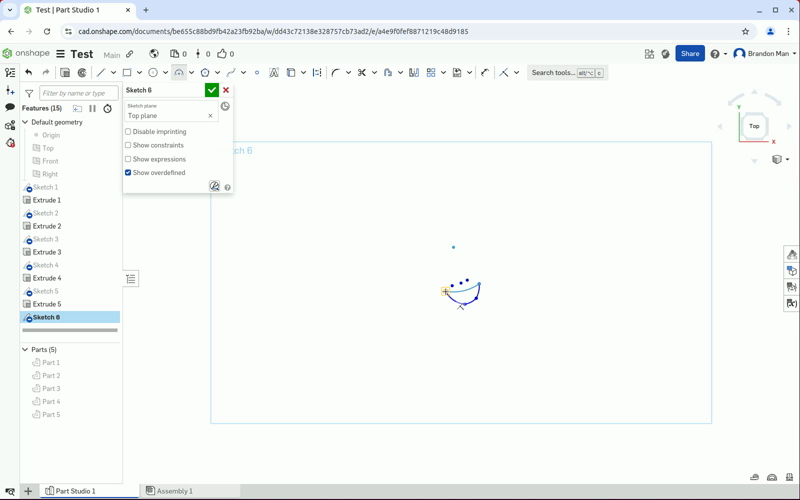
click(445, 291)
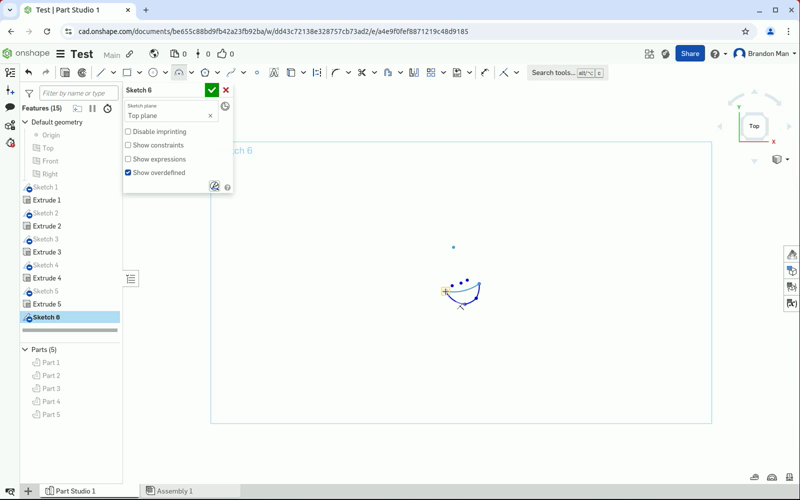
key_down(shift)
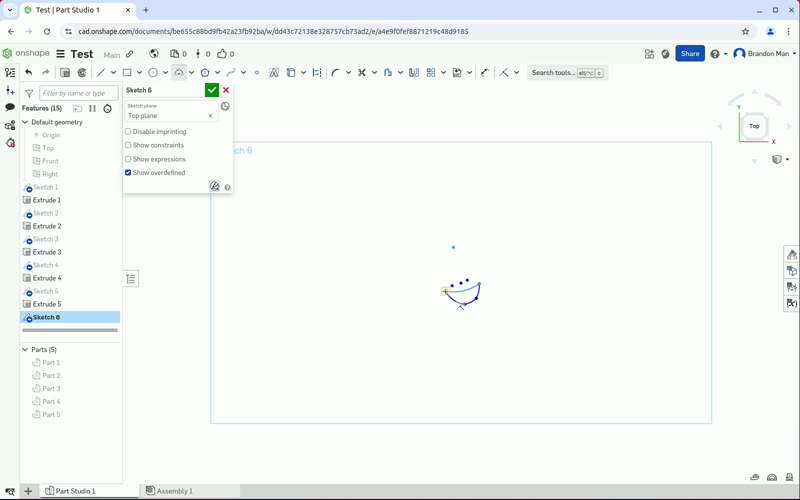
mouse_move(457, 266)
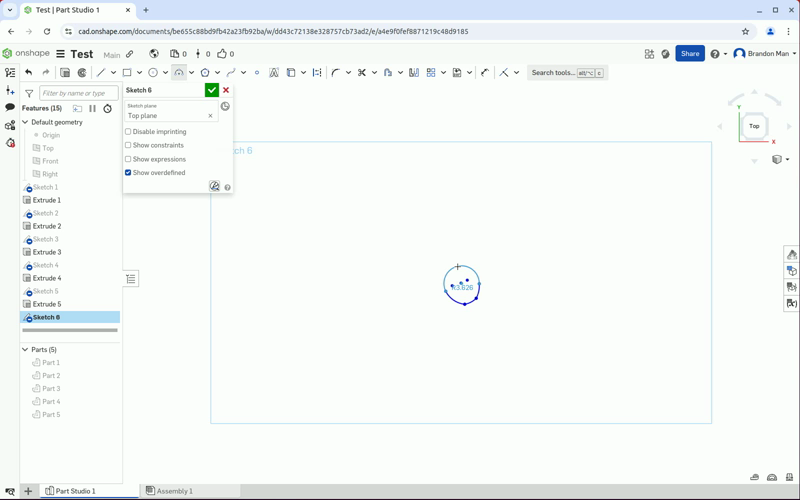
click(457, 266)
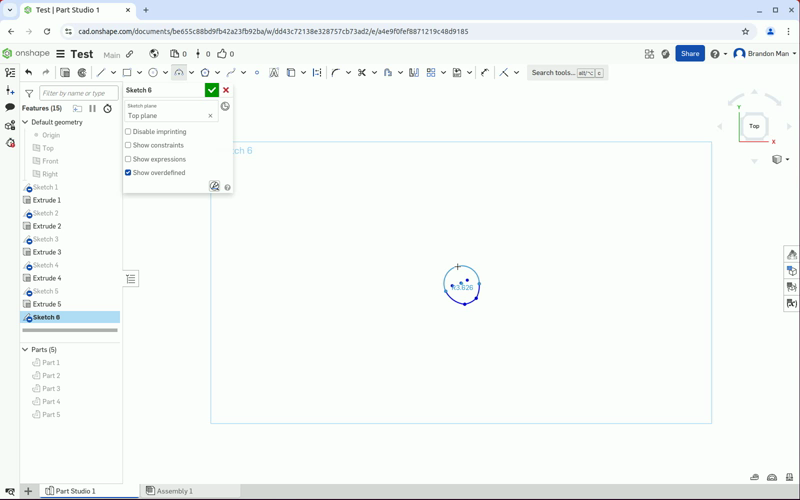
key_up(shift)
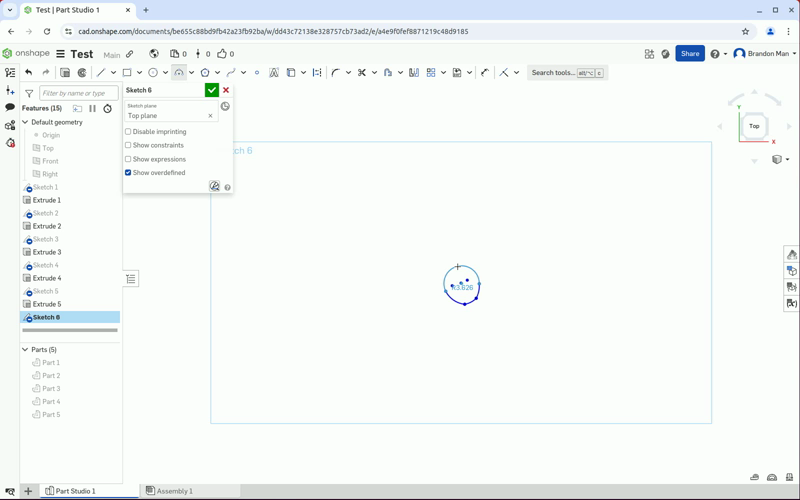
key(esc)
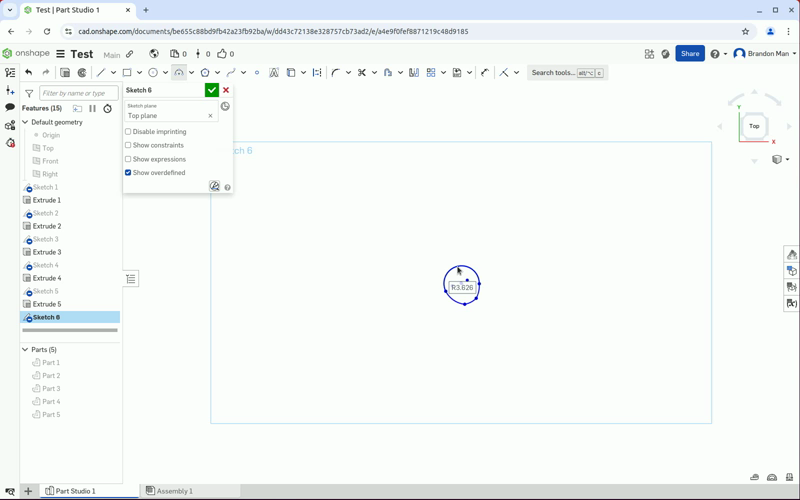
key(c)
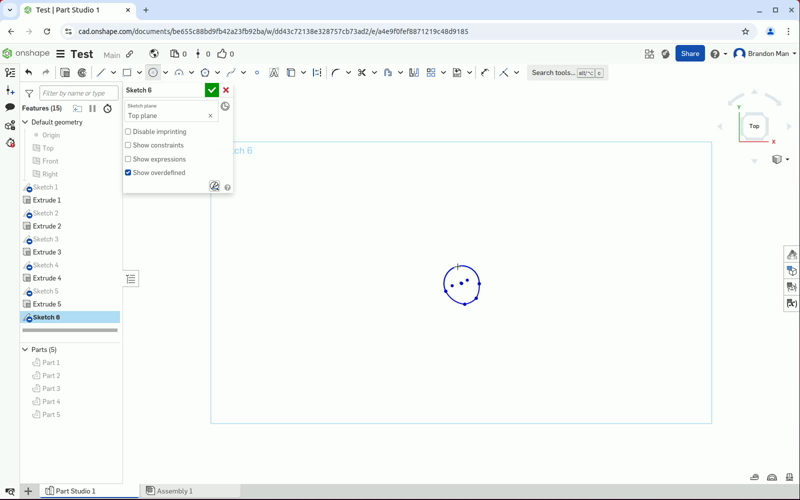
key_down(shift)
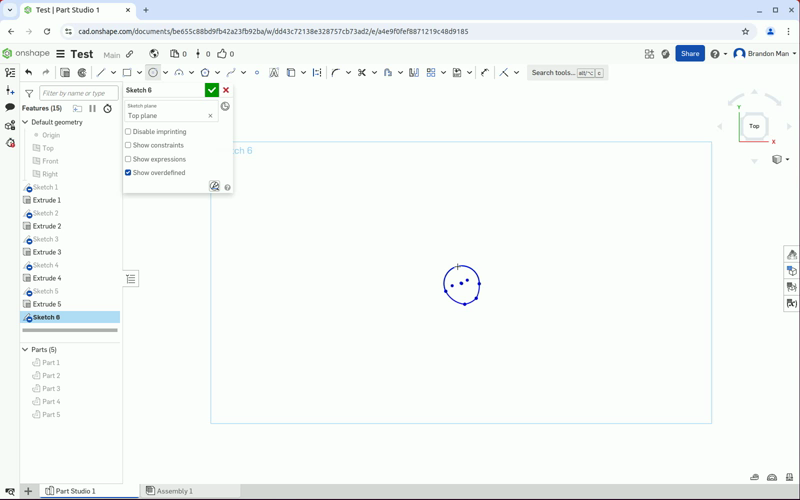
mouse_move(461, 283)
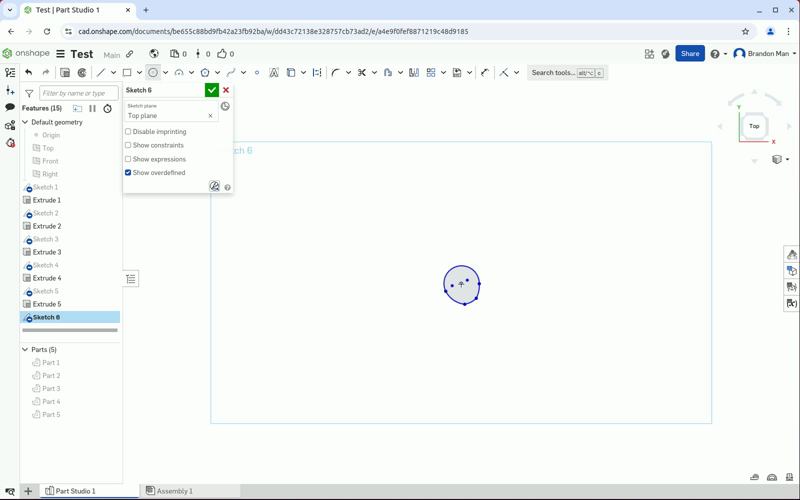
click(461, 283)
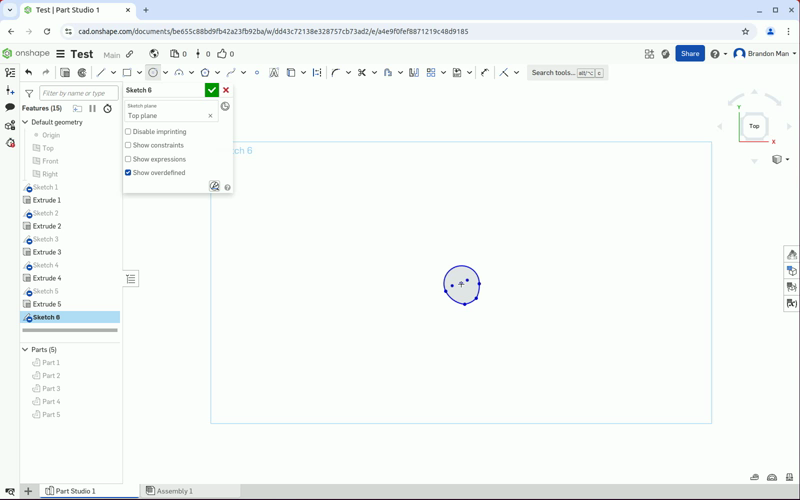
key_up(shift)
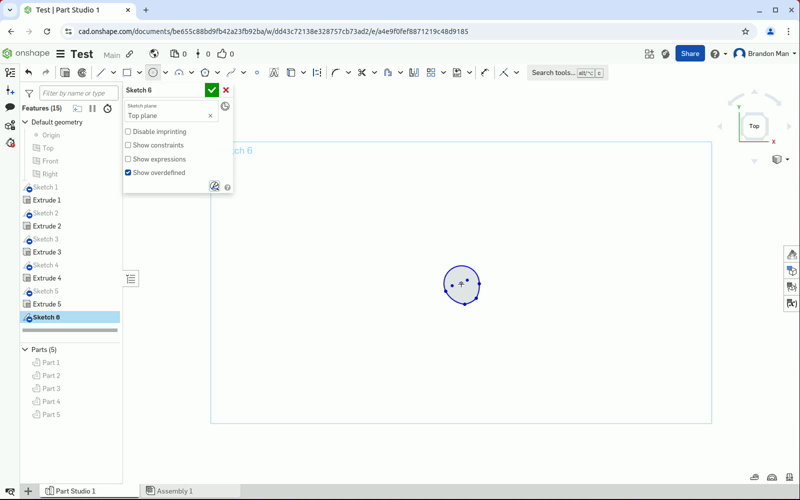
mouse_move(467, 283)
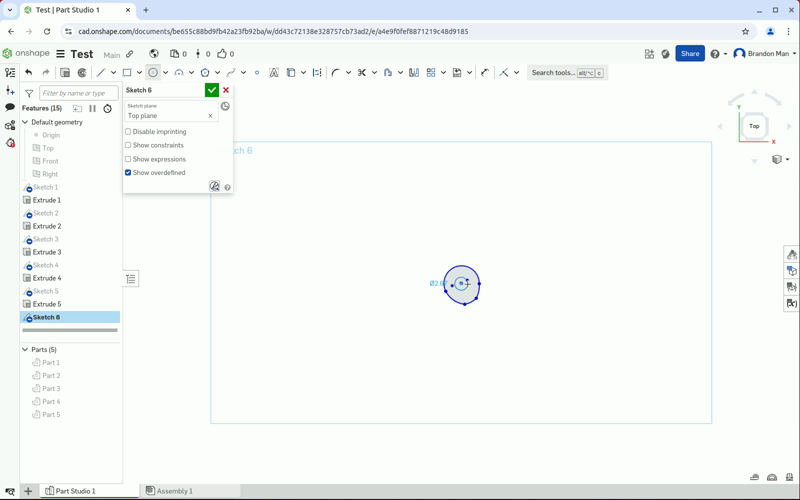
scroll(6)
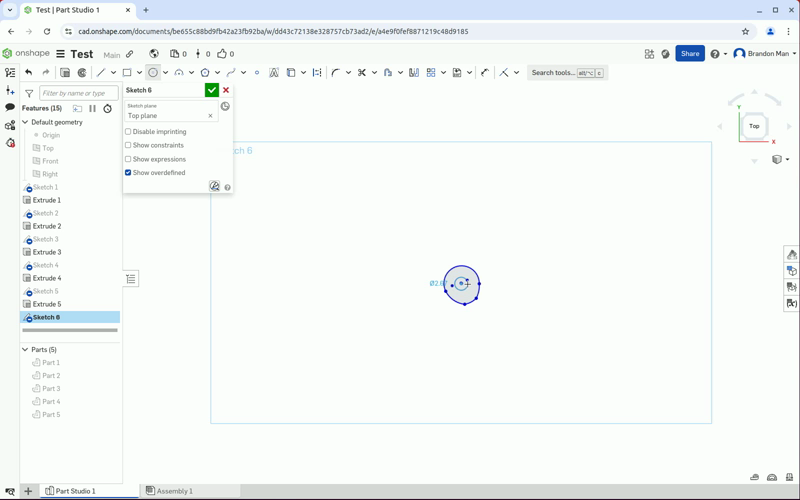
scroll(6)
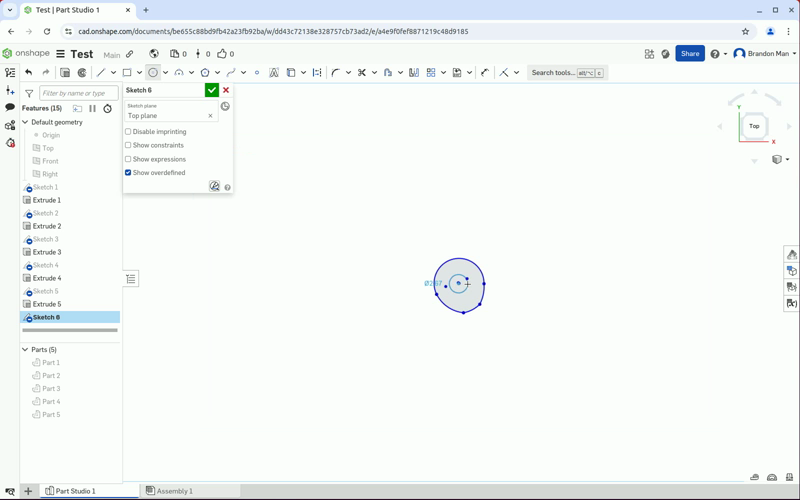
scroll(6)
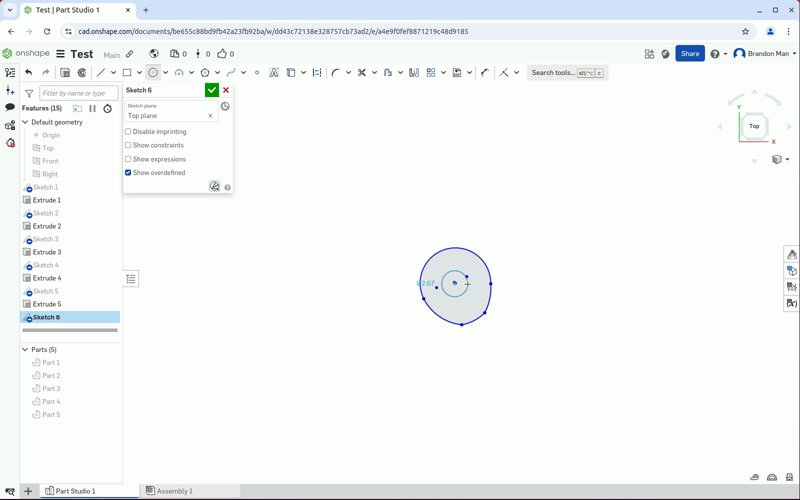
scroll(6)
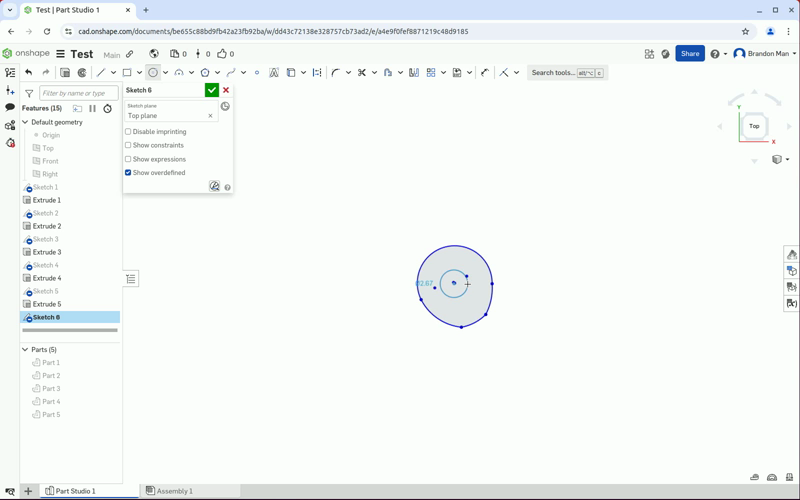
scroll(6)
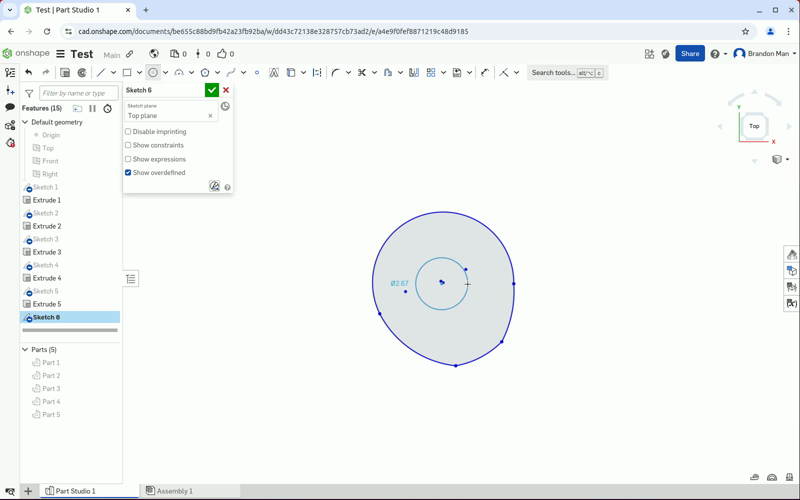
scroll(6)
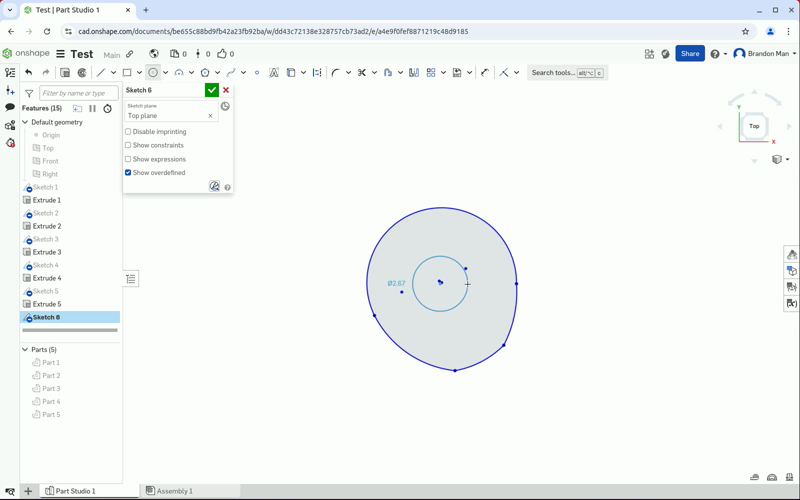
scroll(6)
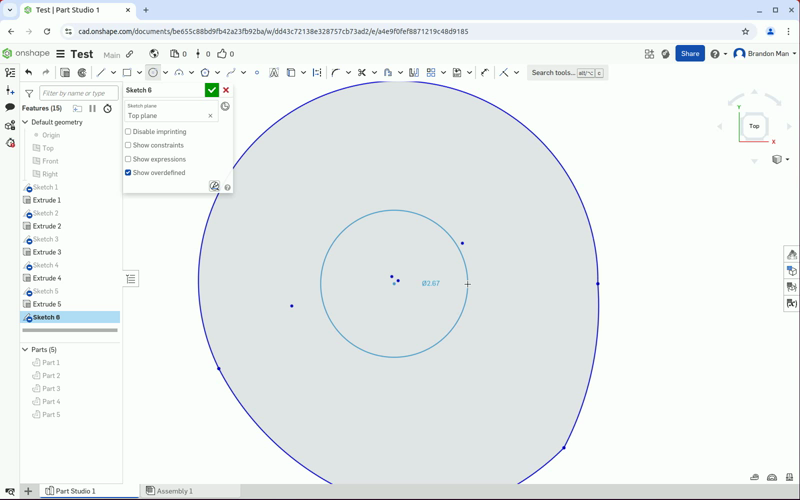
click(467, 283)
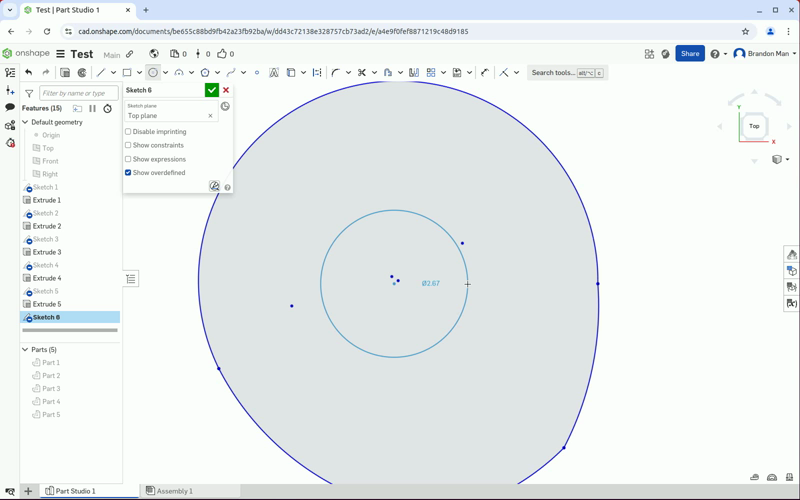
scroll(-6)
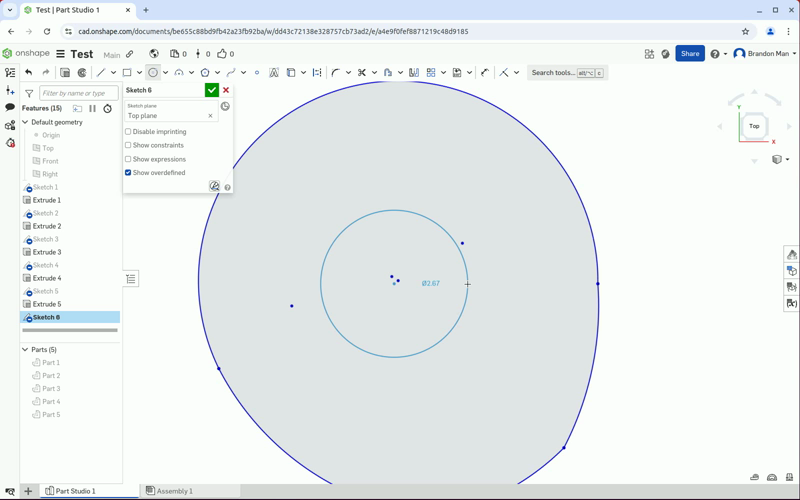
scroll(-6)
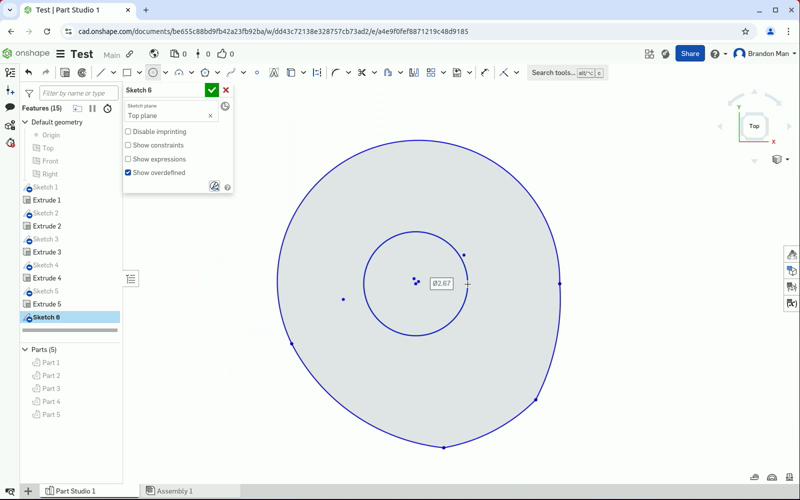
scroll(-6)
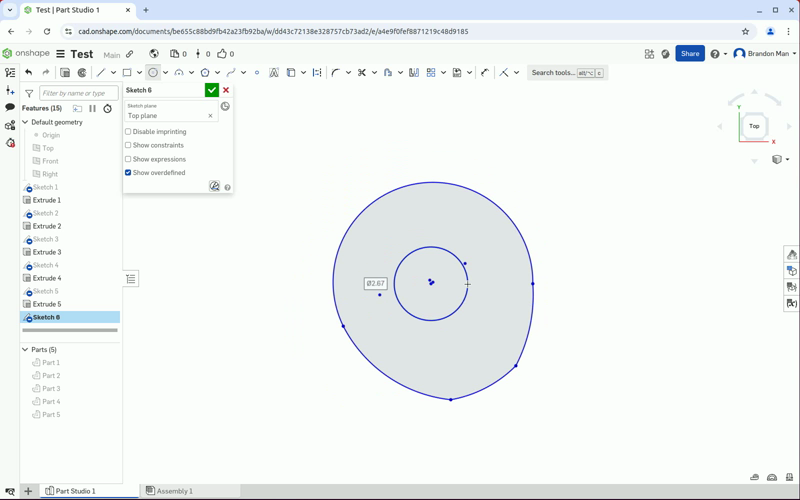
scroll(-6)
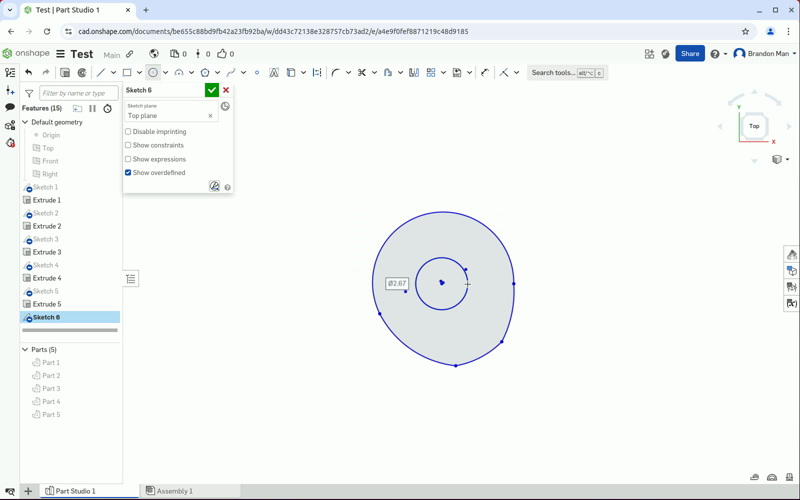
scroll(-6)
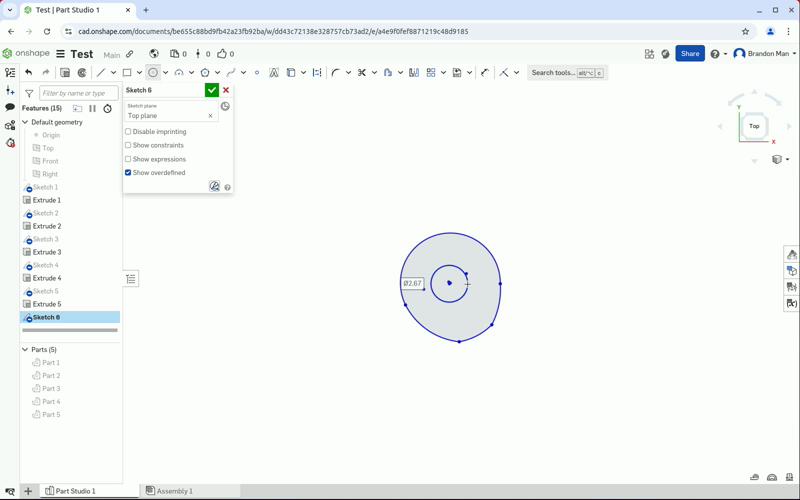
scroll(-6)
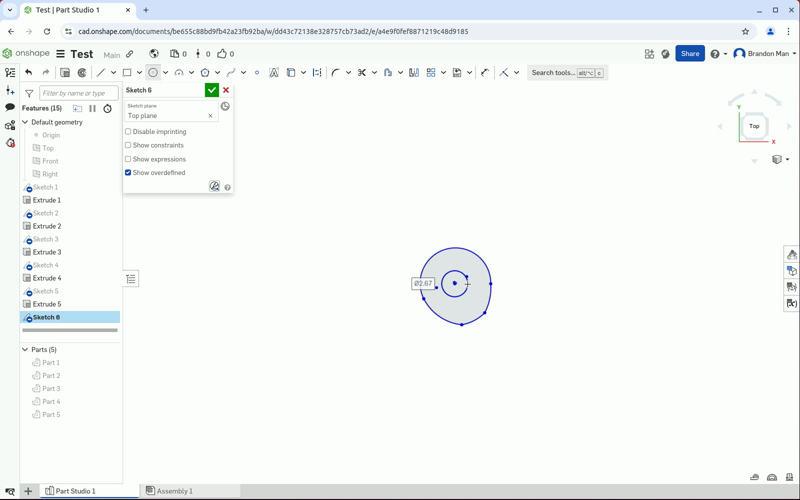
scroll(-6)
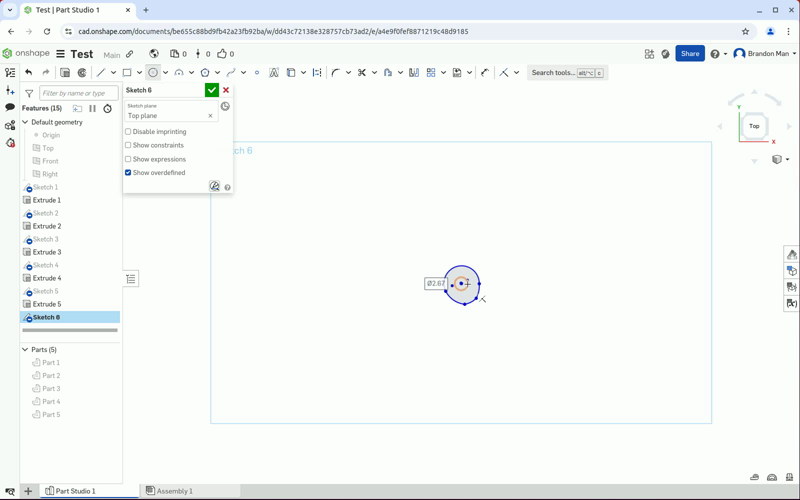
key(esc)
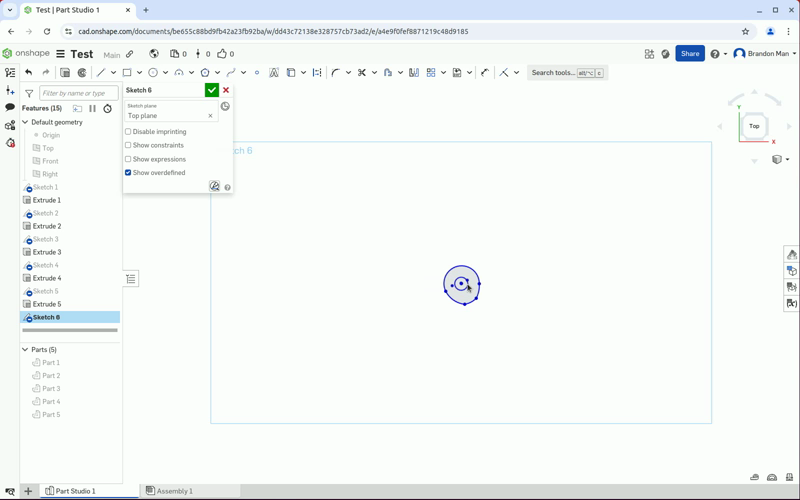
mouse_move(464, 266)
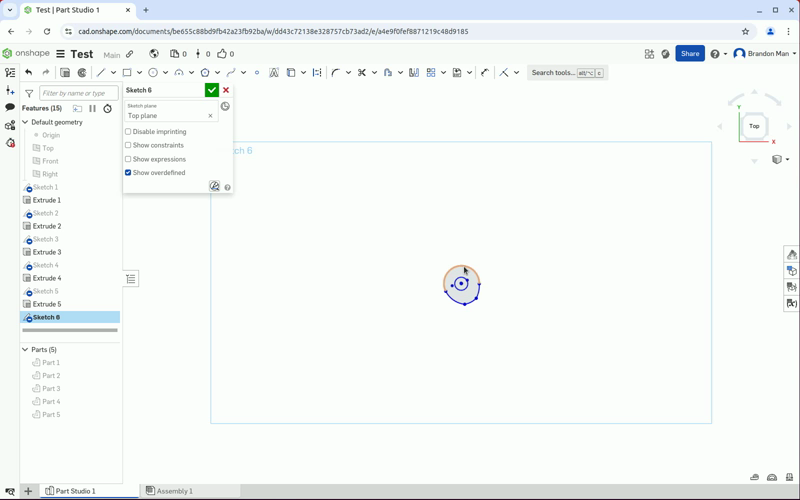
scroll(6)
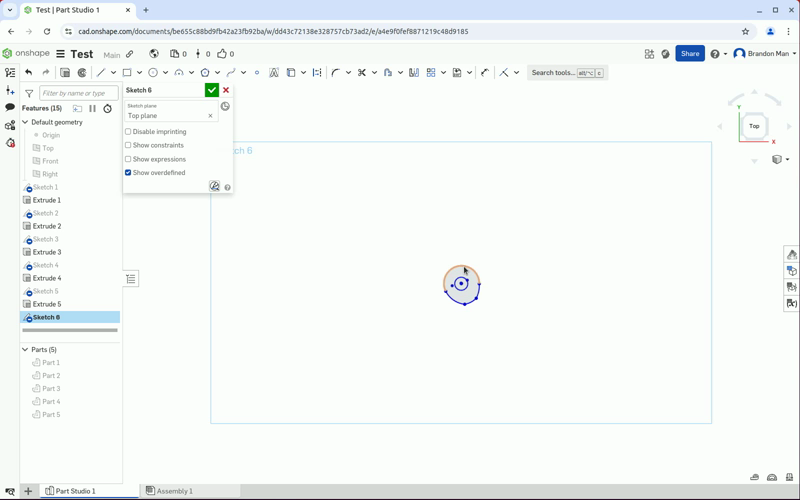
scroll(6)
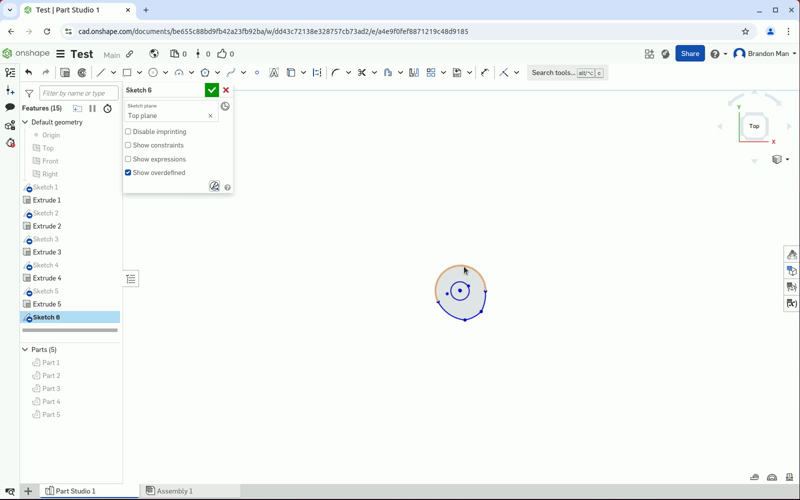
scroll(6)
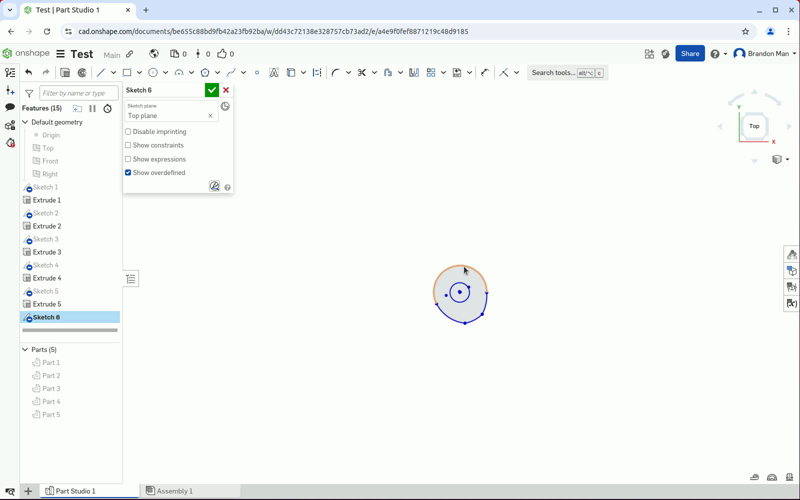
scroll(6)
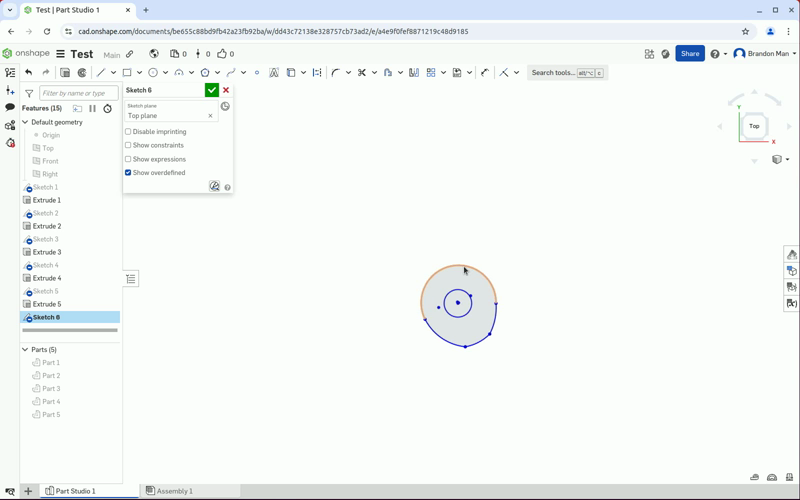
scroll(6)
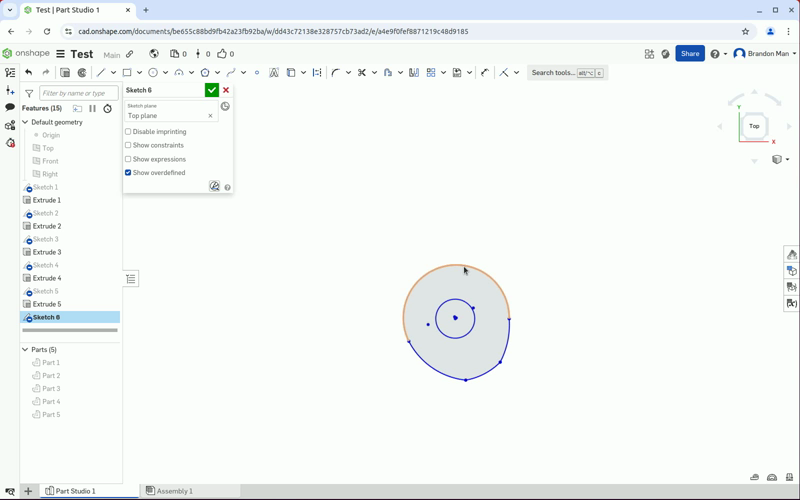
scroll(6)
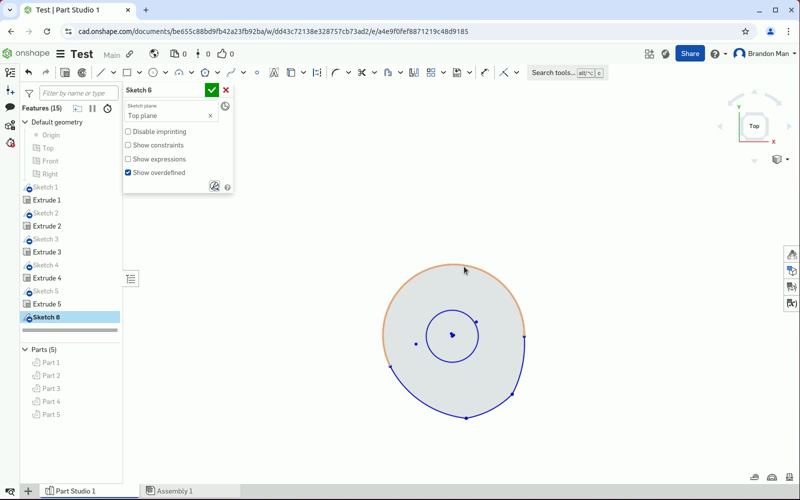
scroll(6)
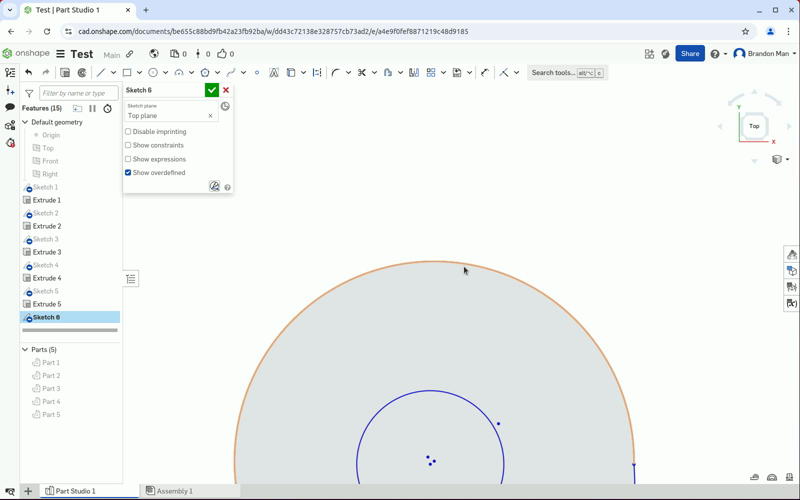
click(464, 266)
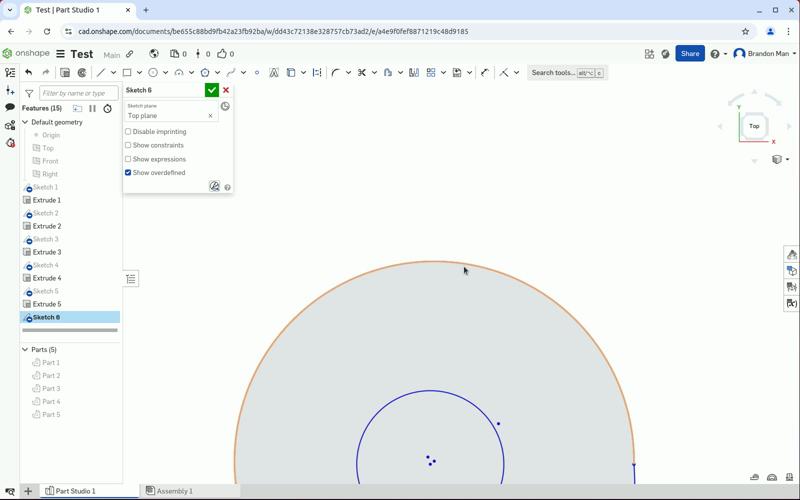
scroll(-6)
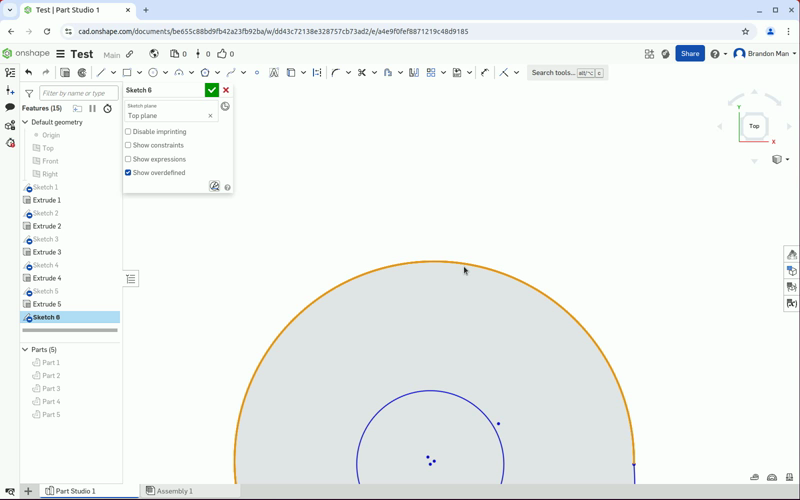
scroll(-6)
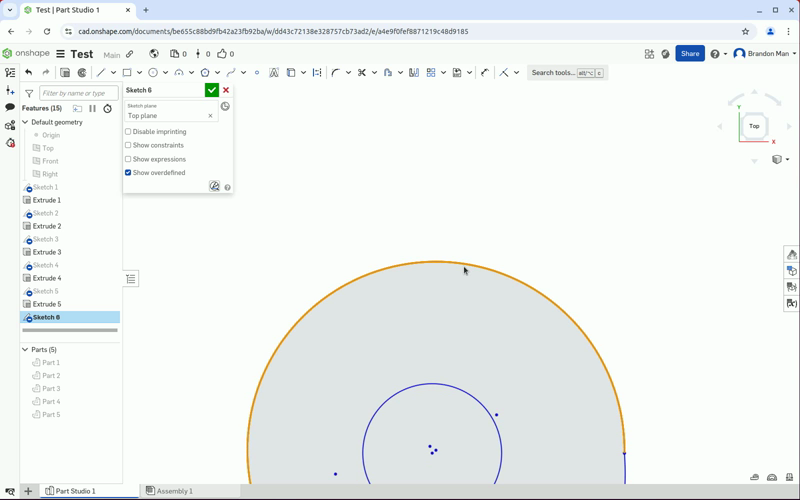
scroll(-6)
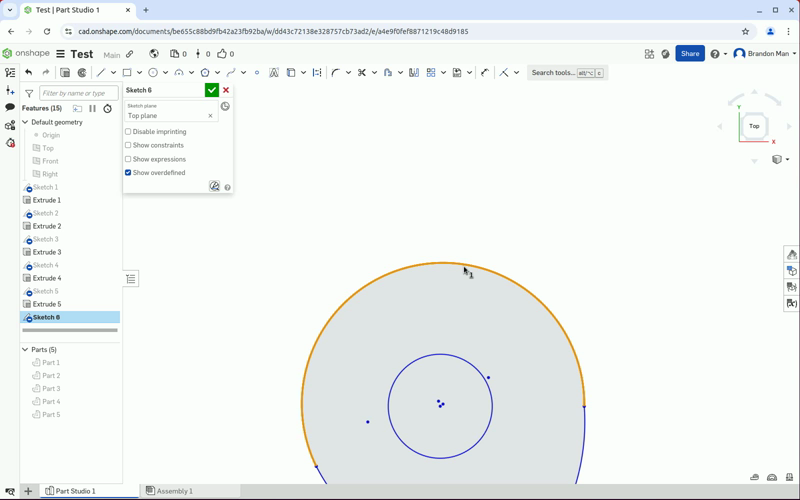
scroll(-6)
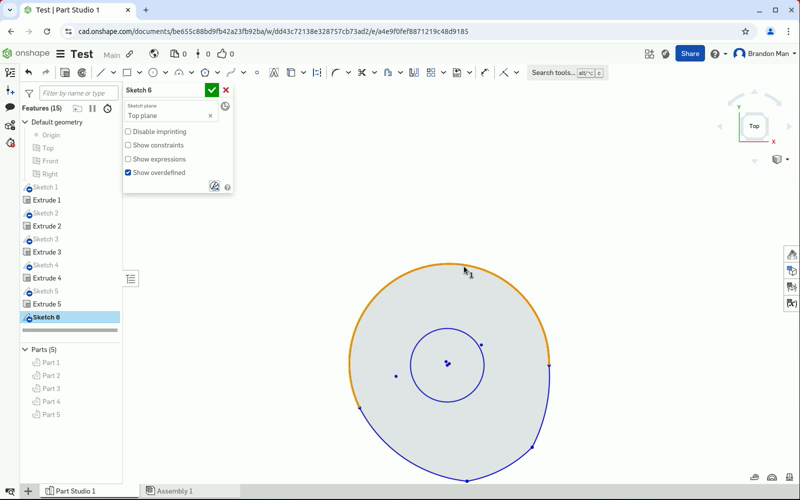
scroll(-6)
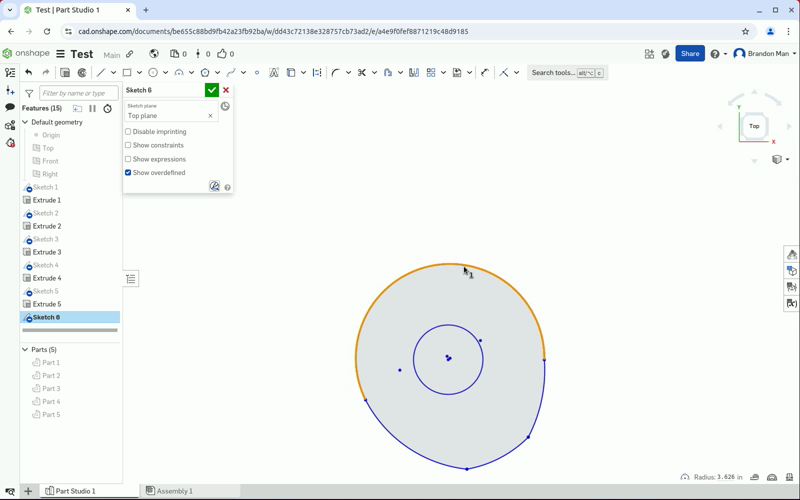
scroll(-6)
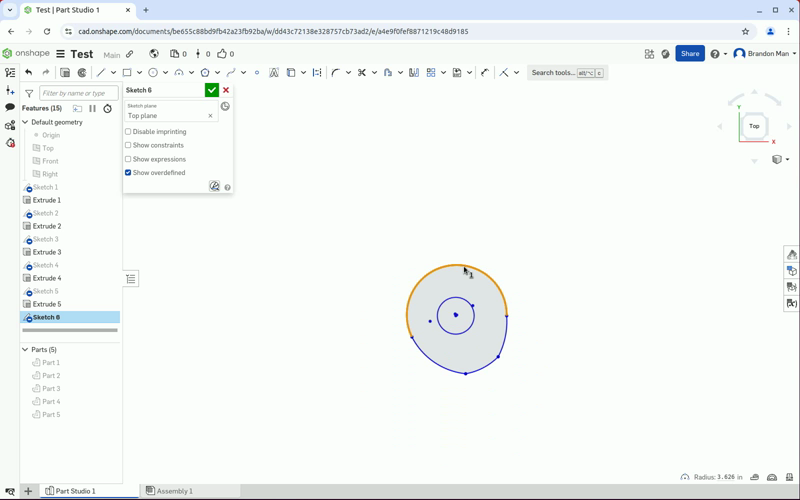
scroll(-6)
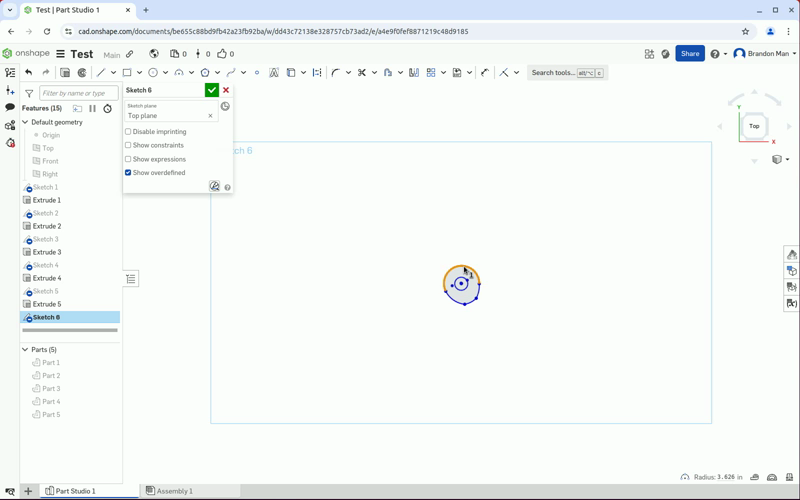
mouse_move(73, 352)
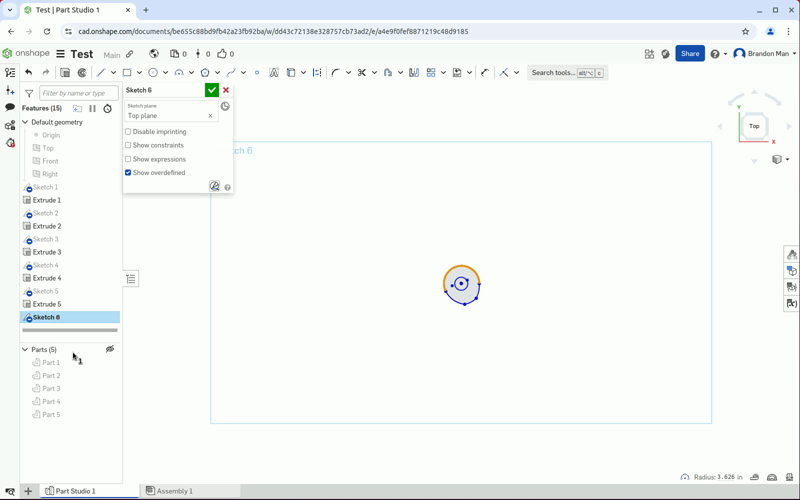
key(shift+y)
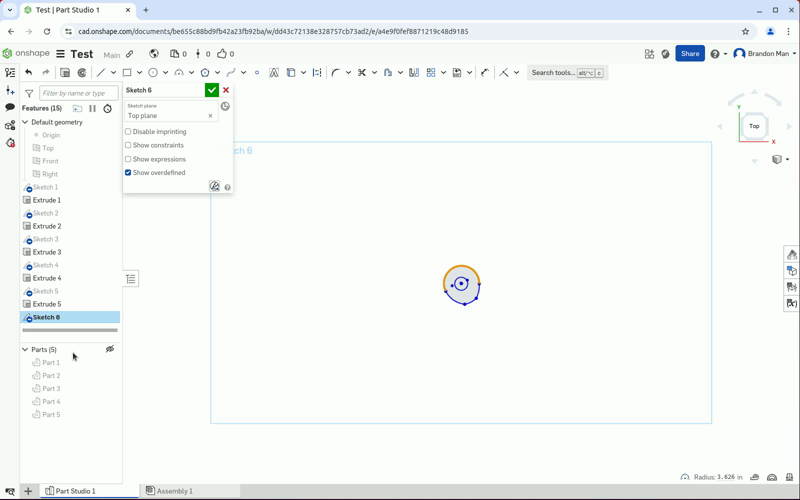
key(shift+e)
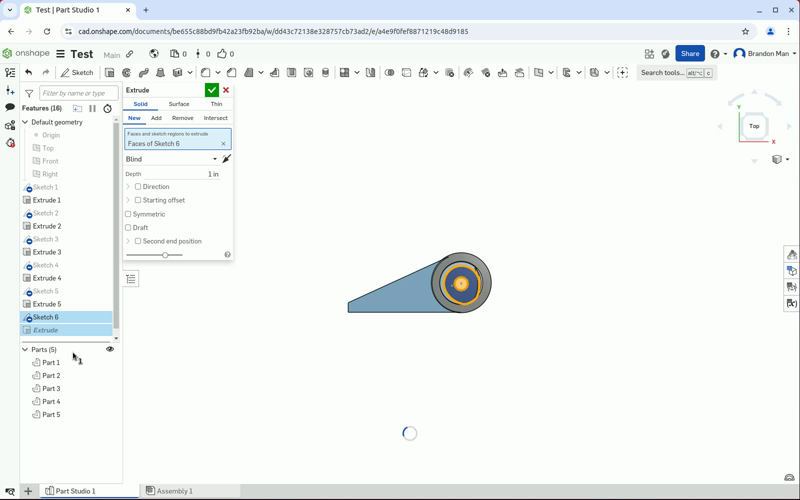
mouse_move(143, 106)
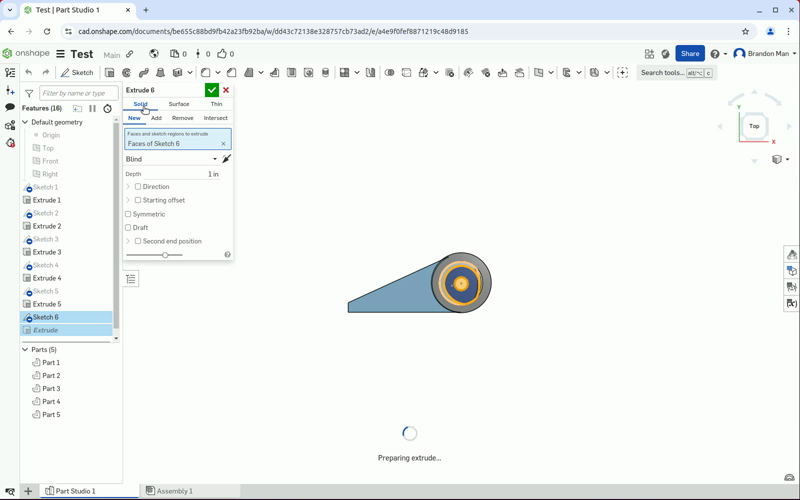
click(143, 106)
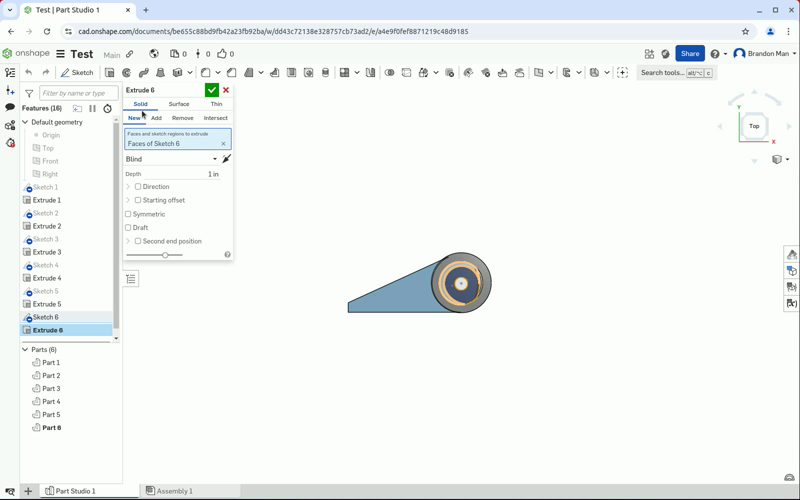
mouse_move(137, 120)
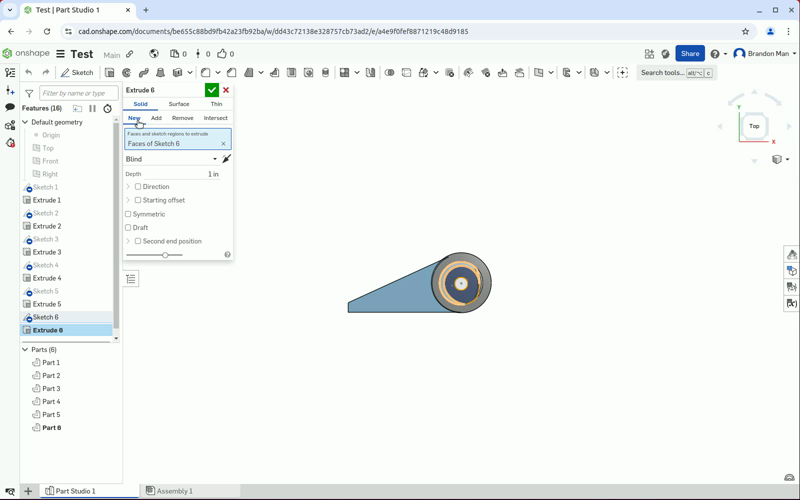
click(137, 120)
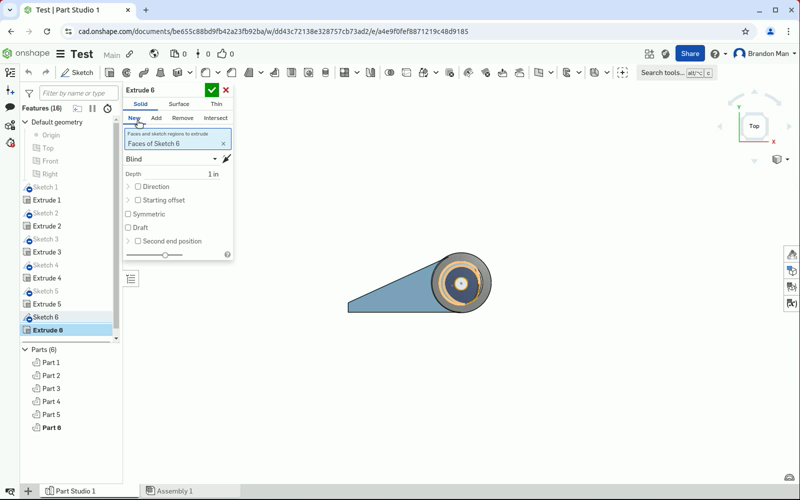
key(tab, 4)
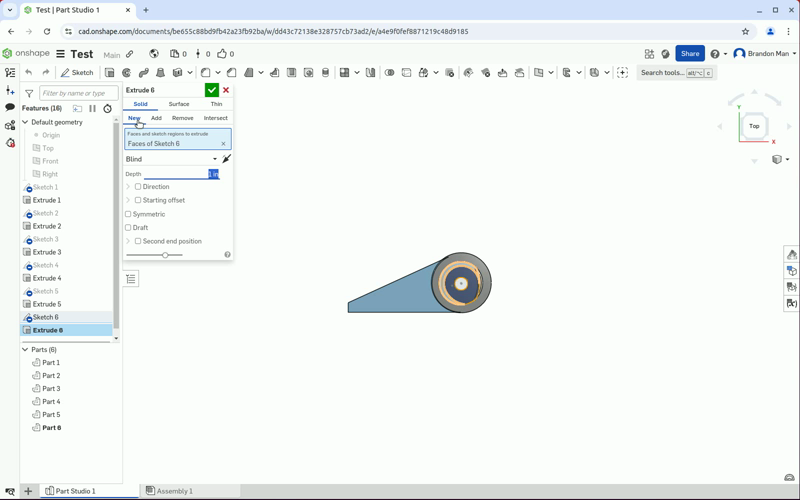
text(8.425)
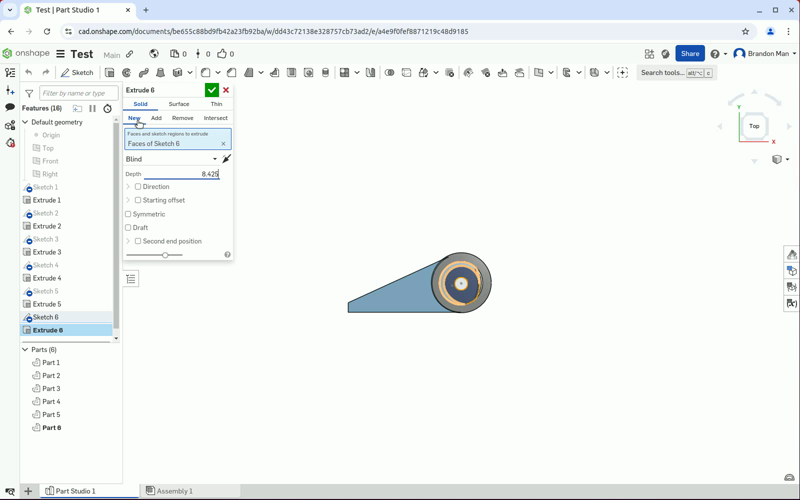
key(enter)
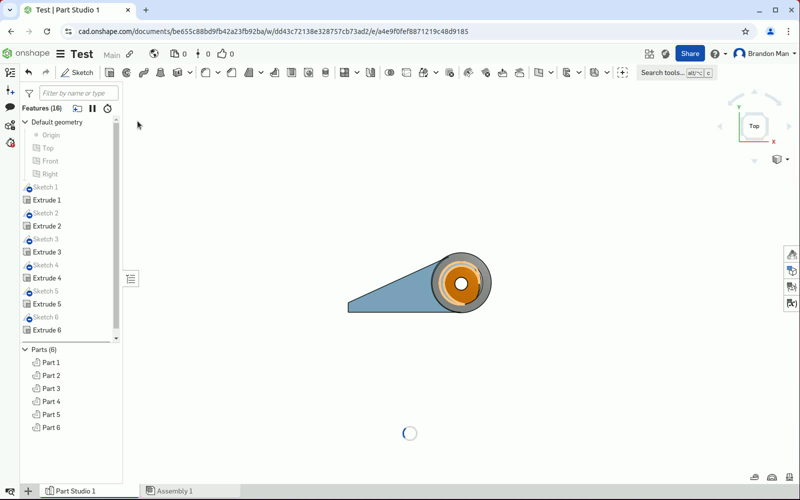
key(shift+h)
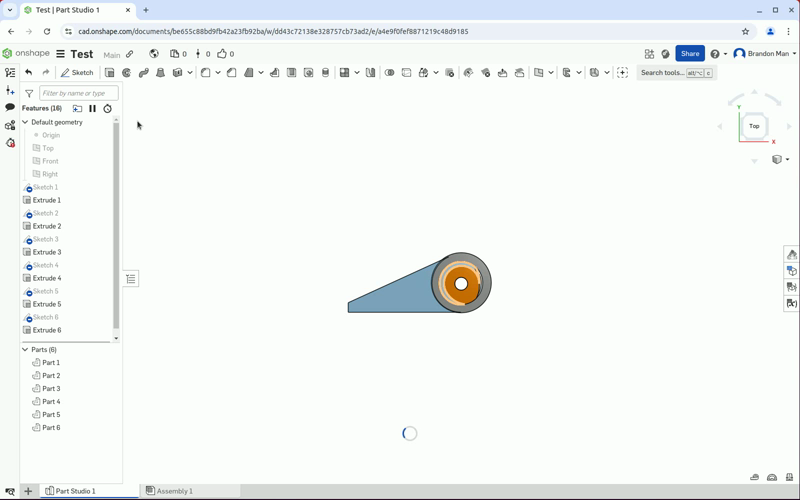
key(shift+h)
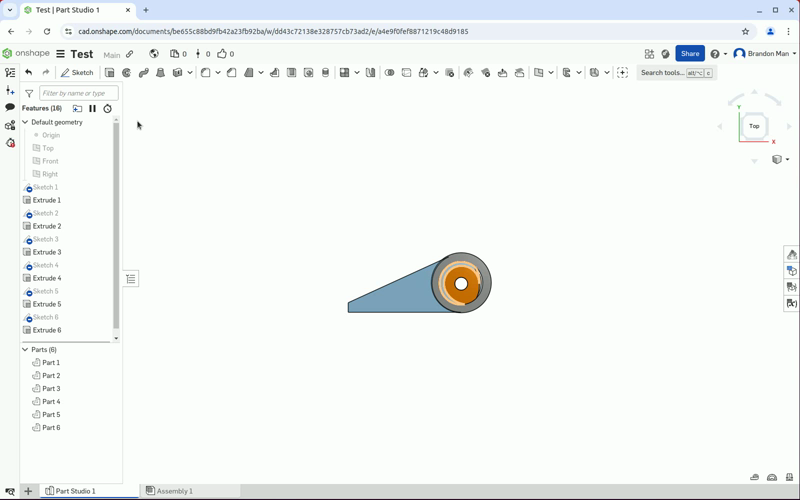
key(shift+7)
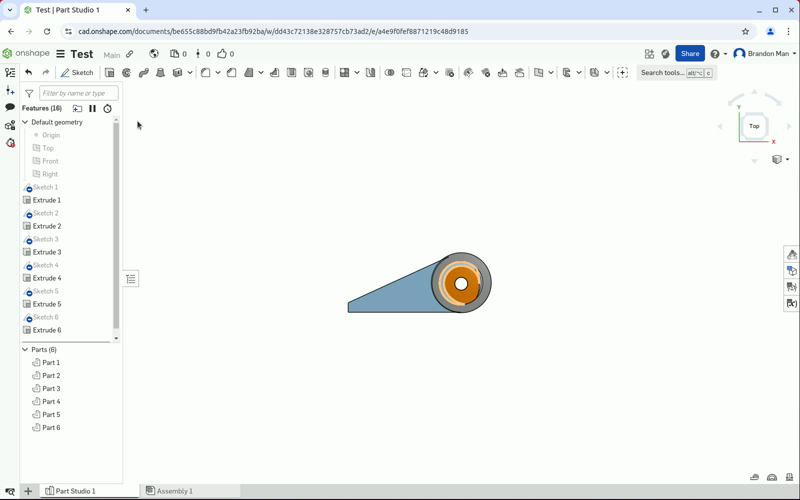
key(up, 3)
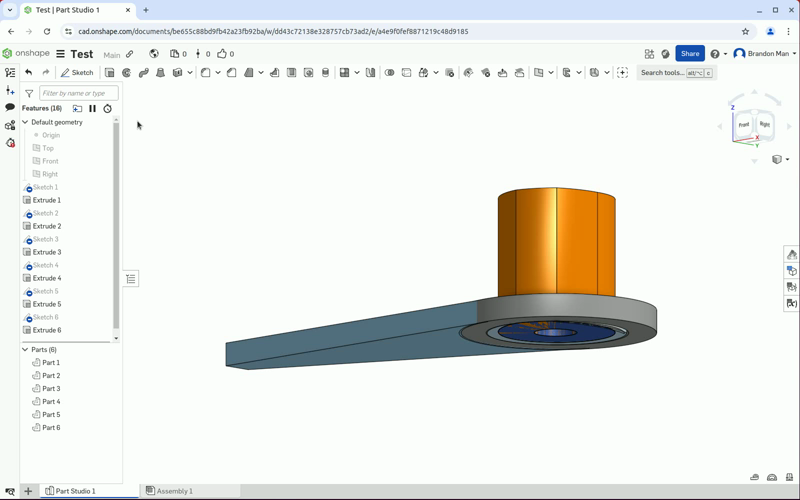
key(left, 3)
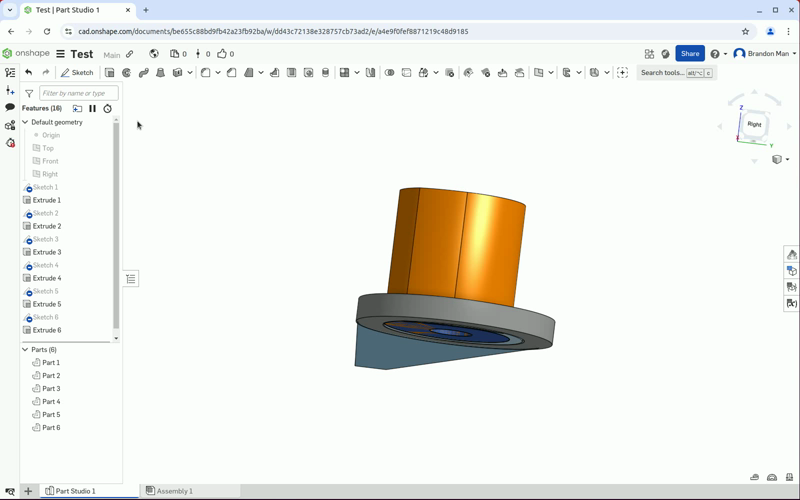
key(right, 3)
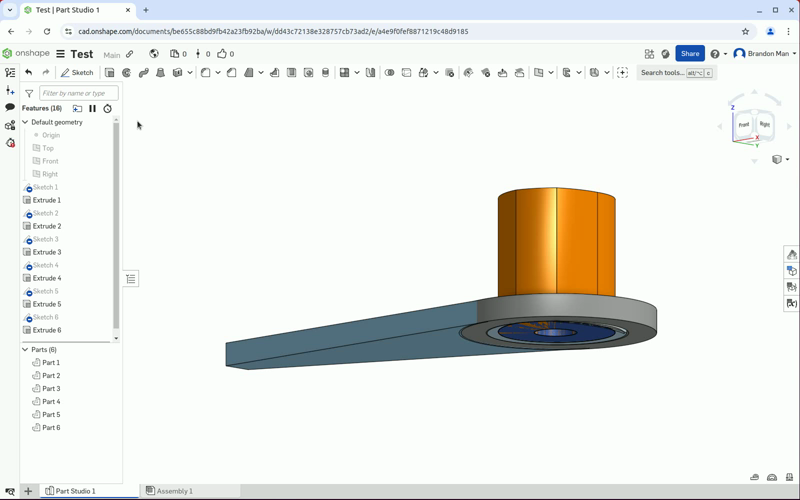
key(down, 3)
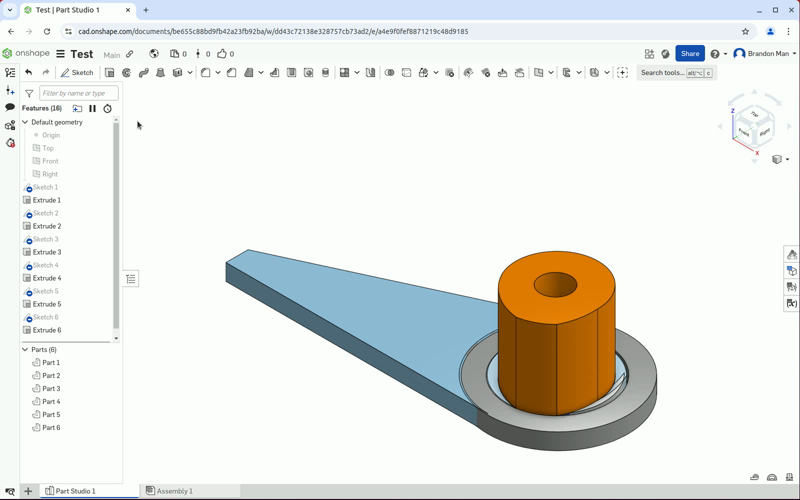
mouse_move(69, 189)
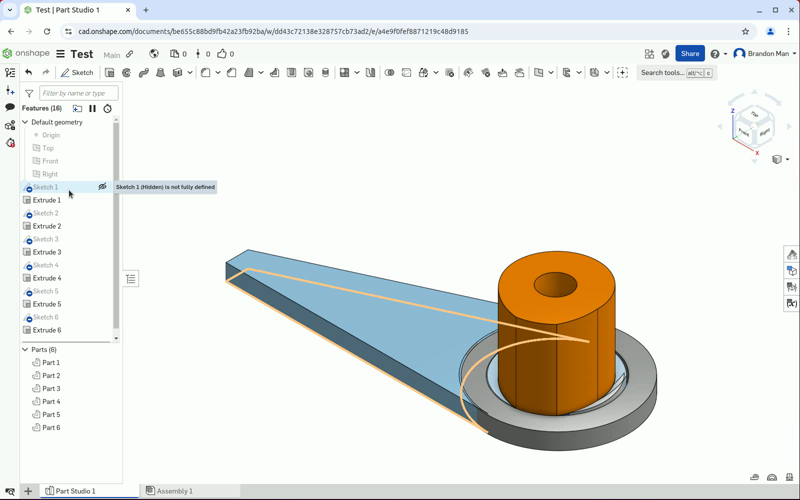
click(69, 189)